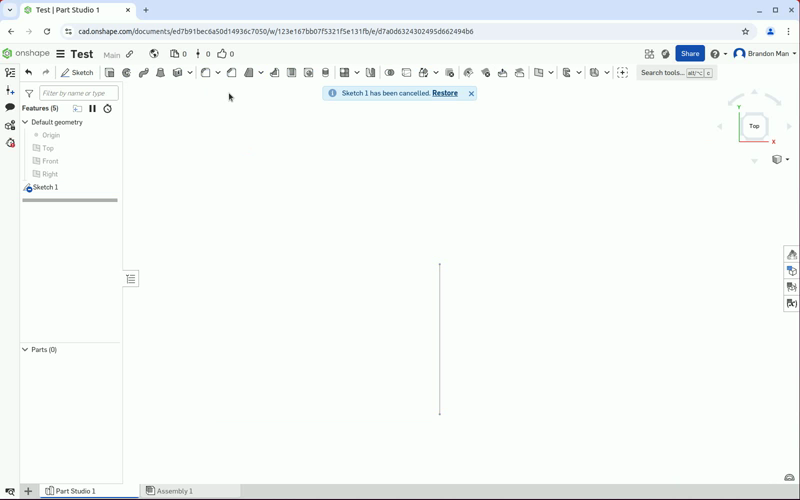
key(shift+h)
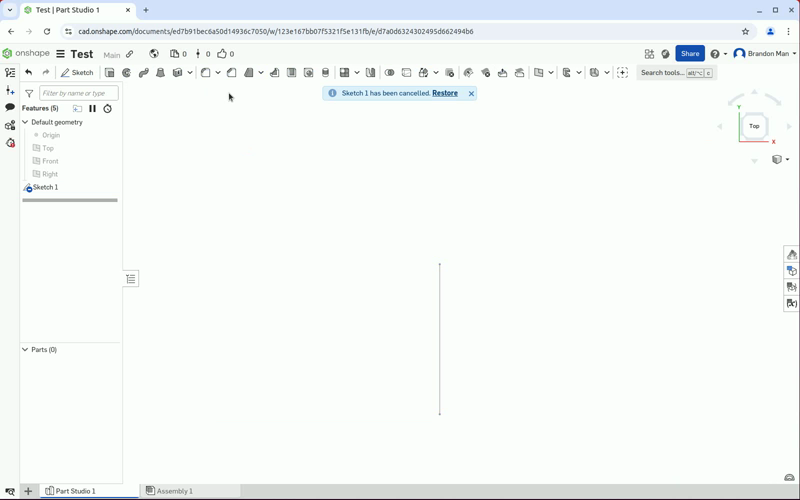
key(shift+s)
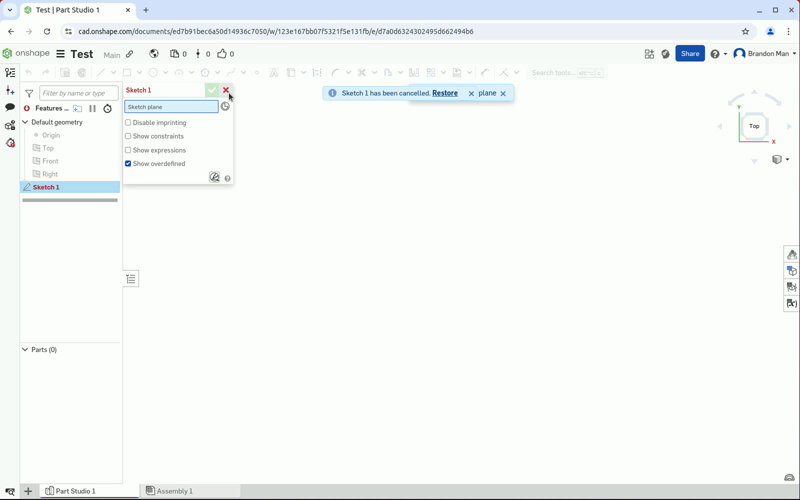
mouse_move(73, 150)
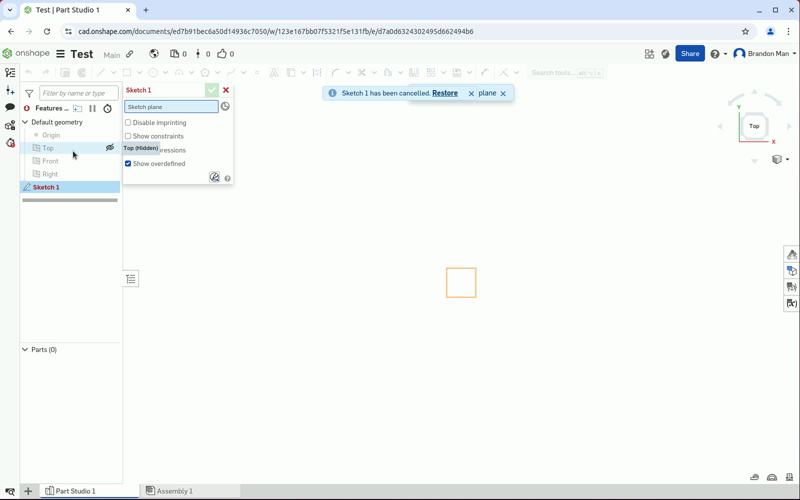
click(73, 150)
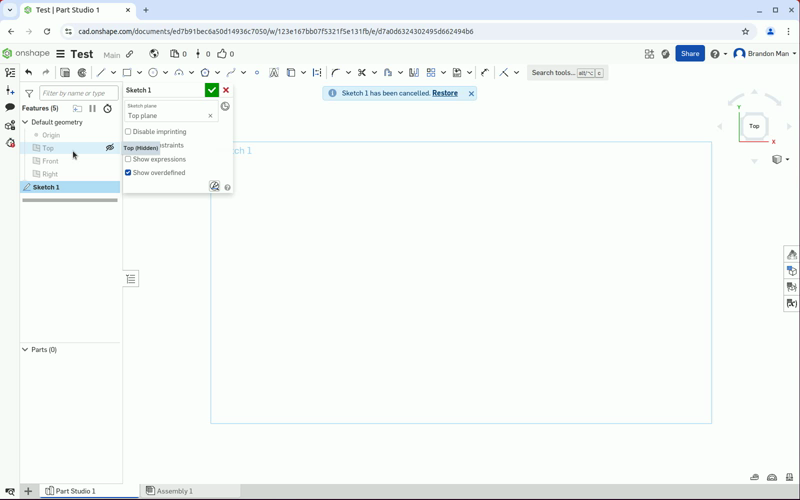
mouse_move(73, 352)
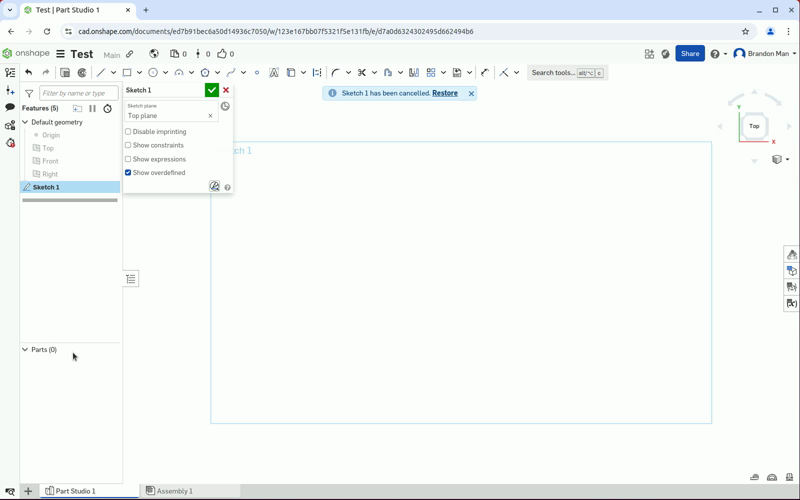
key(y)
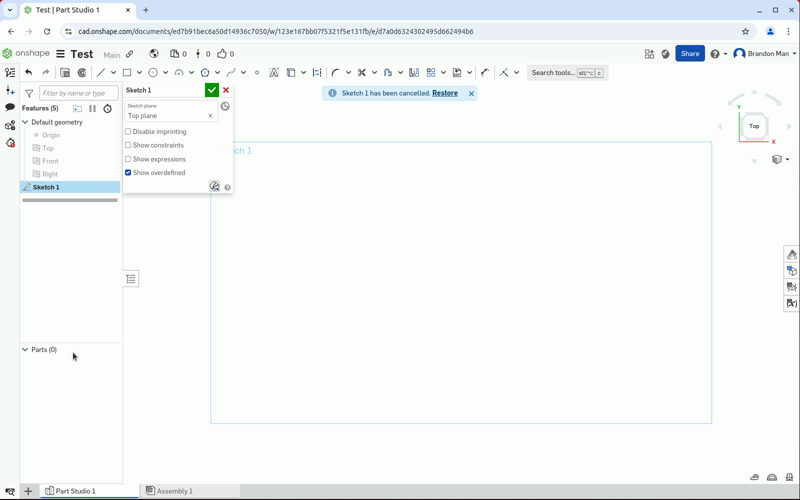
key(l)
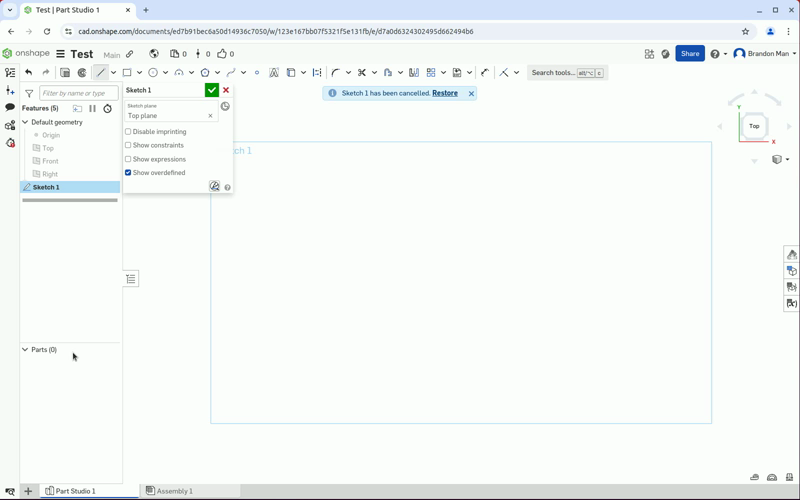
key_down(shift)
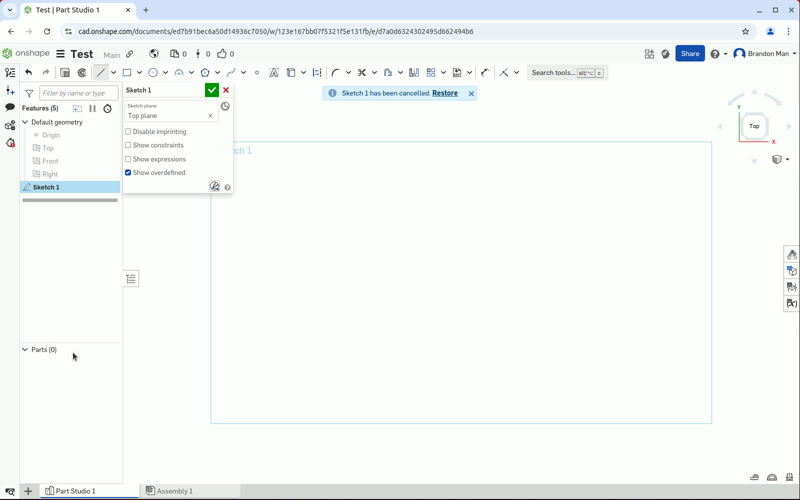
mouse_move(362, 334)
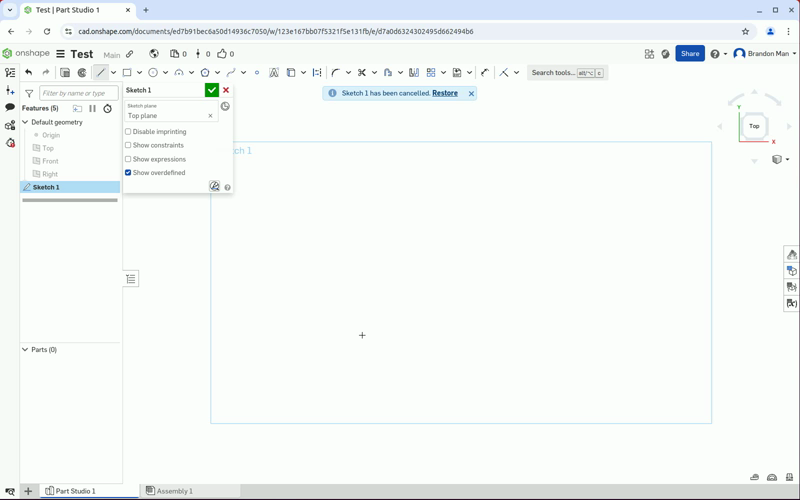
click(362, 334)
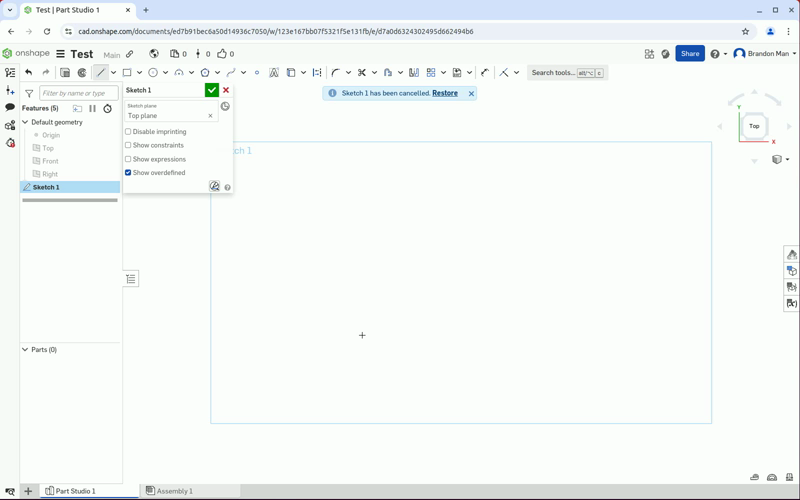
key_up(shift)
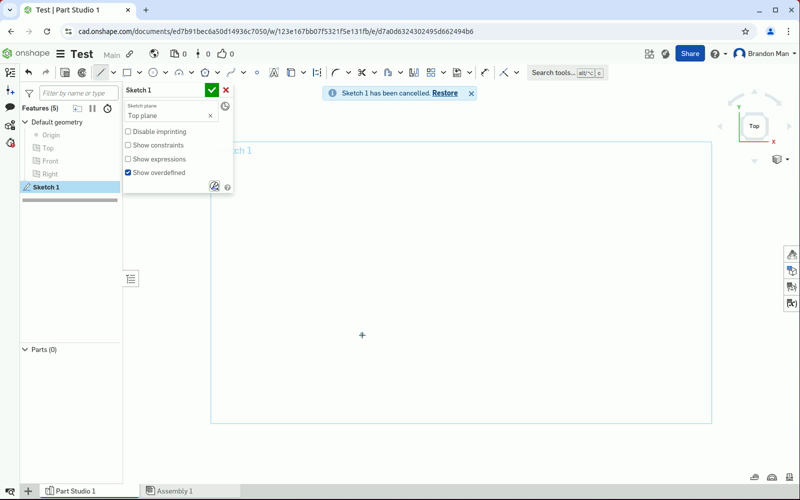
key_down(shift)
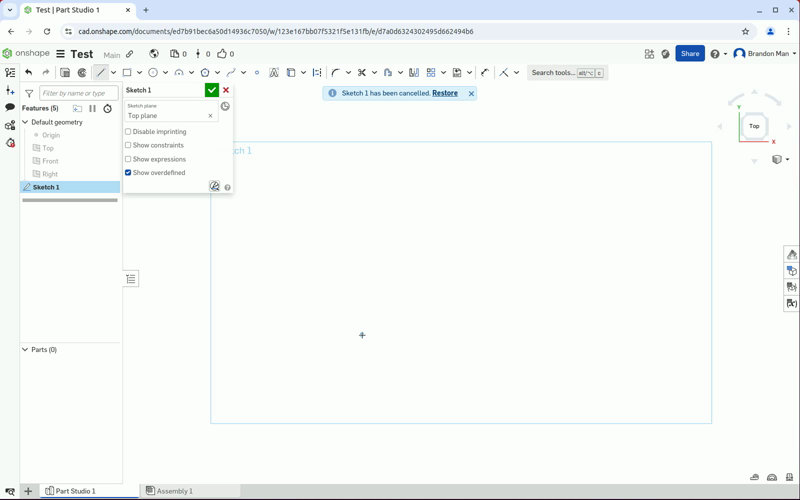
mouse_move(558, 334)
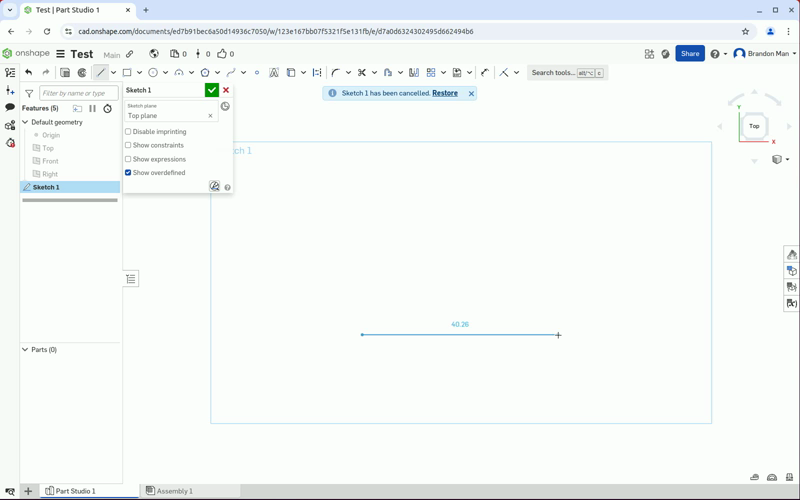
click(558, 334)
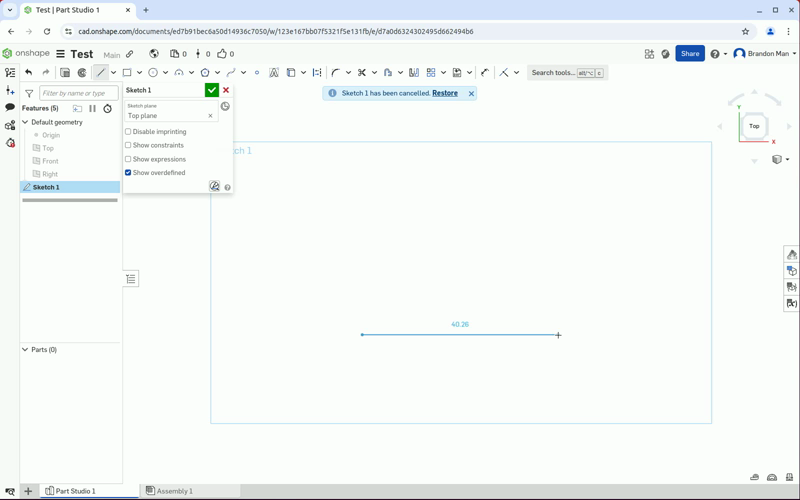
key_up(shift)
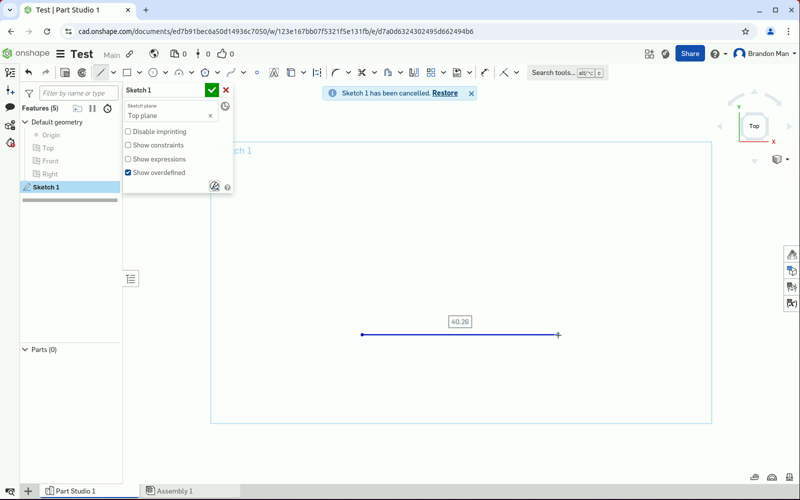
key_down(shift)
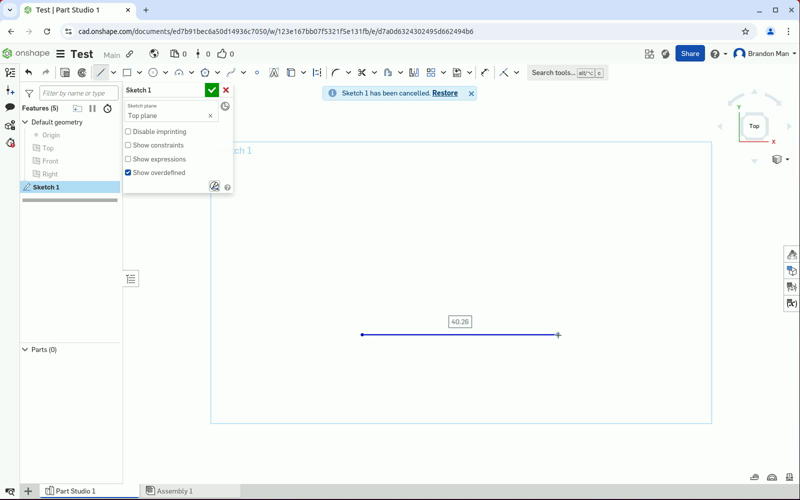
mouse_move(558, 233)
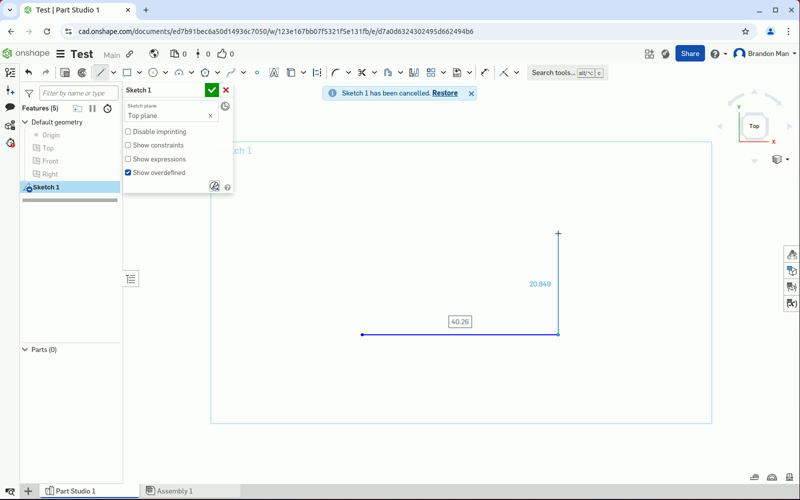
click(558, 233)
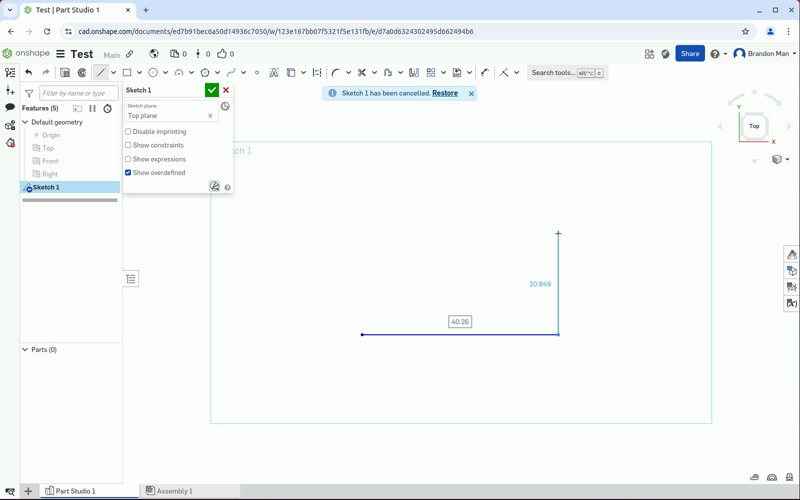
key_up(shift)
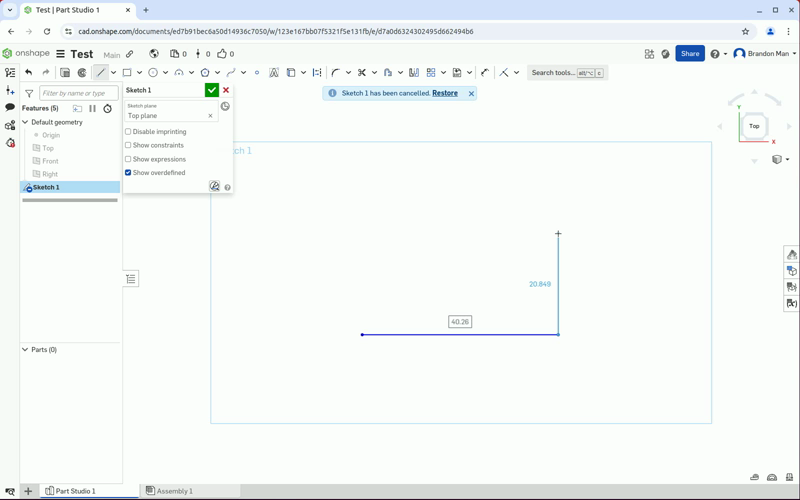
key_down(shift)
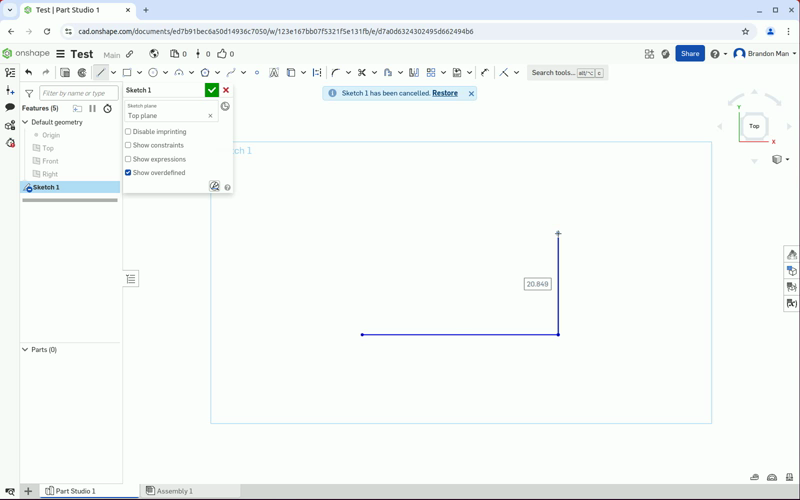
mouse_move(362, 233)
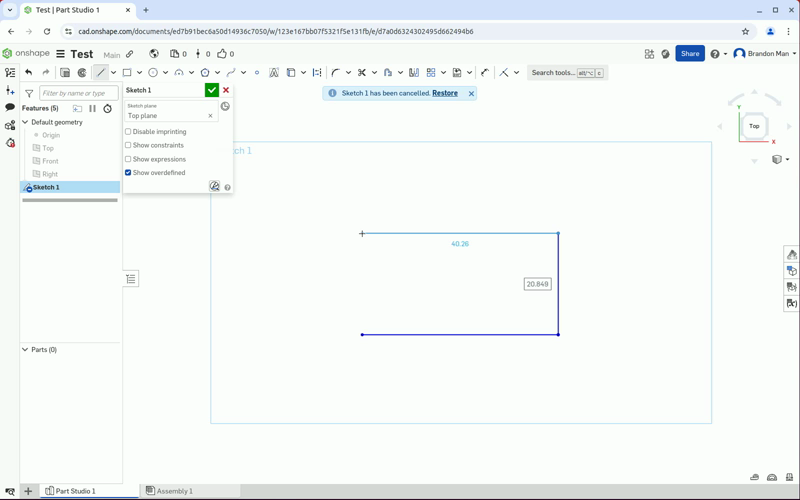
click(362, 233)
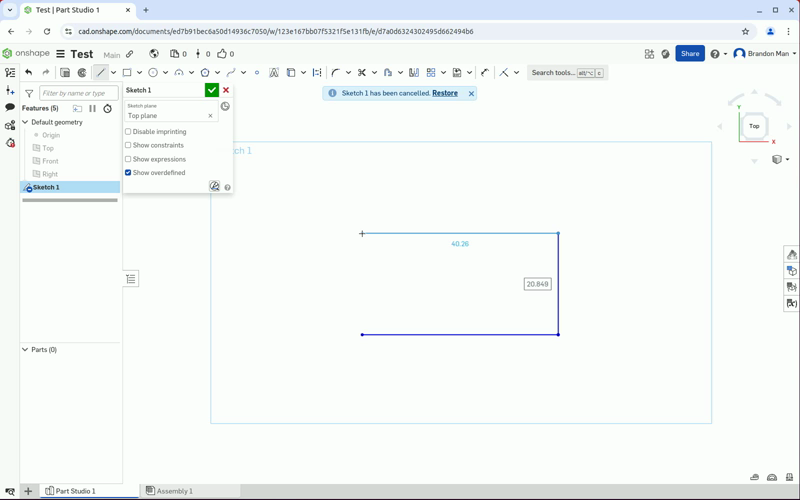
key_up(shift)
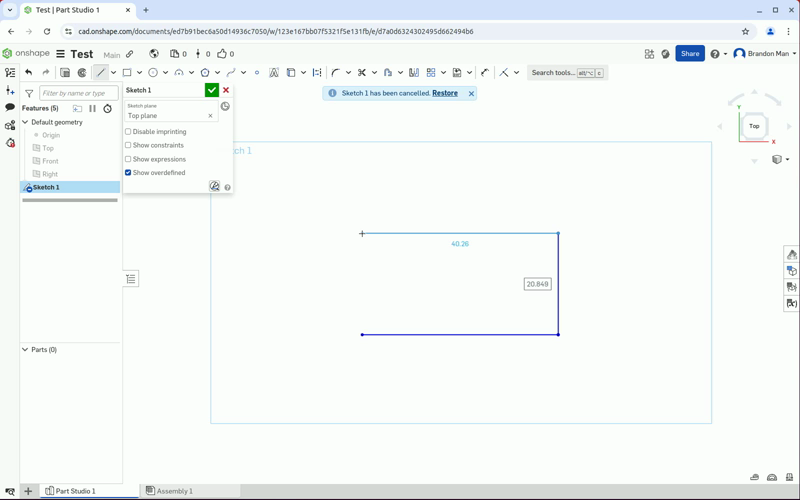
key_down(shift)
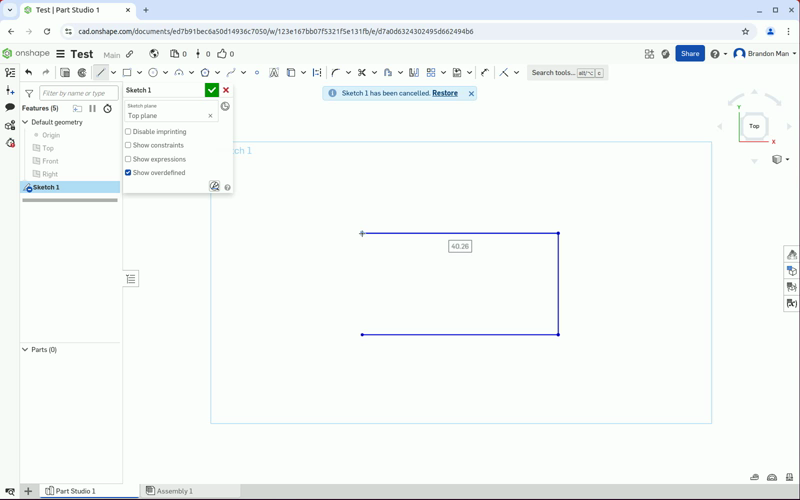
mouse_move(362, 334)
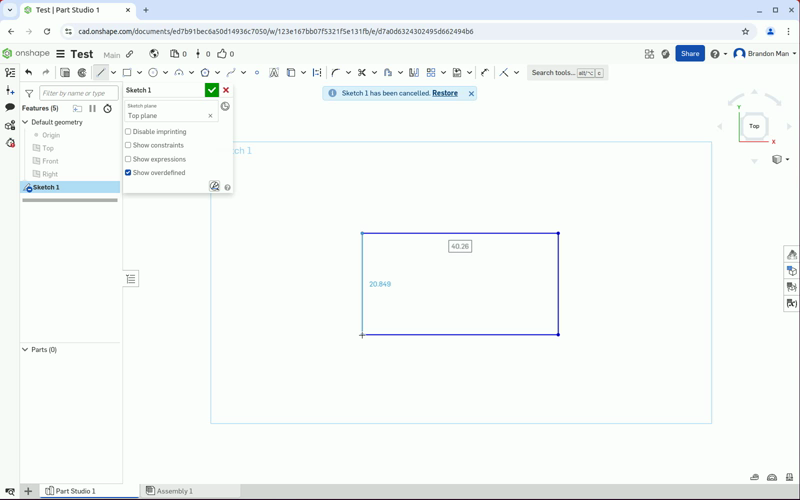
key_up(shift)
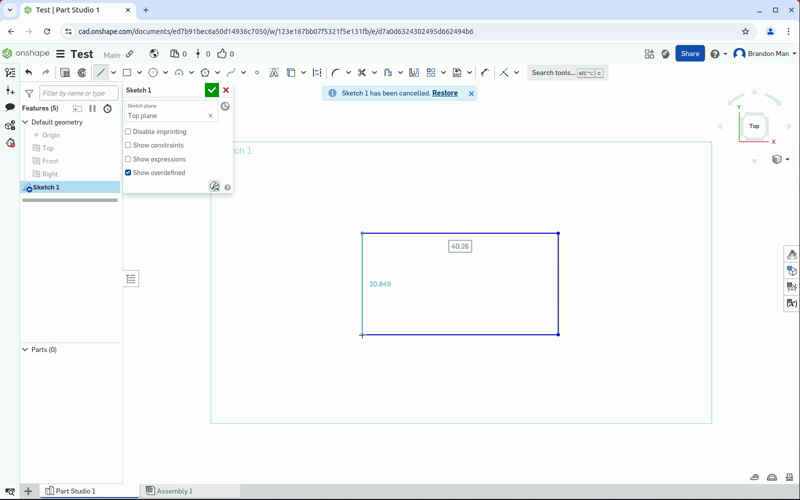
click(362, 334)
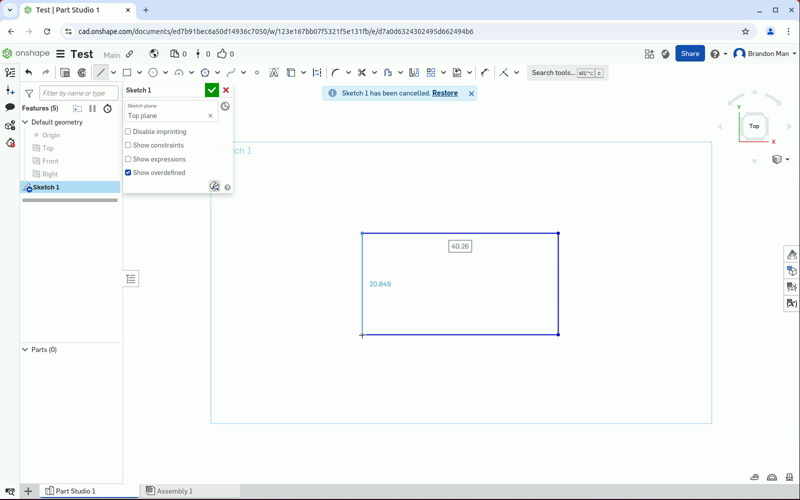
key(esc)
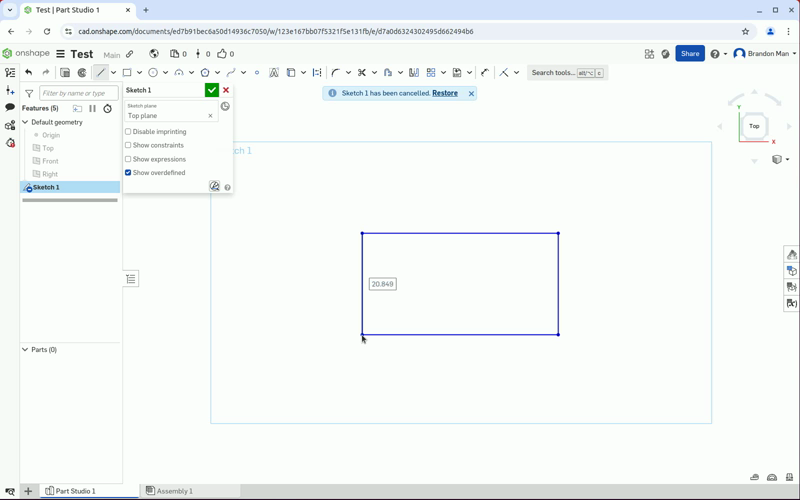
mouse_move(420, 308)
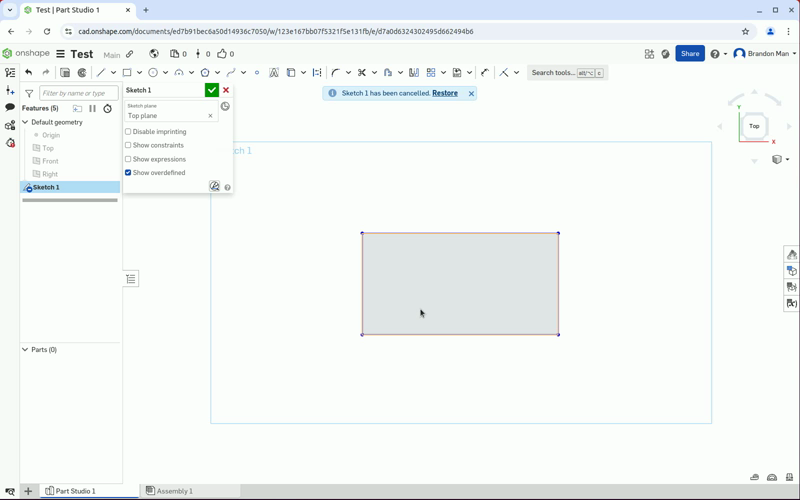
click(420, 308)
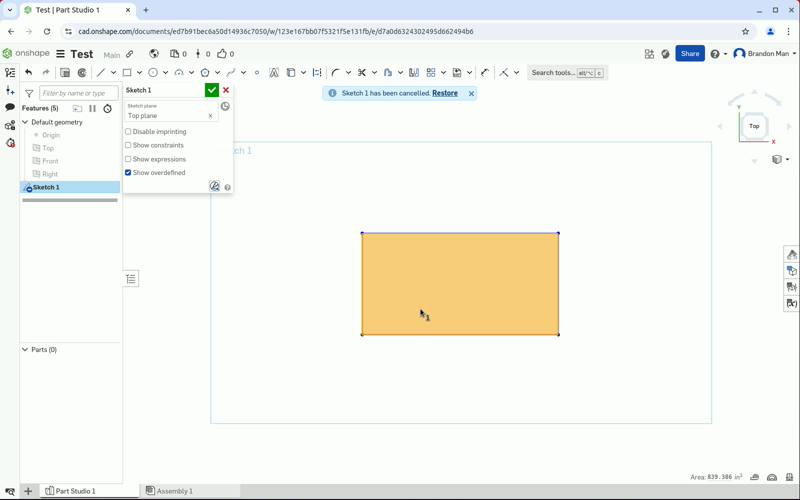
mouse_move(73, 352)
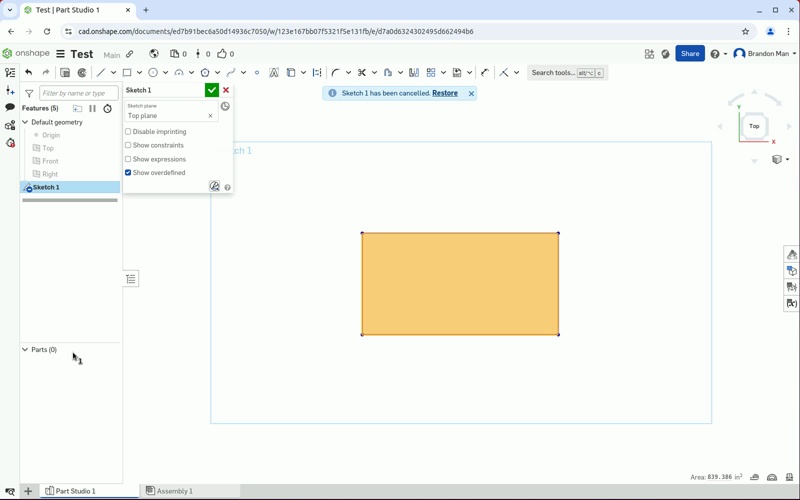
key(shift+y)
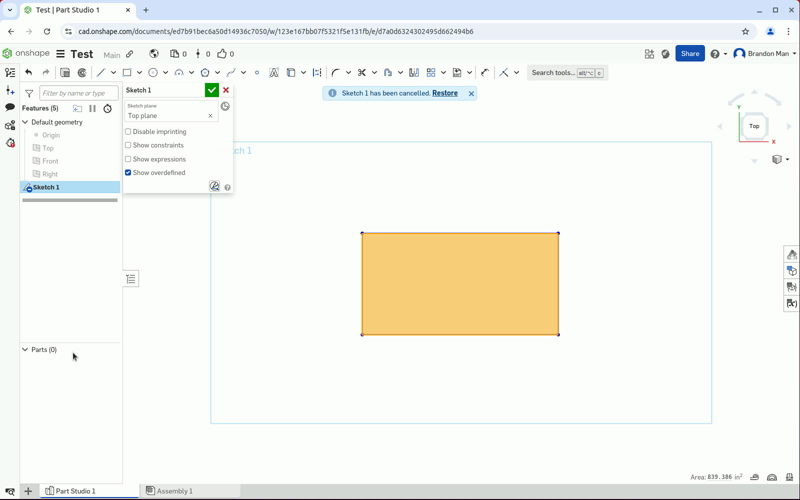
key(shift+e)
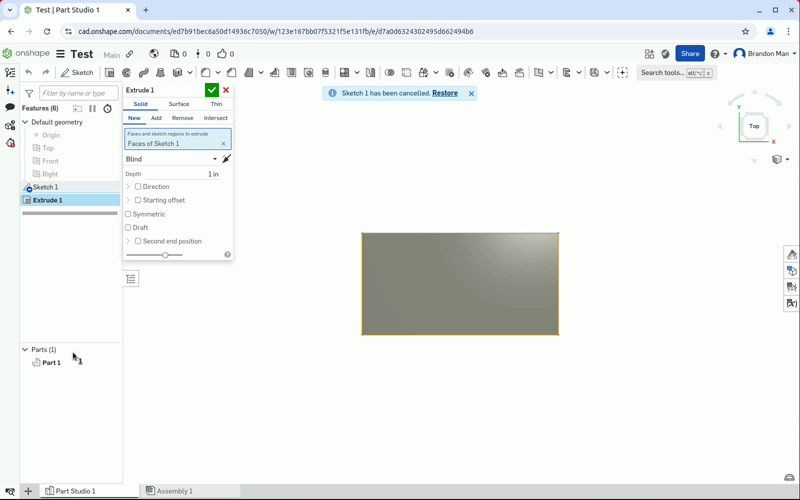
mouse_move(143, 106)
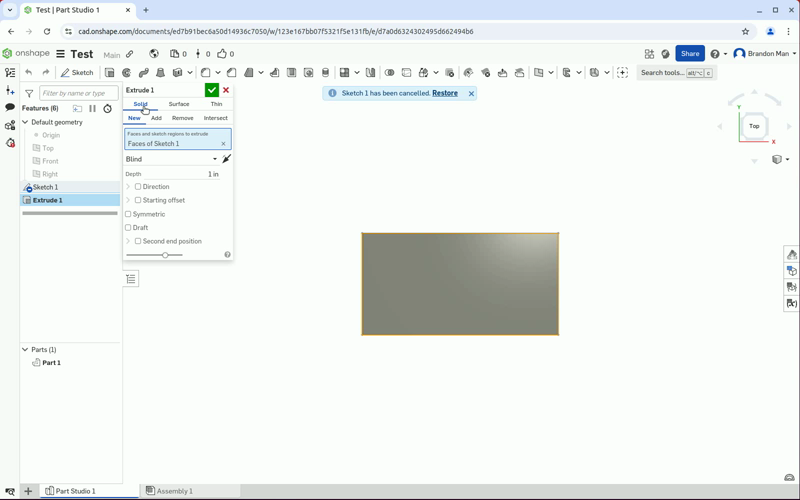
click(143, 106)
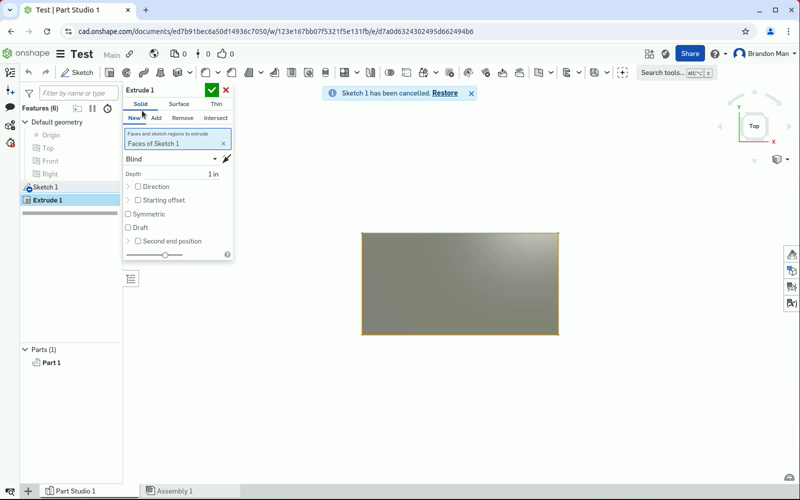
mouse_move(137, 120)
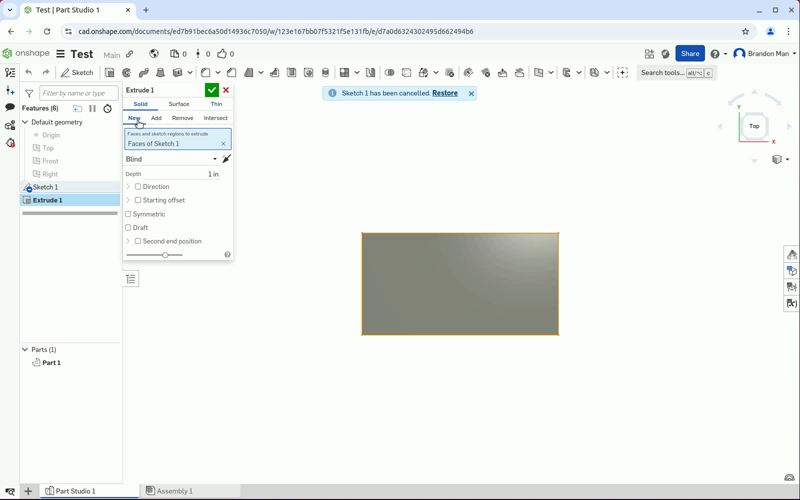
click(137, 120)
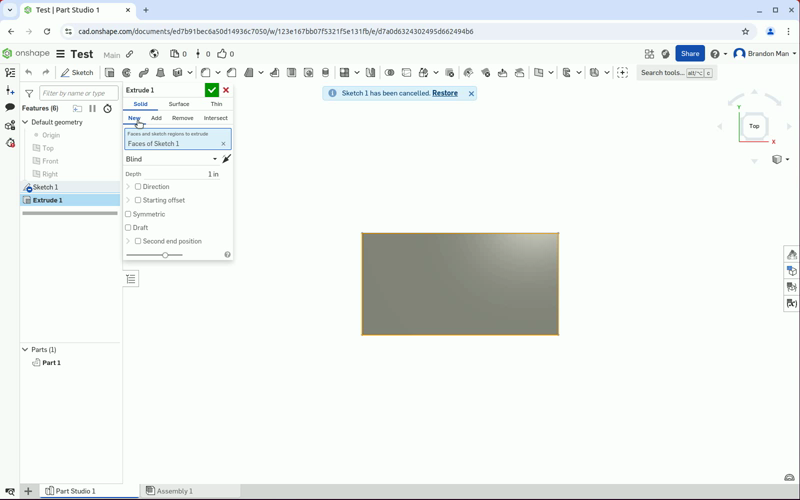
key(tab, 4)
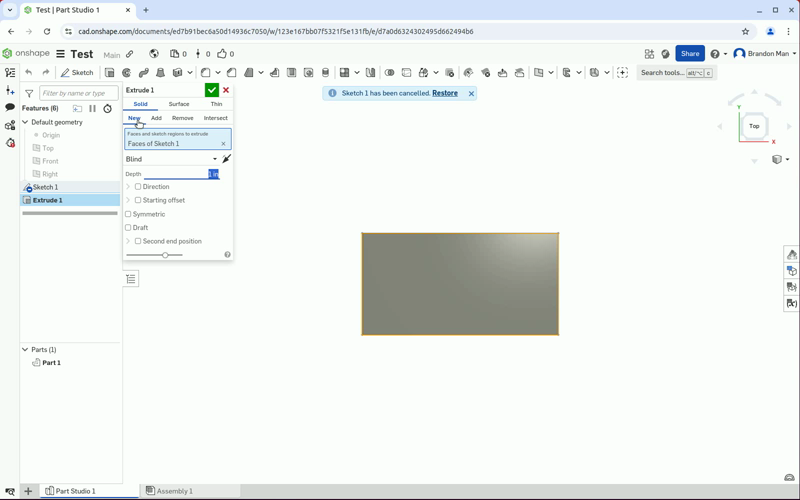
text(1.204)
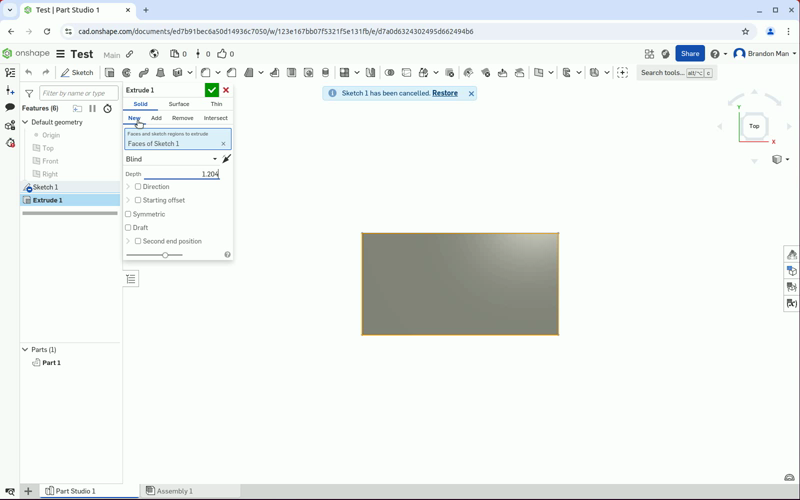
key(enter)
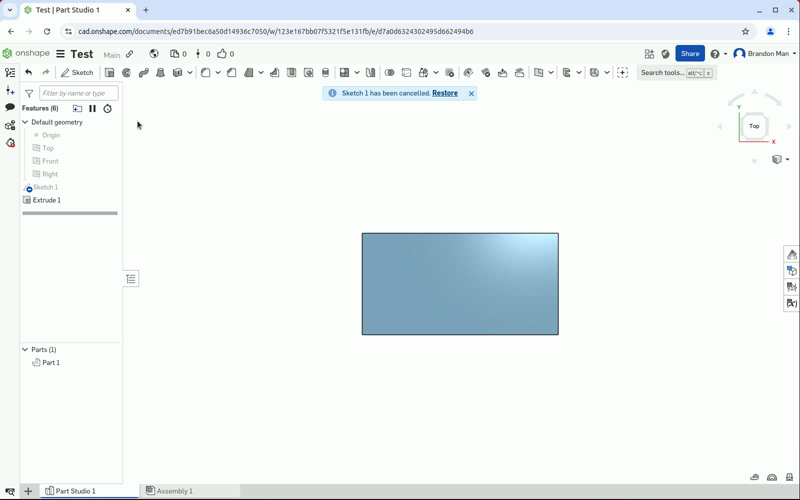
key(shift+h)
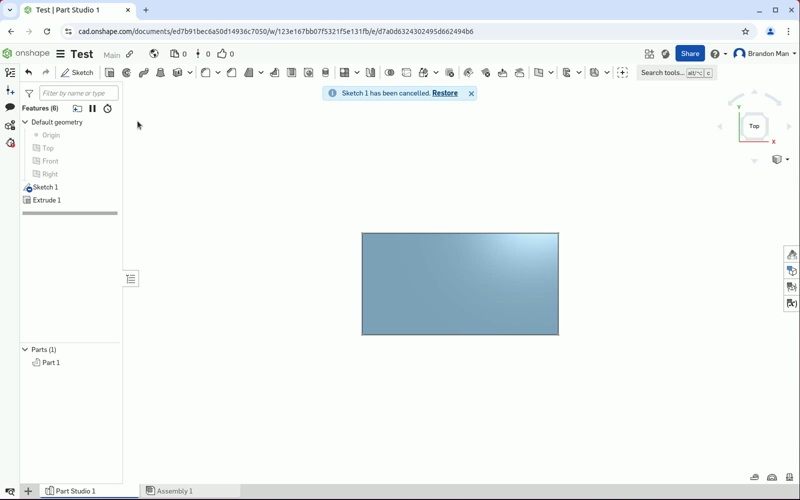
key(shift+h)
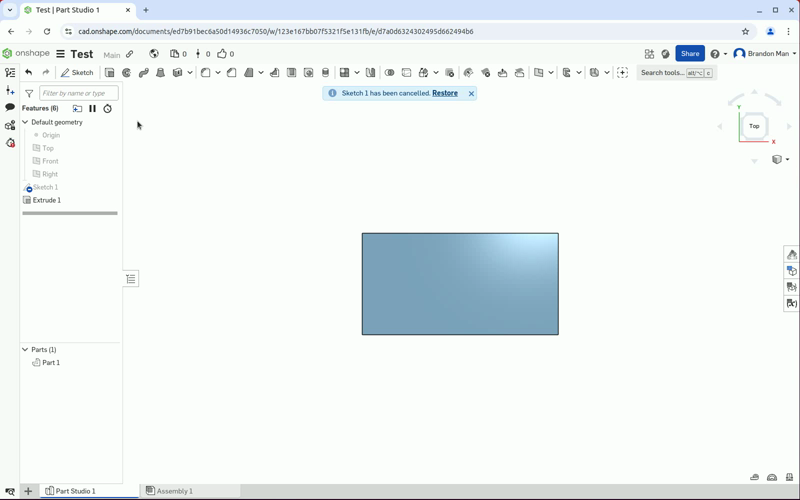
mouse_move(73, 189)
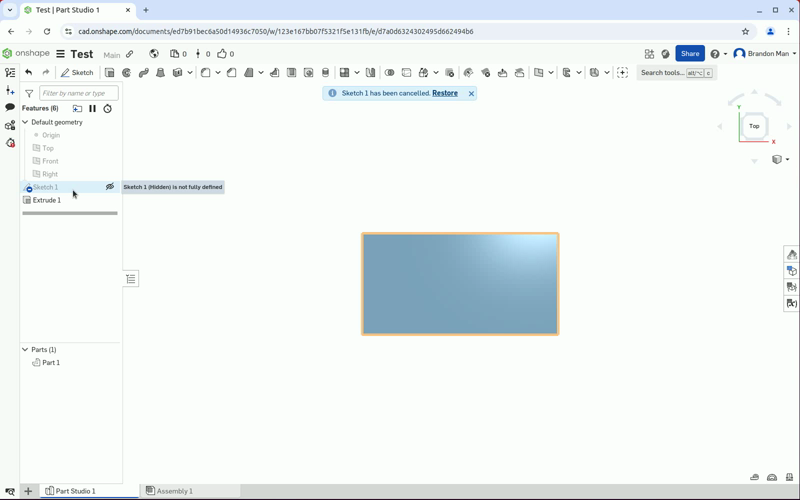
click(73, 189)
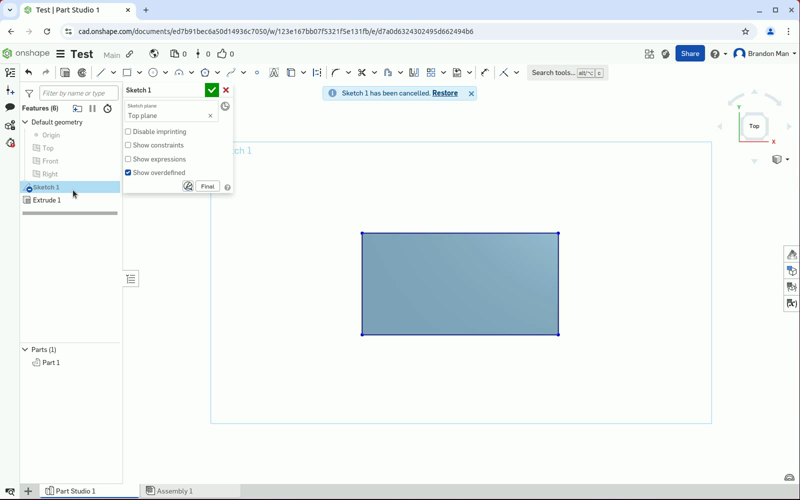
mouse_move(229, 92)
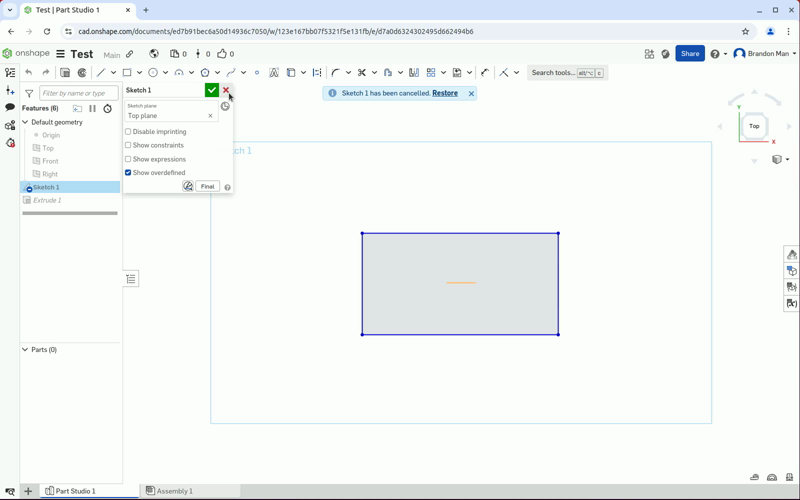
click(229, 92)
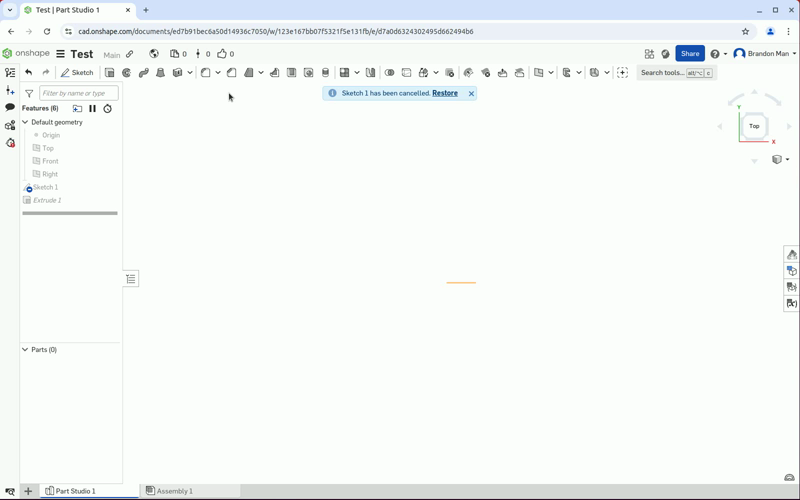
mouse_move(541, 75)
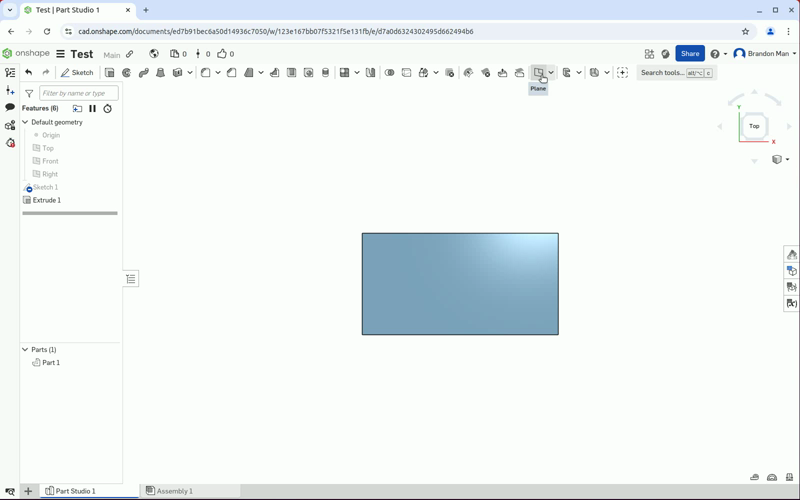
click(541, 75)
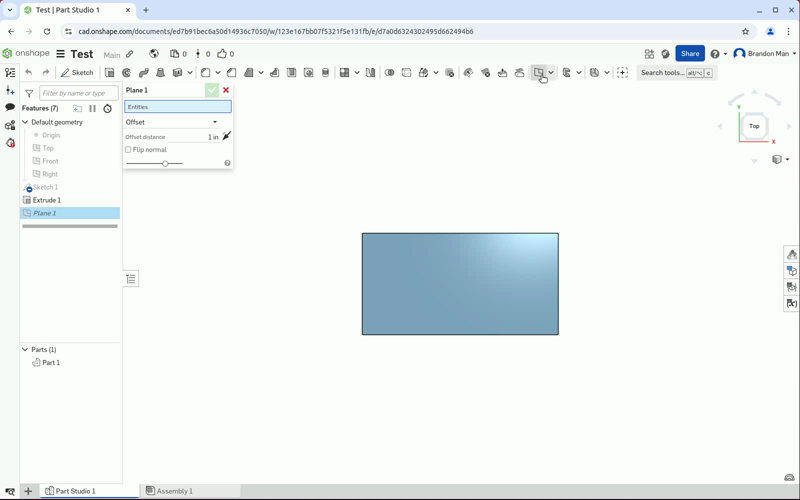
mouse_move(73, 150)
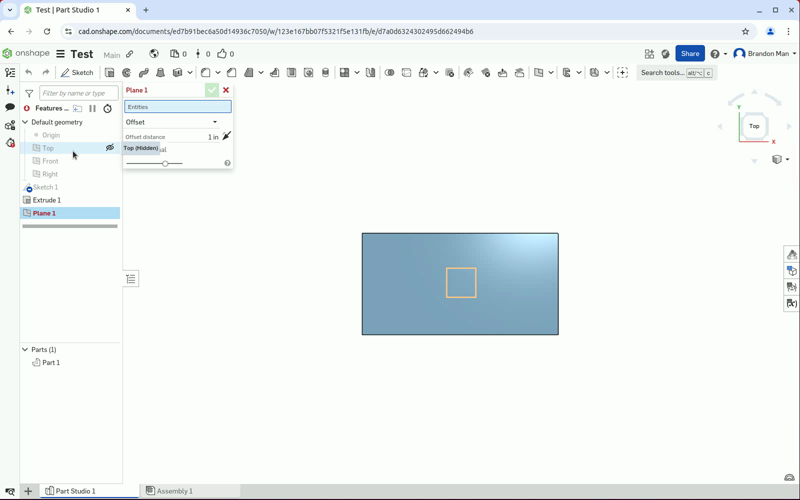
click(73, 150)
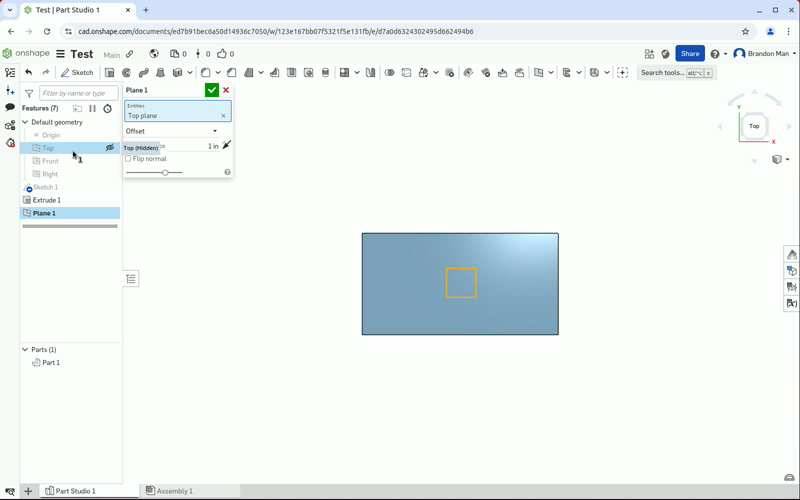
key(tab, 2)
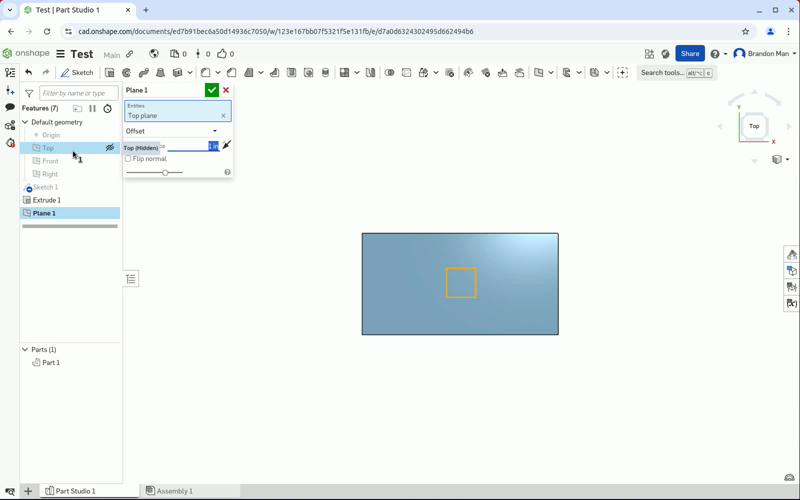
text(1.202)
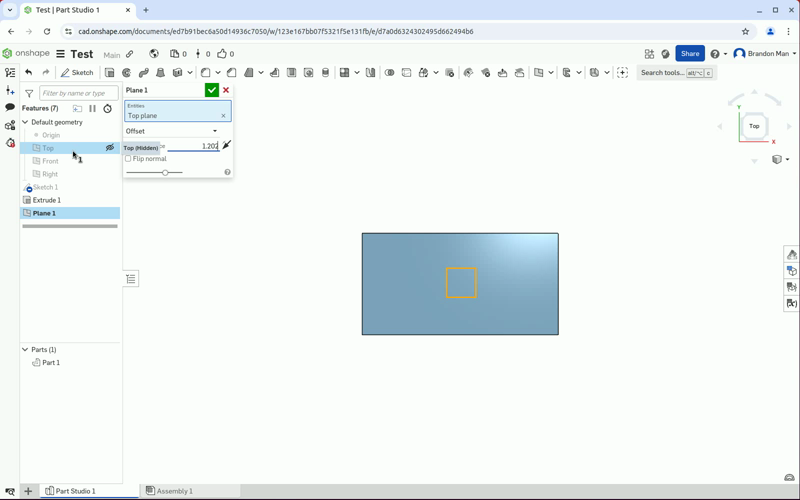
key(enter, 2)
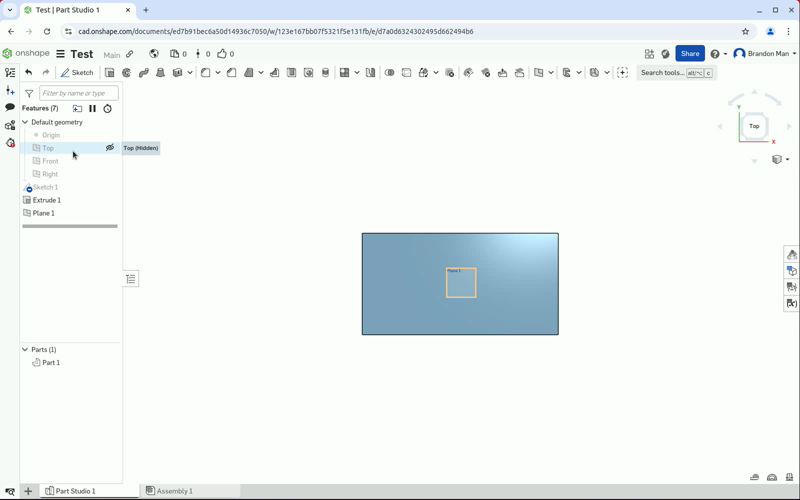
key(shift+s)
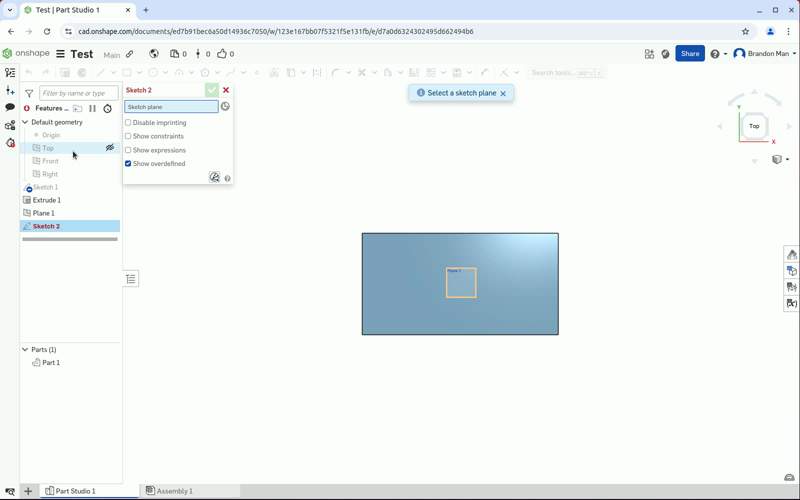
mouse_move(73, 215)
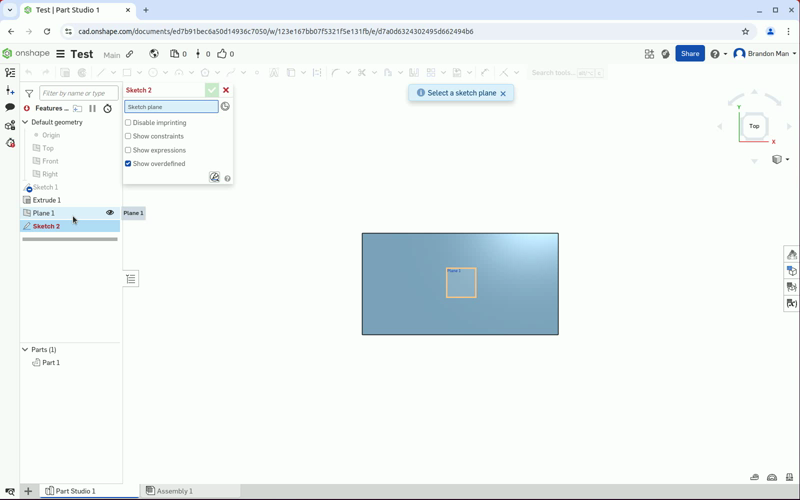
click(73, 215)
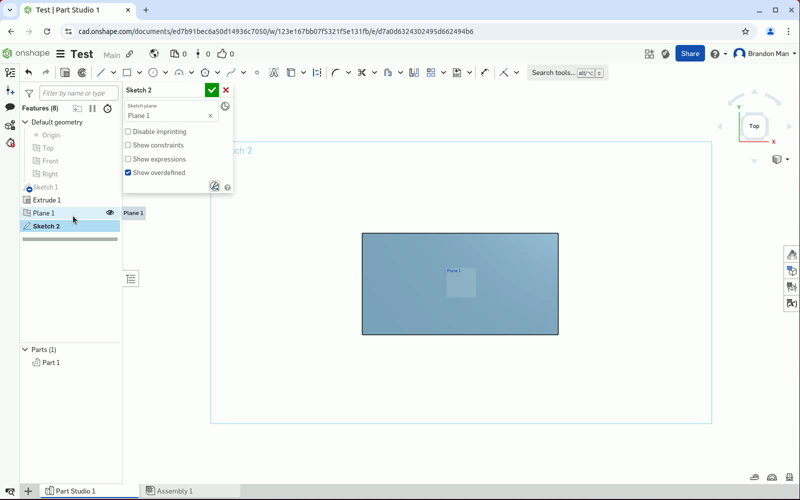
mouse_move(73, 352)
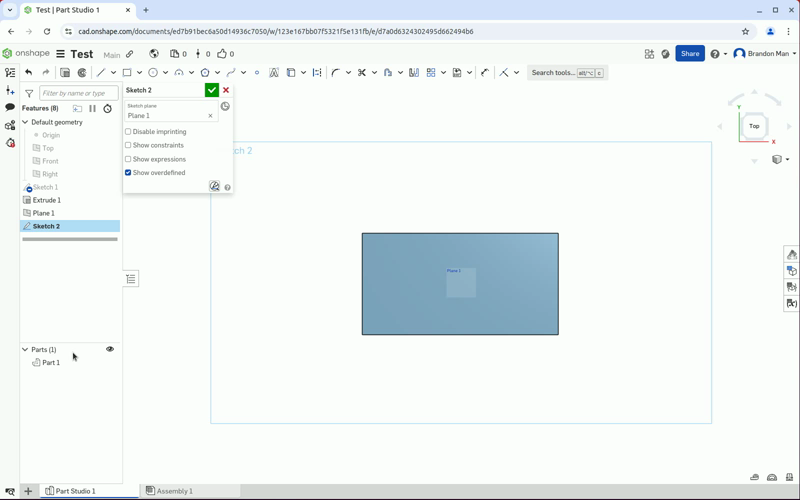
key(y)
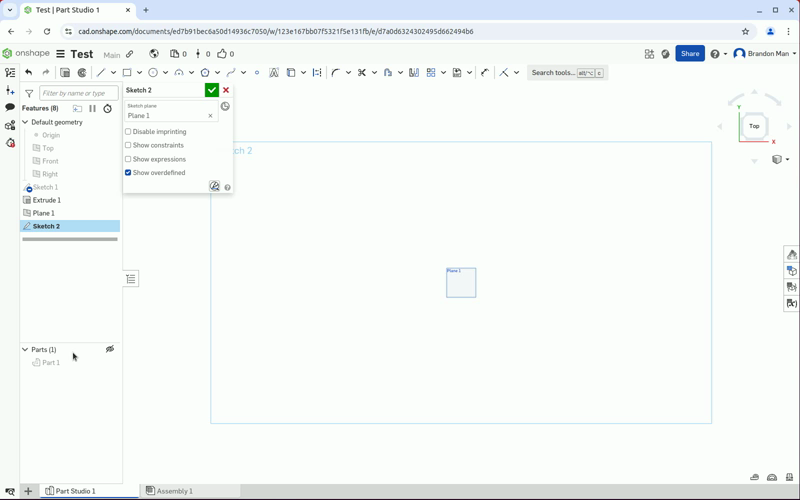
key(l)
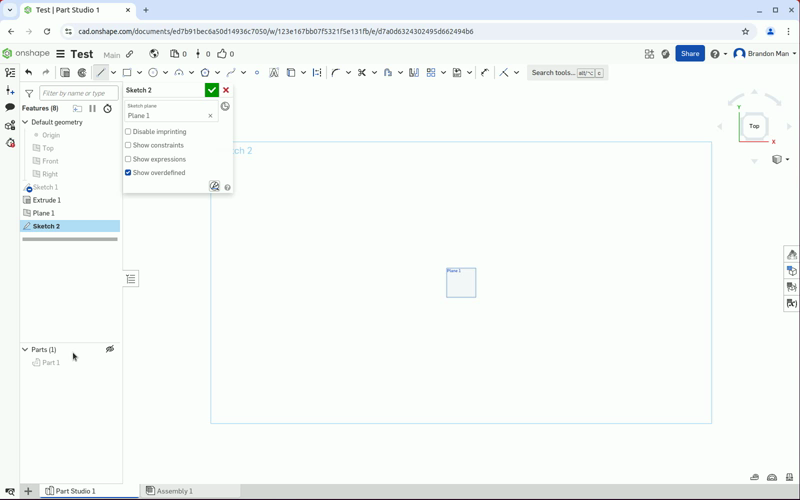
key_down(shift)
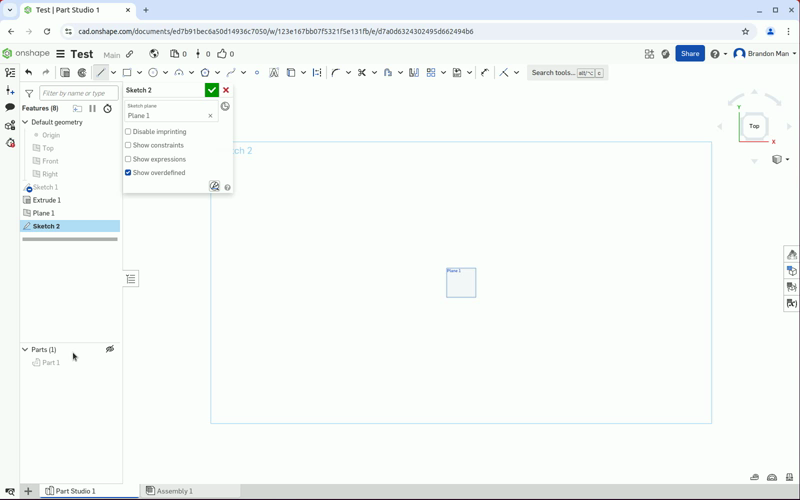
mouse_move(378, 231)
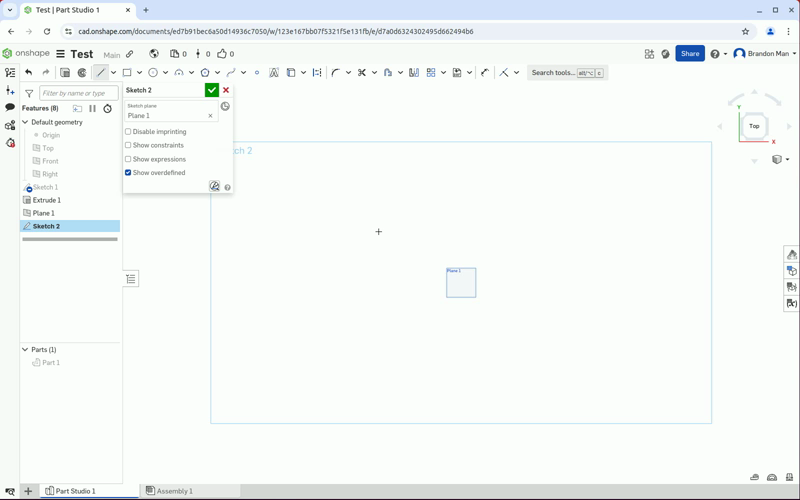
click(378, 231)
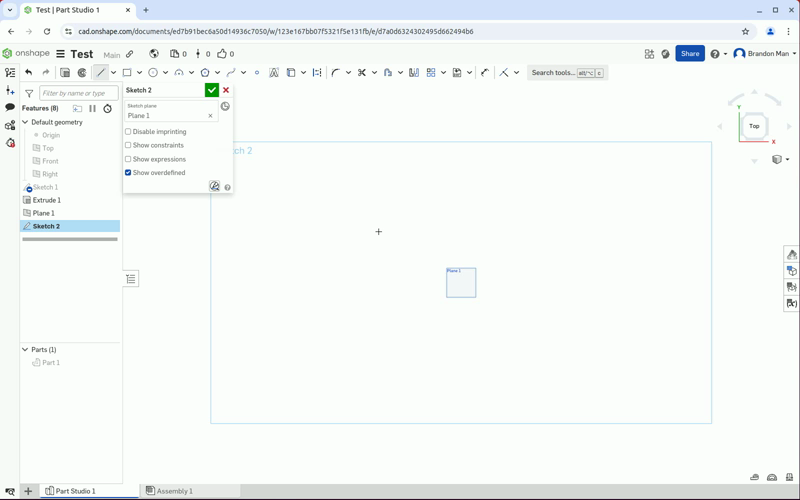
key_up(shift)
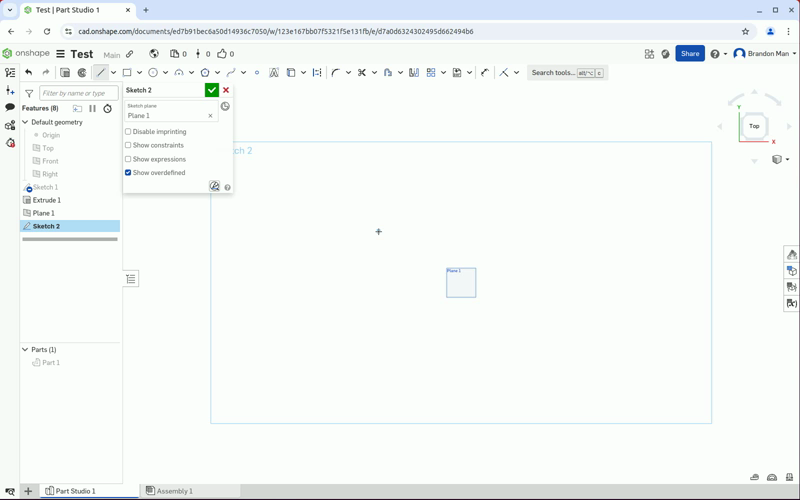
key_down(shift)
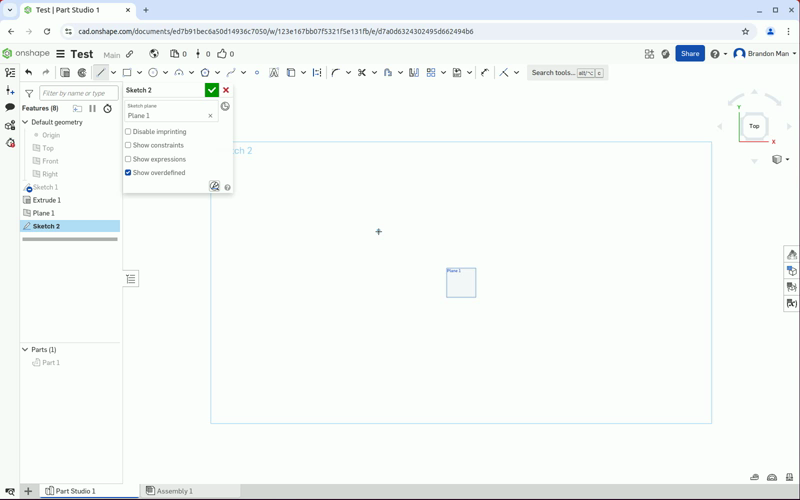
mouse_move(408, 231)
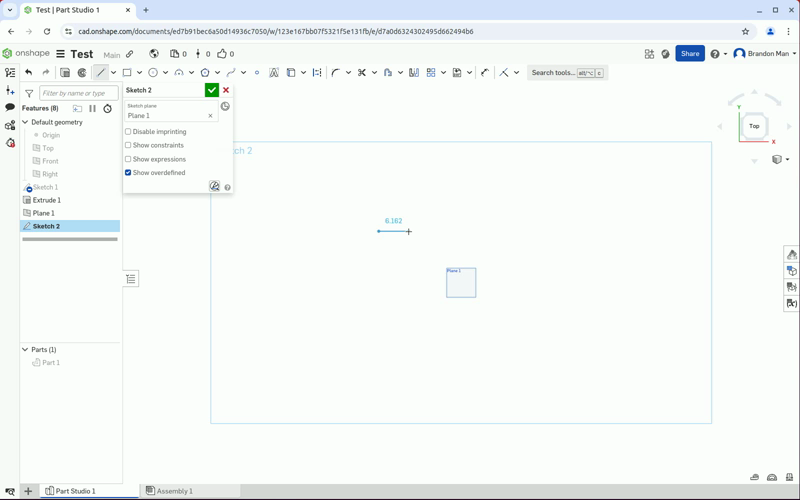
mouse_move(387, 231)
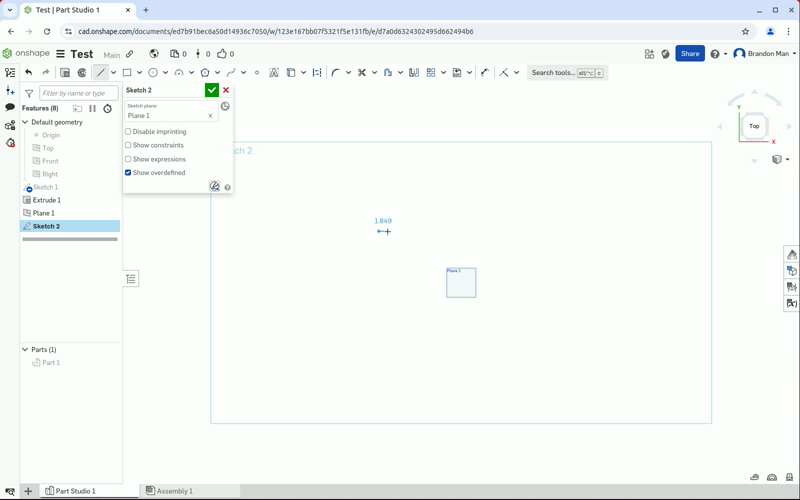
click(387, 231)
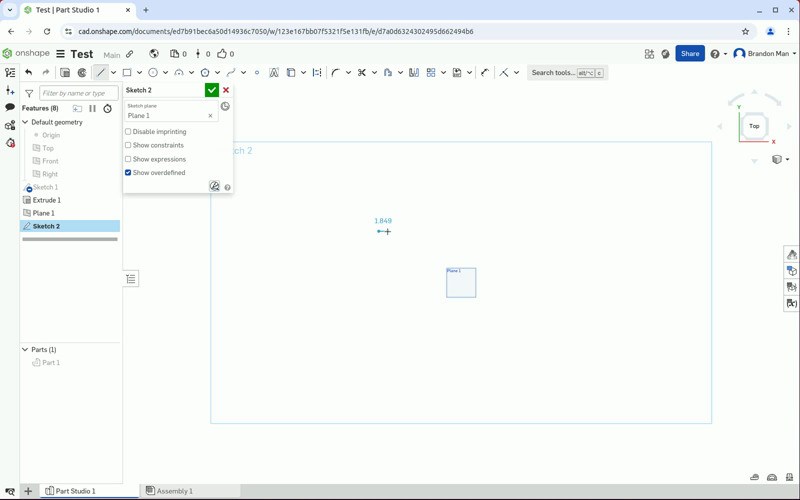
key_up(shift)
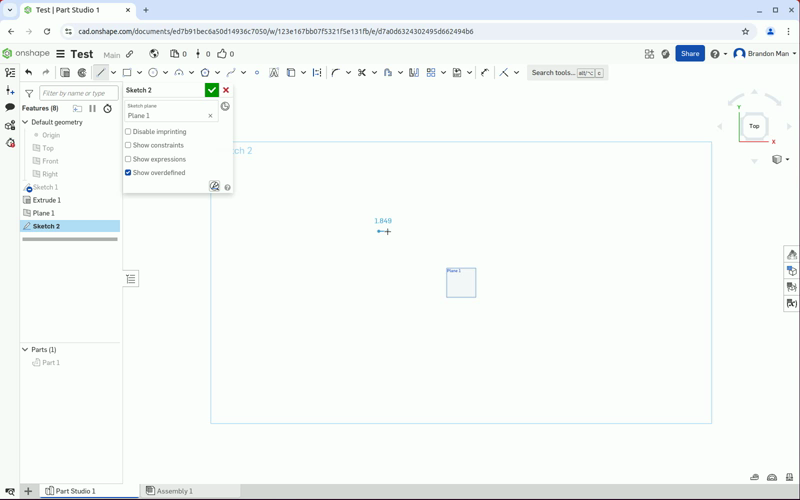
key_down(shift)
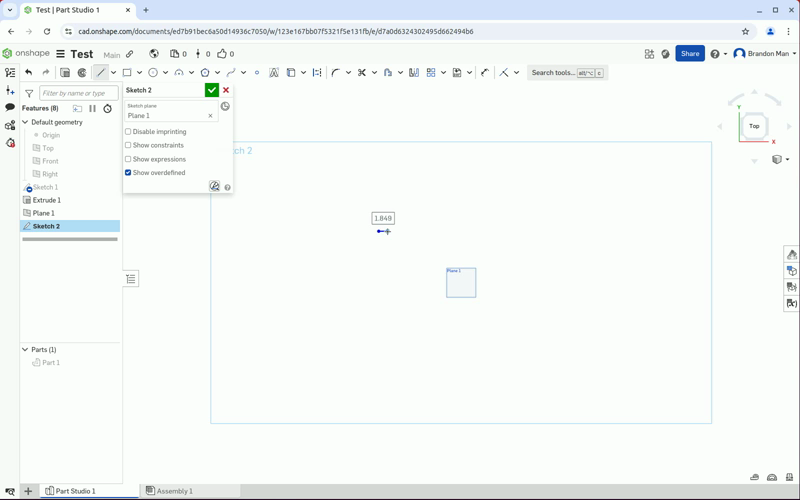
mouse_move(417, 231)
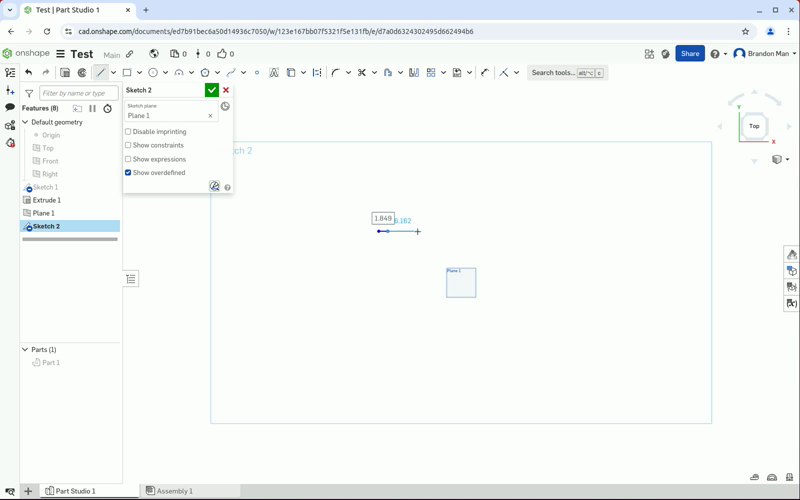
mouse_move(387, 219)
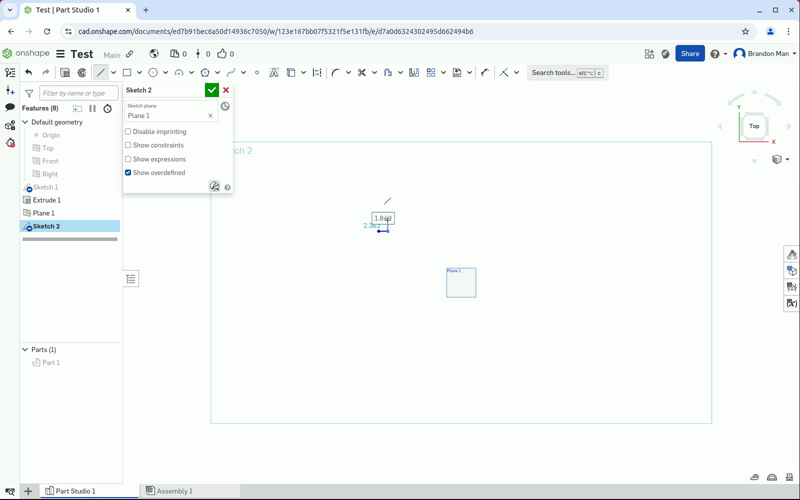
click(387, 219)
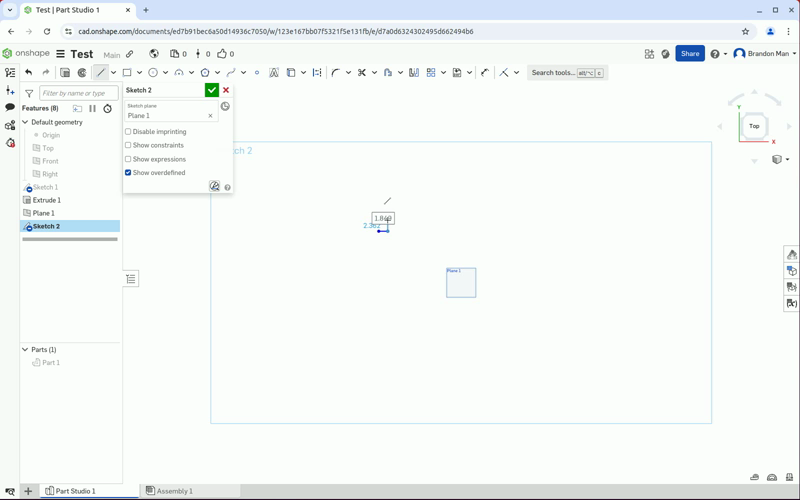
key_up(shift)
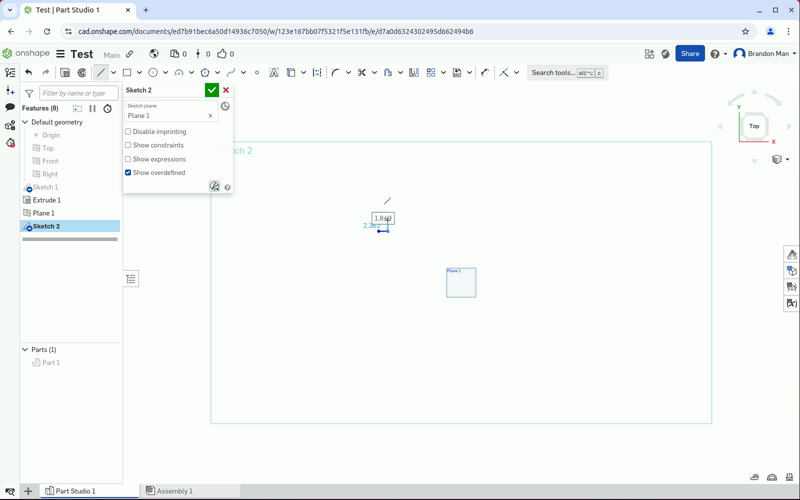
key_down(shift)
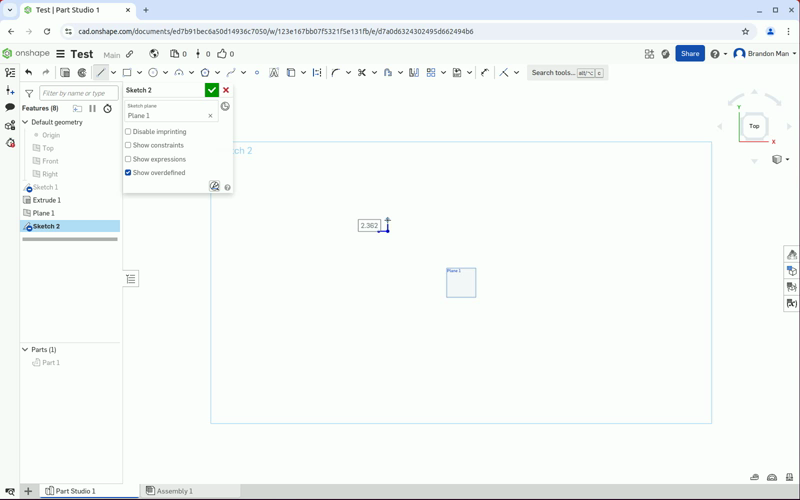
mouse_move(417, 219)
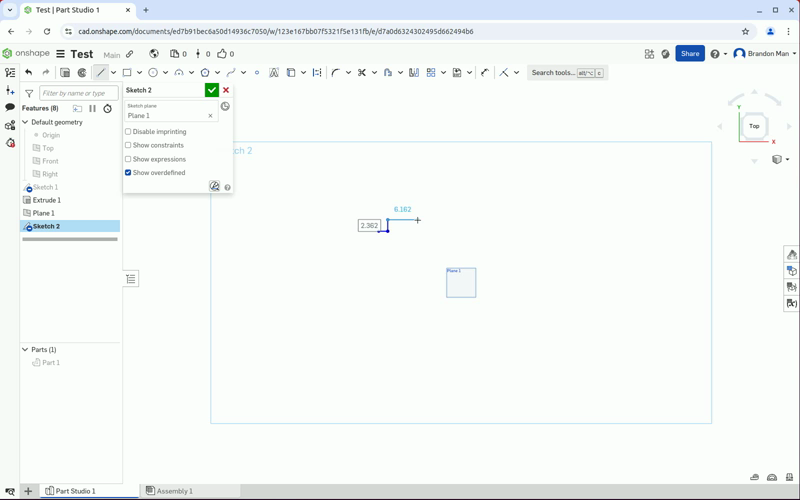
mouse_move(378, 219)
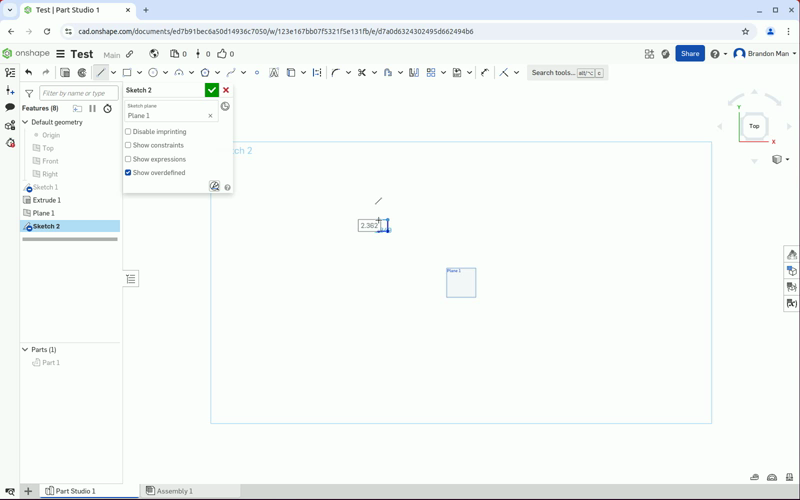
click(378, 219)
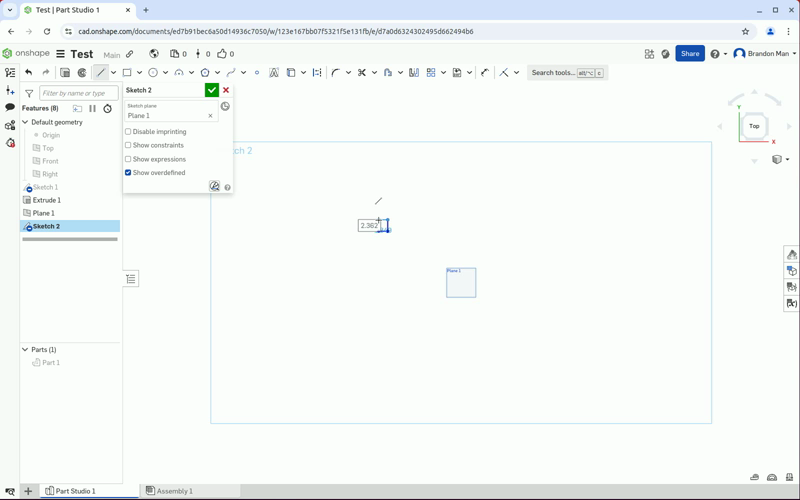
key_up(shift)
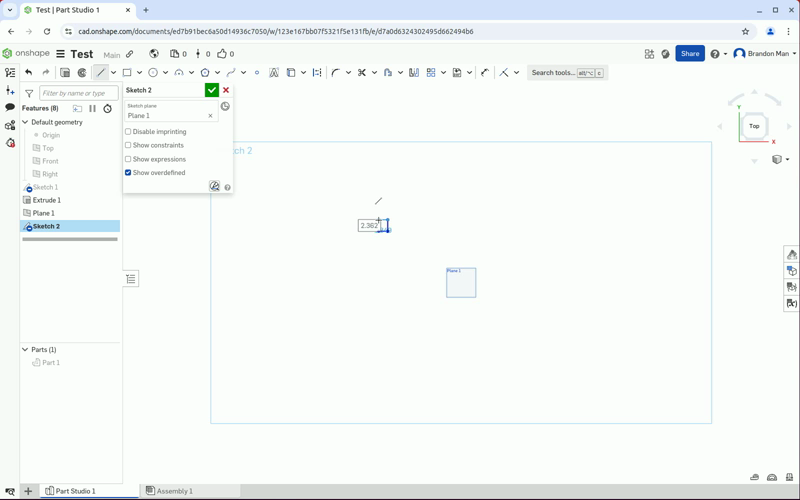
mouse_move(408, 219)
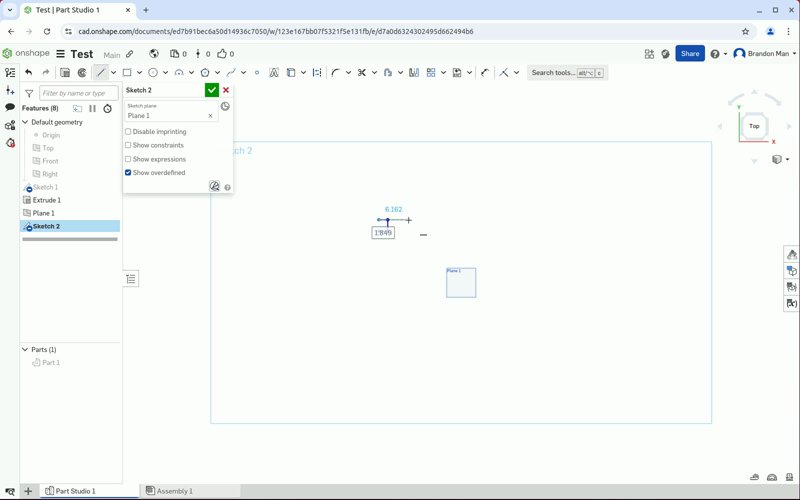
key_down(shift)
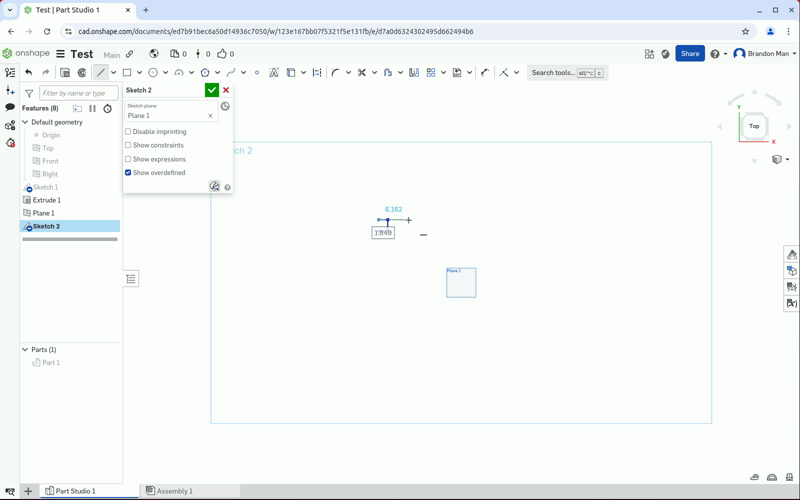
mouse_move(378, 231)
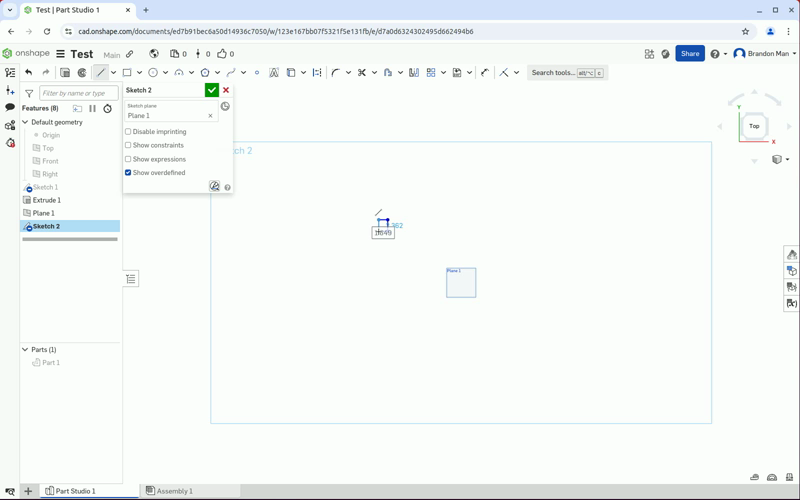
key_up(shift)
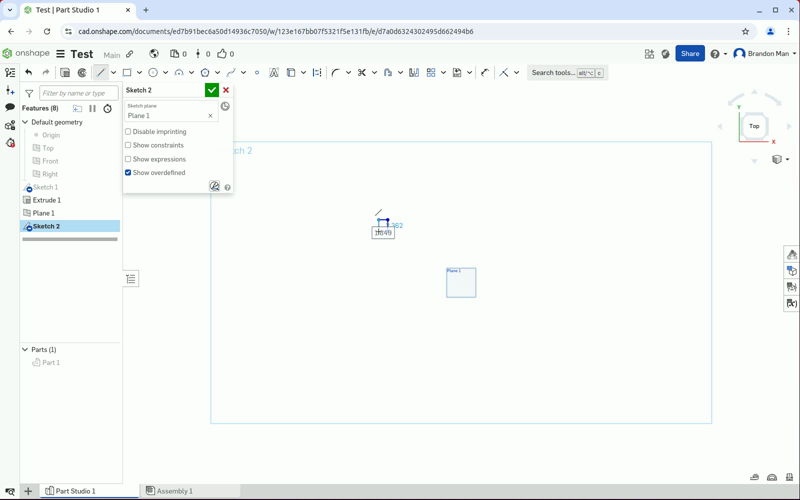
click(378, 231)
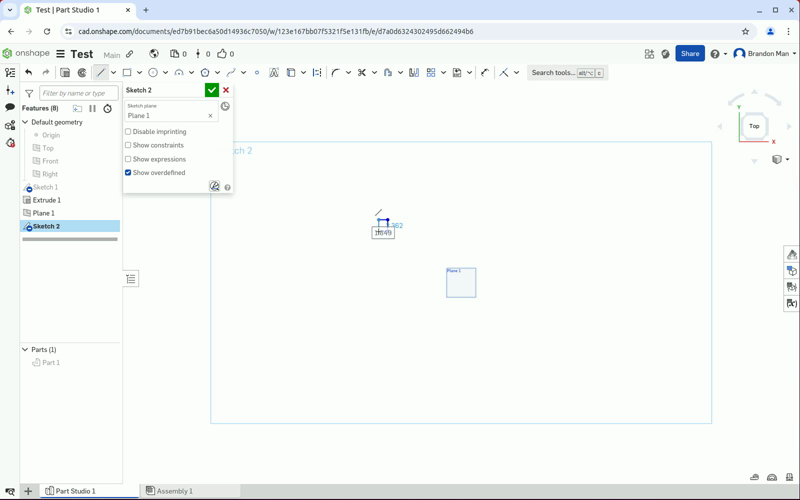
key(esc)
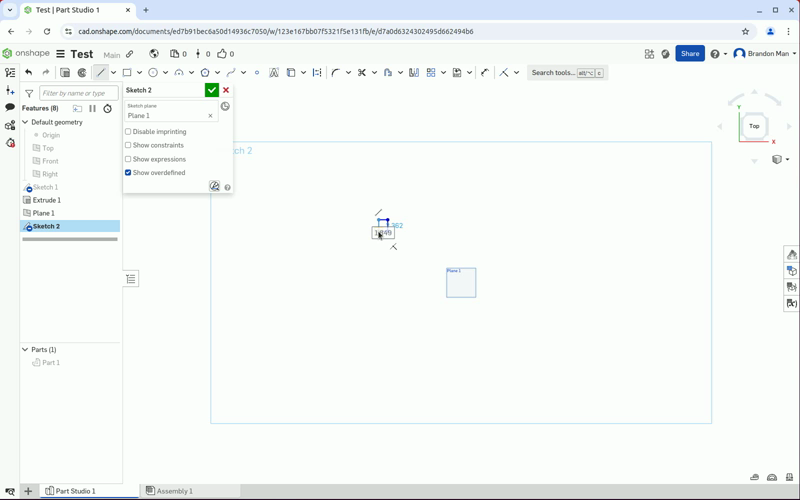
mouse_move(379, 225)
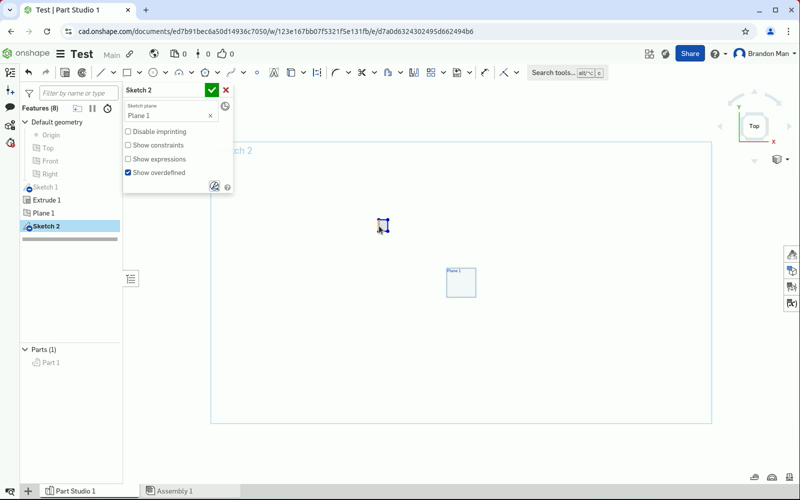
scroll(6)
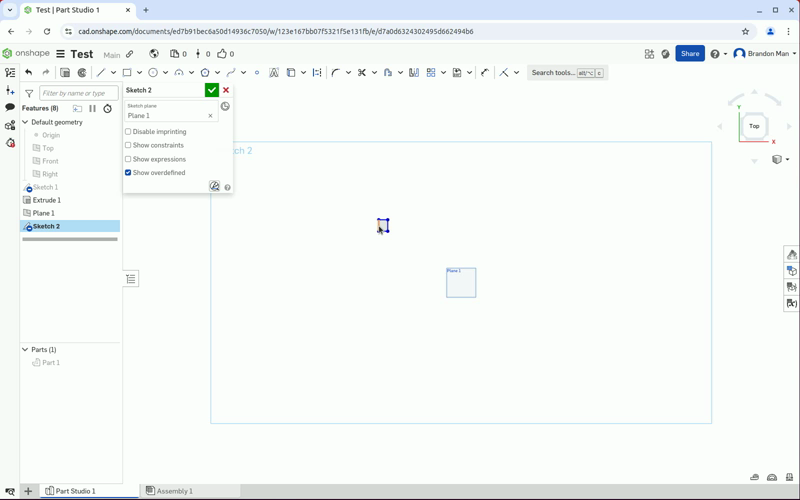
scroll(6)
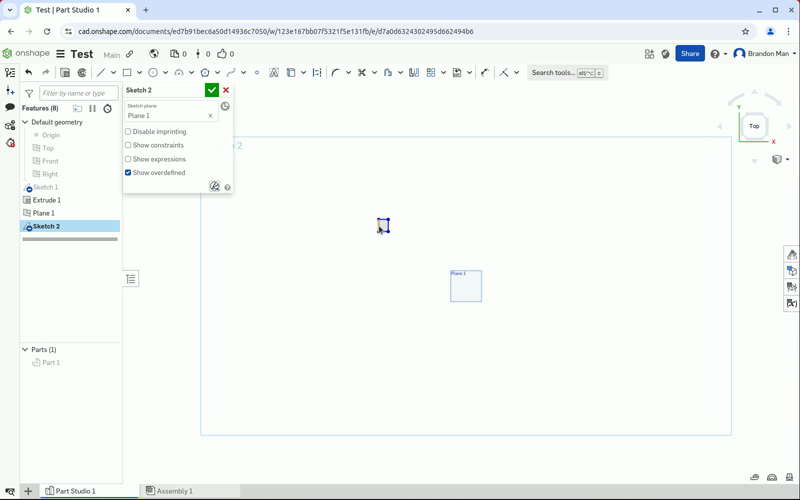
scroll(6)
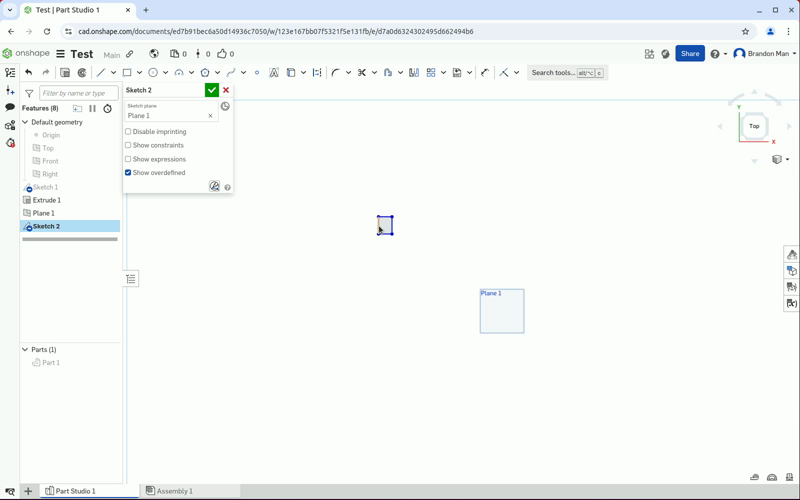
scroll(6)
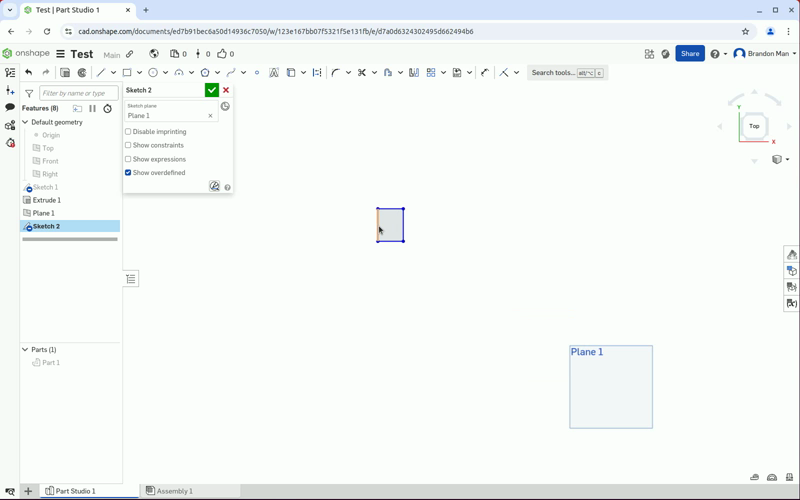
scroll(6)
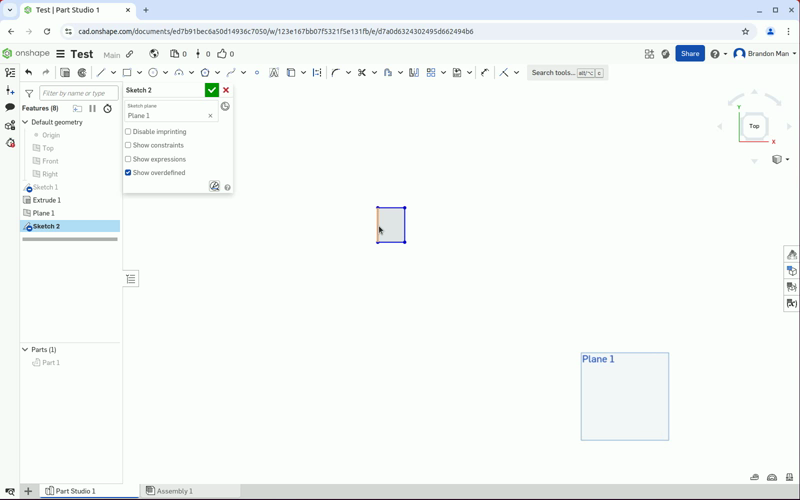
scroll(6)
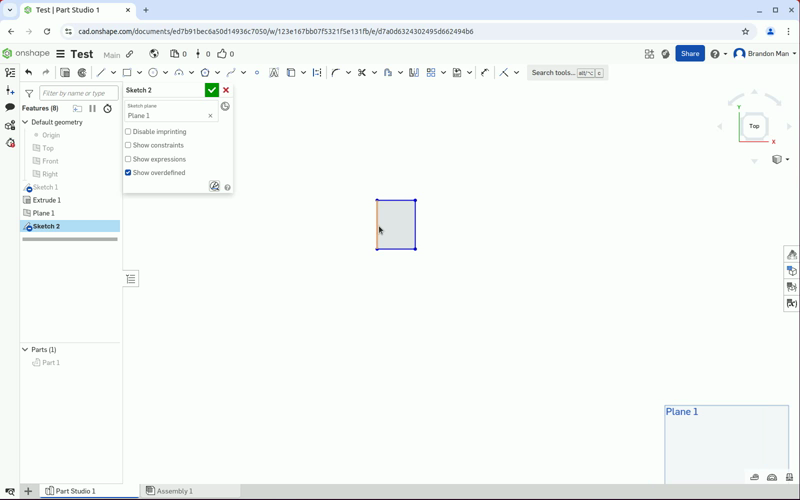
scroll(6)
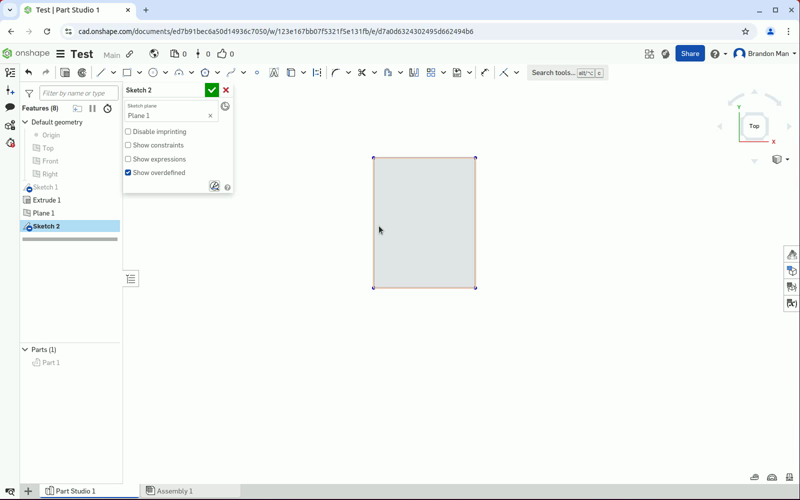
click(379, 225)
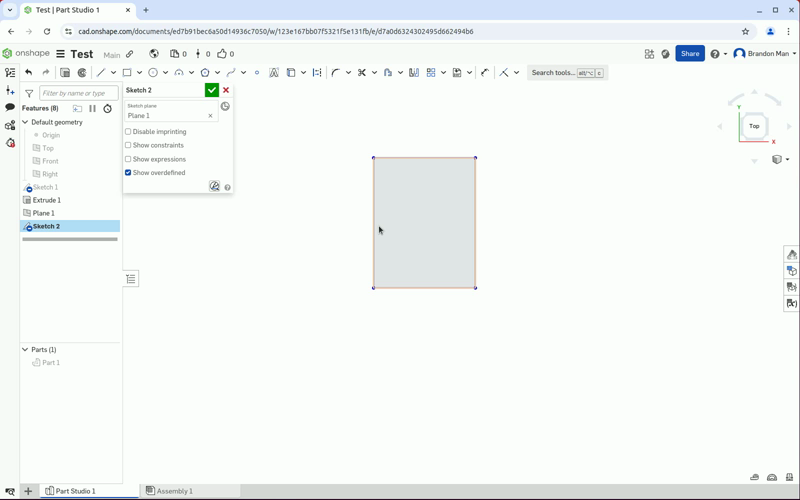
scroll(-6)
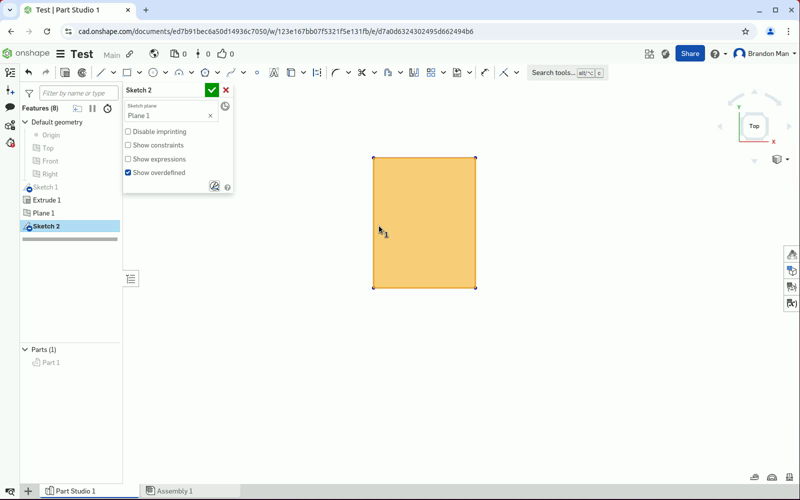
scroll(-6)
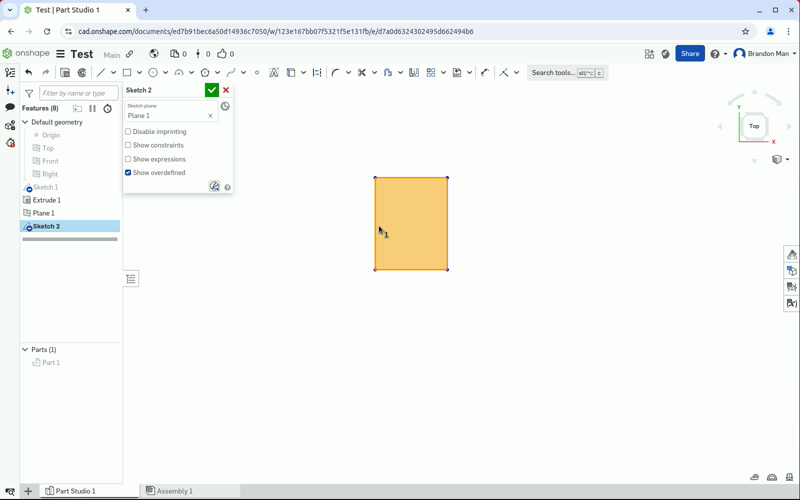
scroll(-6)
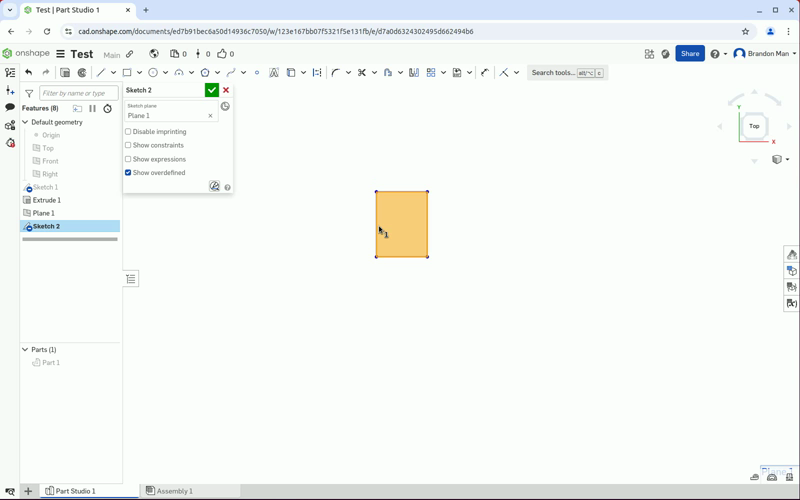
scroll(-6)
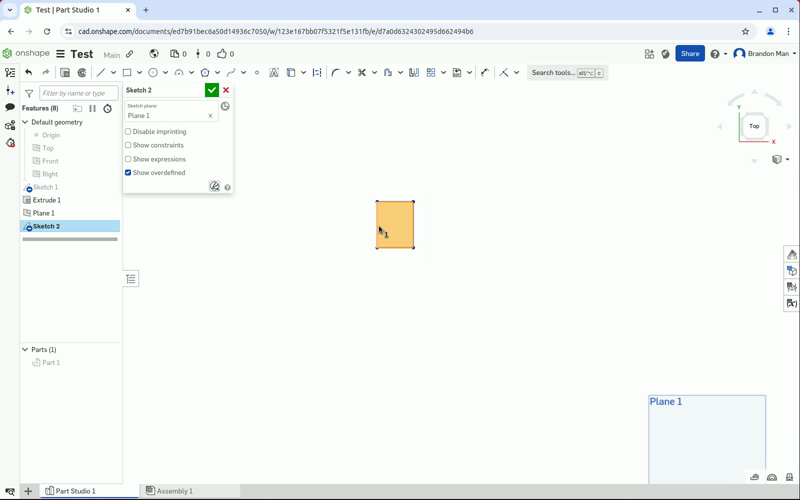
scroll(-6)
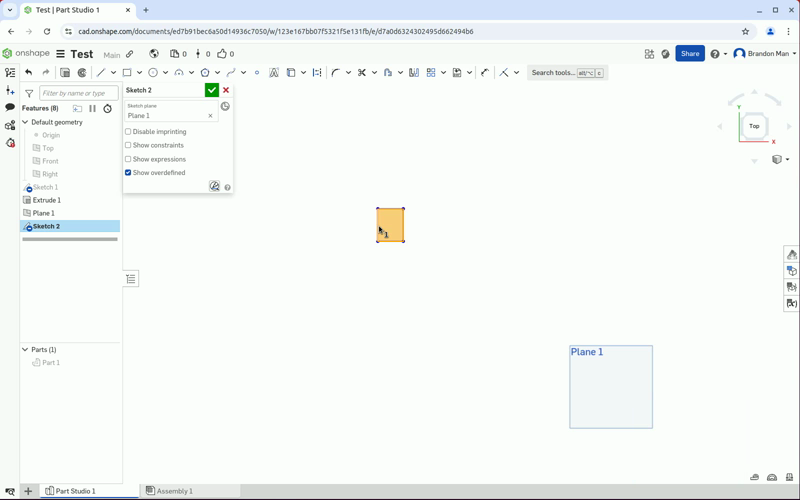
scroll(-6)
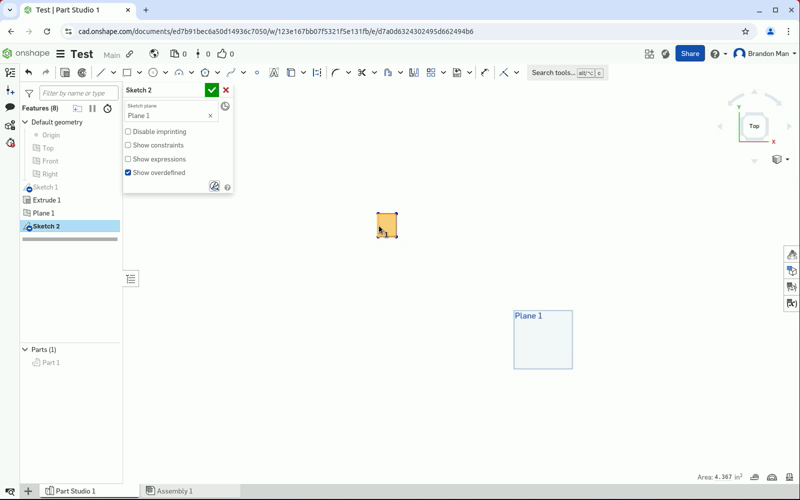
scroll(-6)
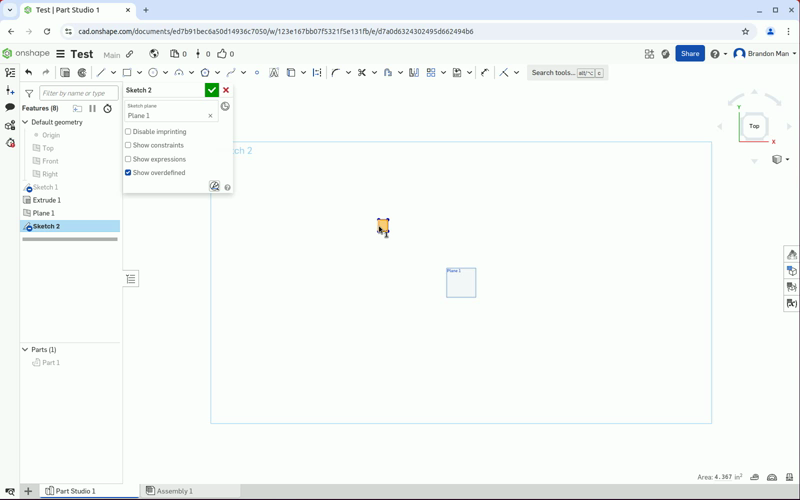
mouse_move(73, 352)
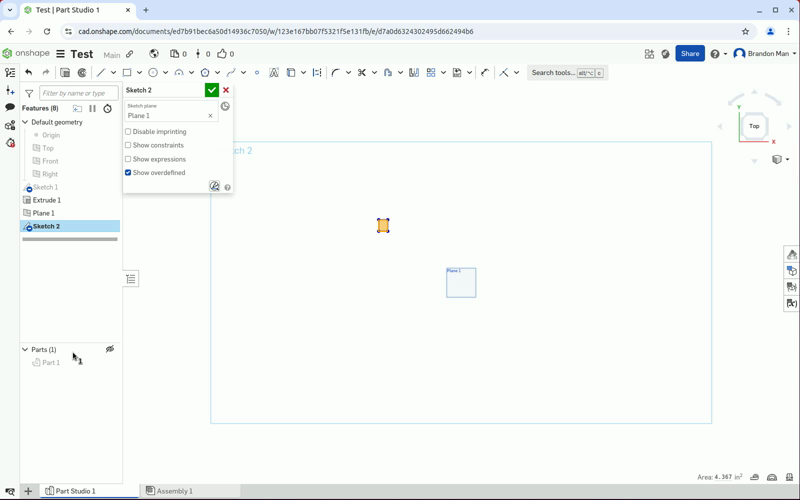
key(shift+y)
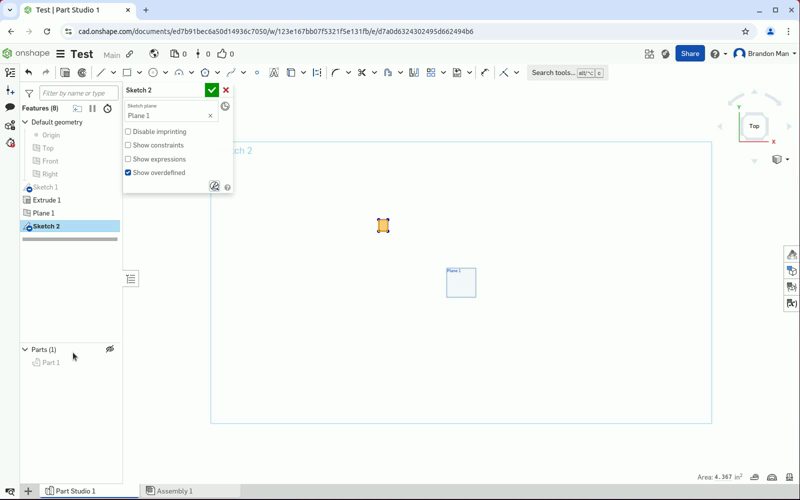
key(shift+e)
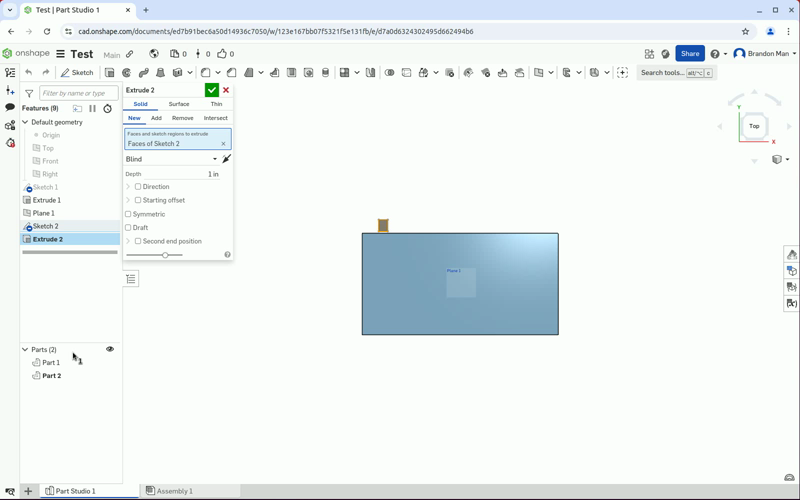
mouse_move(143, 106)
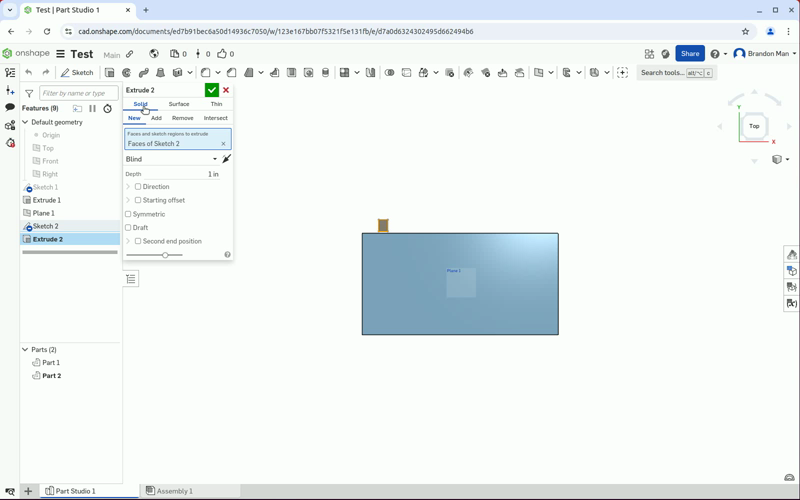
click(143, 106)
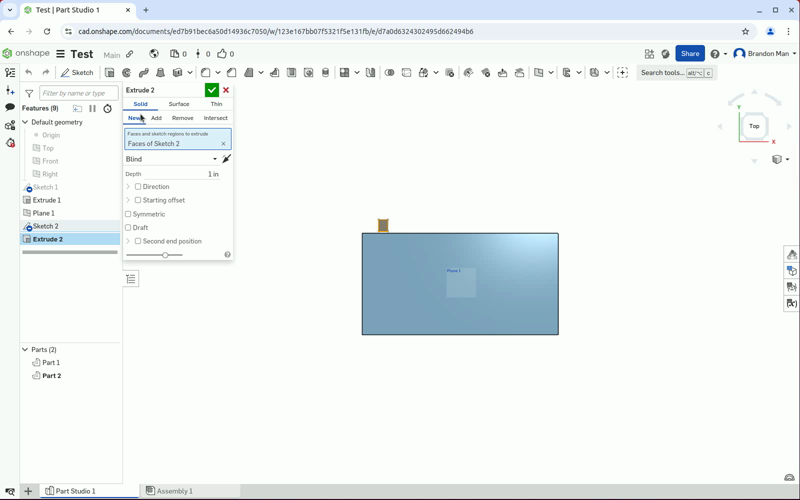
mouse_move(137, 120)
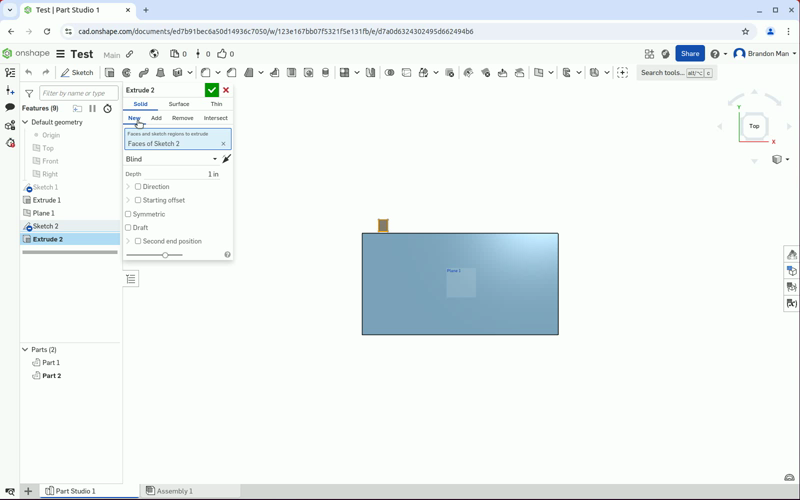
click(137, 120)
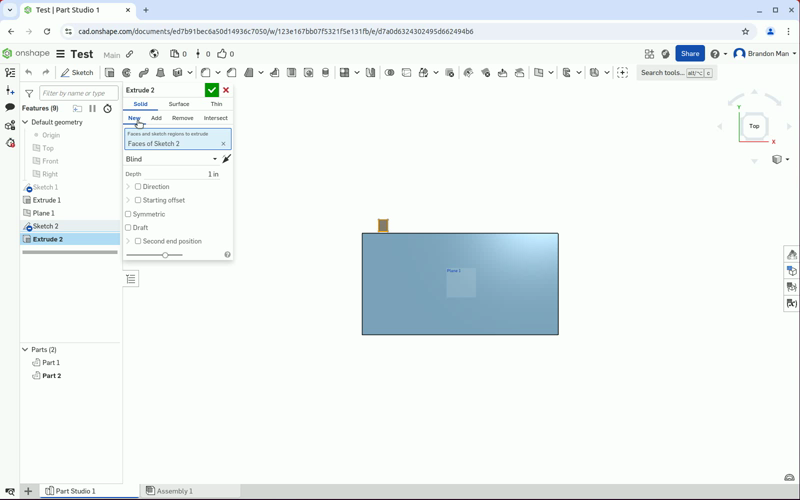
key(tab, 4)
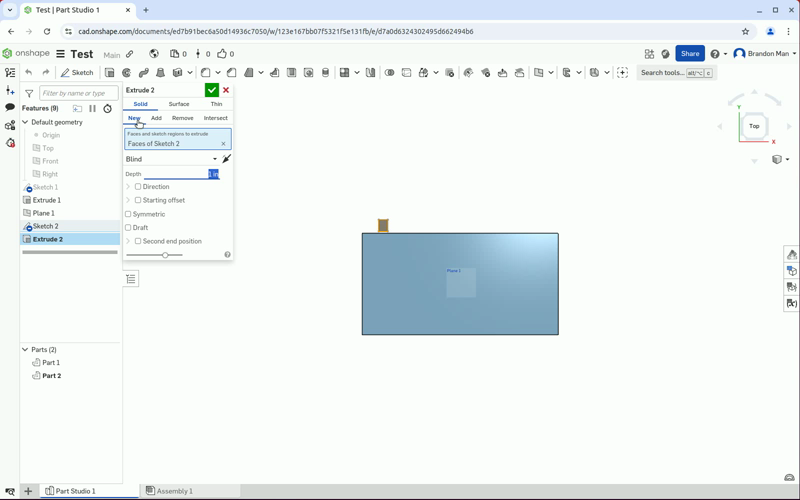
text(-1.204)
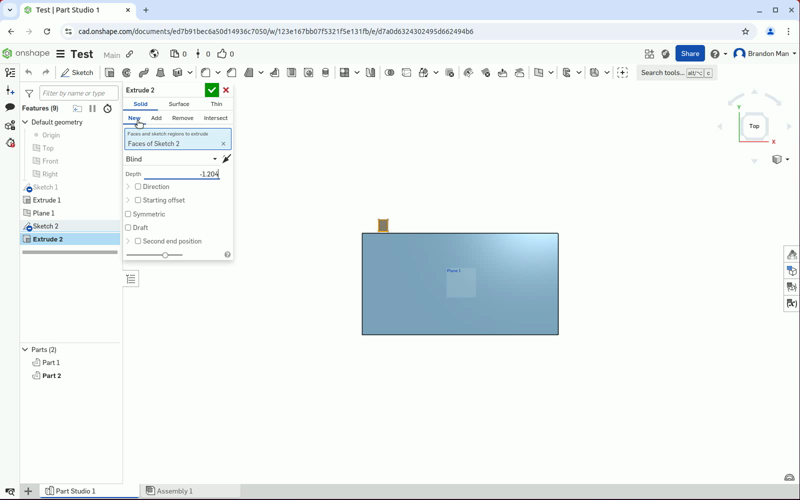
key(enter)
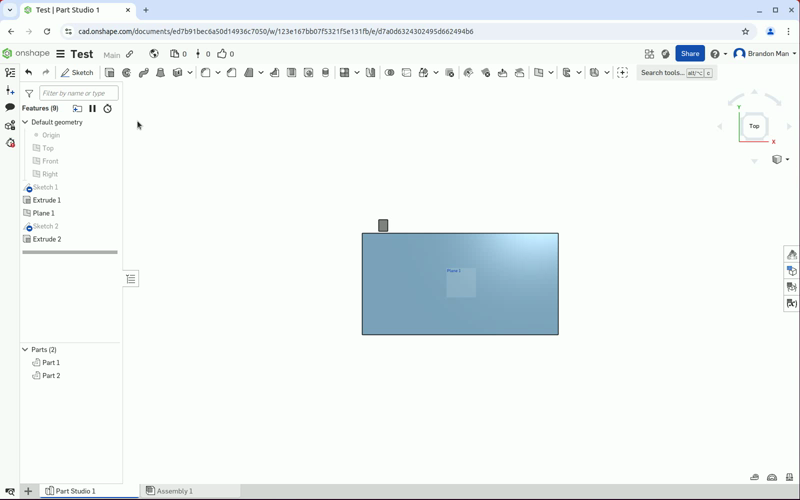
key(shift+h)
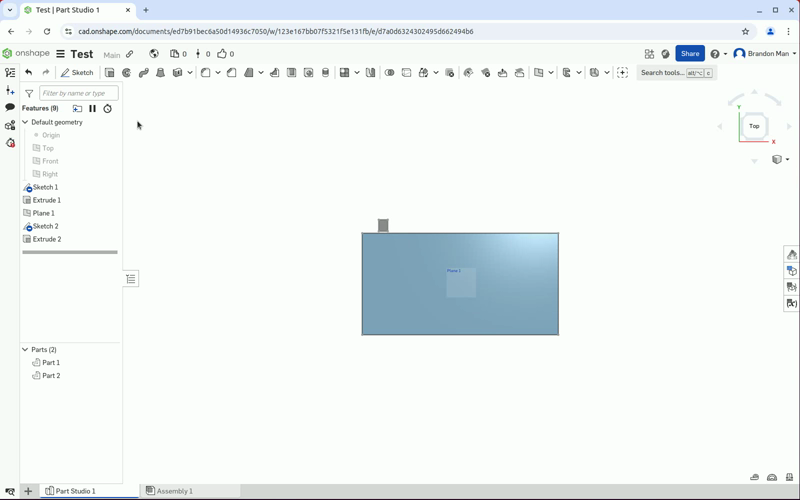
key(shift+h)
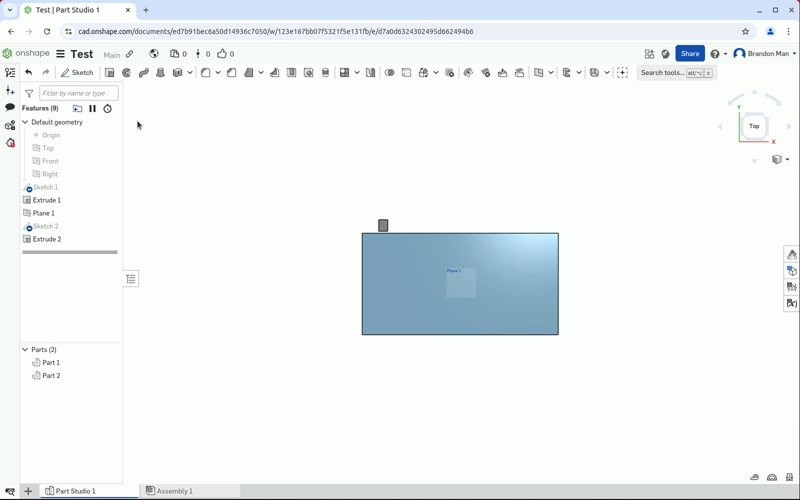
mouse_move(73, 189)
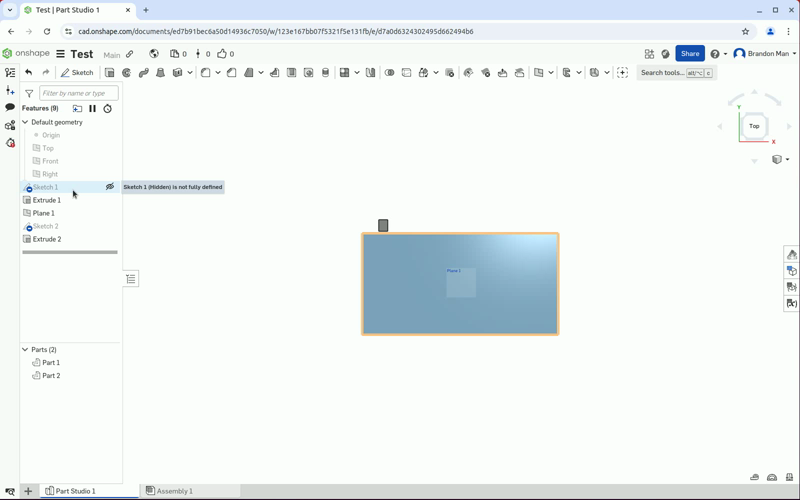
click(73, 189)
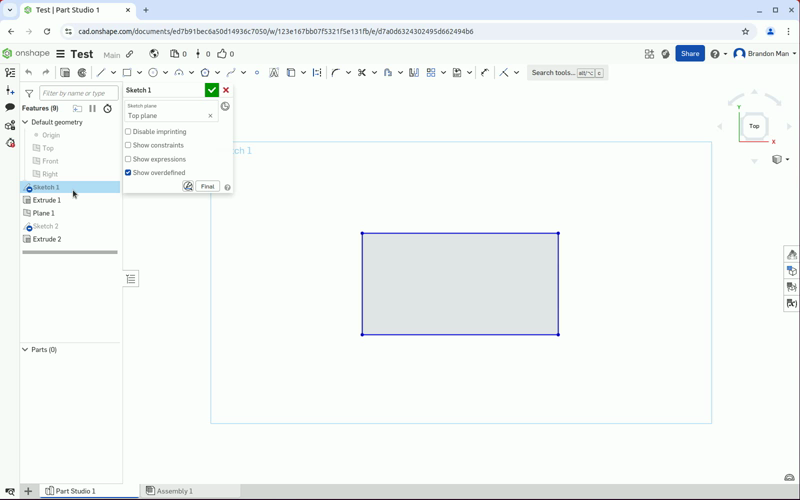
mouse_move(229, 92)
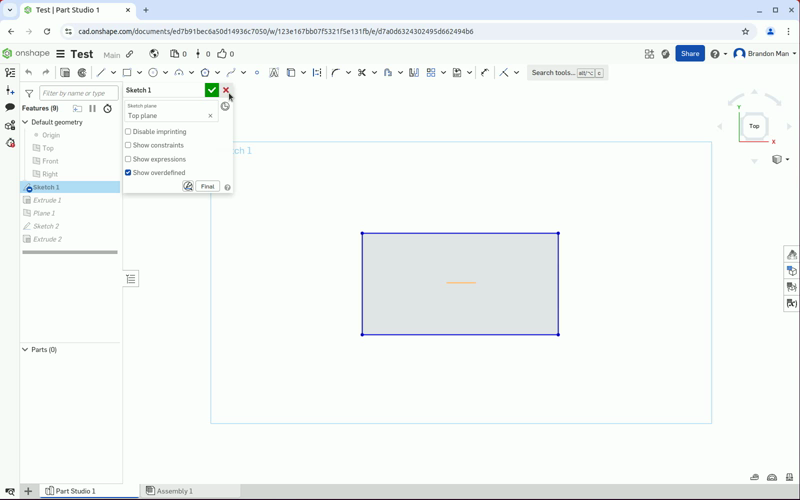
click(229, 92)
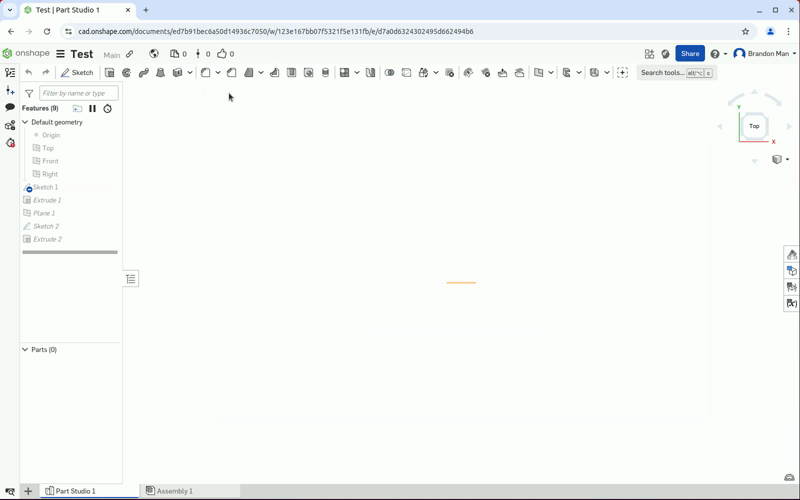
key(shift+s)
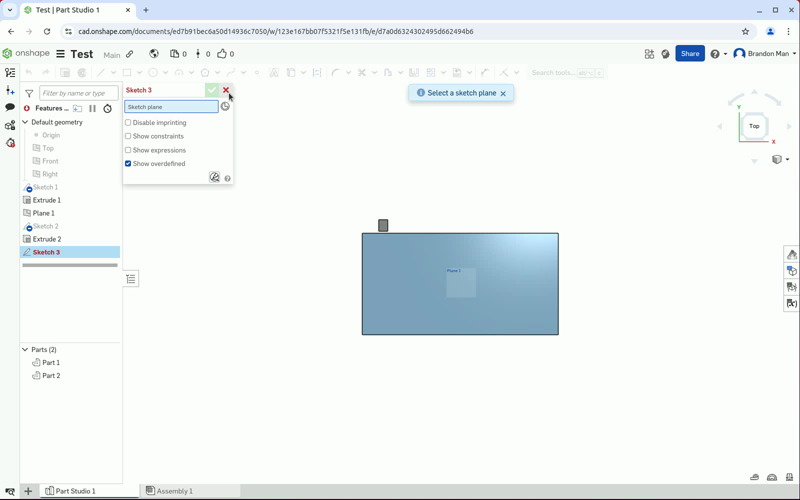
mouse_move(73, 215)
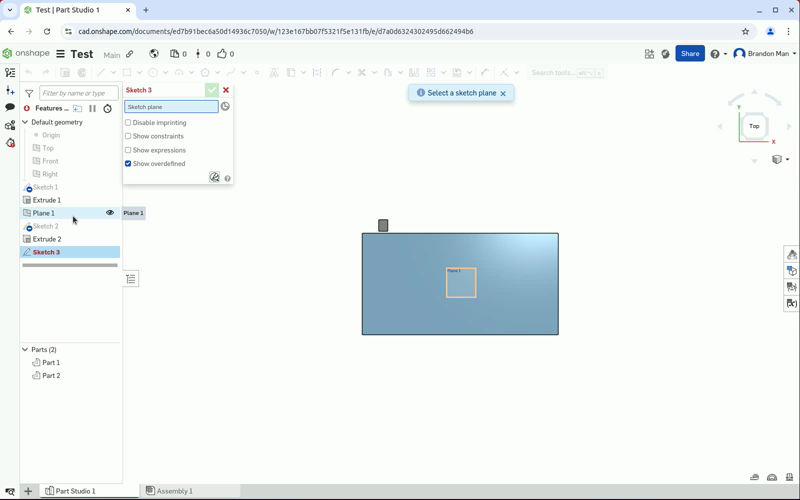
click(73, 215)
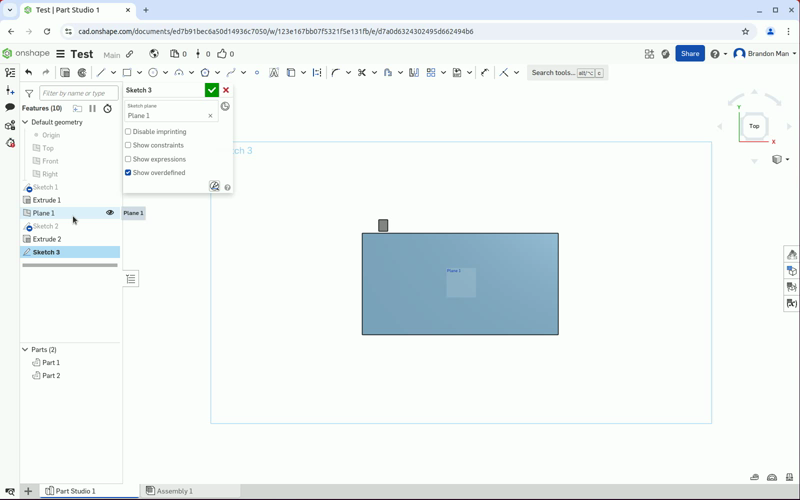
mouse_move(73, 352)
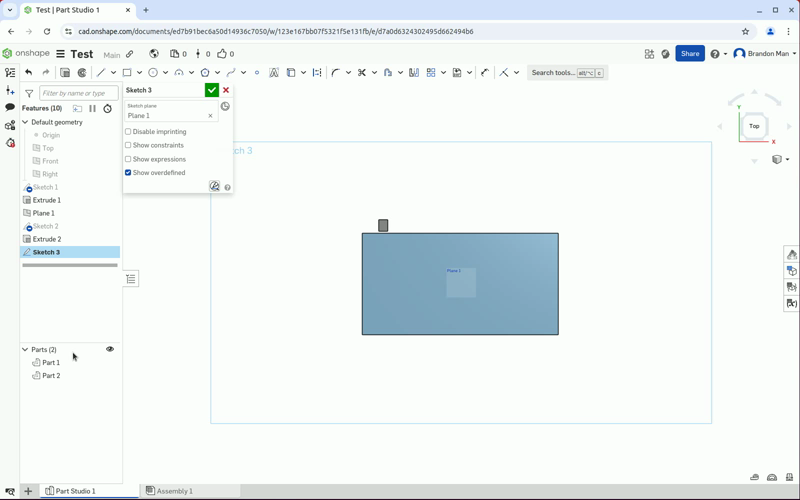
key(y)
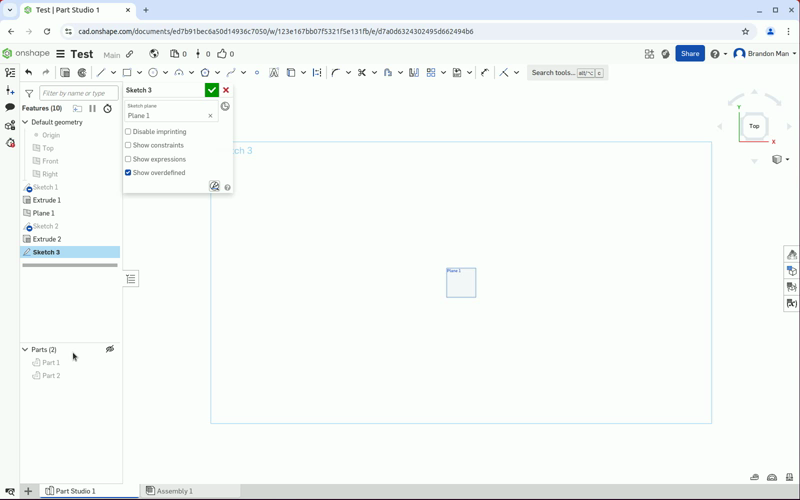
key(l)
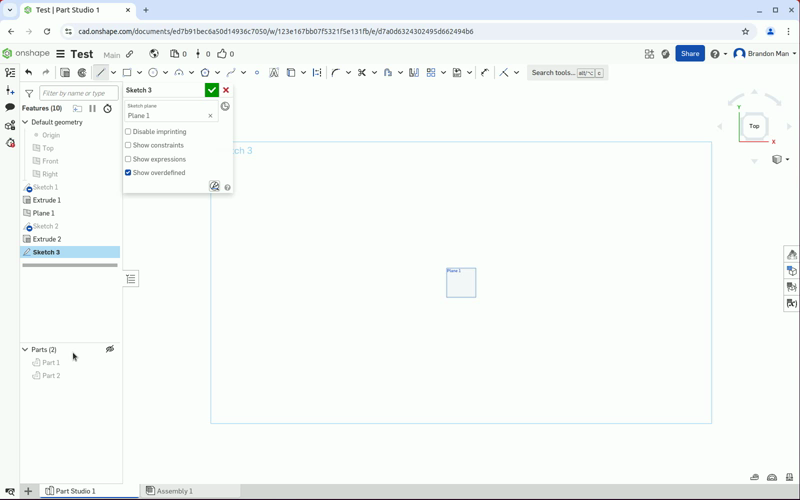
key_down(shift)
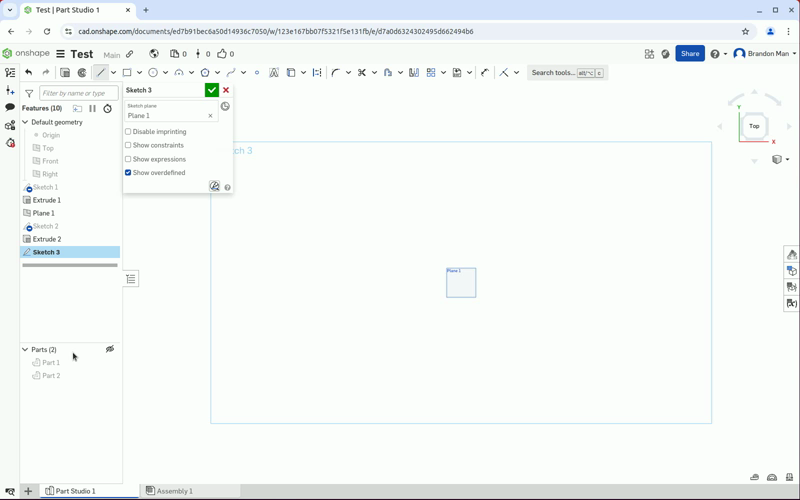
mouse_move(436, 231)
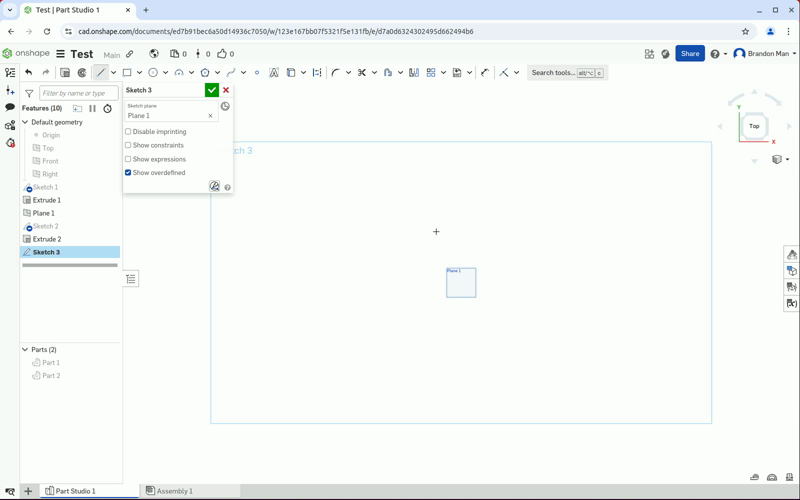
click(436, 231)
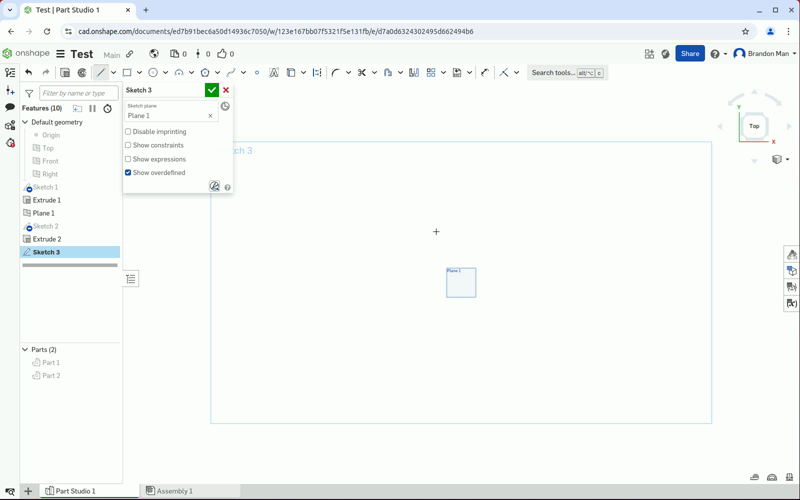
key_up(shift)
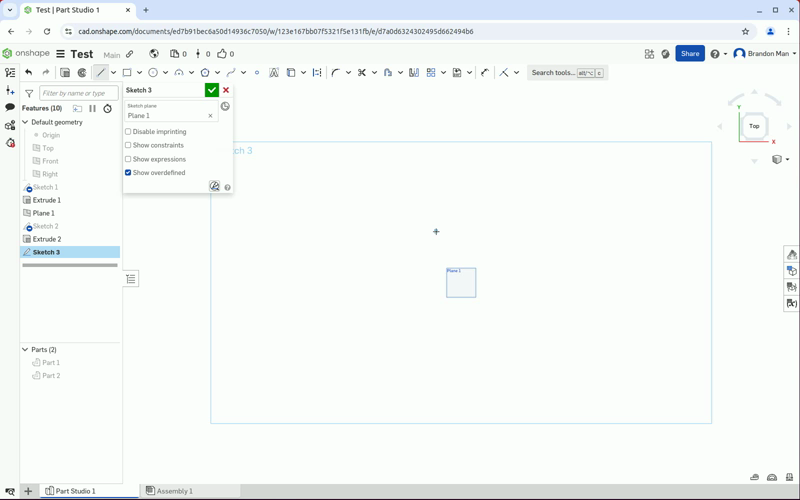
key_down(shift)
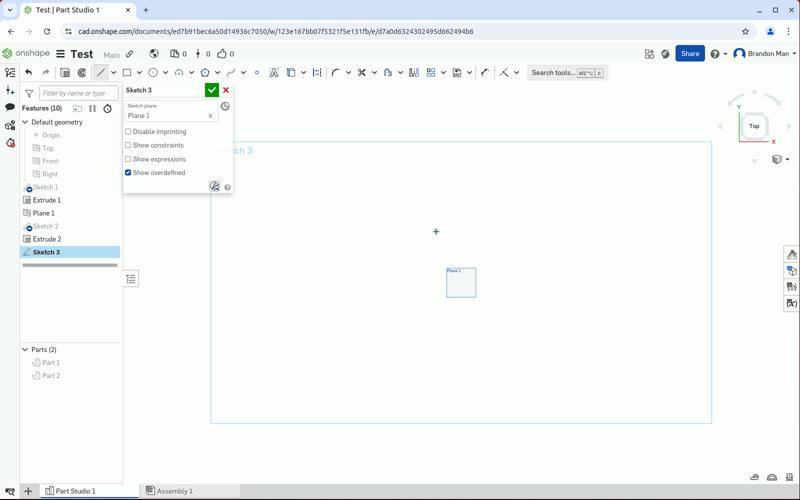
mouse_move(466, 231)
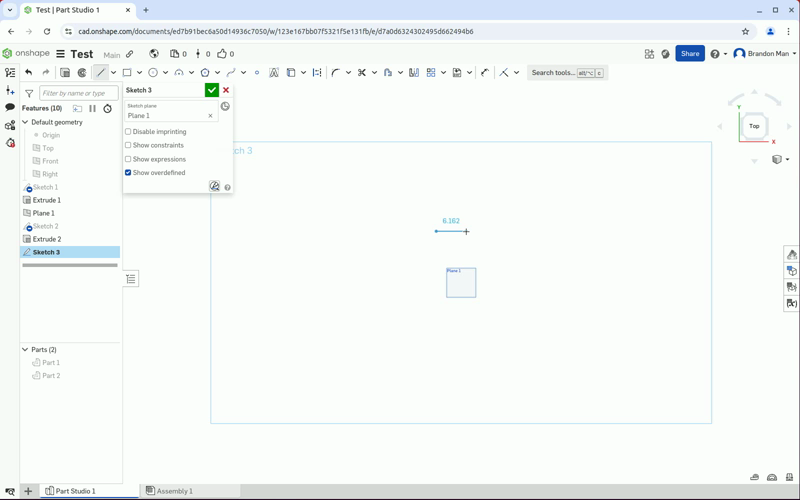
mouse_move(445, 231)
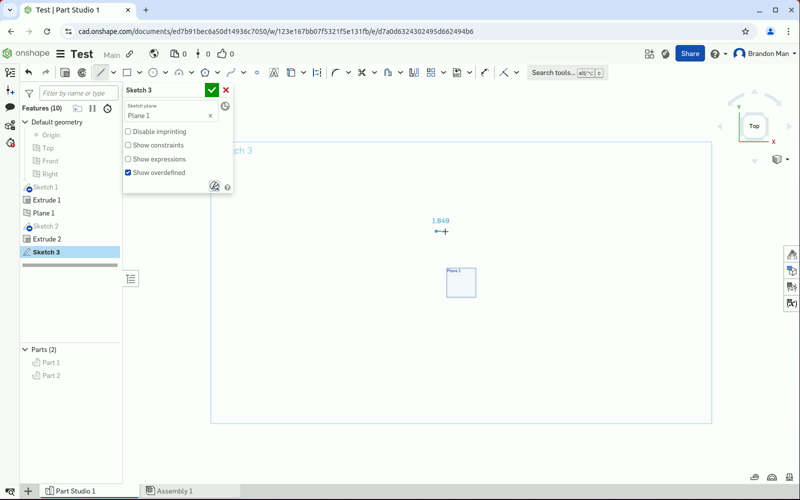
click(445, 231)
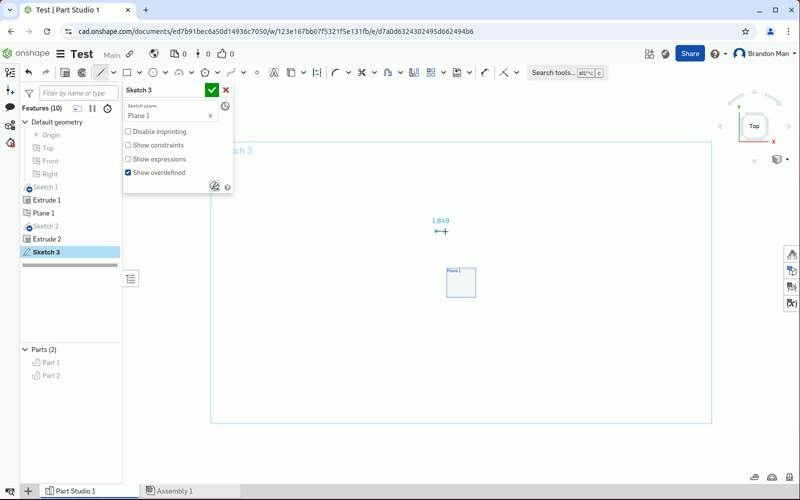
key_up(shift)
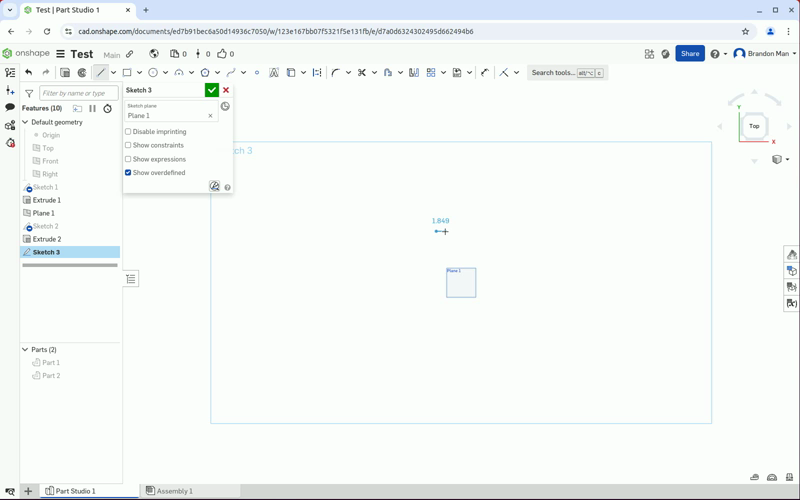
key_down(shift)
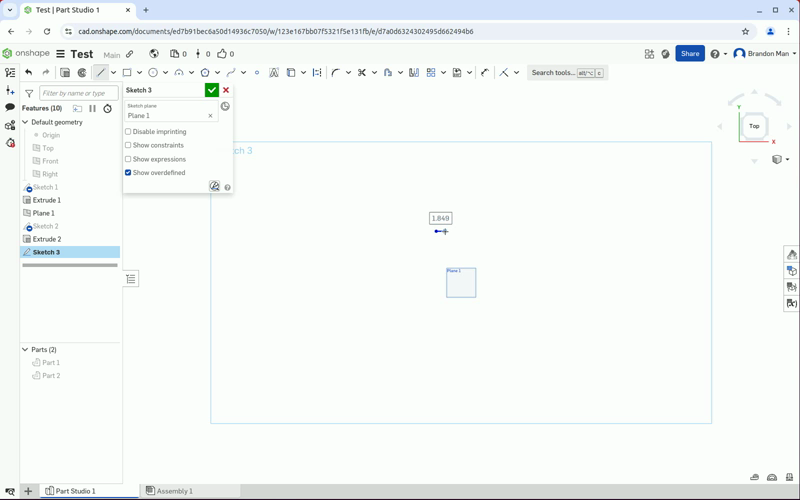
mouse_move(475, 231)
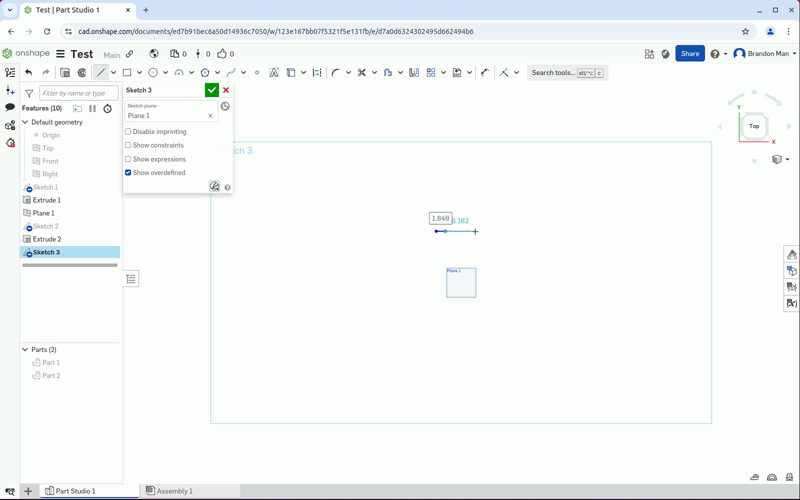
mouse_move(445, 219)
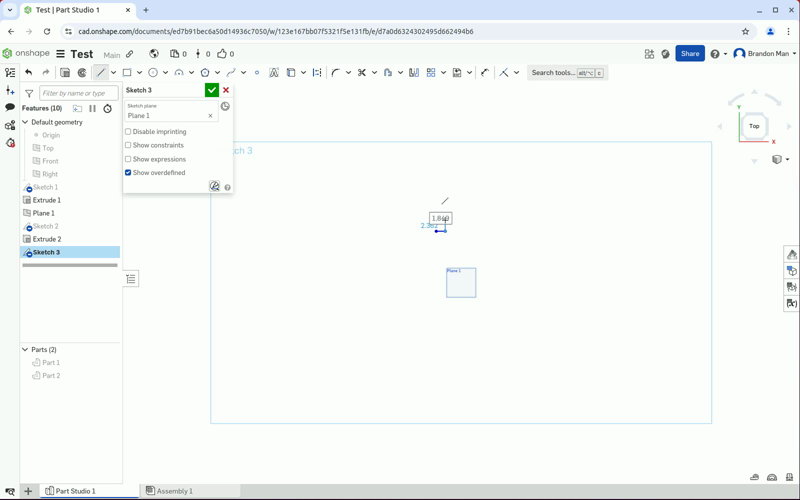
click(445, 219)
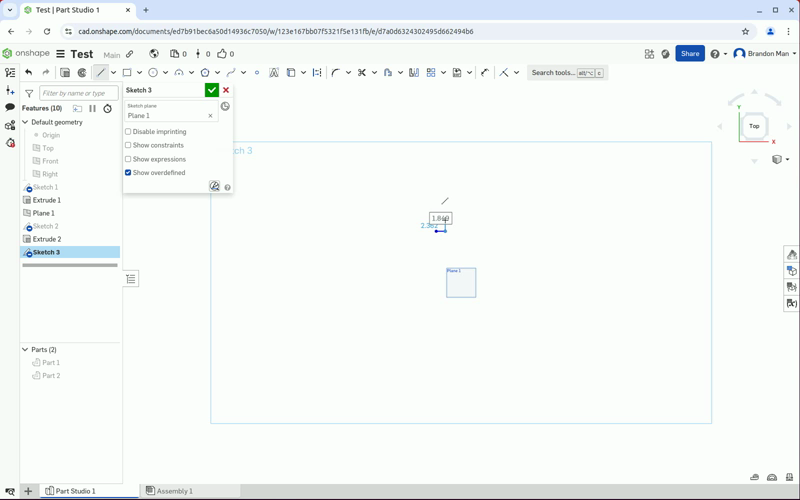
key_up(shift)
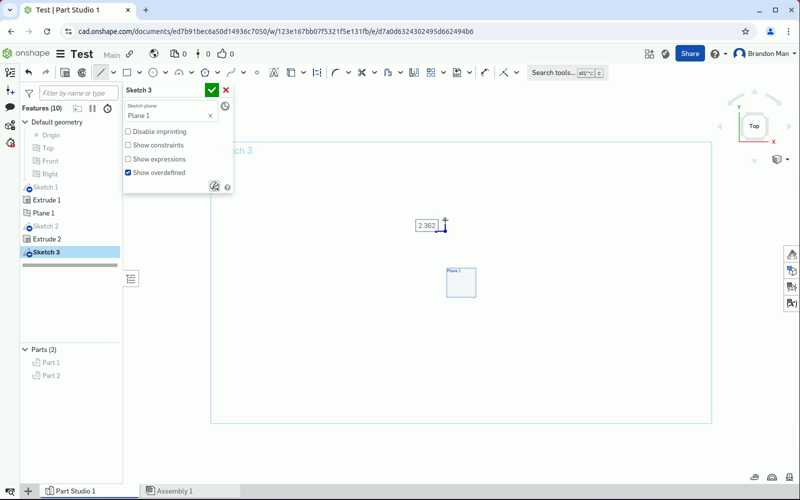
key_down(shift)
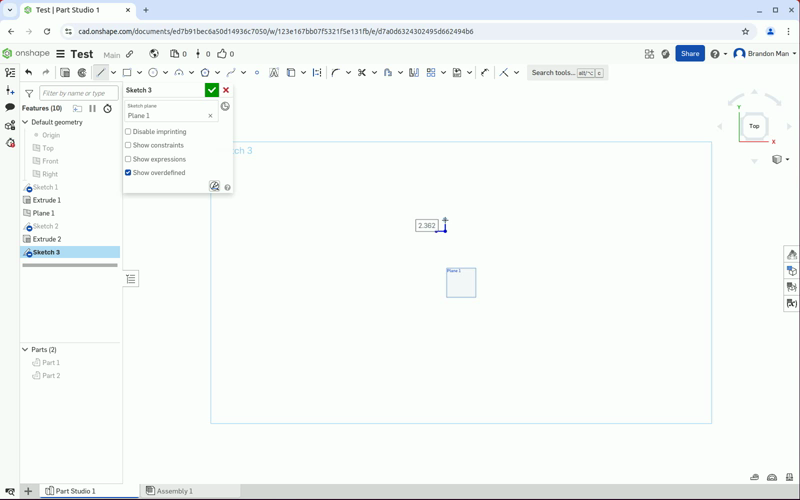
mouse_move(475, 219)
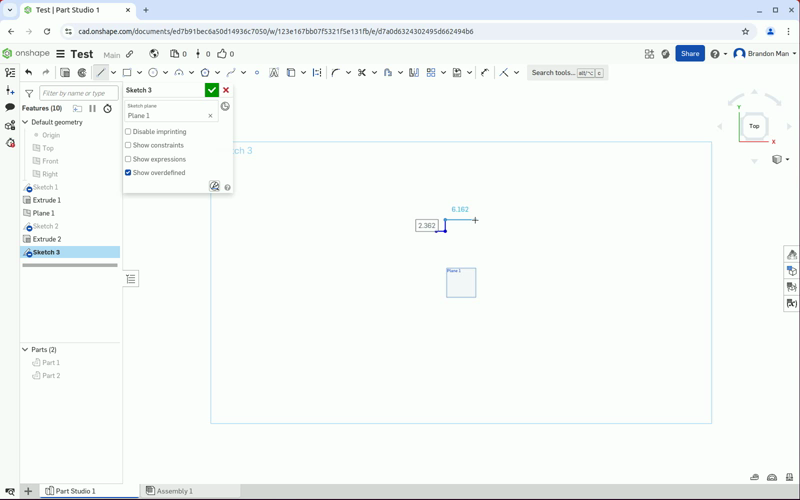
mouse_move(436, 219)
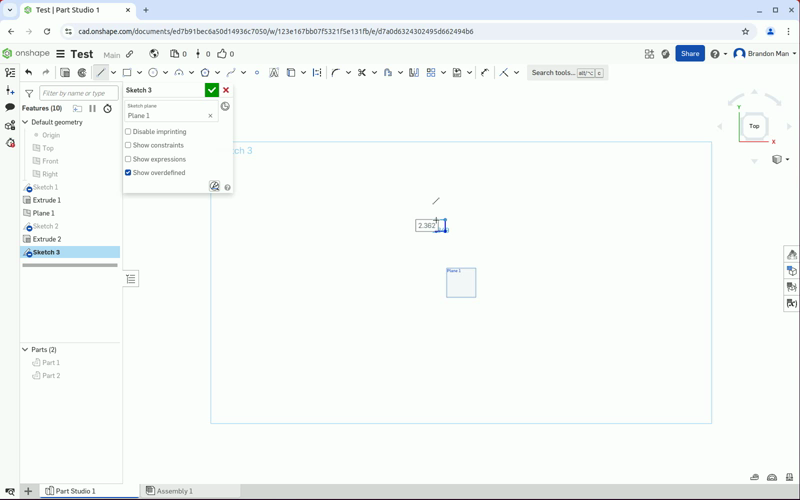
click(436, 219)
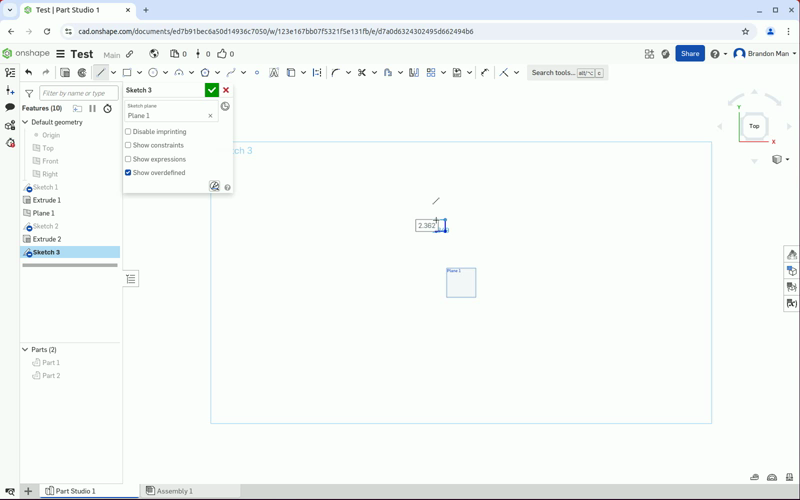
key_up(shift)
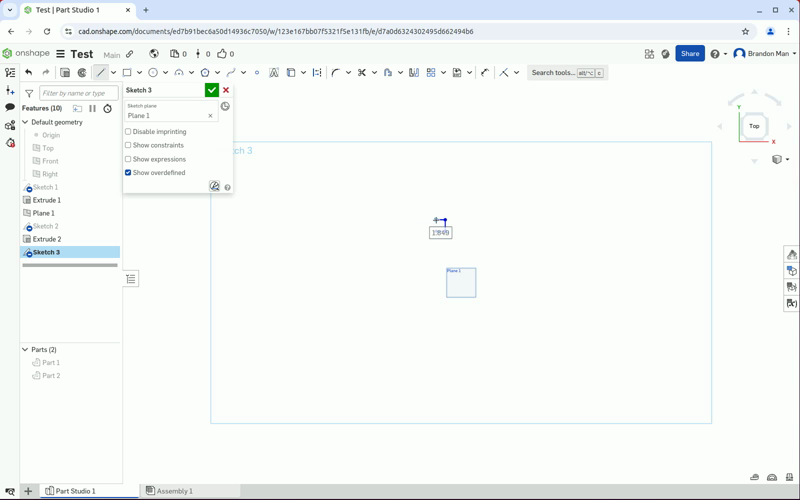
mouse_move(466, 219)
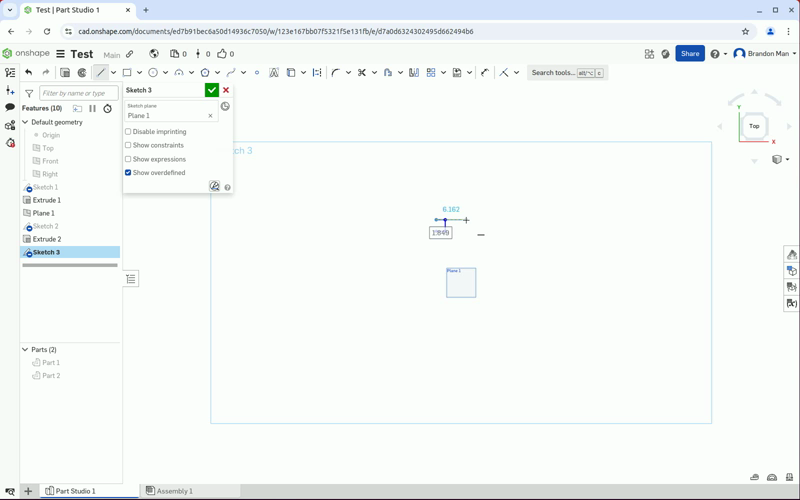
key_down(shift)
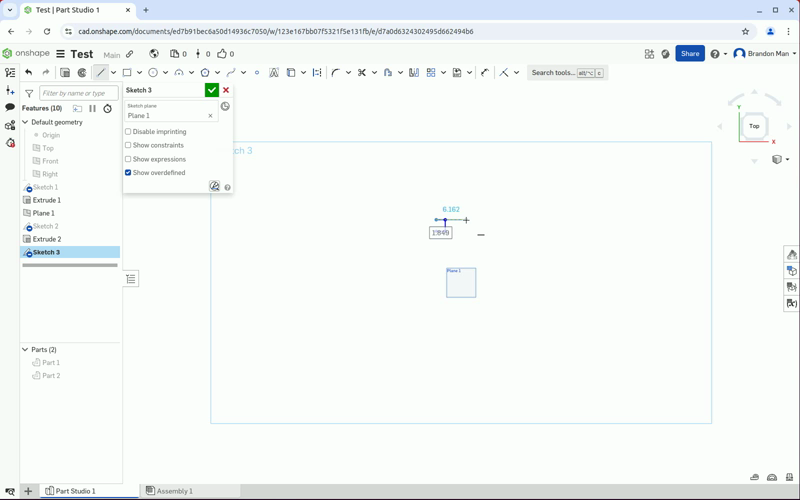
mouse_move(436, 231)
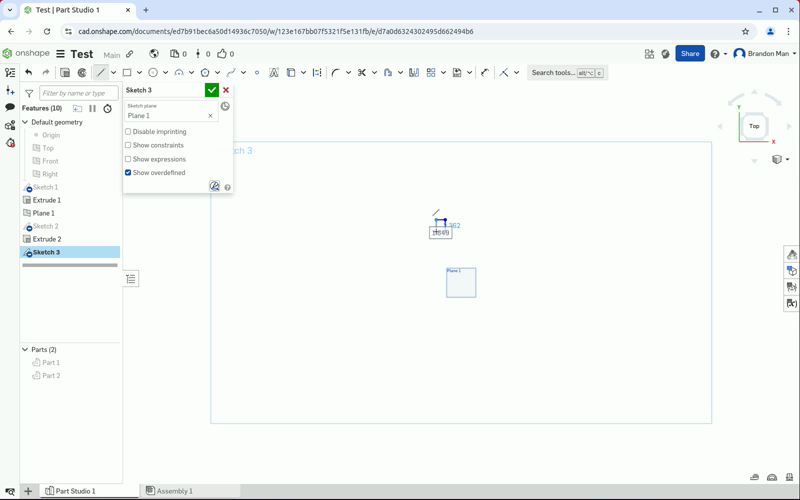
key_up(shift)
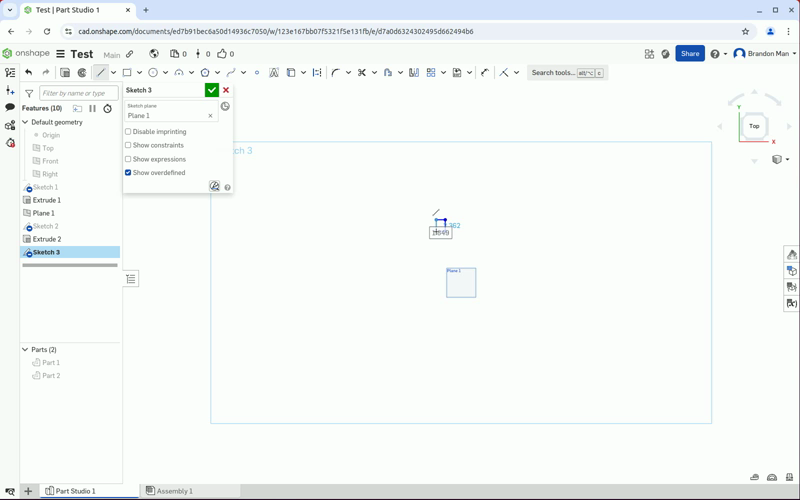
click(436, 231)
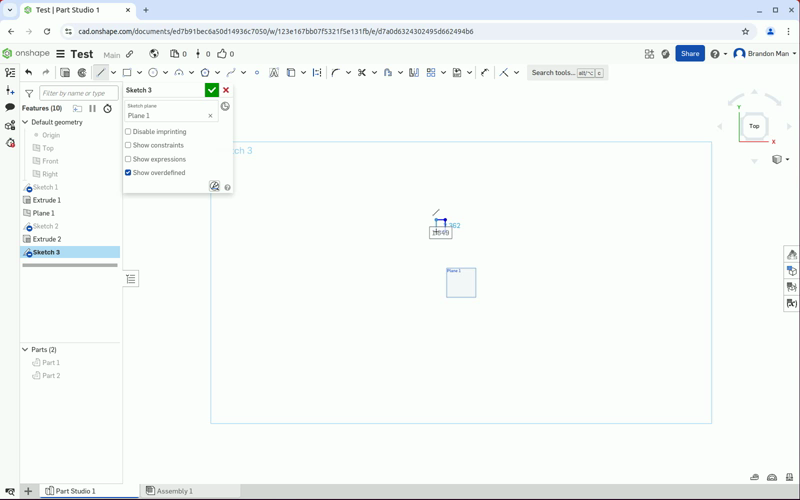
key(esc)
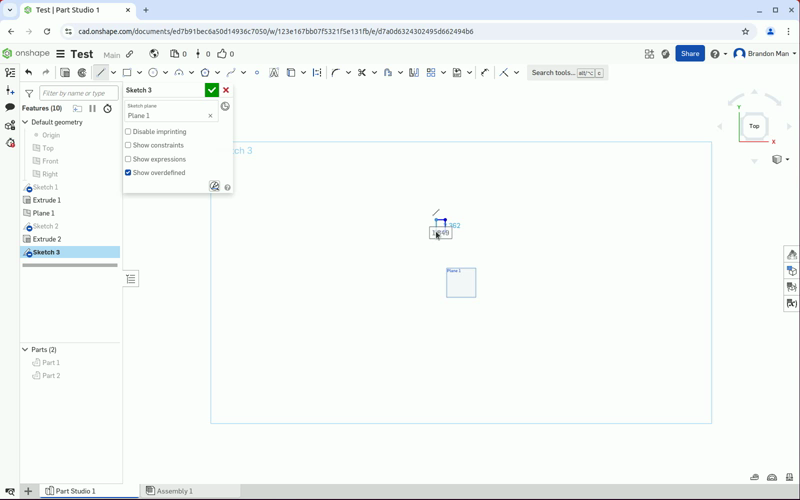
mouse_move(440, 230)
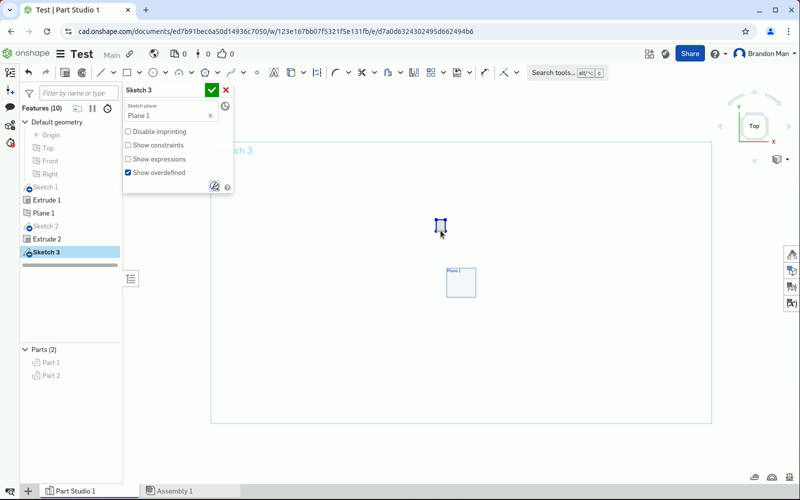
scroll(6)
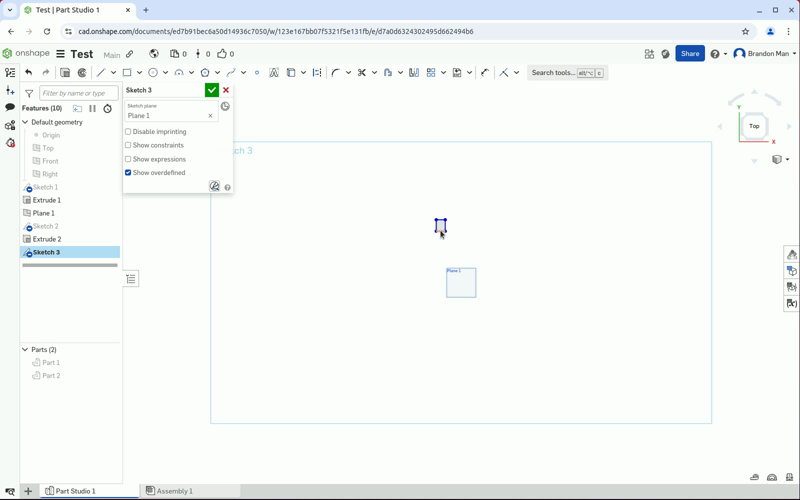
scroll(6)
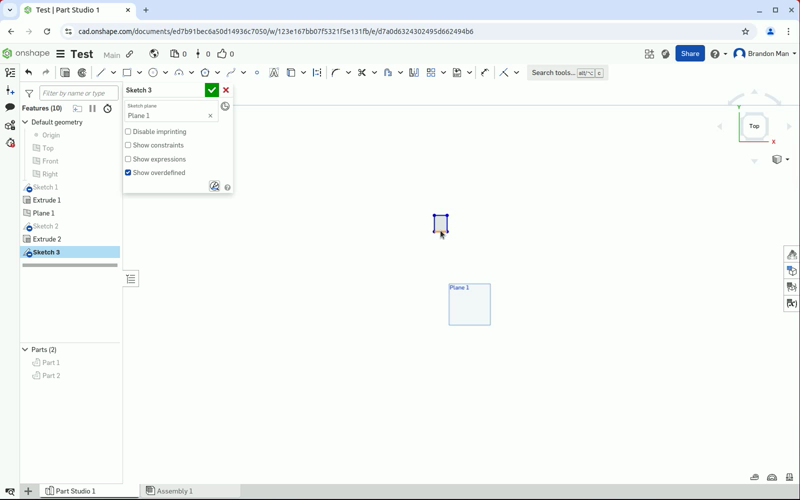
scroll(6)
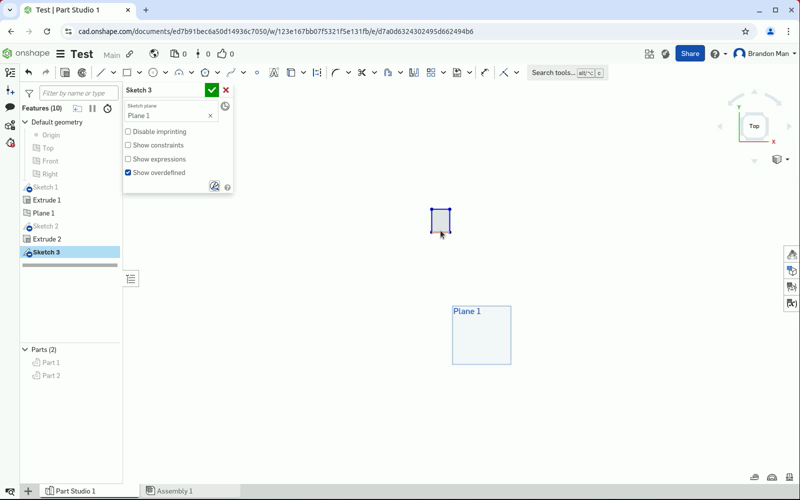
scroll(6)
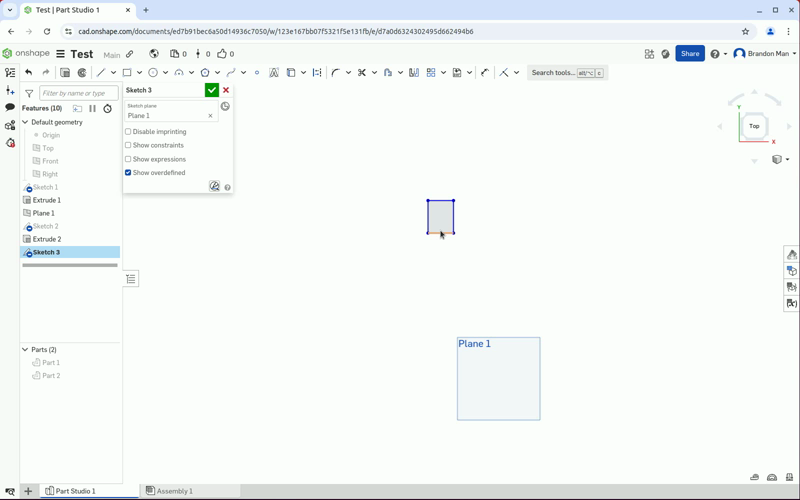
scroll(6)
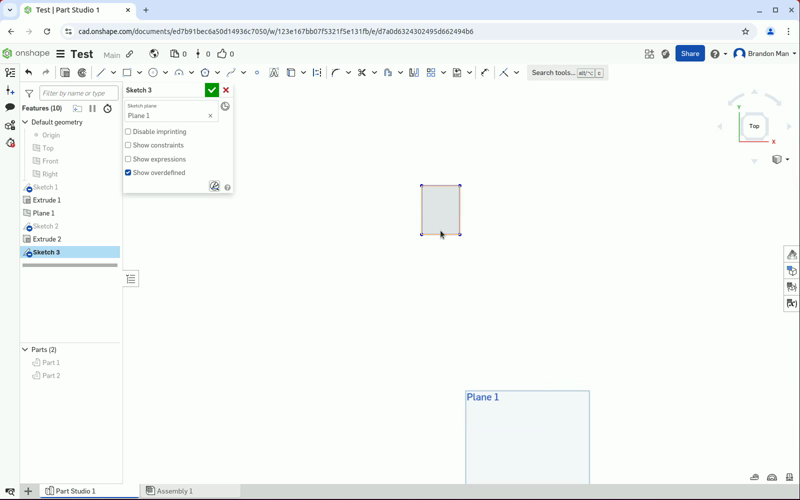
scroll(6)
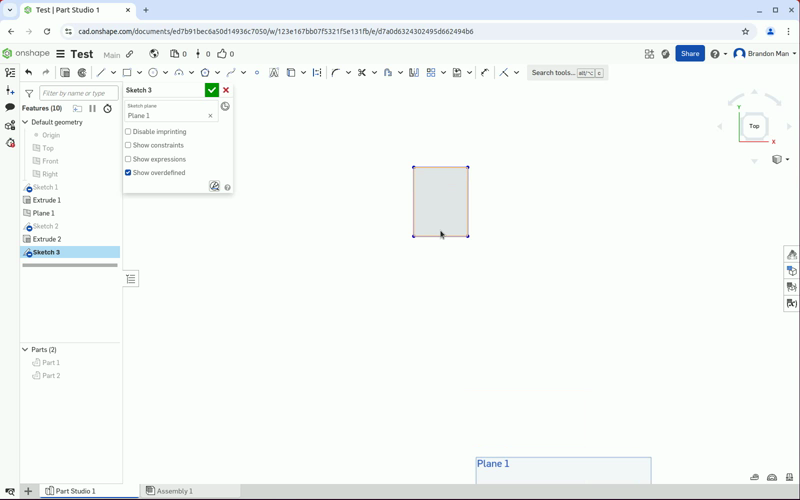
scroll(6)
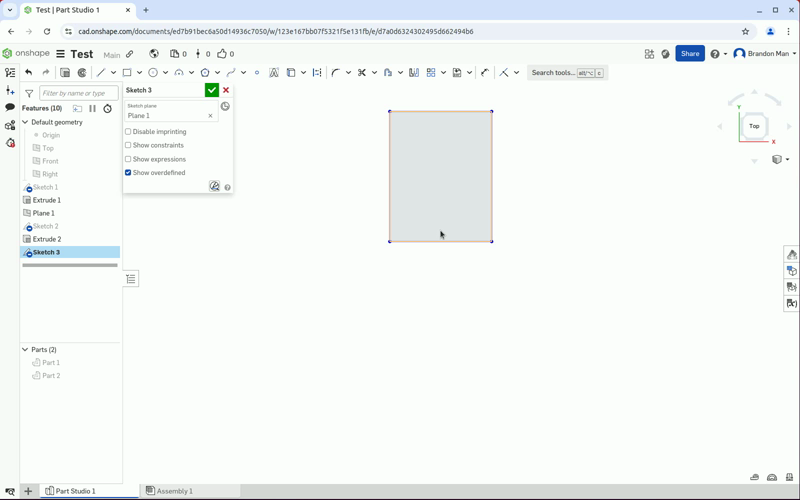
click(440, 230)
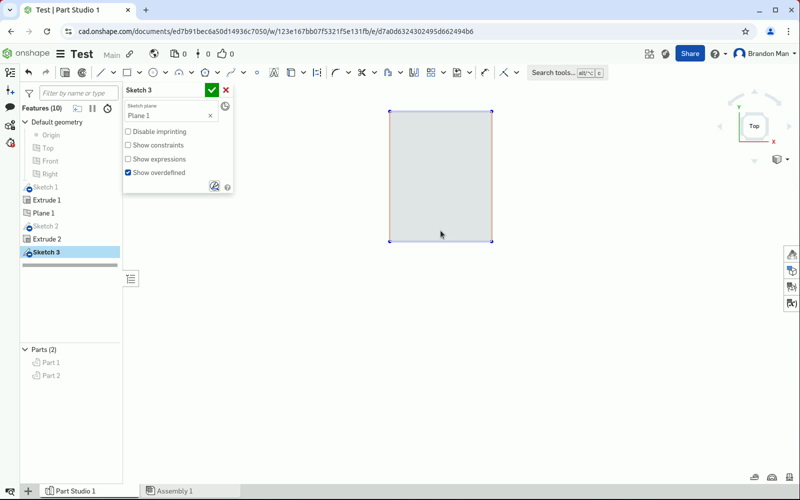
scroll(-6)
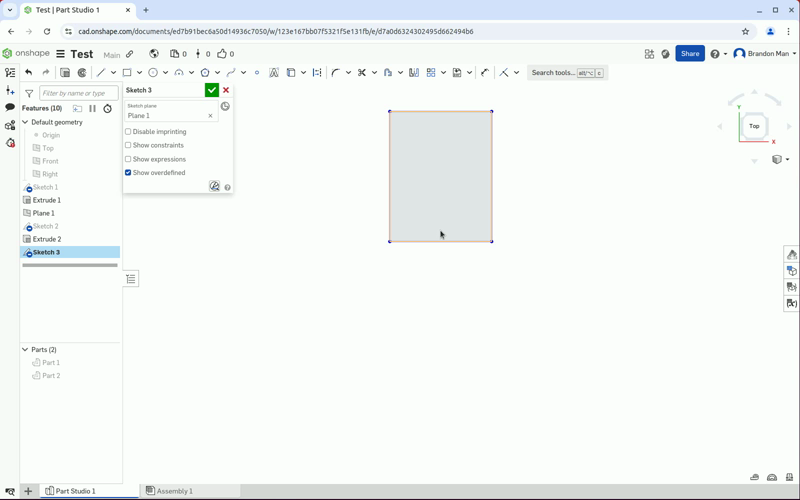
scroll(-6)
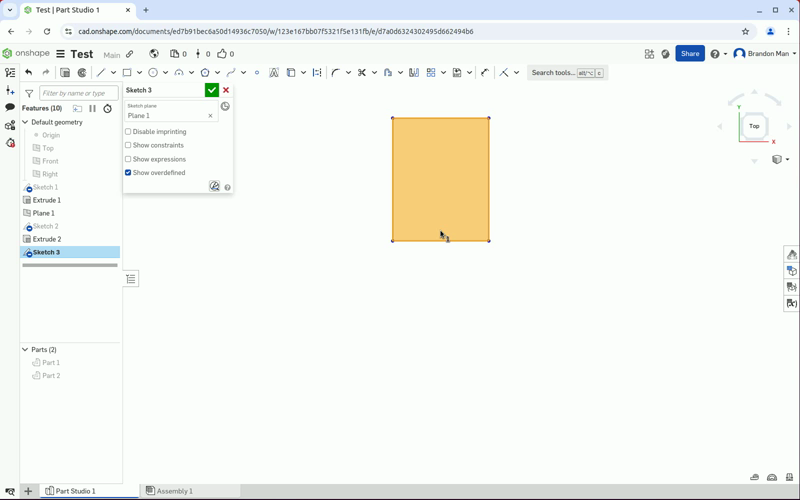
scroll(-6)
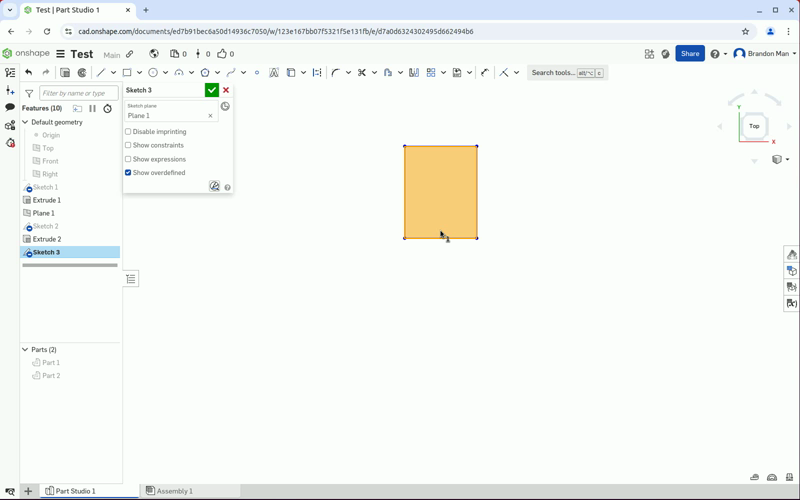
scroll(-6)
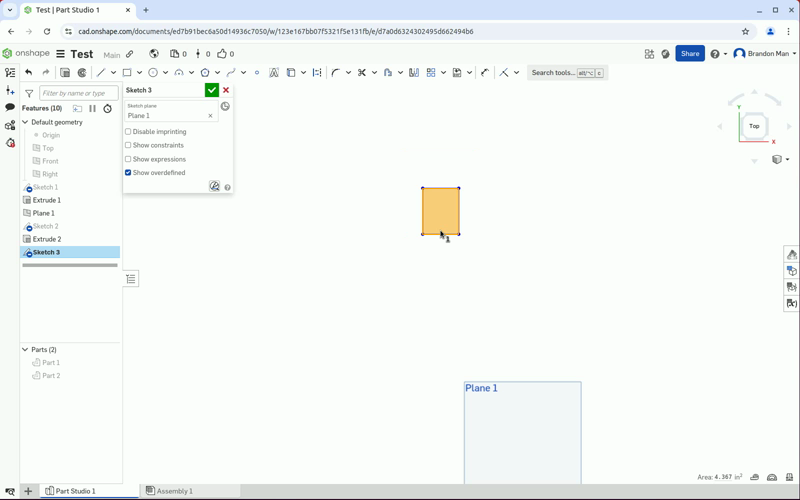
scroll(-6)
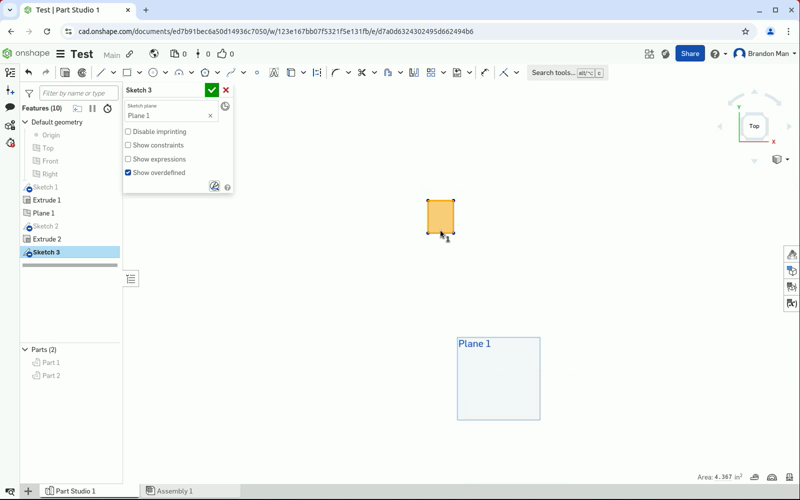
scroll(-6)
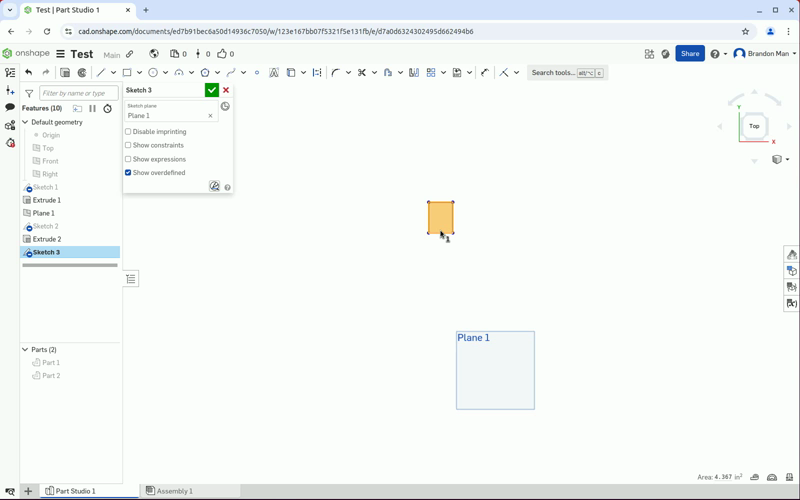
scroll(-6)
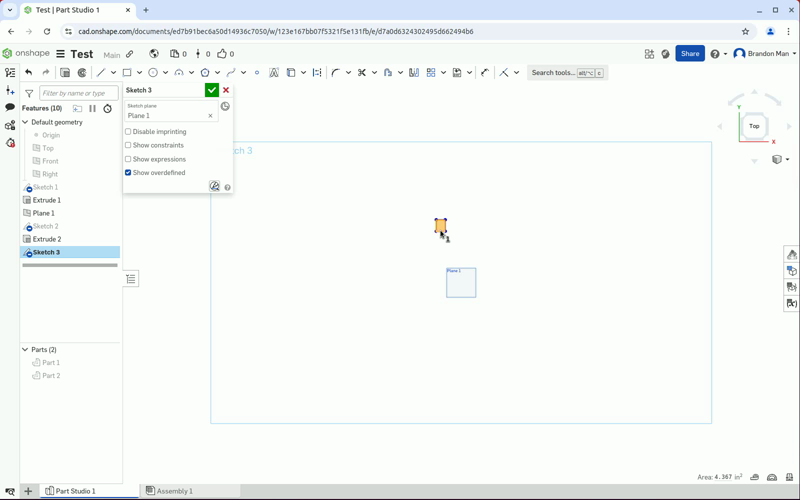
mouse_move(73, 352)
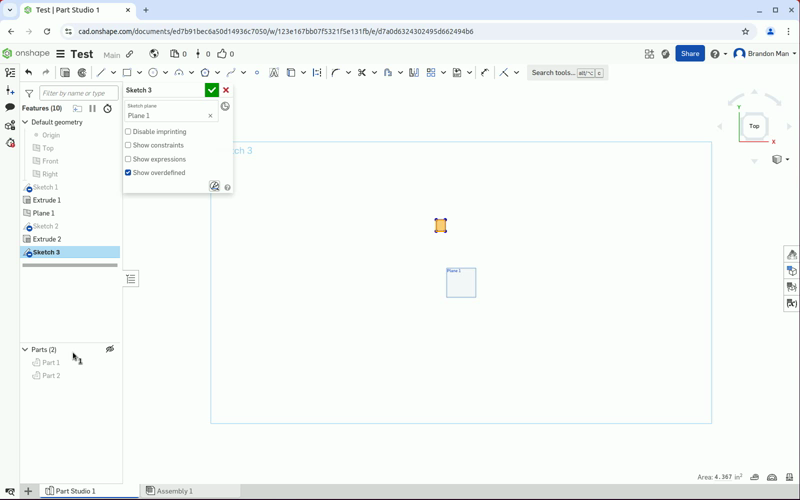
key(shift+y)
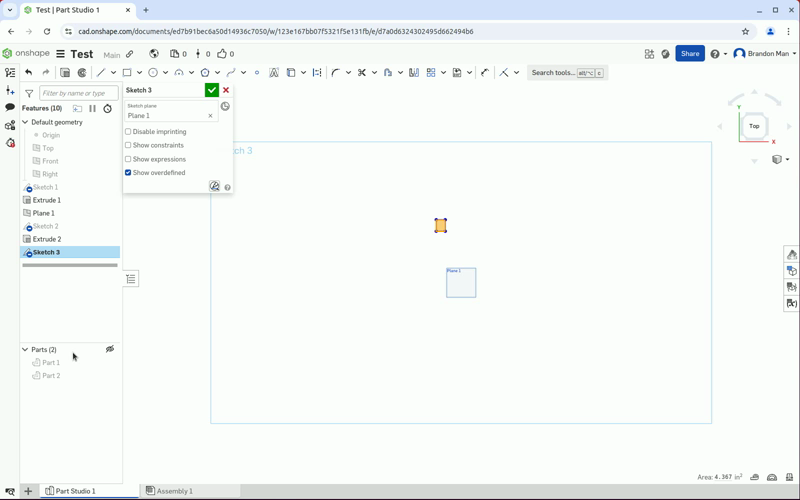
key(shift+e)
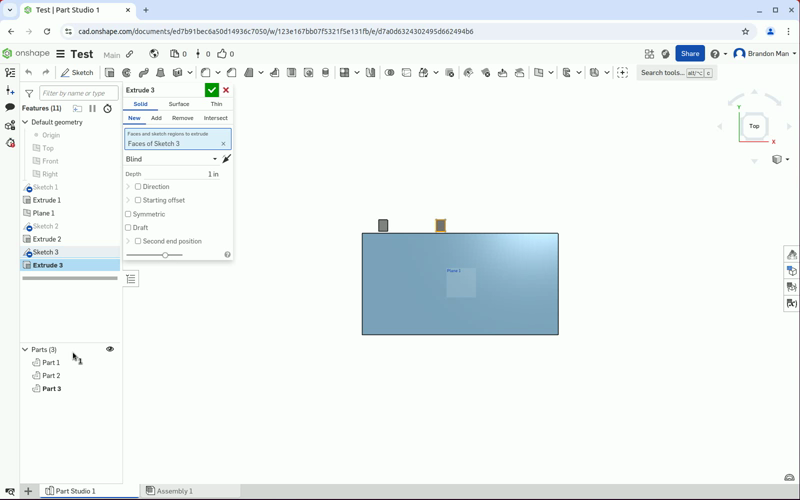
mouse_move(143, 106)
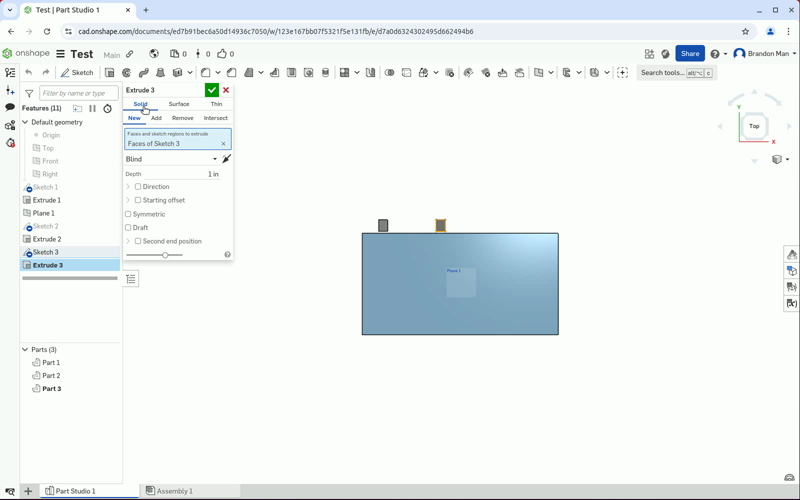
click(143, 106)
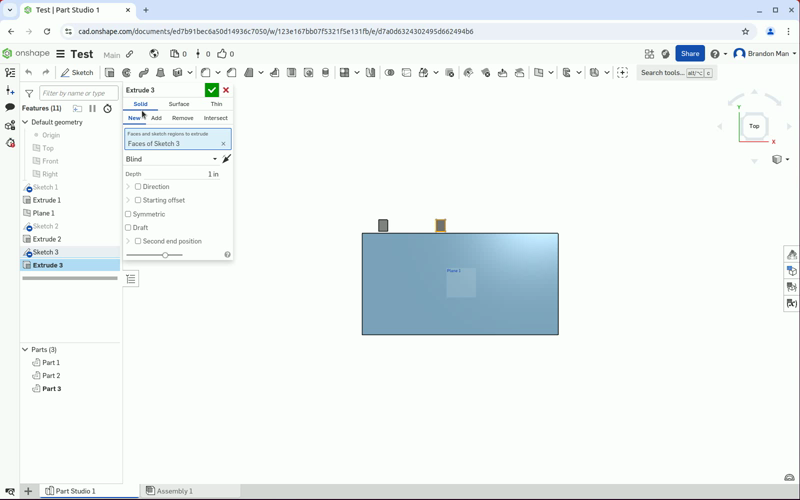
mouse_move(137, 120)
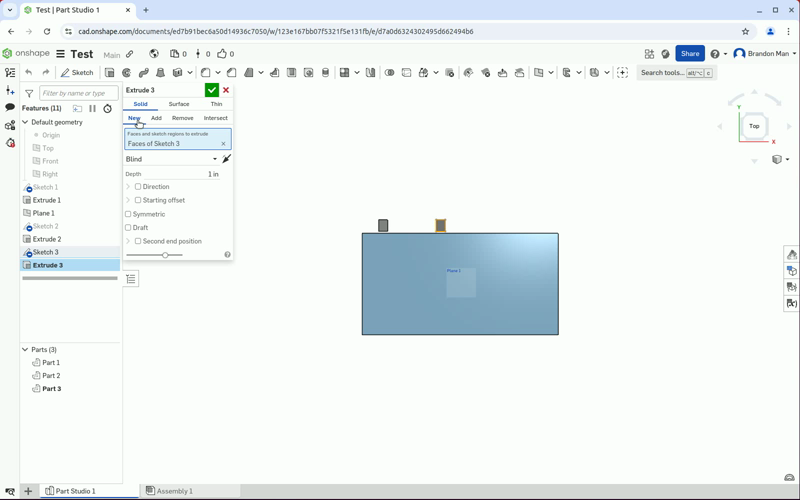
click(137, 120)
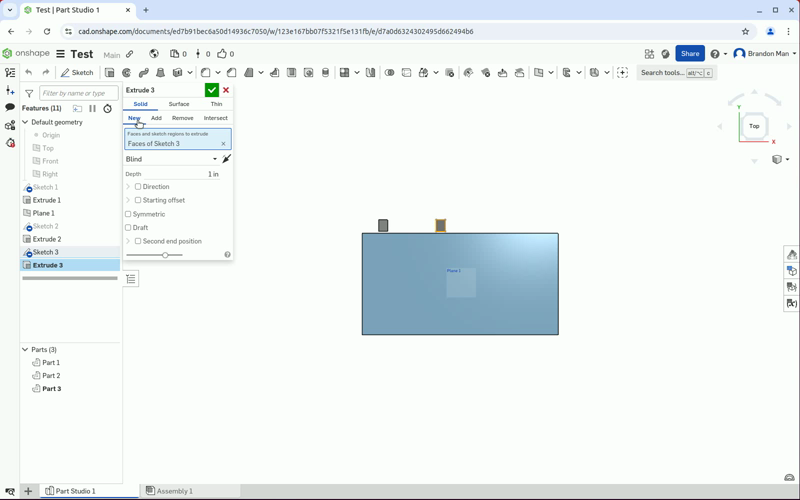
key(tab, 4)
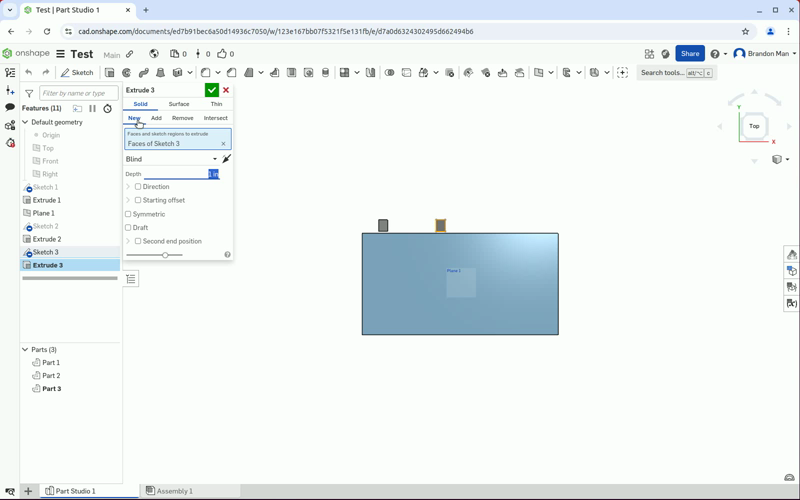
text(-1.204)
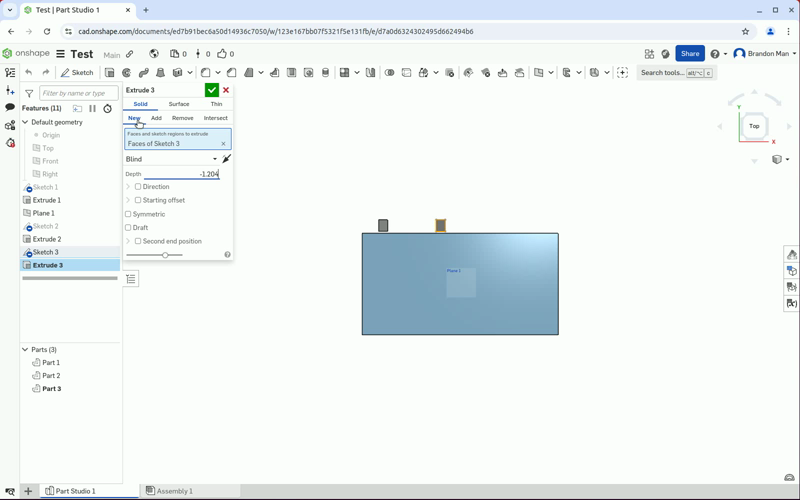
key(enter)
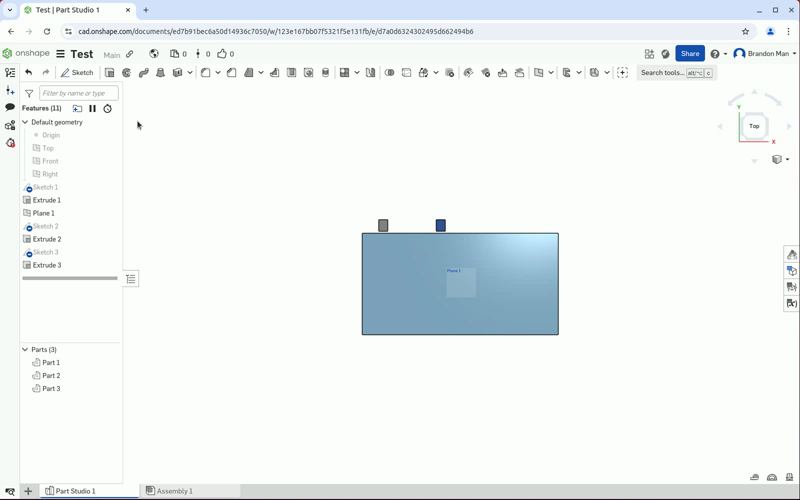
key(shift+h)
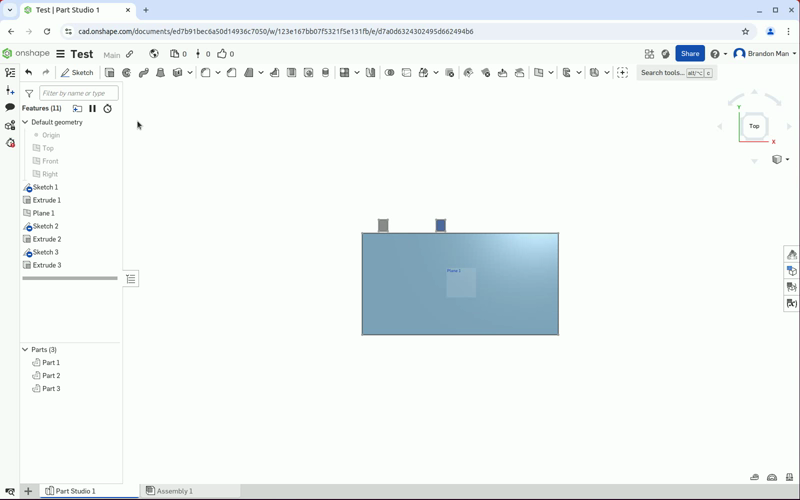
key(shift+h)
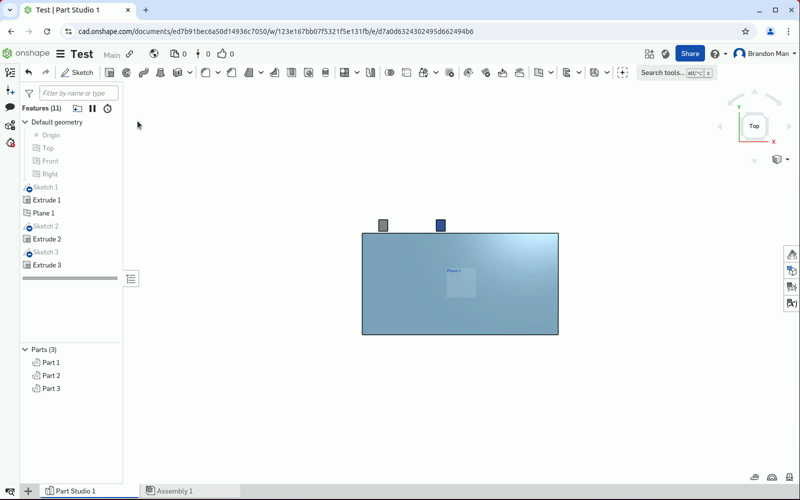
mouse_move(73, 189)
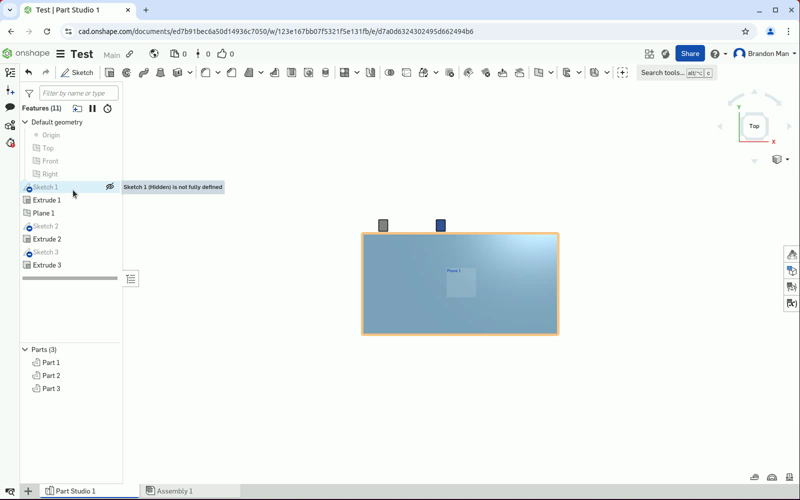
click(73, 189)
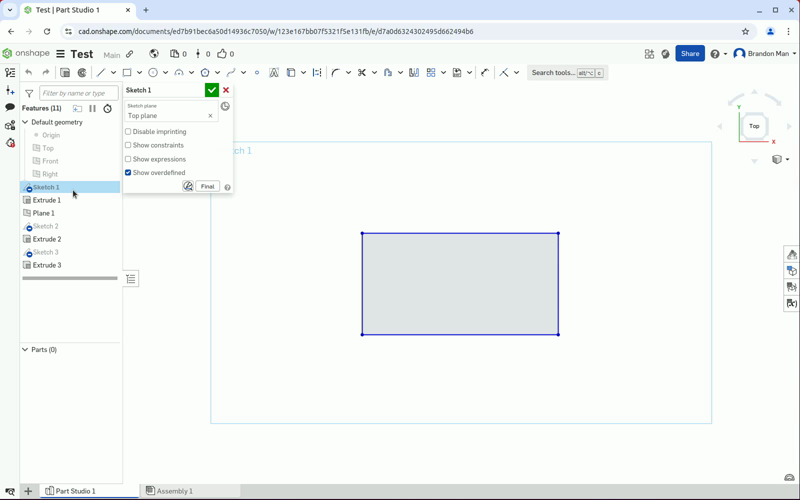
mouse_move(229, 92)
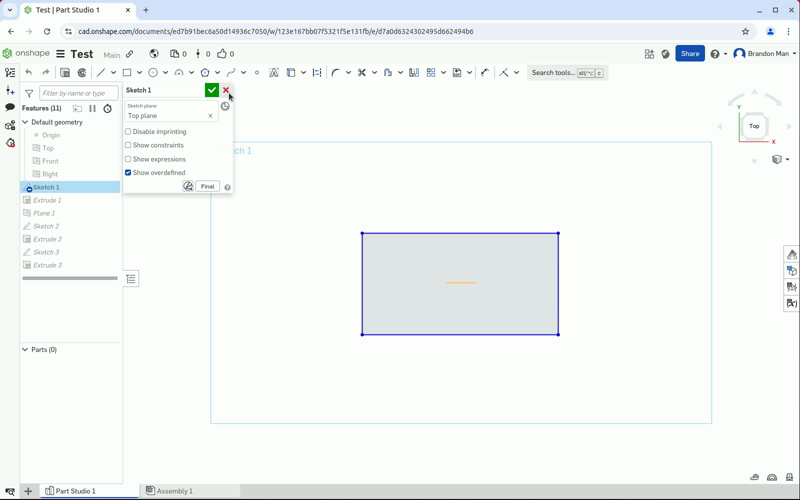
click(229, 92)
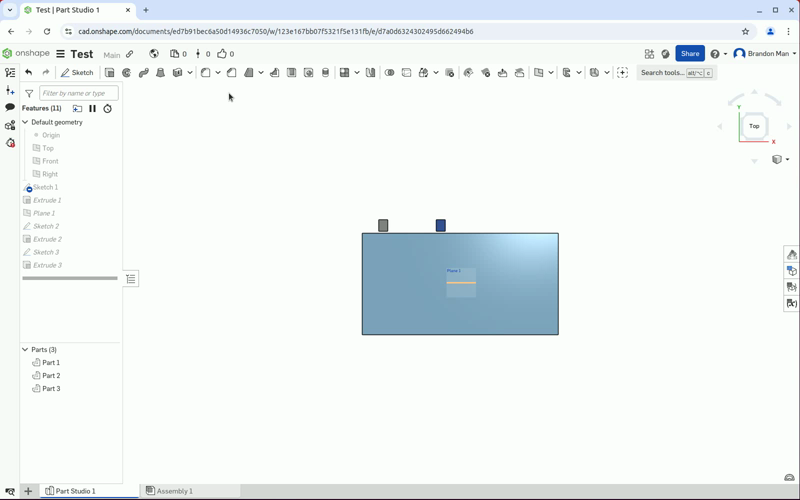
key(shift+s)
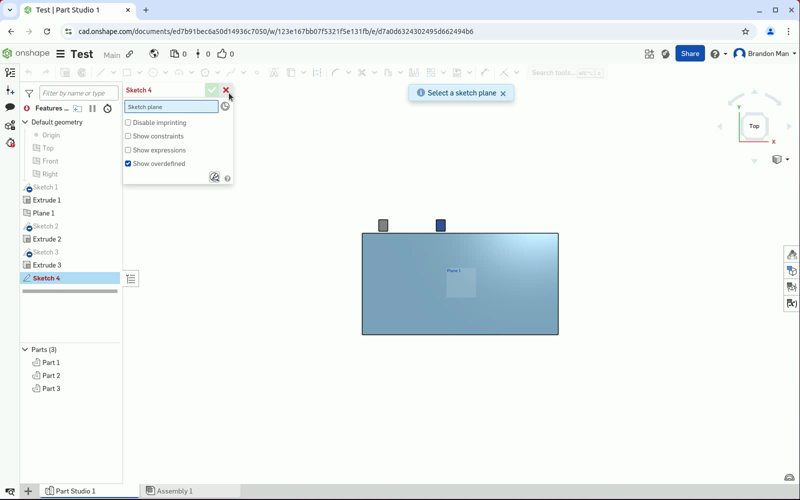
mouse_move(73, 215)
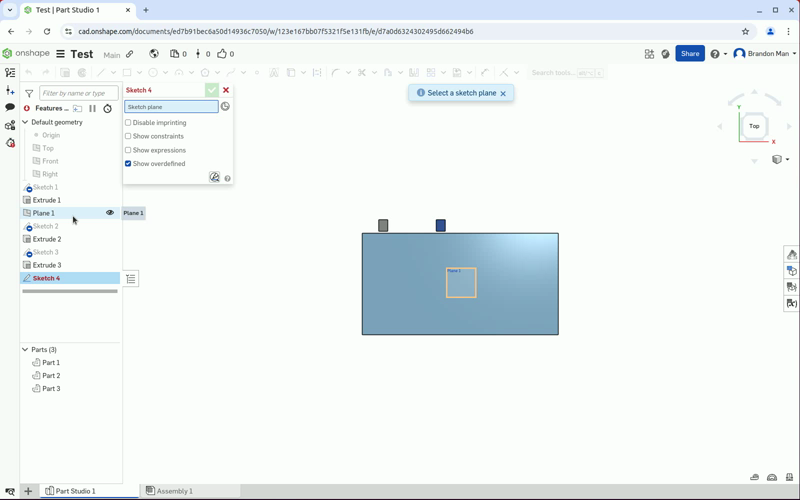
click(73, 215)
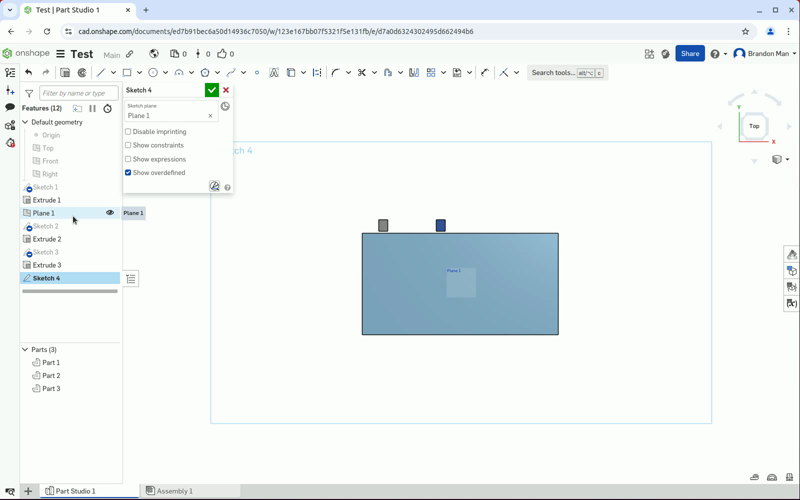
mouse_move(73, 352)
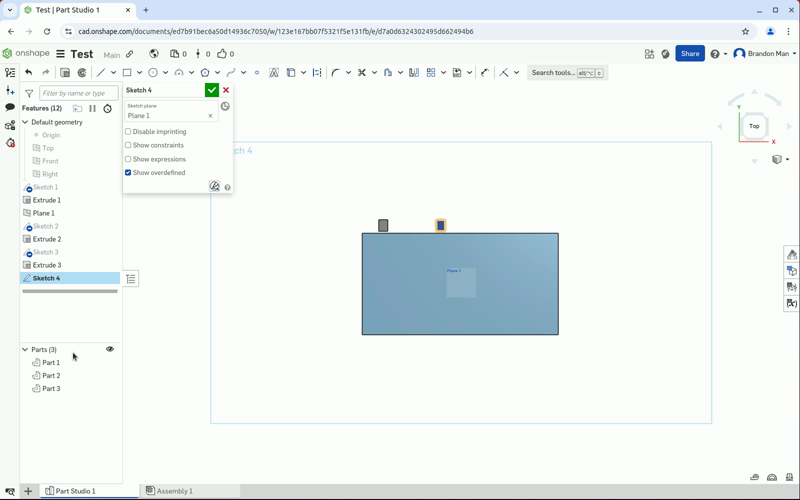
key(y)
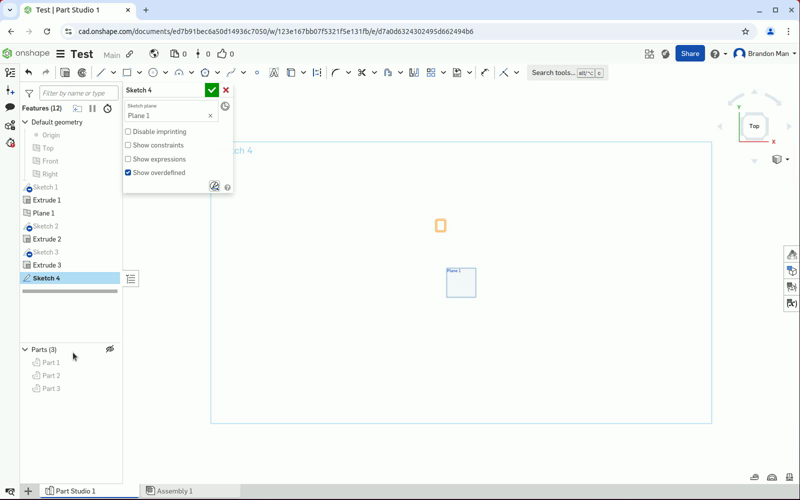
key(l)
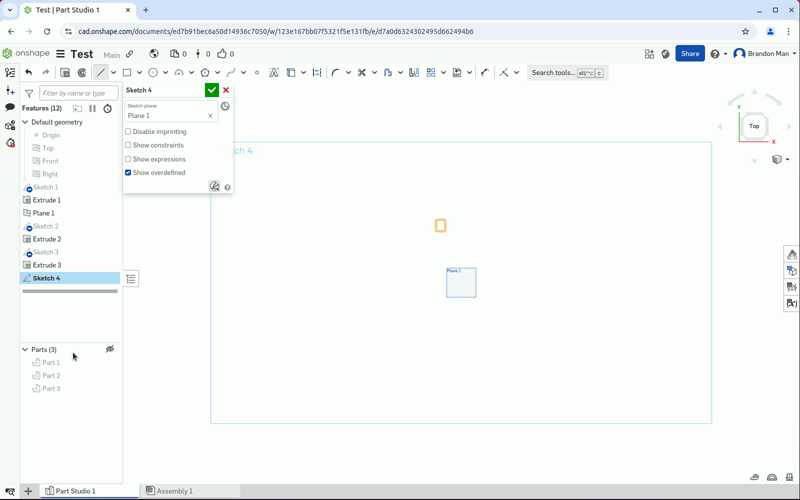
key_down(shift)
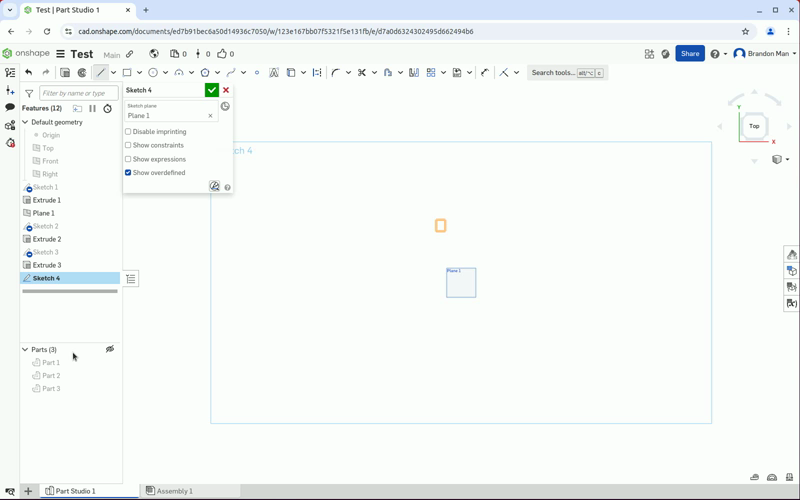
mouse_move(493, 231)
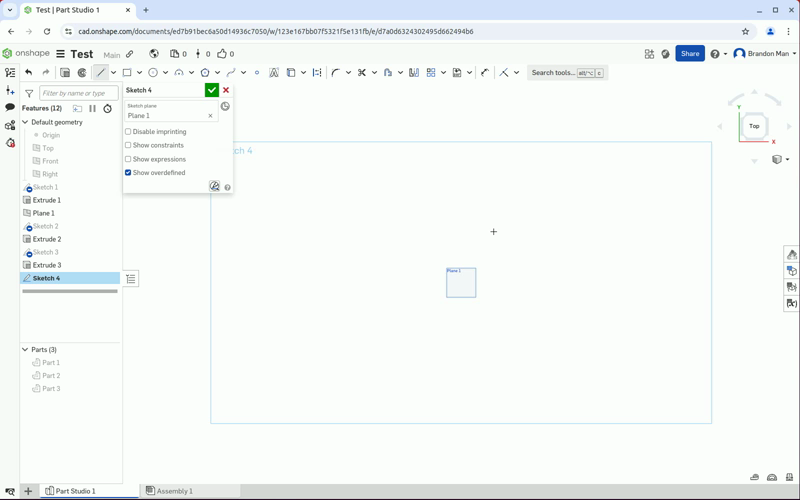
click(493, 231)
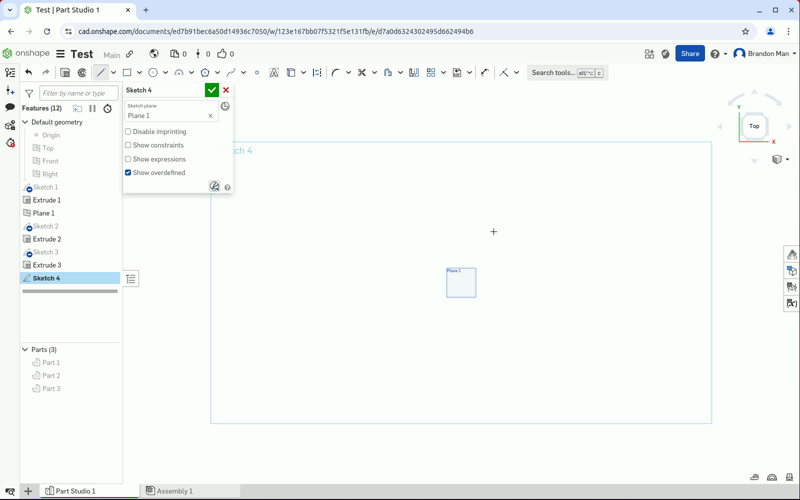
key_up(shift)
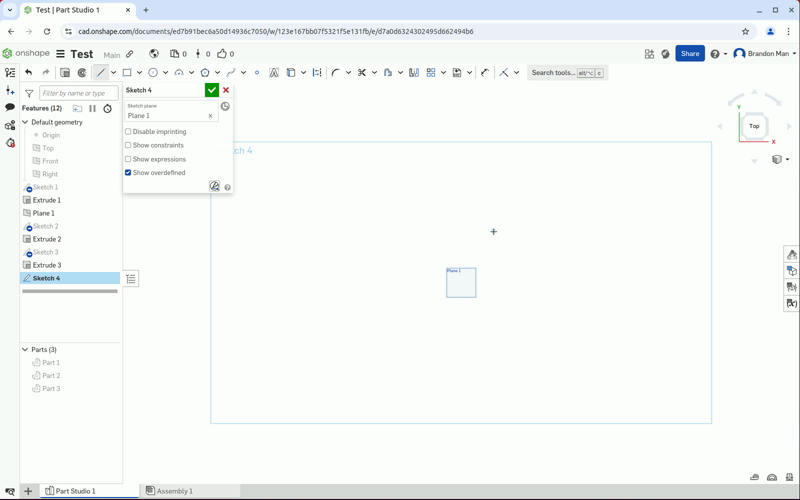
key_down(shift)
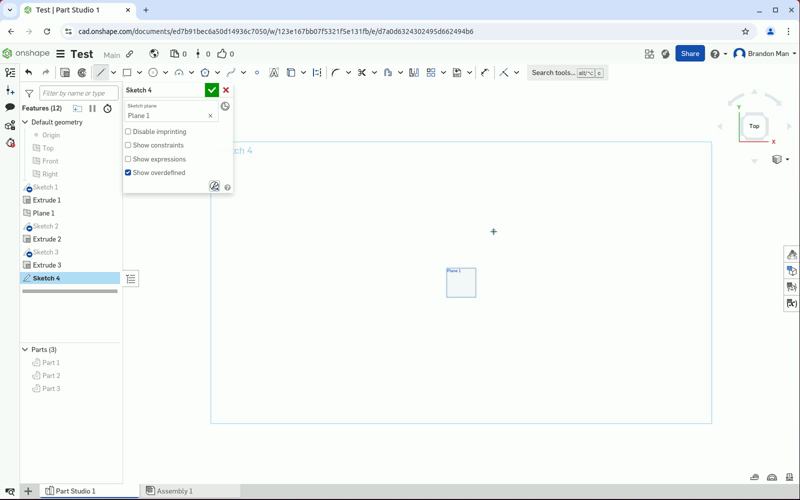
mouse_move(523, 231)
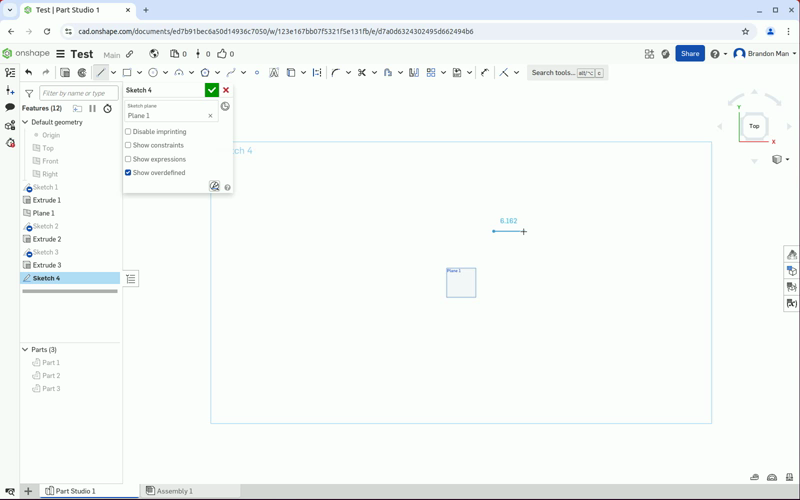
mouse_move(502, 231)
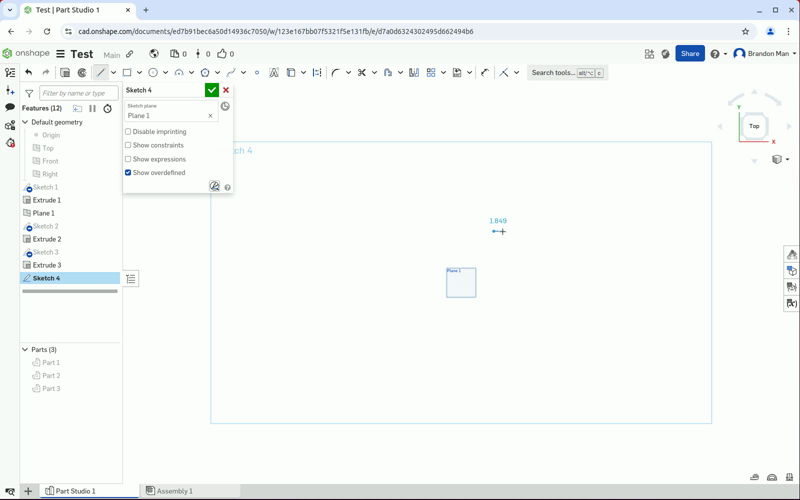
click(502, 231)
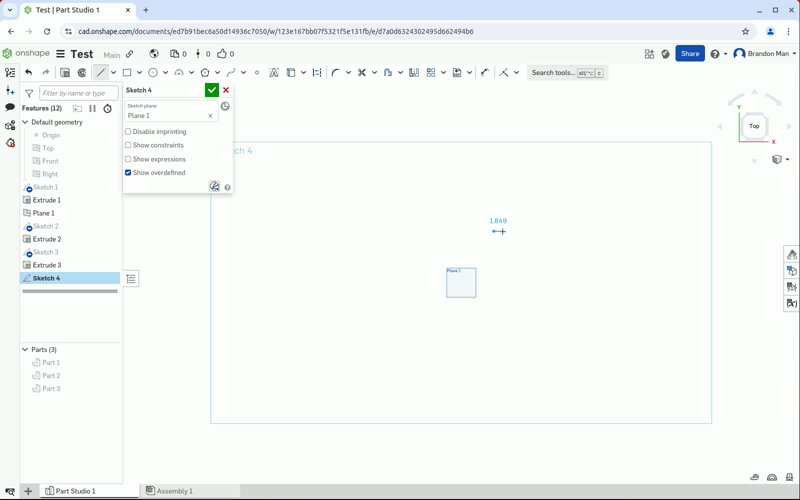
key_up(shift)
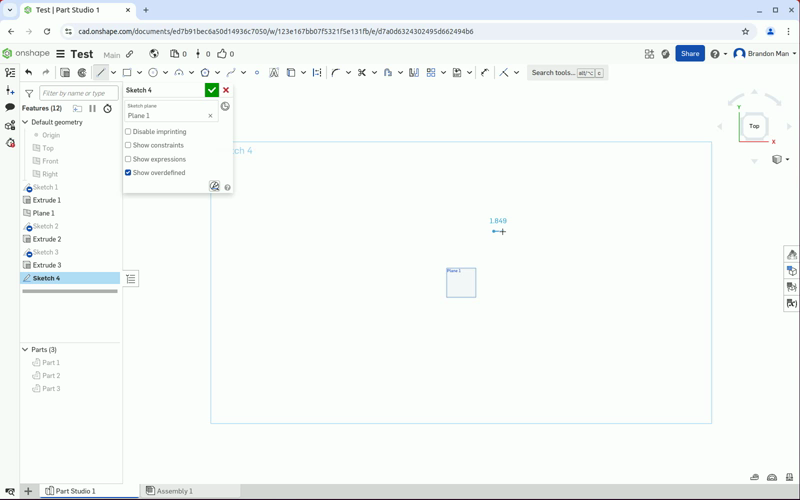
key_down(shift)
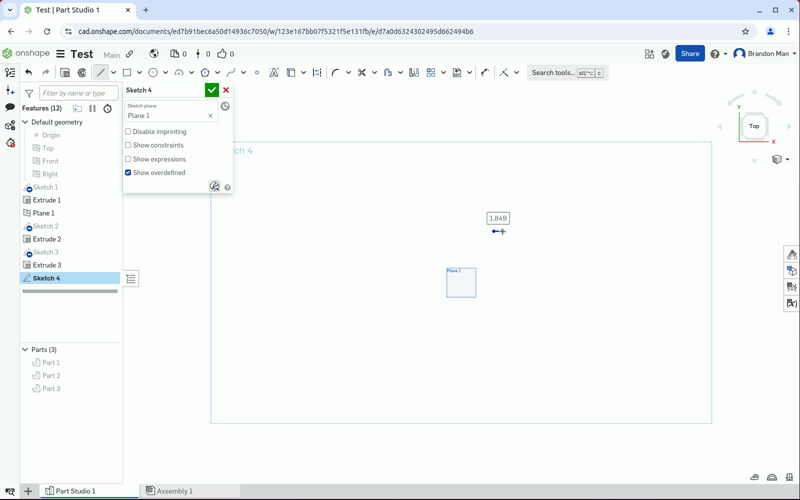
mouse_move(532, 231)
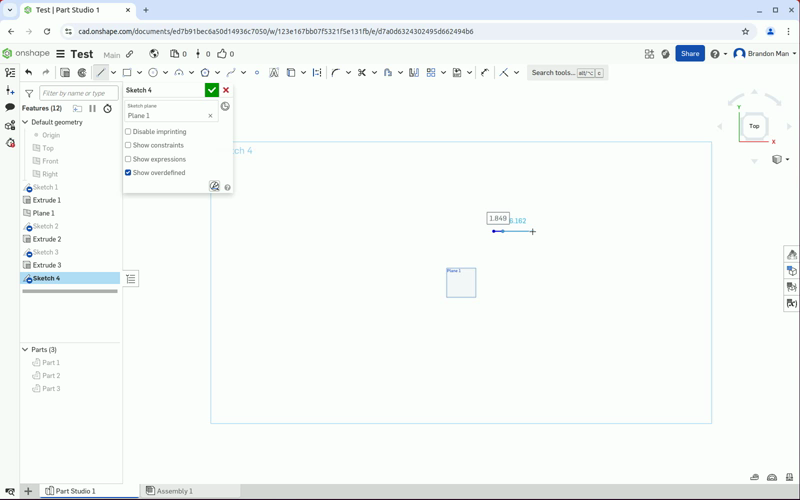
mouse_move(502, 219)
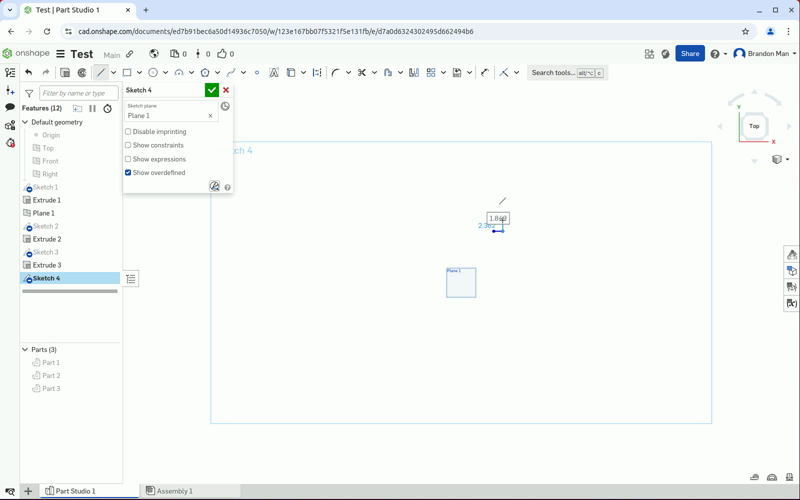
click(502, 219)
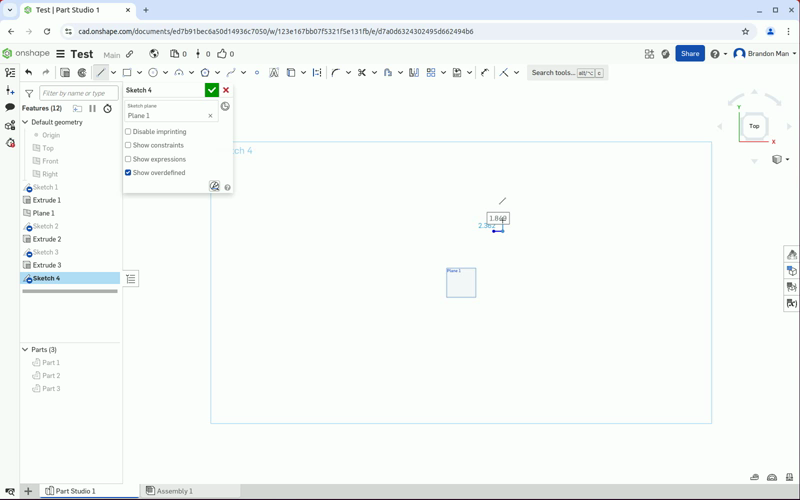
key_up(shift)
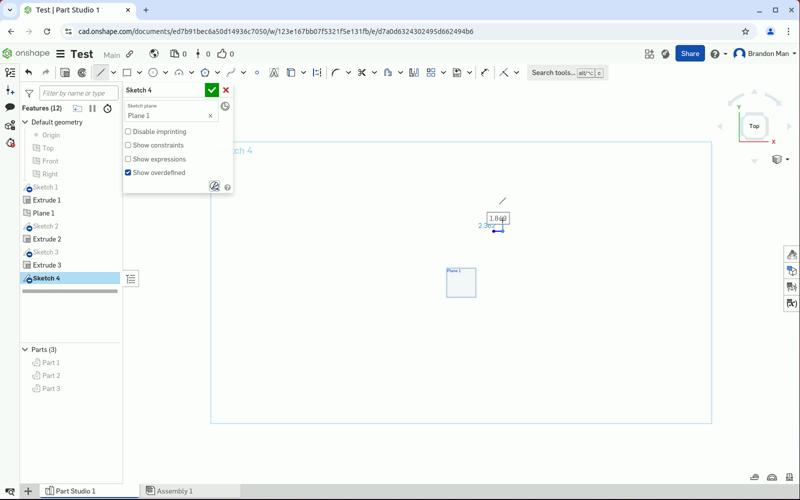
key_down(shift)
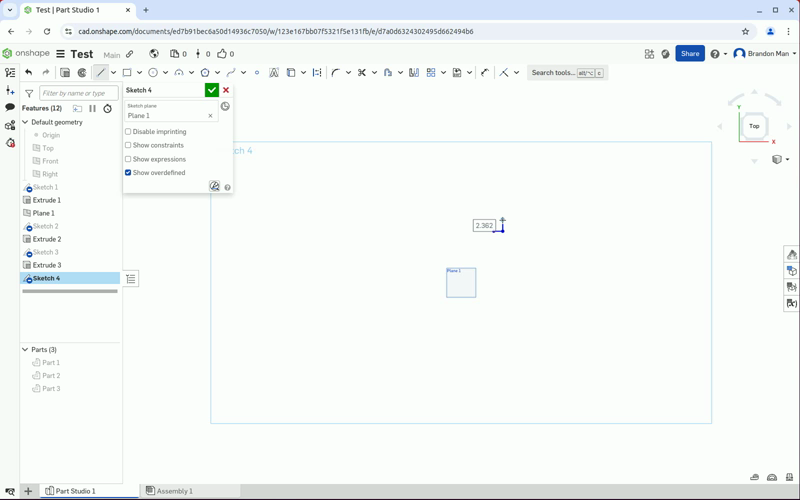
mouse_move(532, 219)
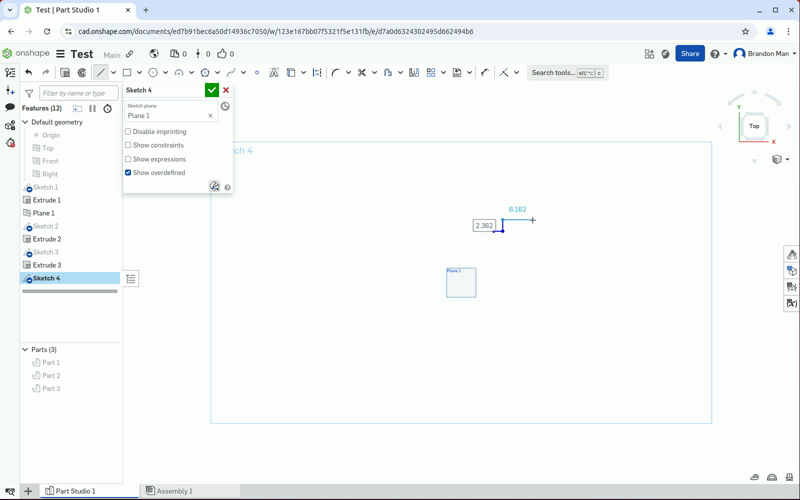
mouse_move(493, 219)
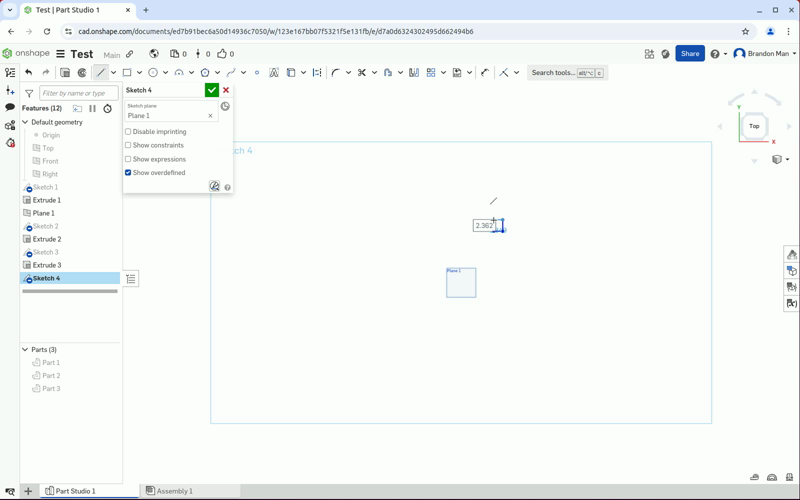
click(493, 219)
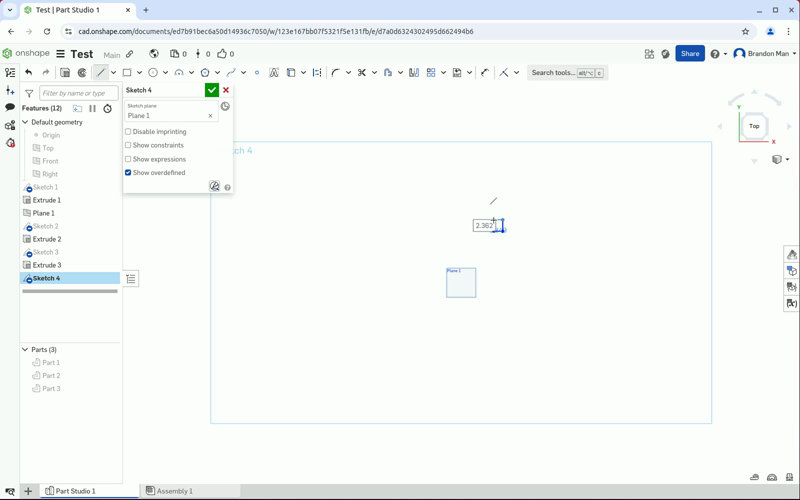
key_up(shift)
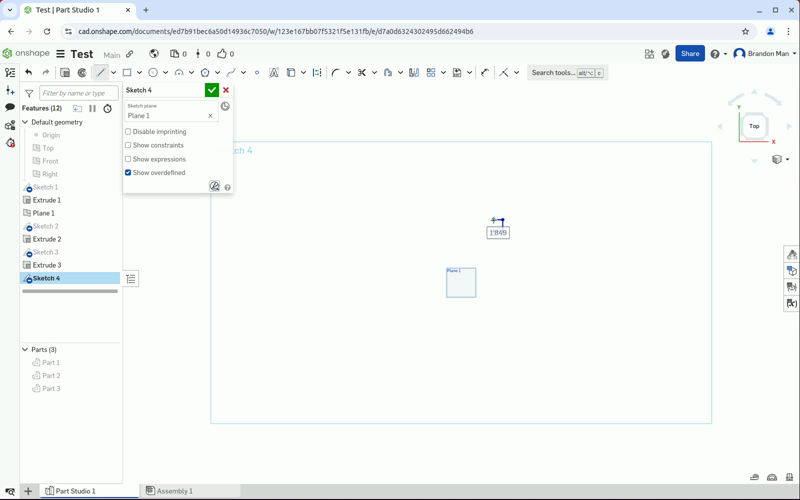
mouse_move(523, 219)
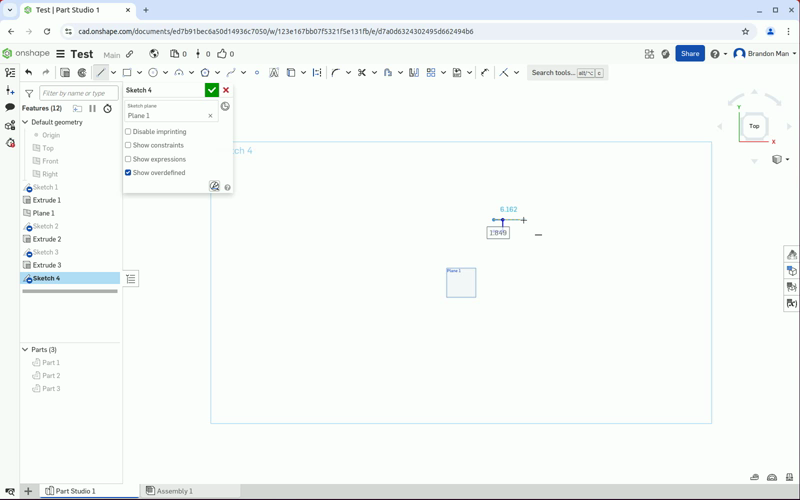
key_down(shift)
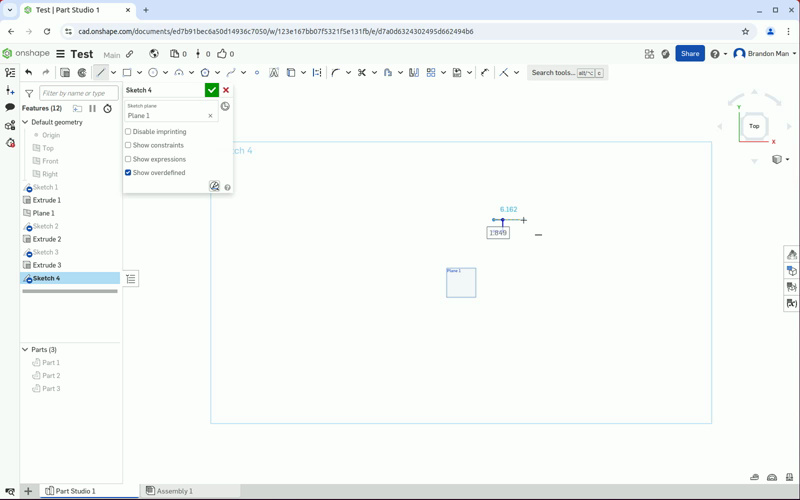
mouse_move(493, 231)
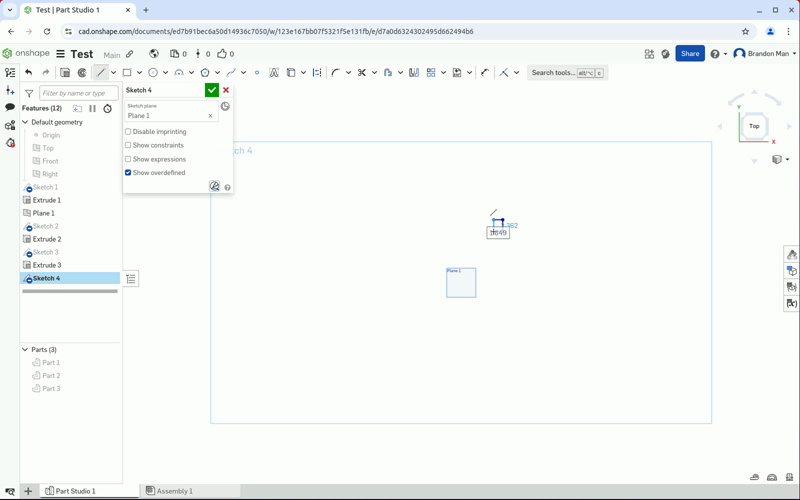
key_up(shift)
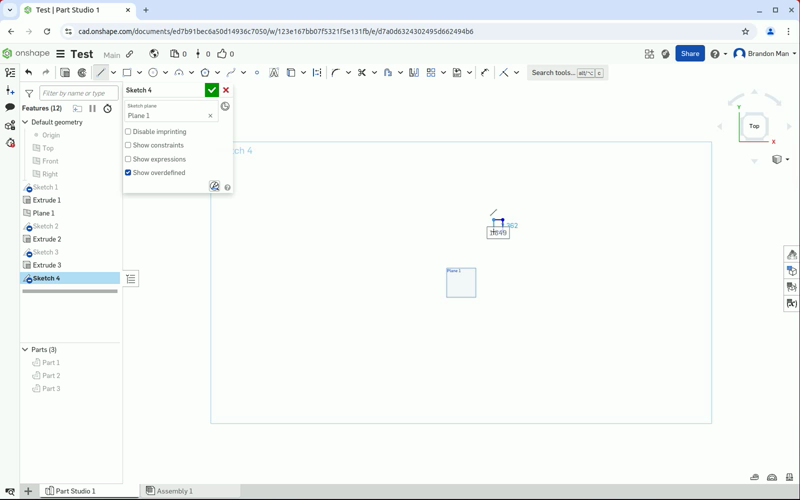
click(493, 231)
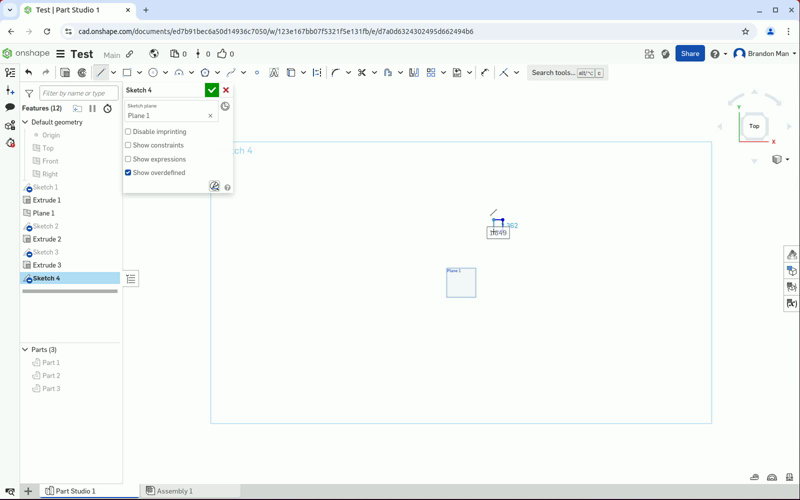
key(esc)
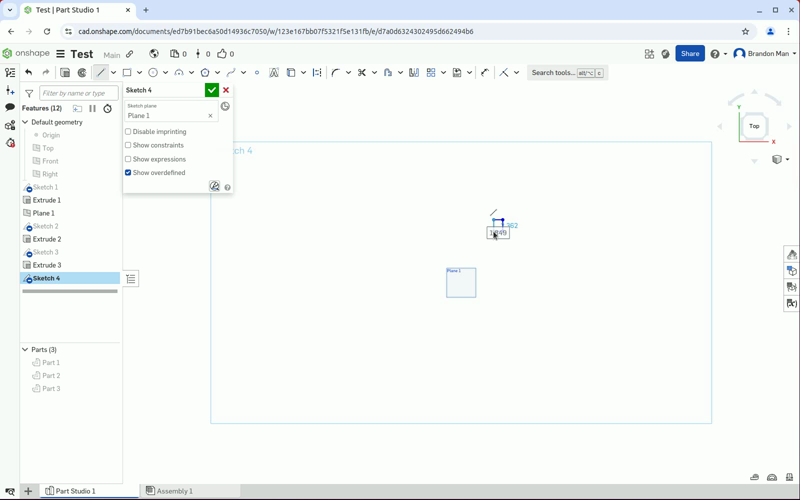
mouse_move(497, 227)
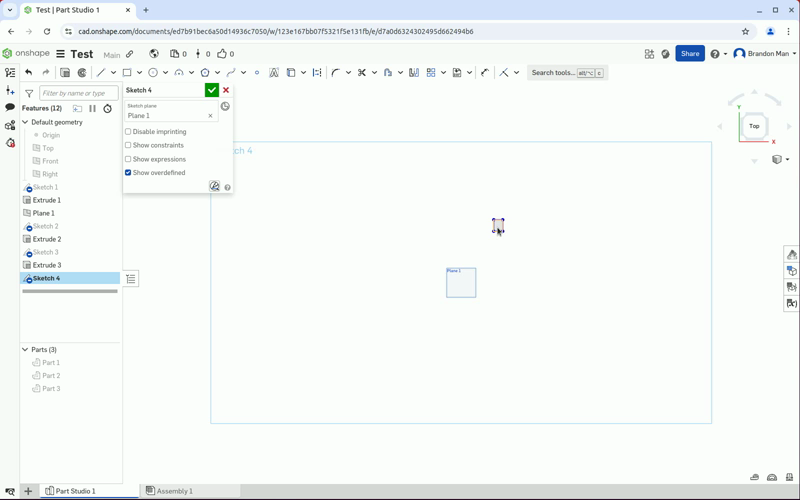
scroll(6)
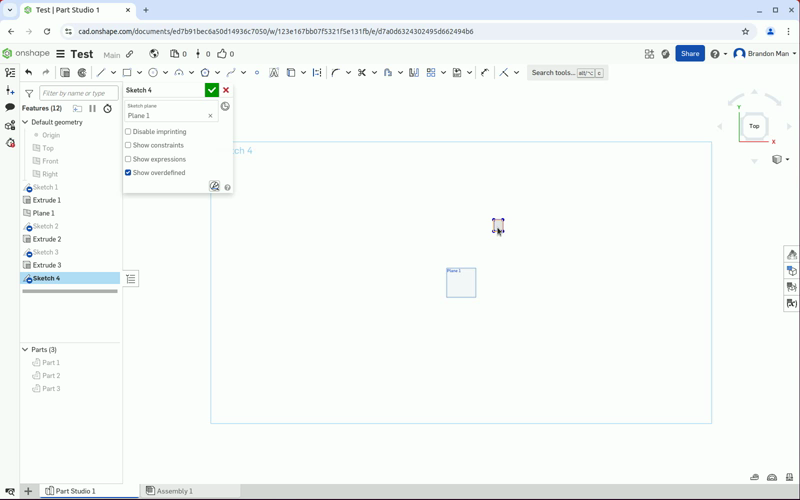
scroll(6)
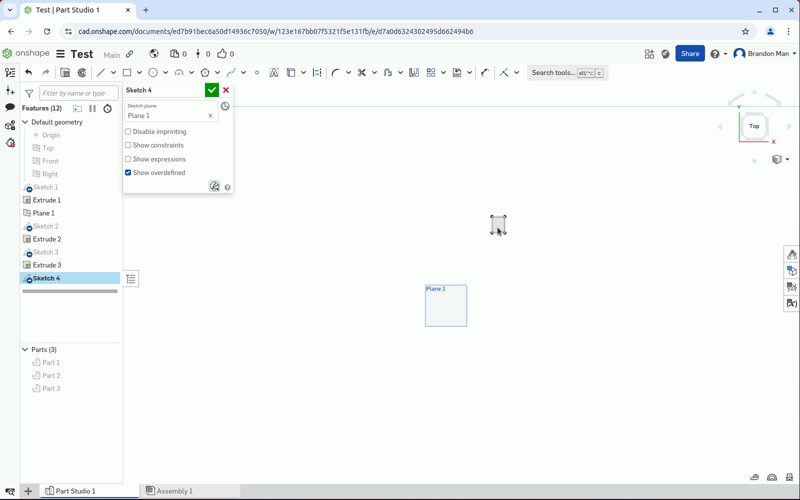
scroll(6)
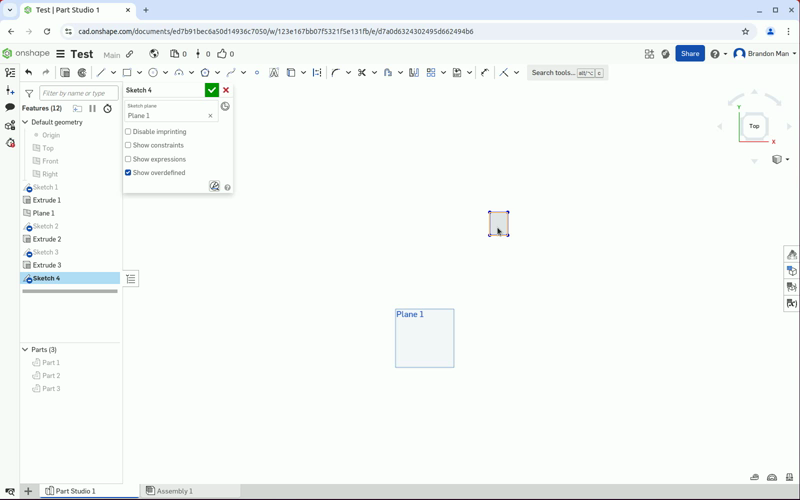
scroll(6)
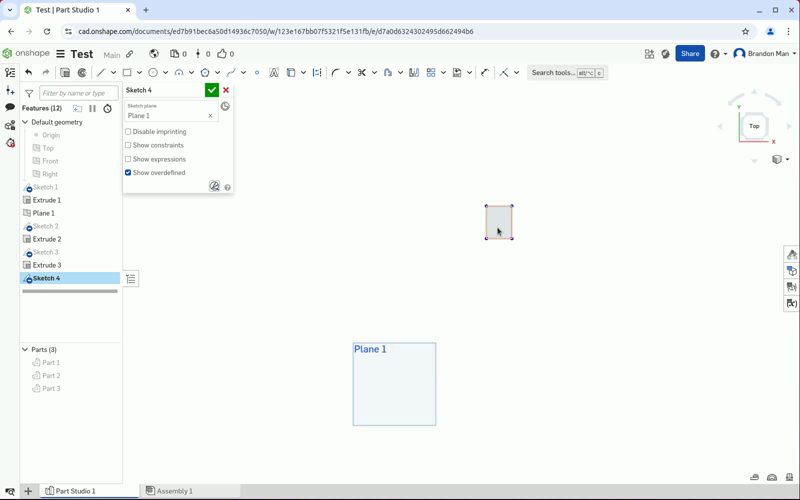
scroll(6)
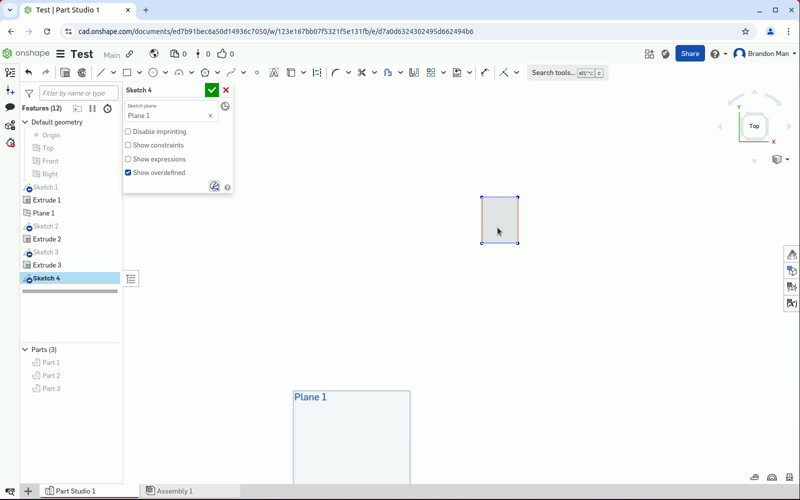
scroll(6)
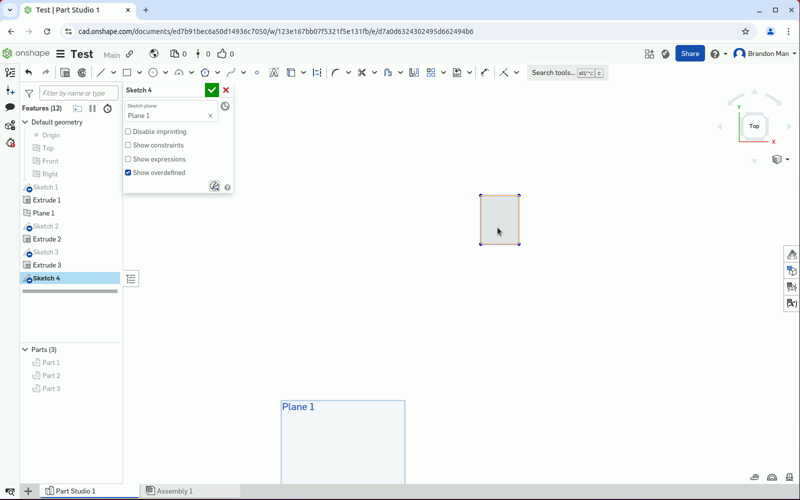
scroll(6)
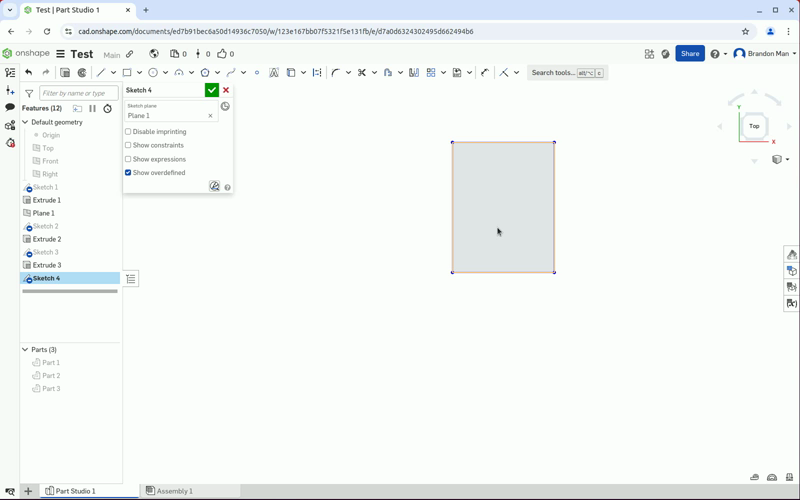
click(497, 227)
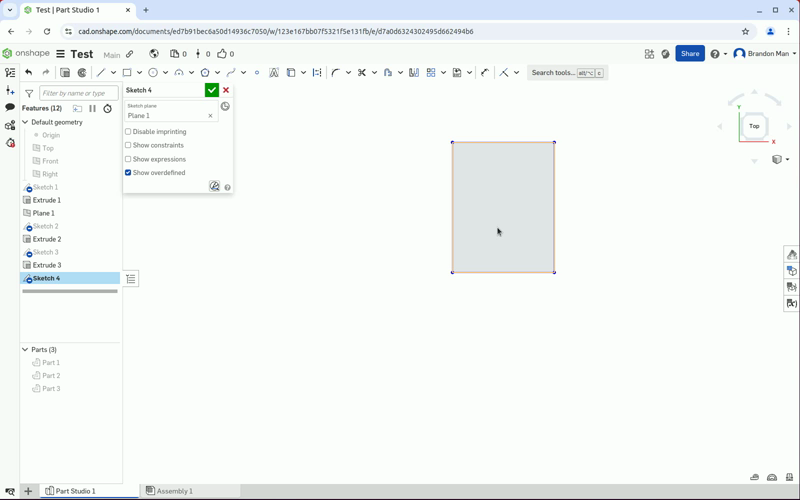
scroll(-6)
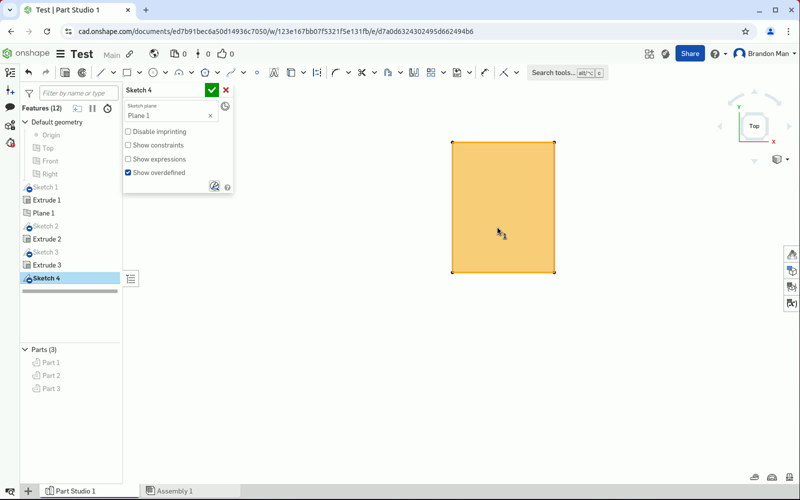
scroll(-6)
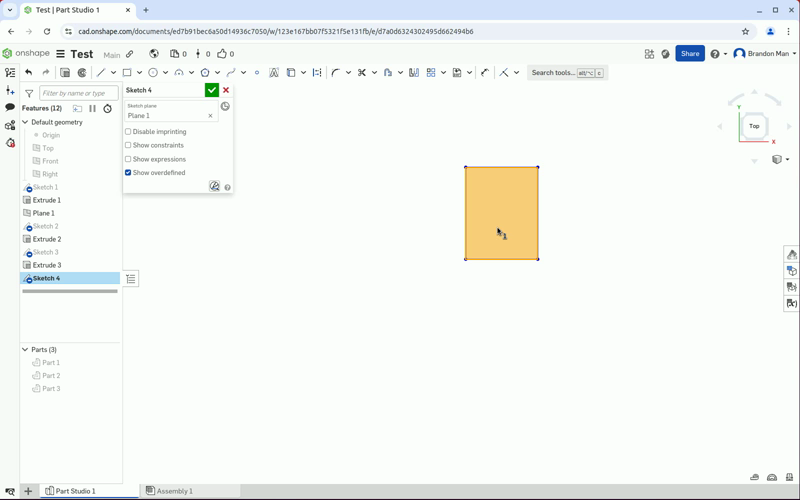
scroll(-6)
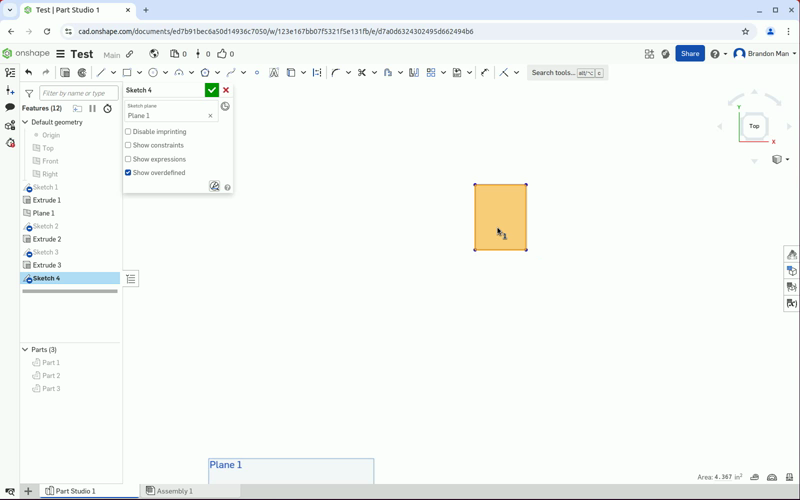
scroll(-6)
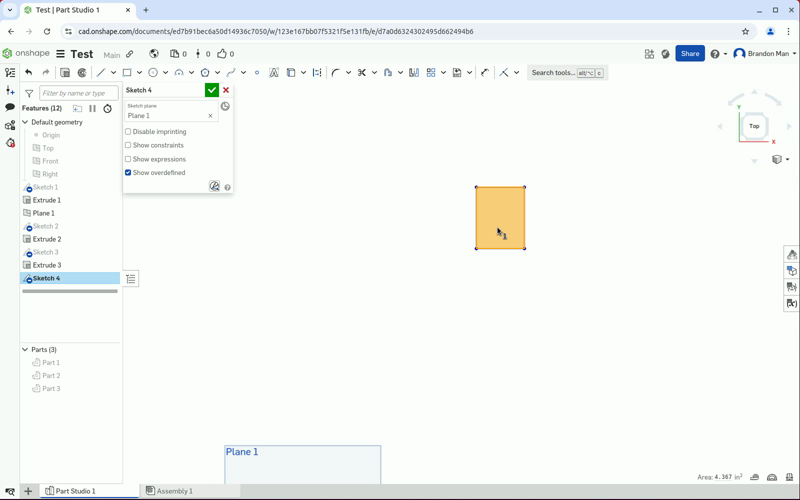
scroll(-6)
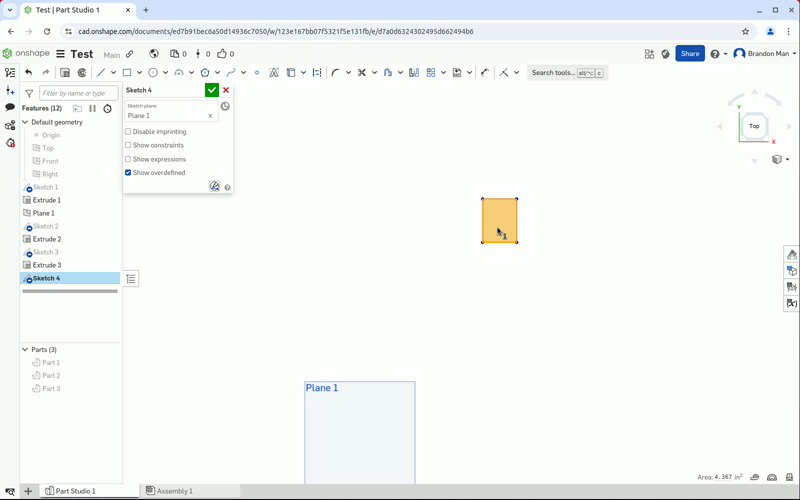
scroll(-6)
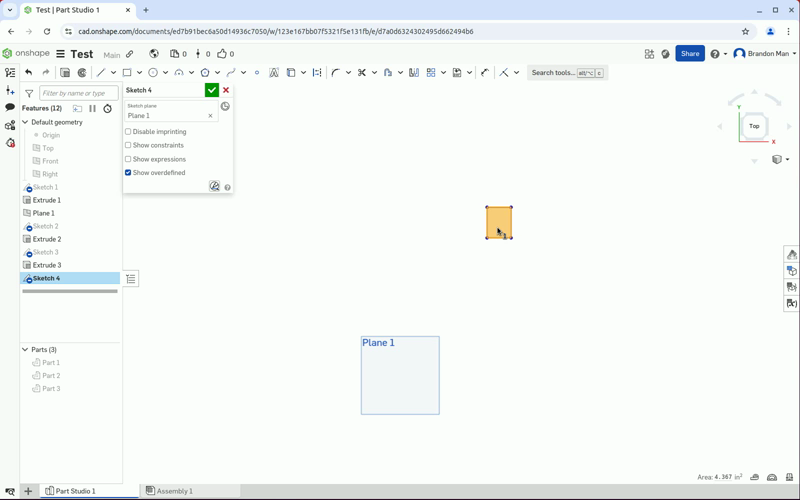
scroll(-6)
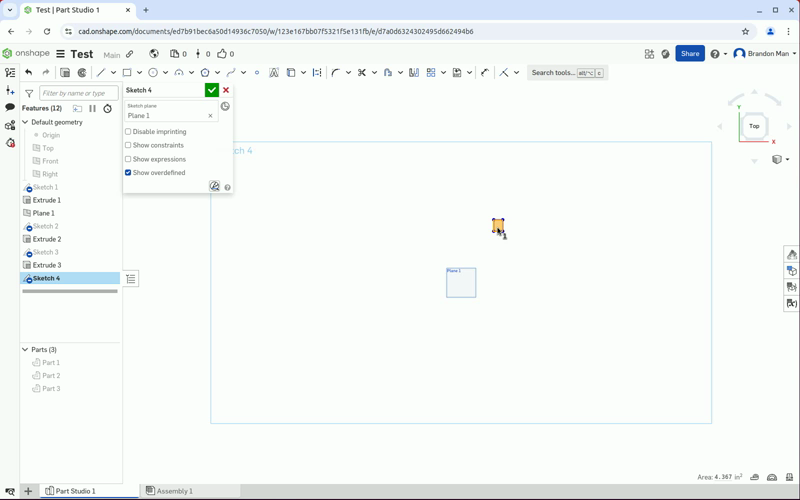
mouse_move(73, 352)
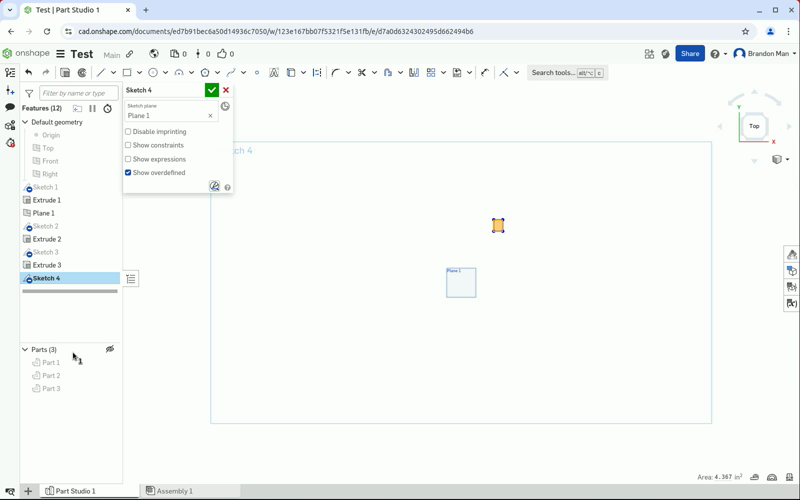
key(shift+y)
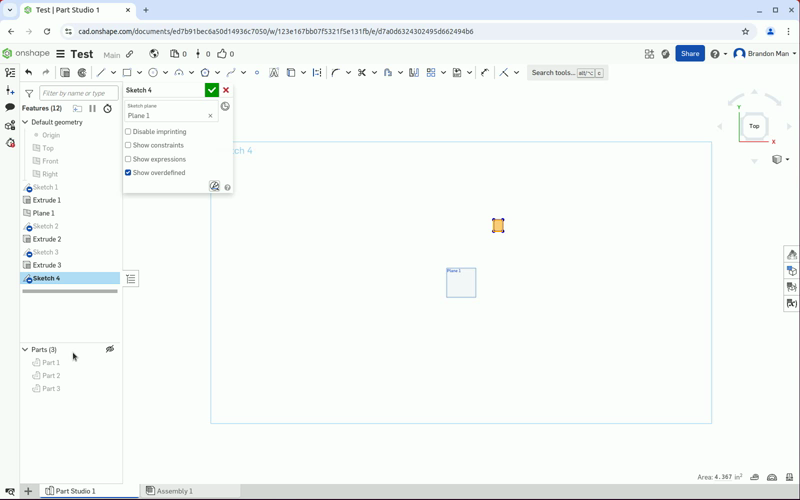
key(shift+e)
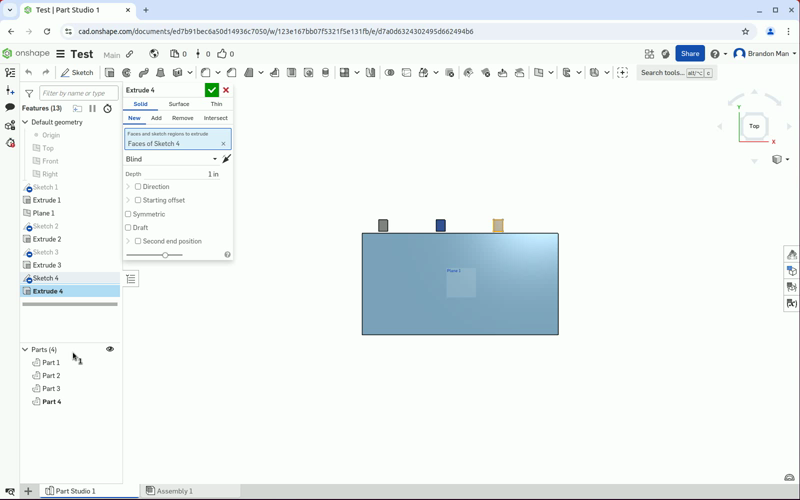
mouse_move(143, 106)
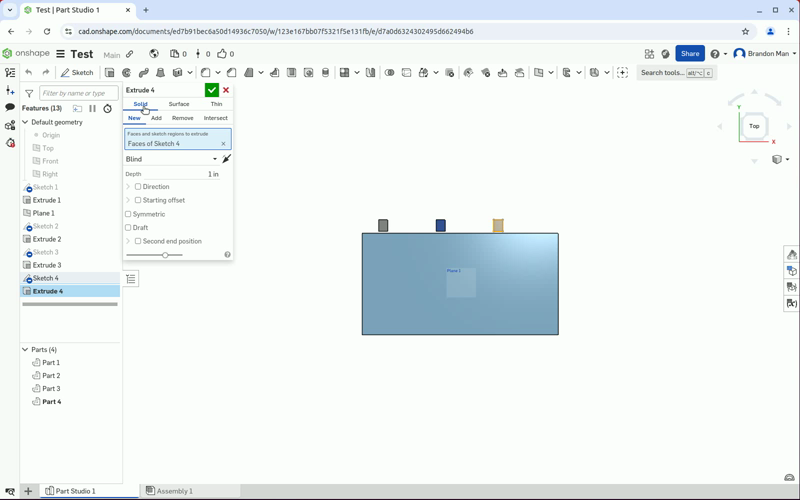
click(143, 106)
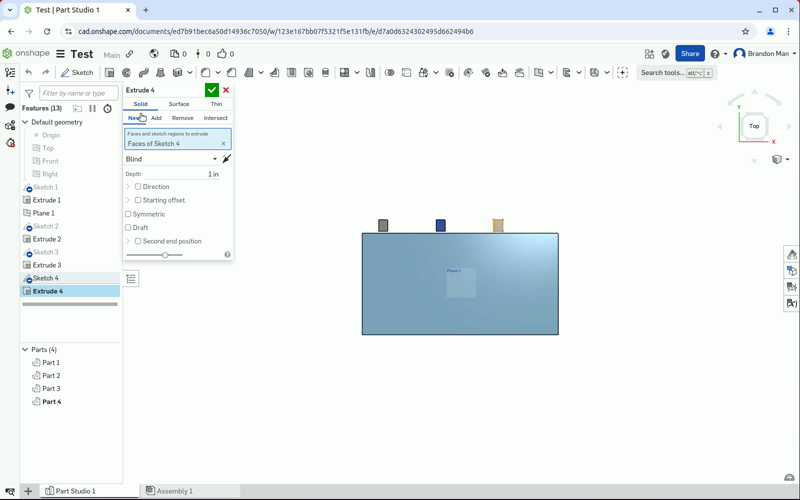
mouse_move(137, 120)
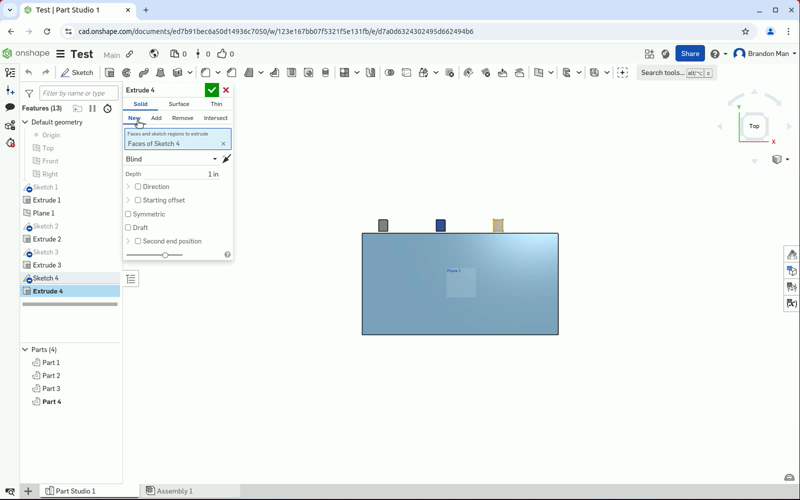
click(137, 120)
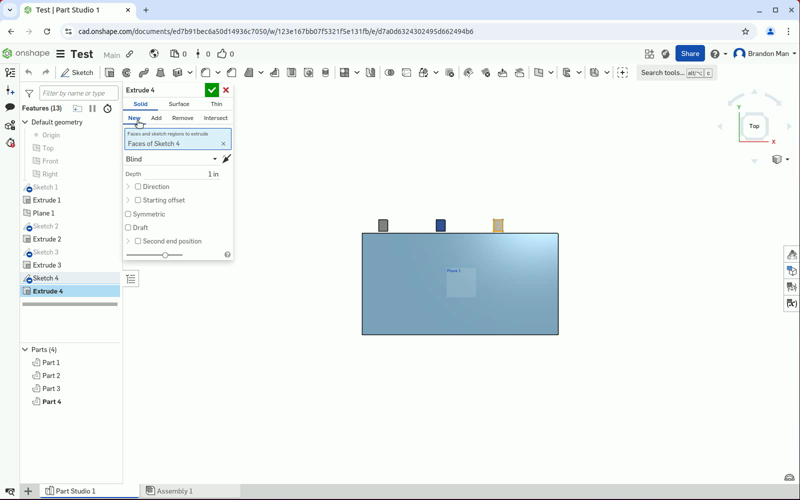
key(tab, 4)
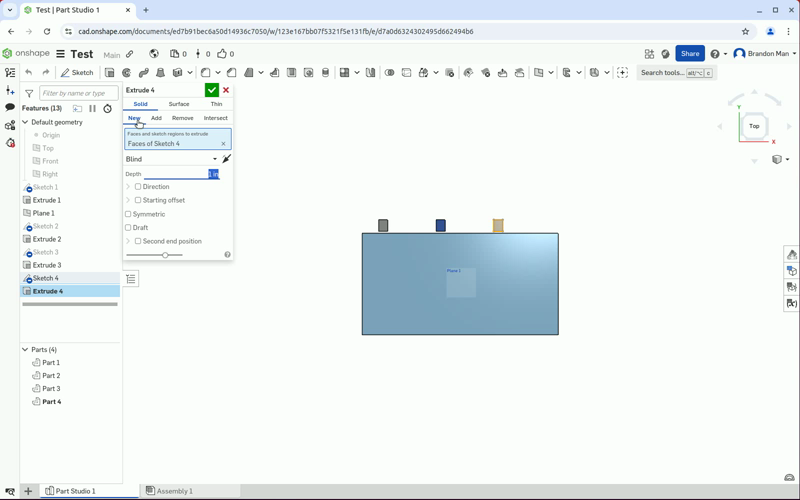
text(-1.204)
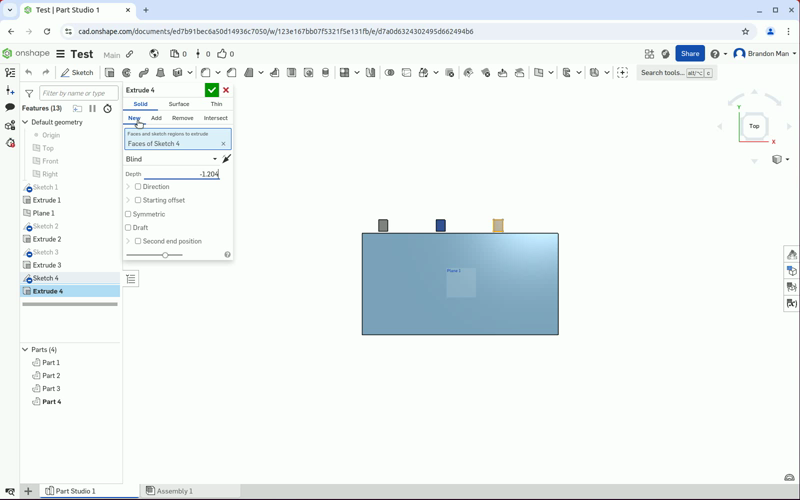
key(enter)
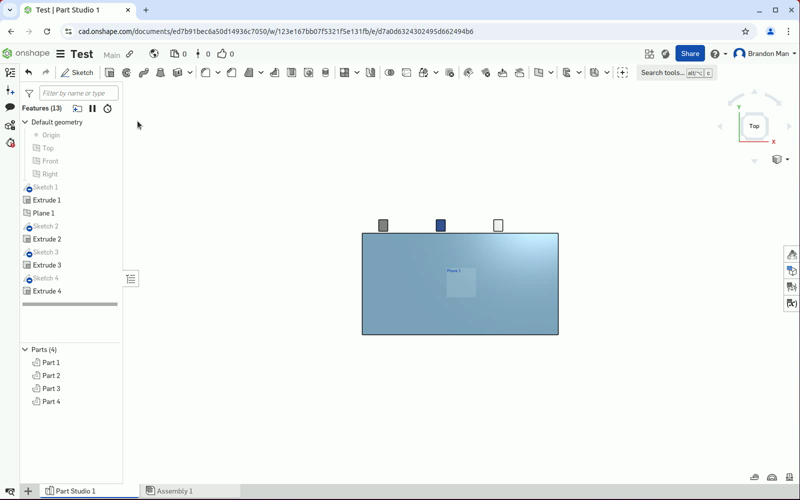
key(shift+h)
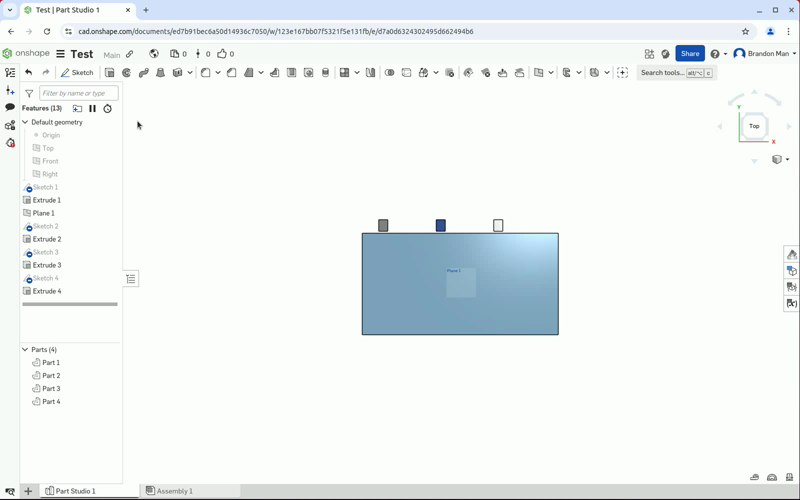
key(shift+h)
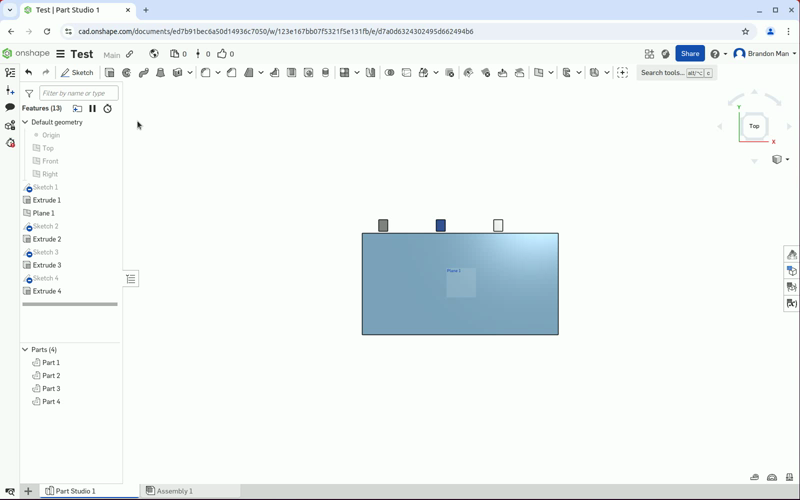
mouse_move(73, 189)
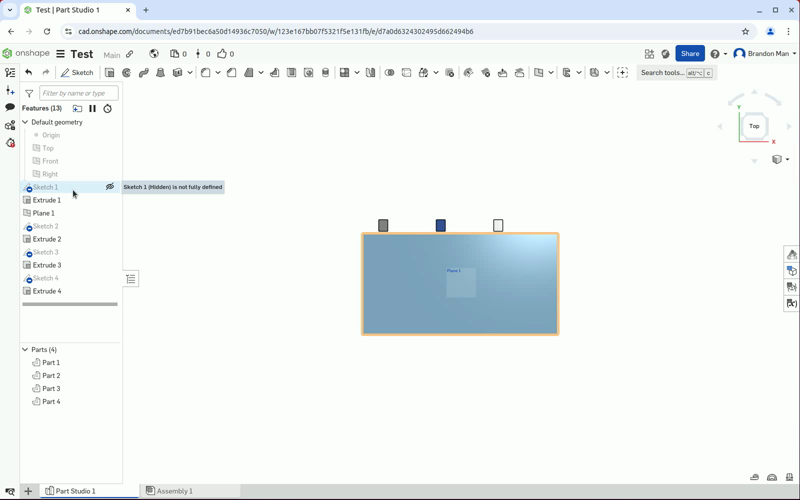
click(73, 189)
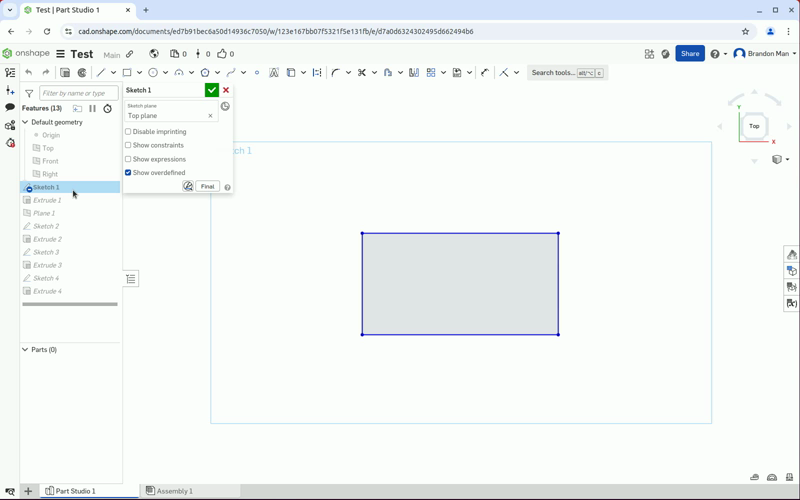
mouse_move(229, 92)
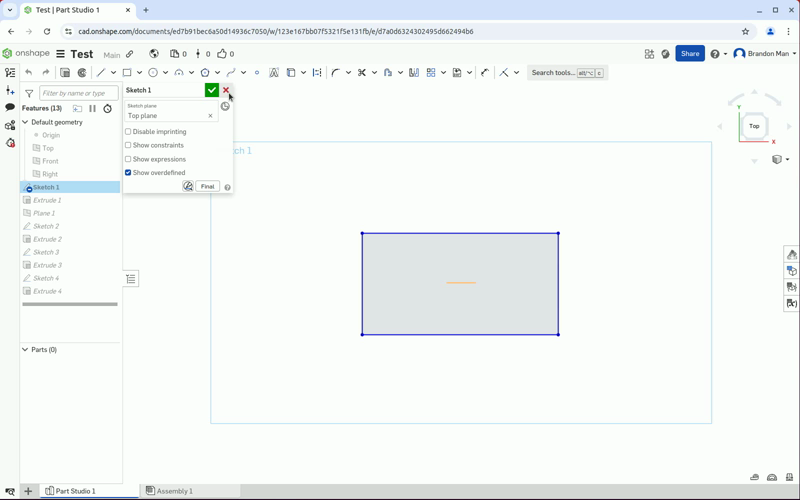
click(229, 92)
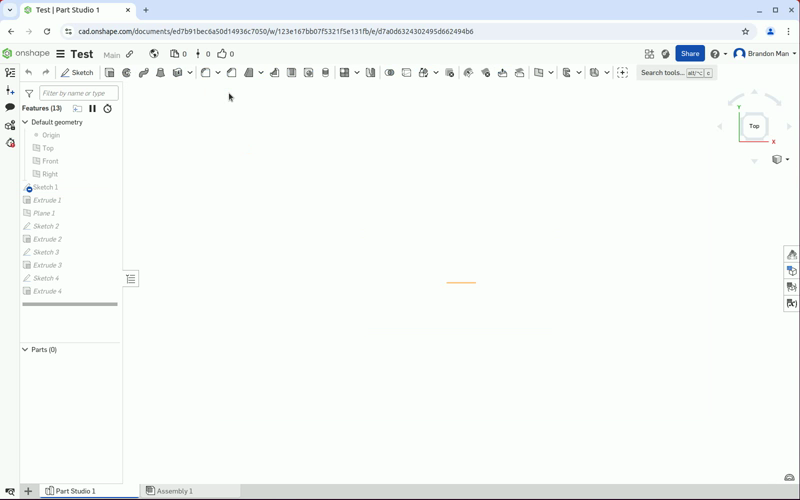
key(shift+s)
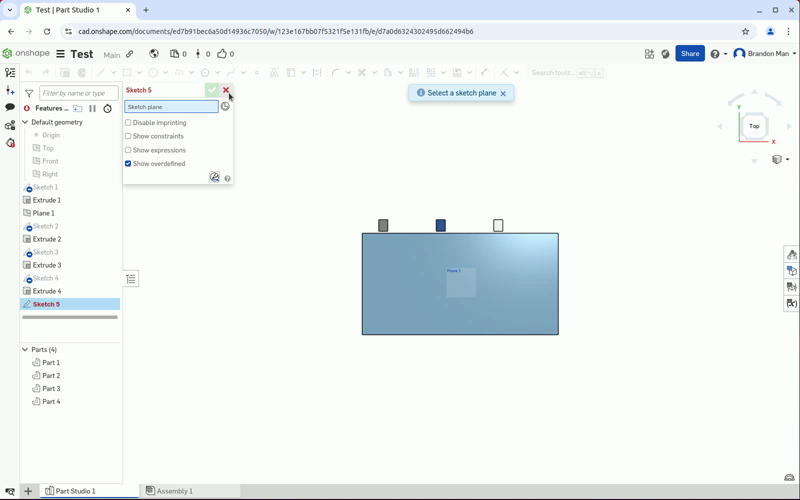
mouse_move(73, 215)
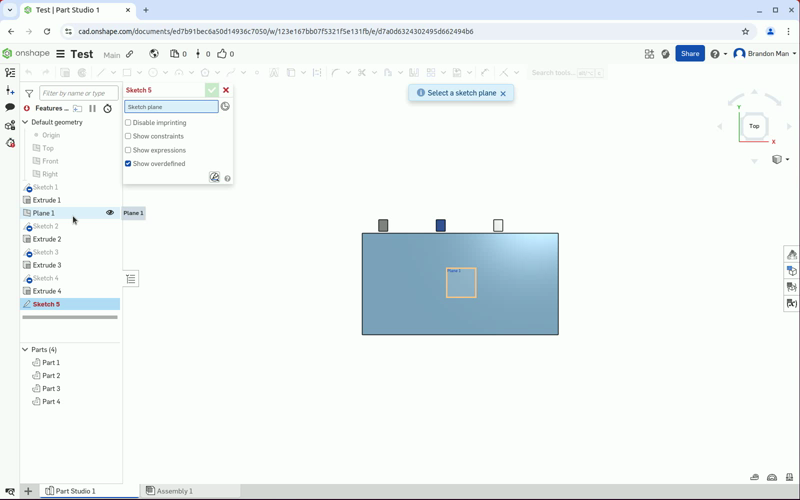
click(73, 215)
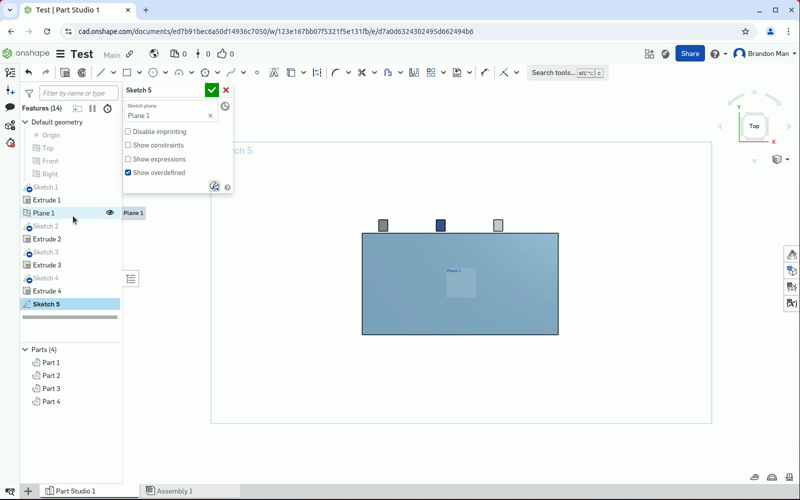
mouse_move(73, 352)
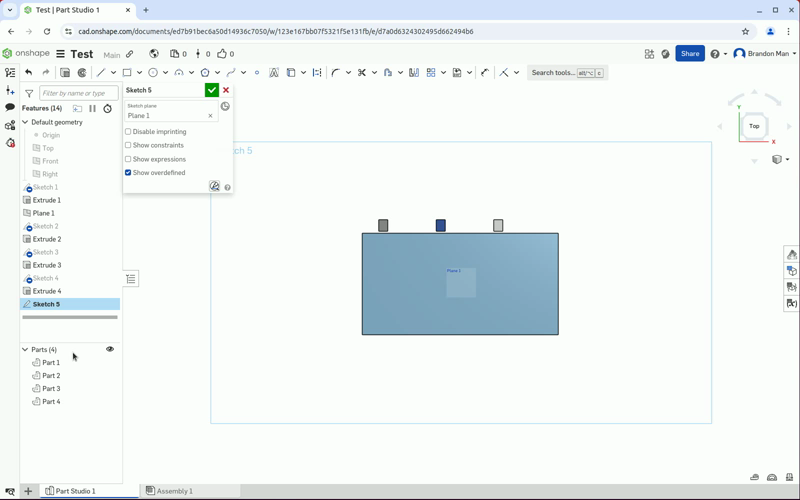
key(y)
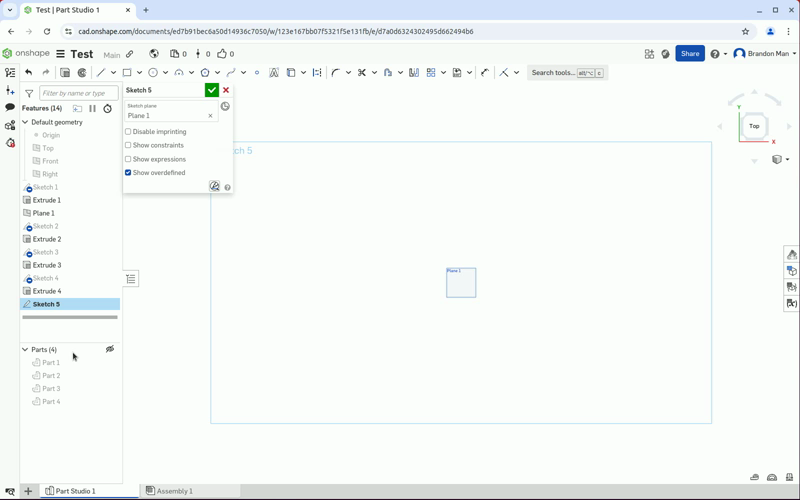
key(l)
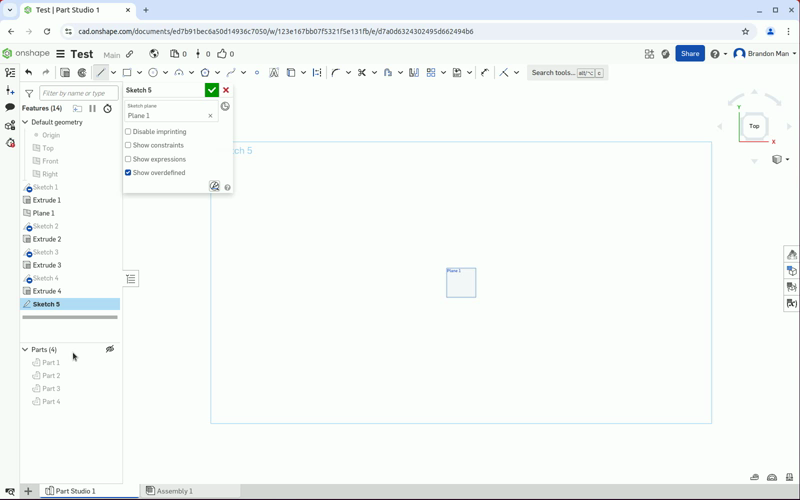
key_down(shift)
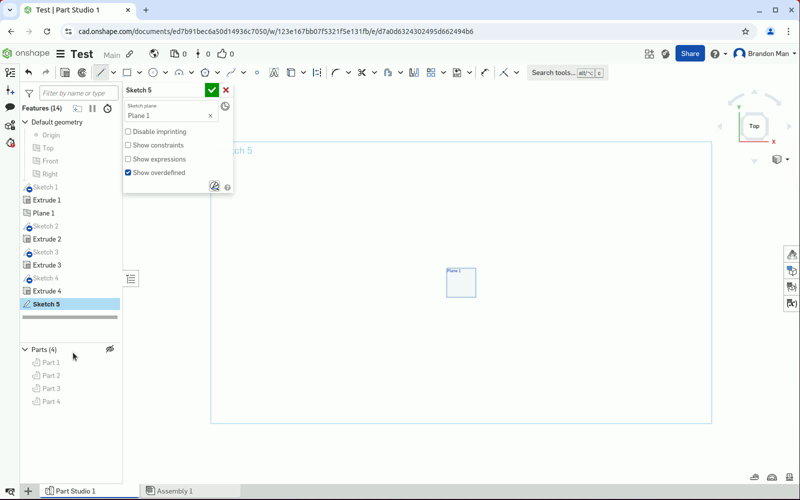
mouse_move(378, 345)
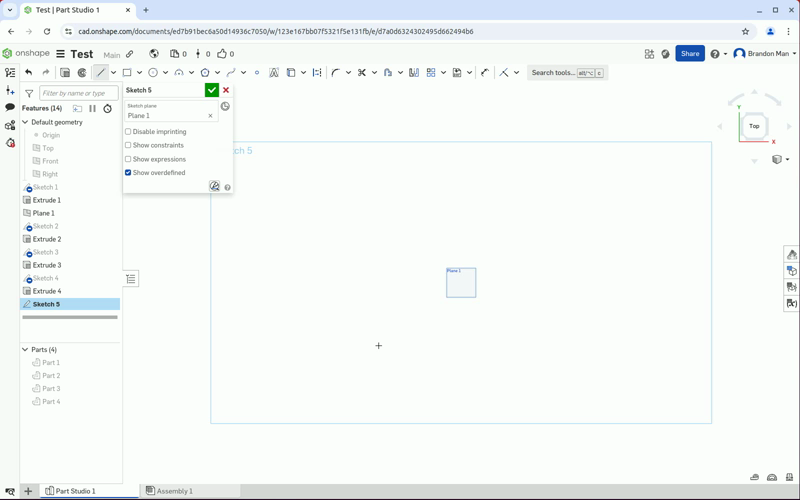
click(378, 345)
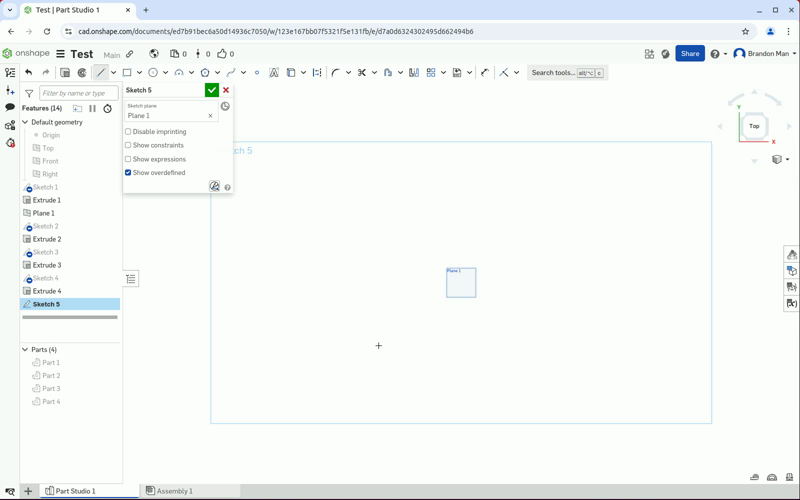
key_up(shift)
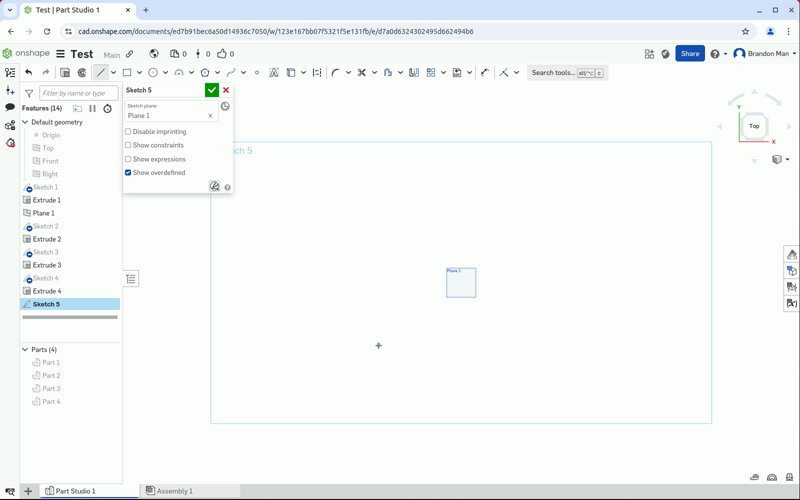
key_down(shift)
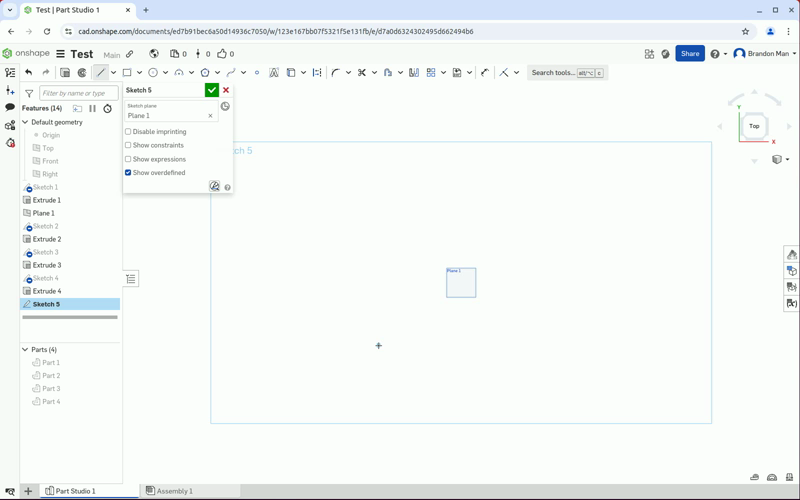
mouse_move(408, 345)
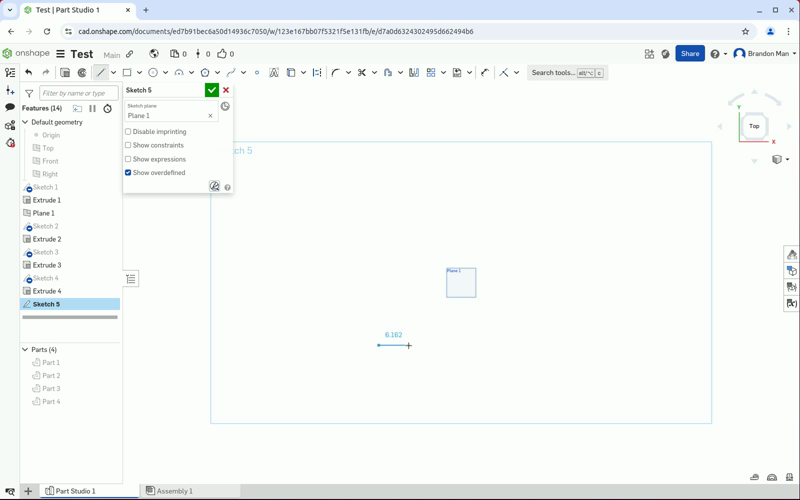
mouse_move(387, 345)
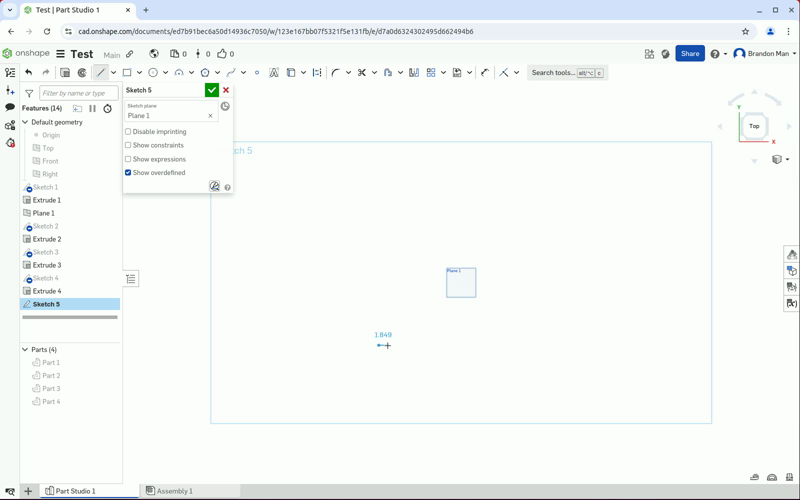
click(387, 345)
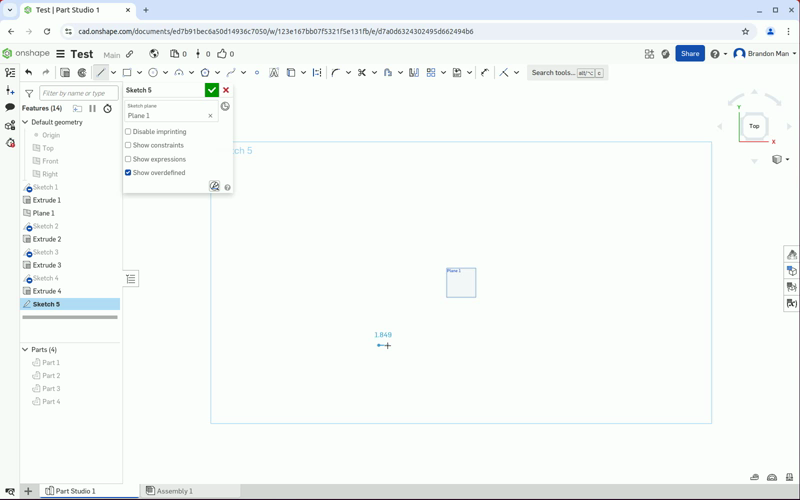
key_up(shift)
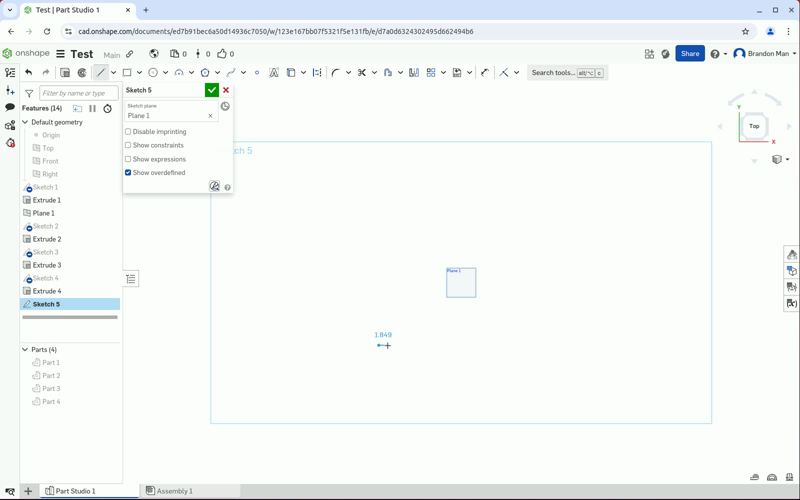
key_down(shift)
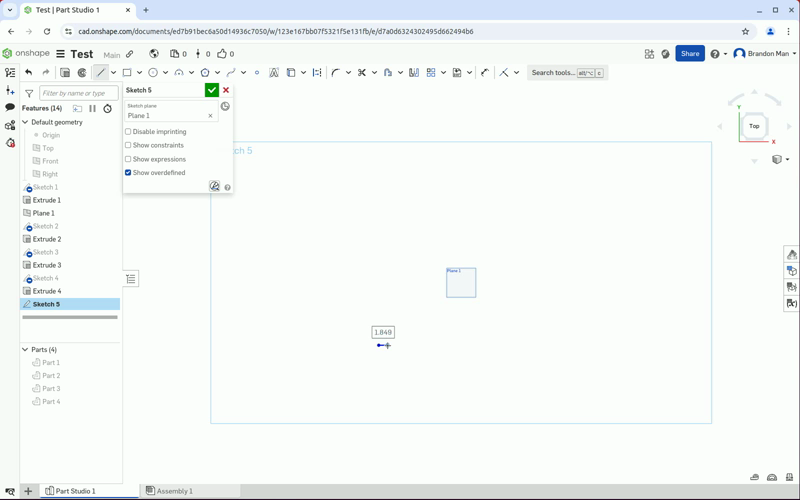
mouse_move(417, 345)
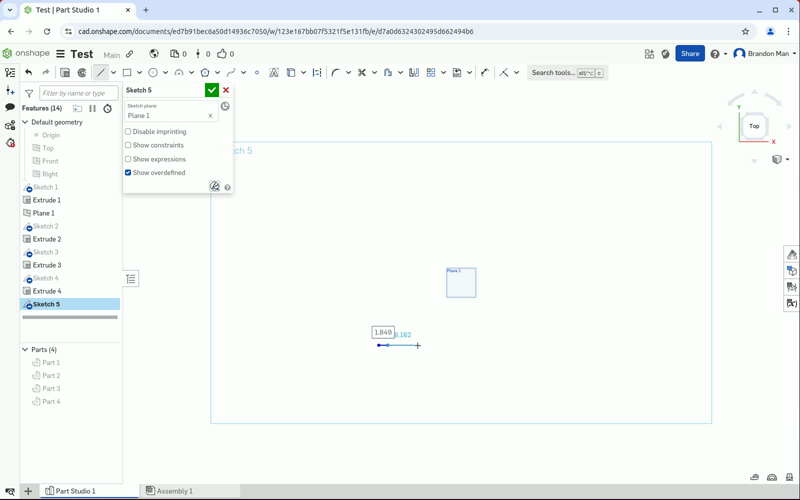
mouse_move(387, 333)
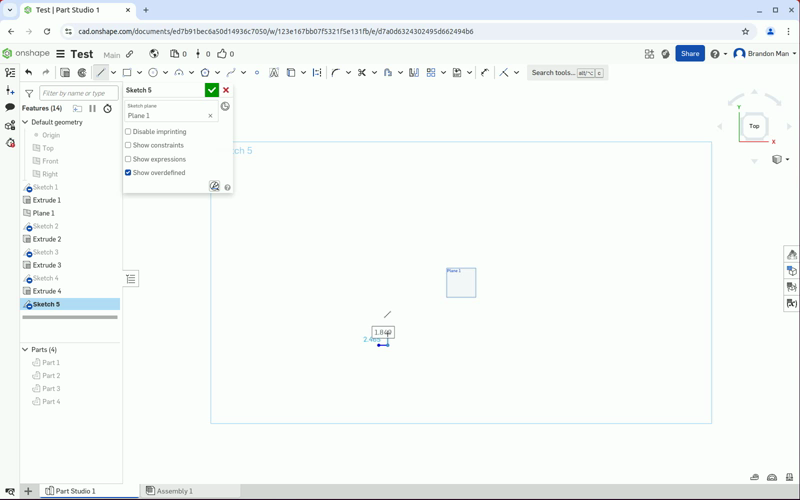
click(387, 333)
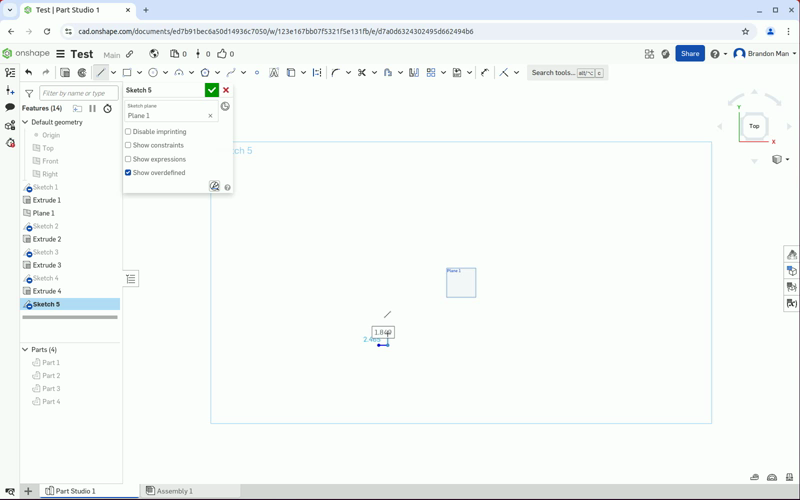
key_up(shift)
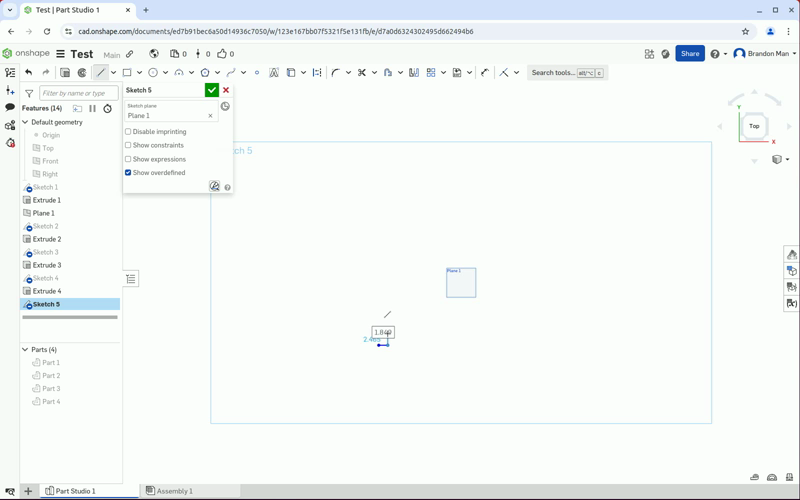
key_down(shift)
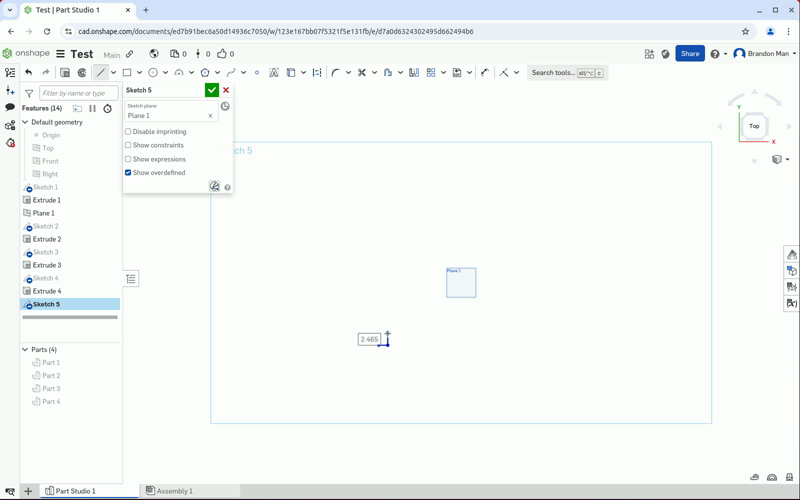
mouse_move(417, 333)
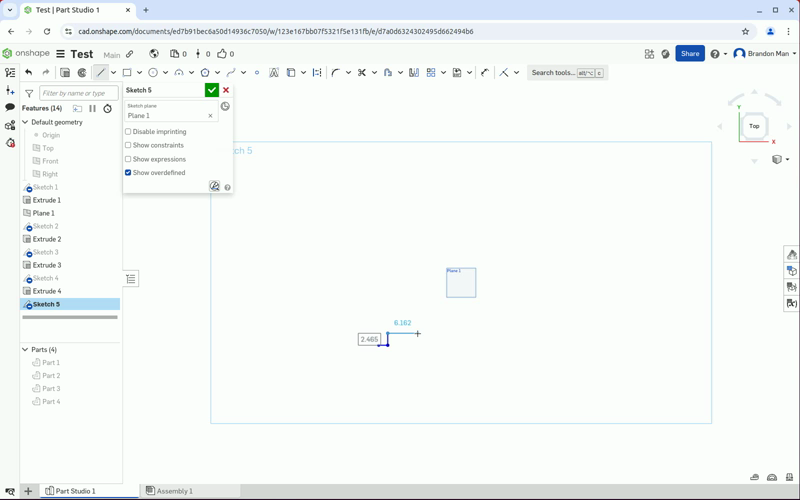
mouse_move(378, 333)
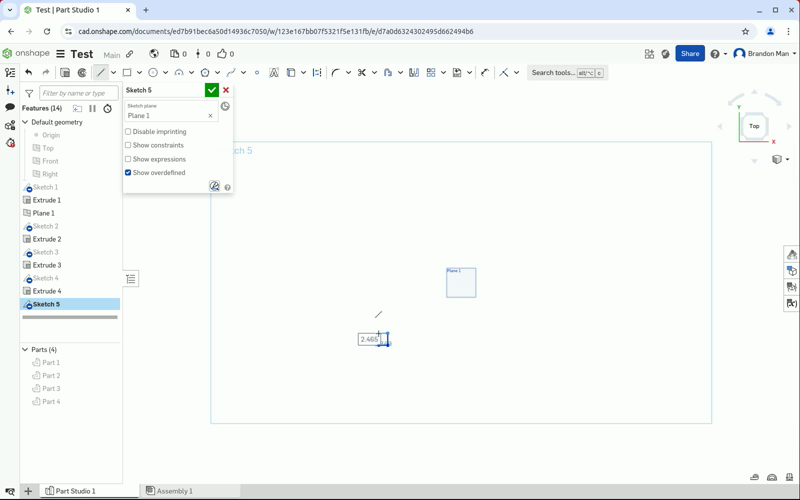
click(378, 333)
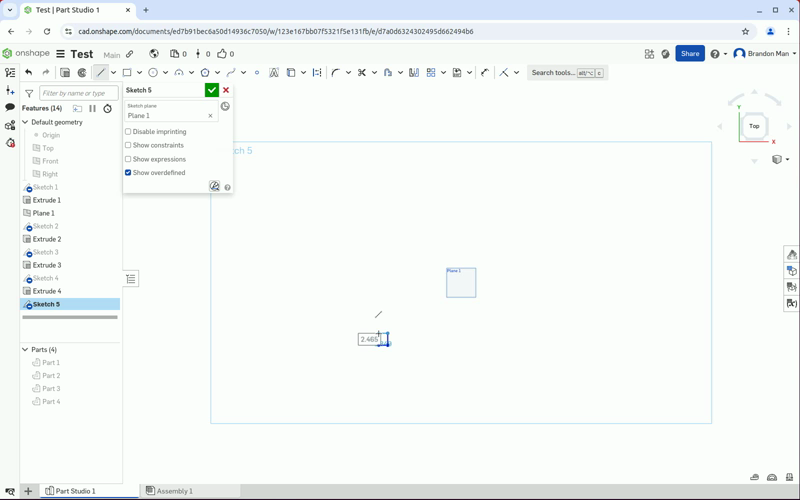
key_up(shift)
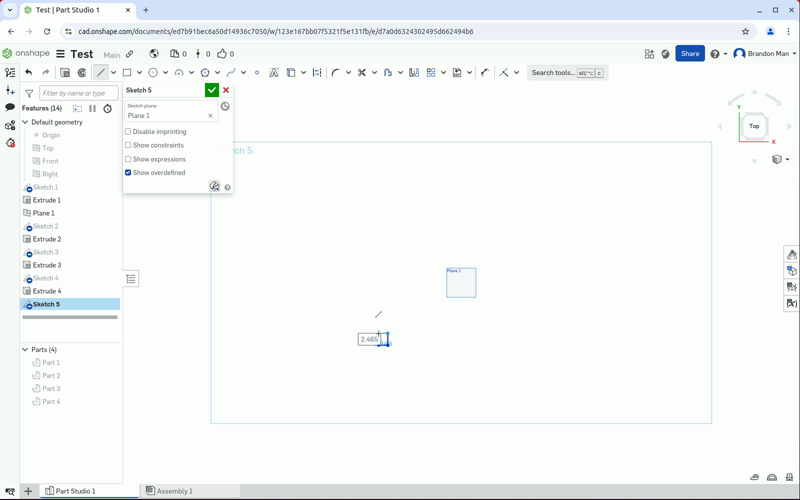
mouse_move(408, 333)
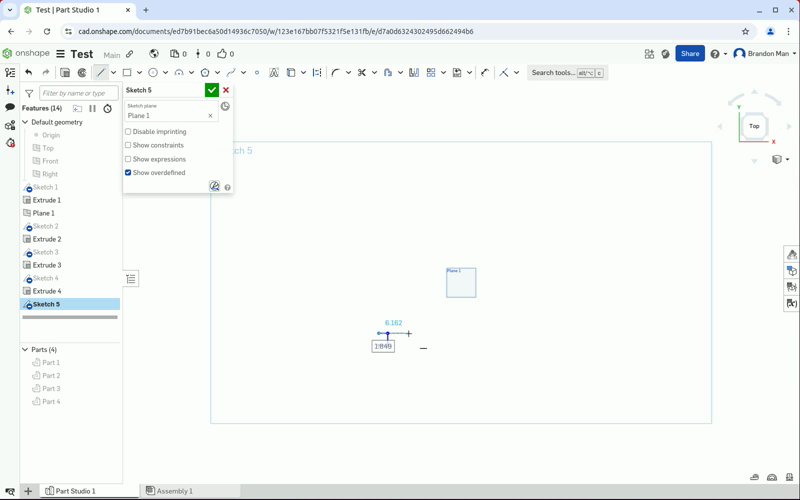
key_down(shift)
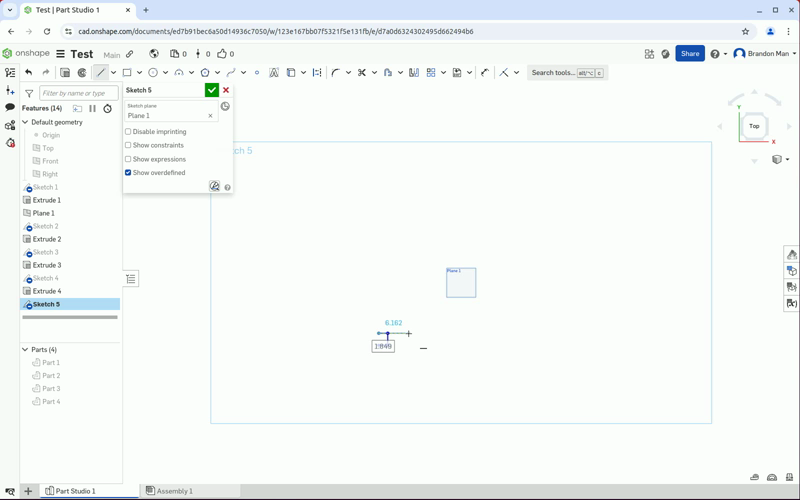
mouse_move(378, 345)
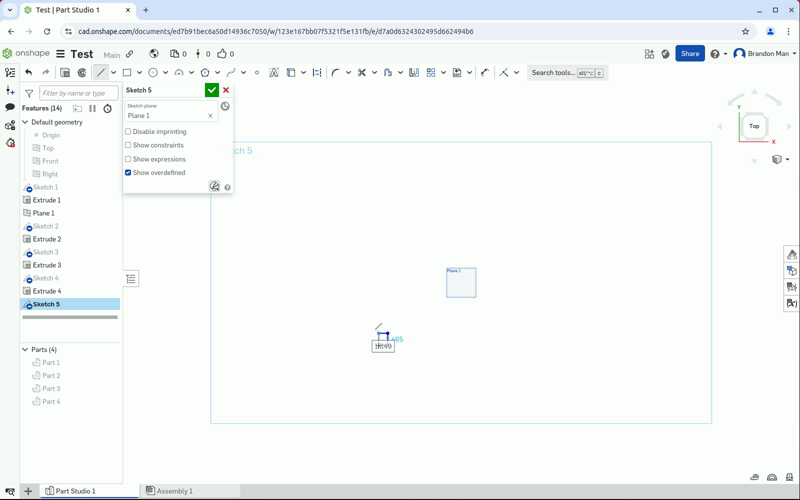
key_up(shift)
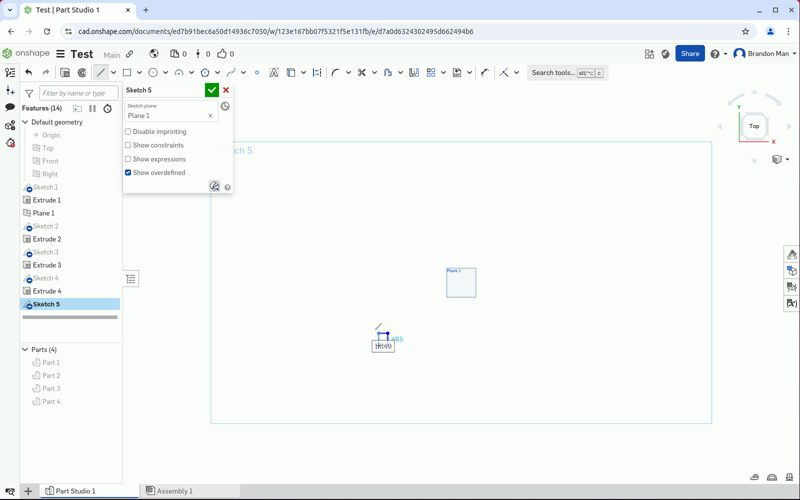
click(378, 345)
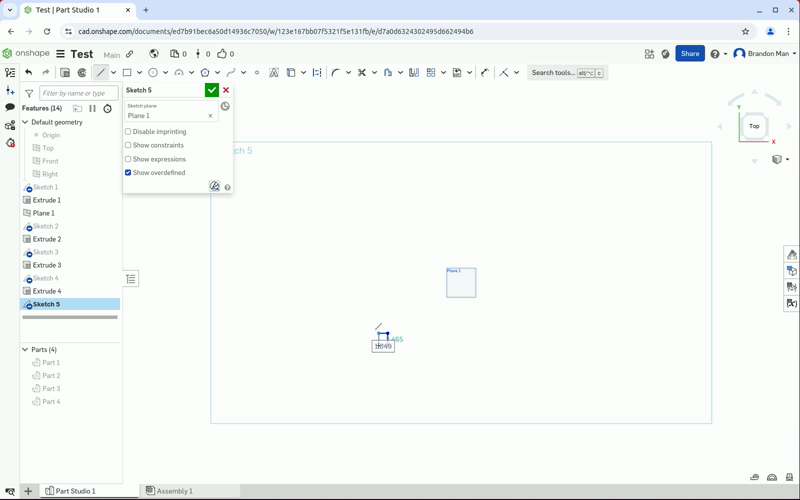
key(esc)
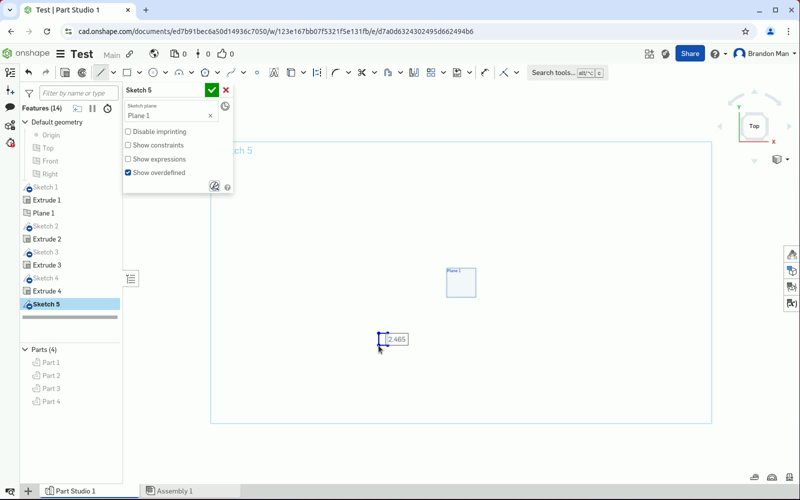
mouse_move(386, 338)
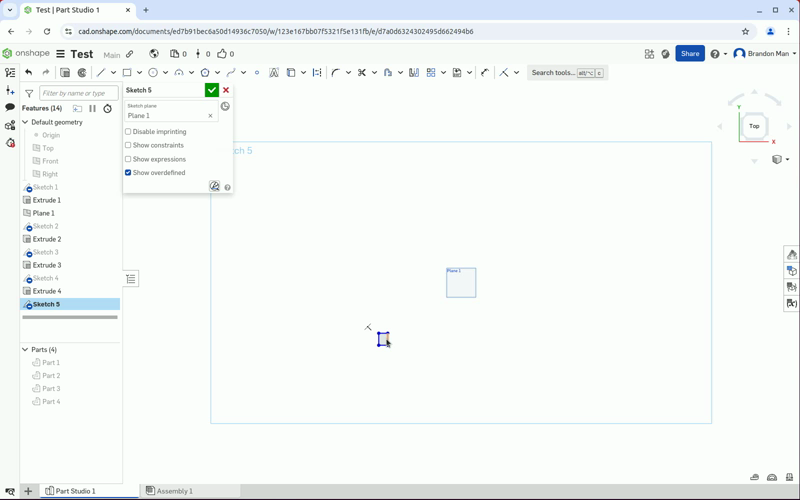
scroll(6)
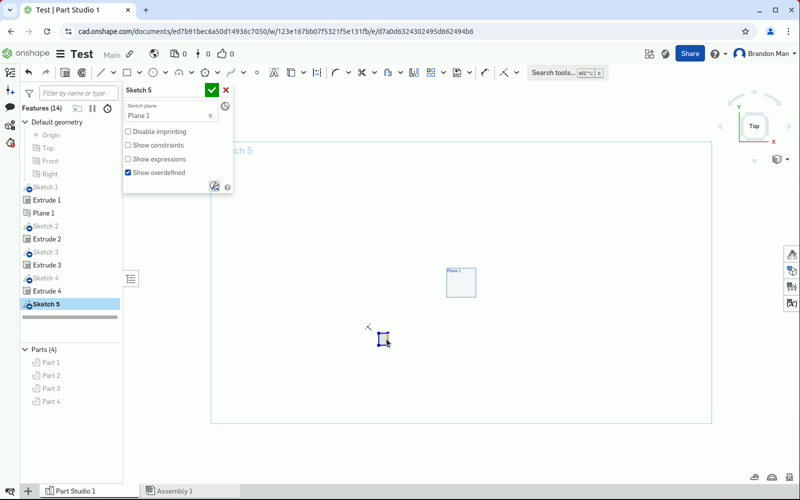
scroll(6)
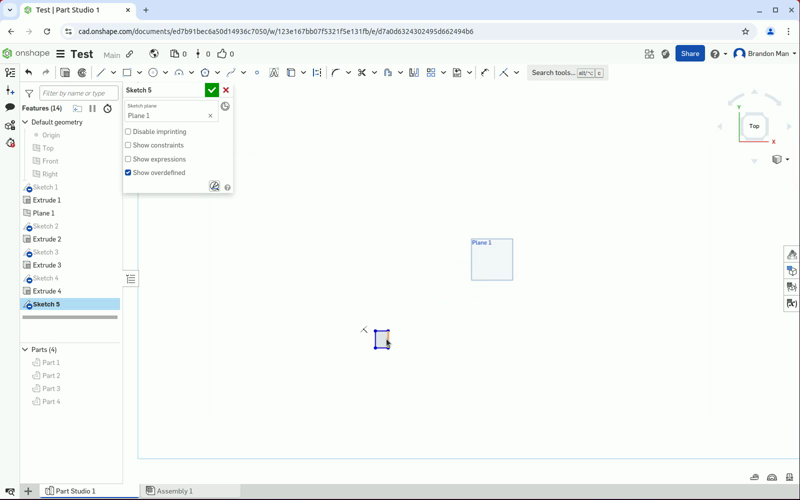
scroll(6)
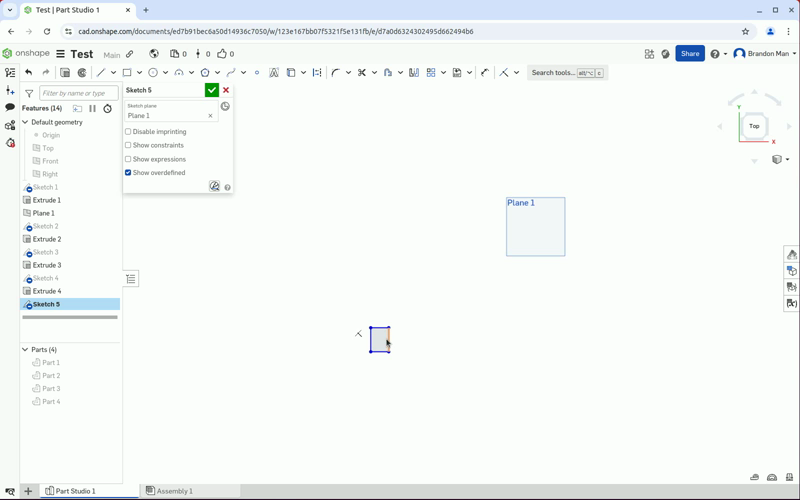
scroll(6)
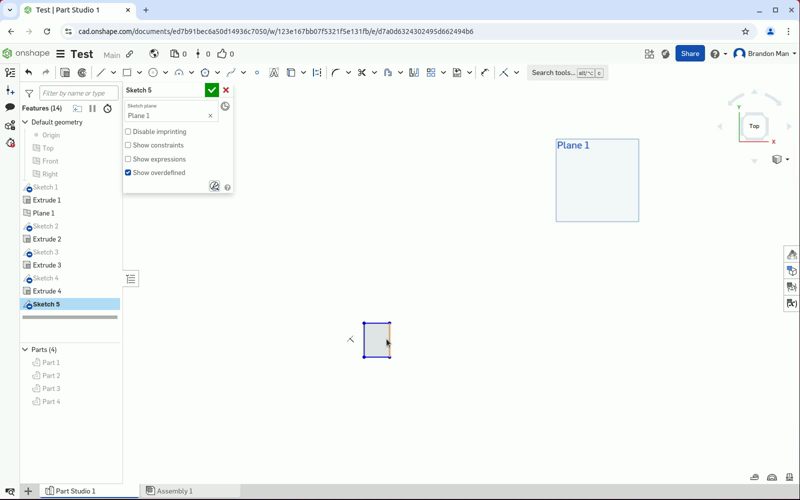
scroll(6)
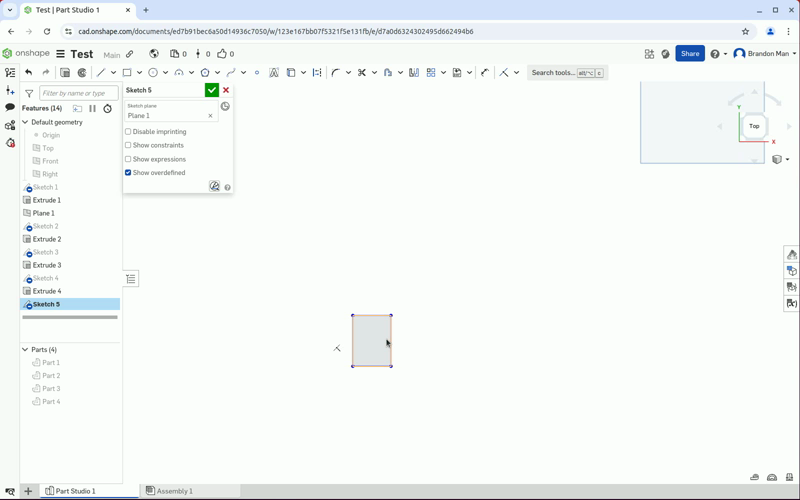
scroll(6)
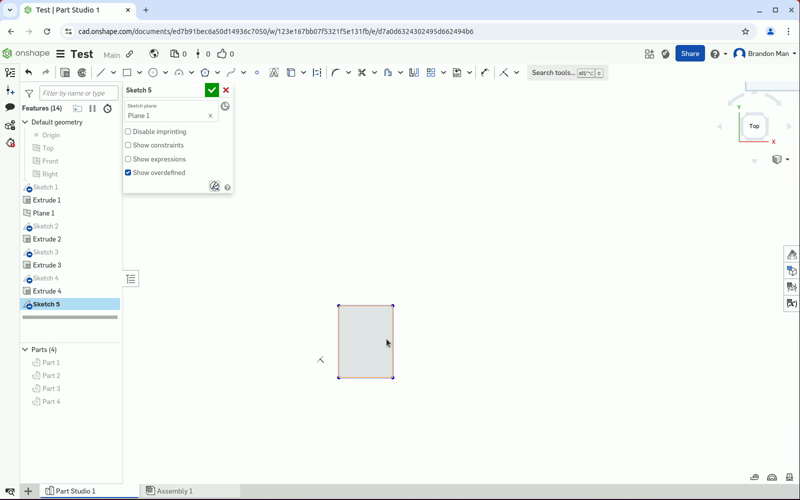
scroll(6)
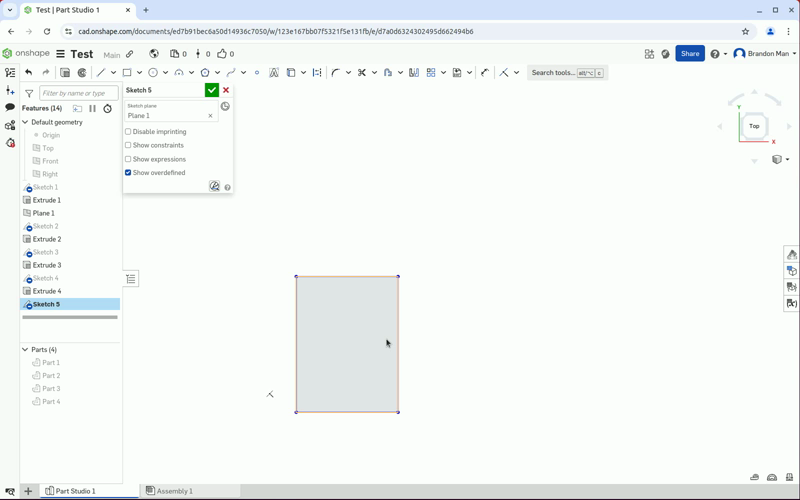
click(386, 338)
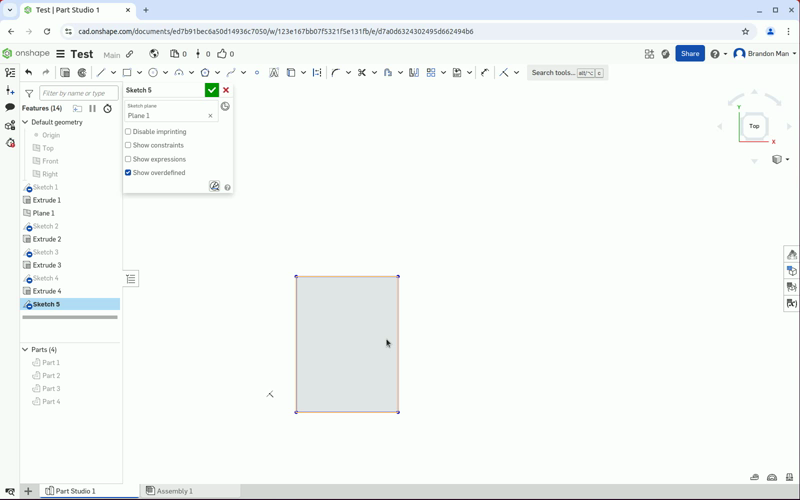
scroll(-6)
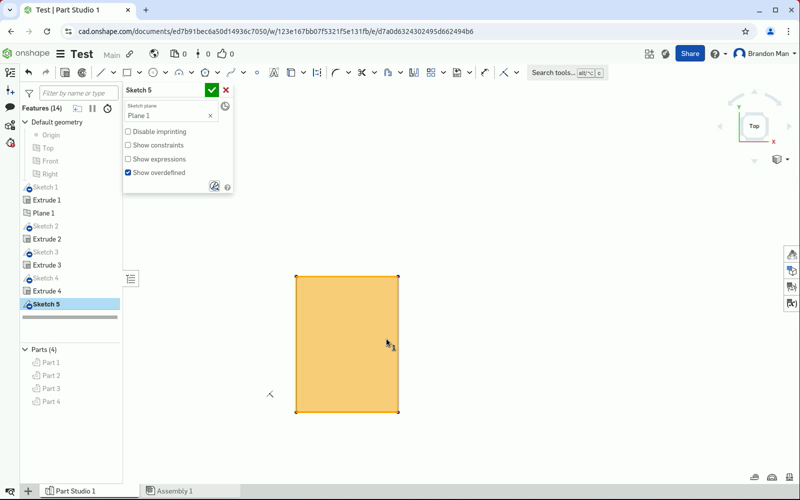
scroll(-6)
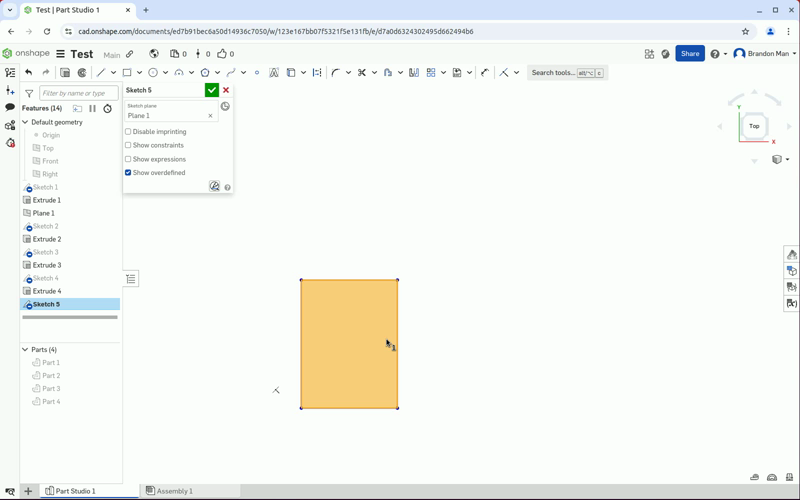
scroll(-6)
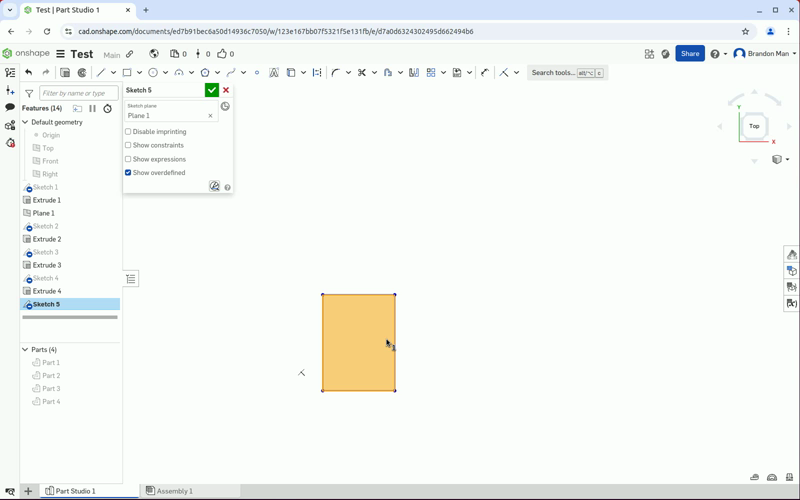
scroll(-6)
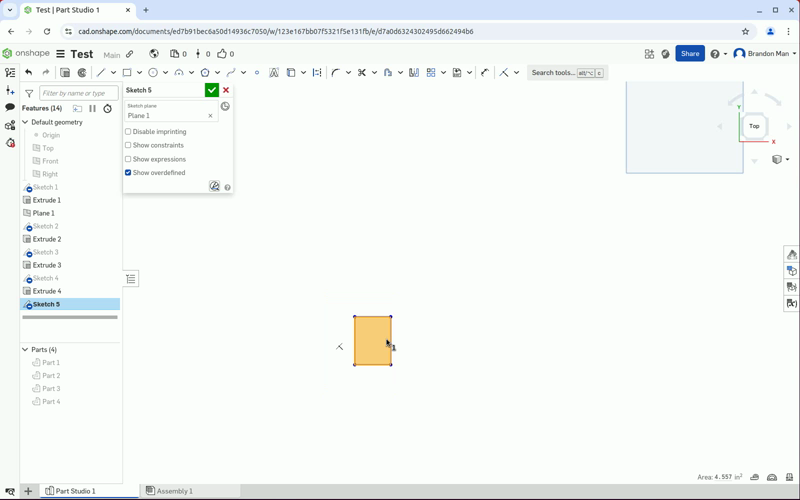
scroll(-6)
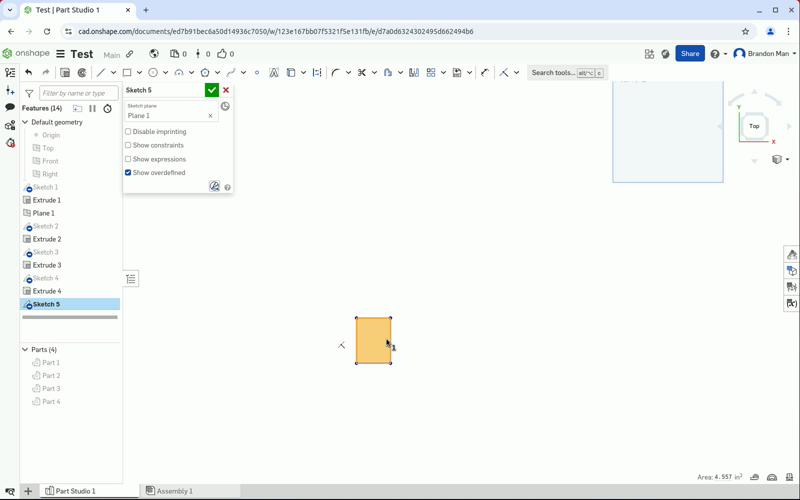
scroll(-6)
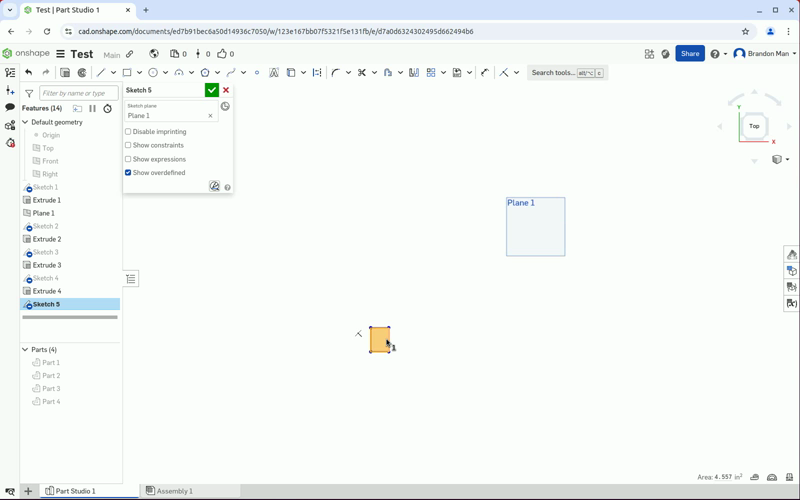
scroll(-6)
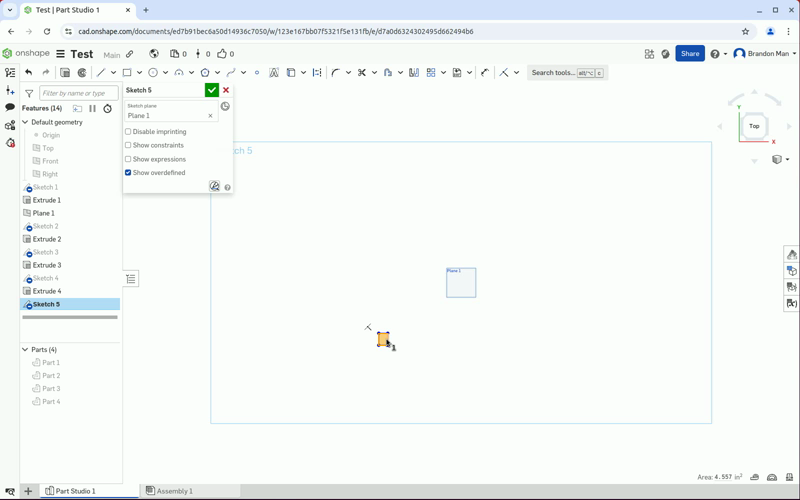
mouse_move(73, 352)
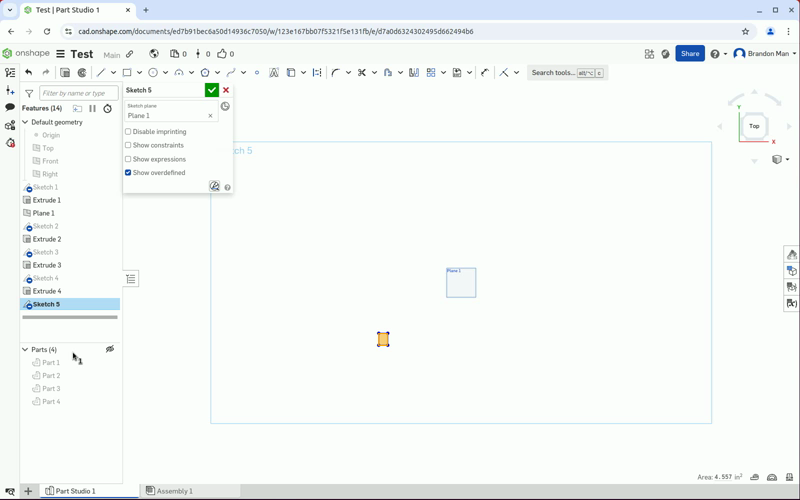
key(shift+y)
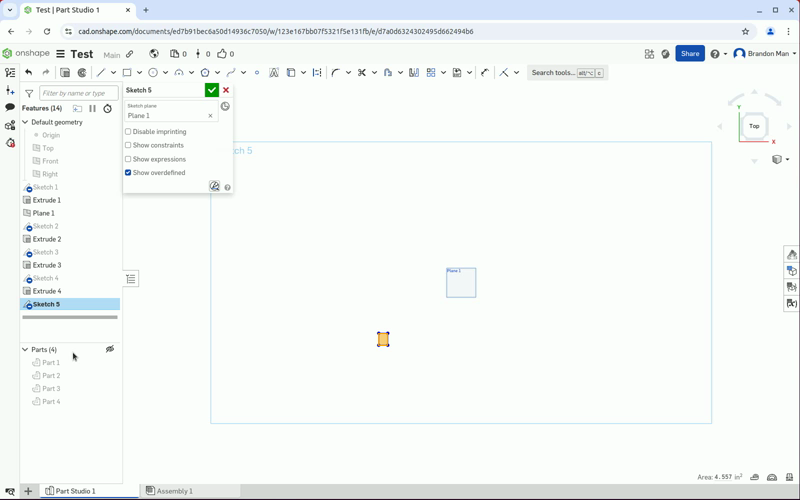
key(shift+e)
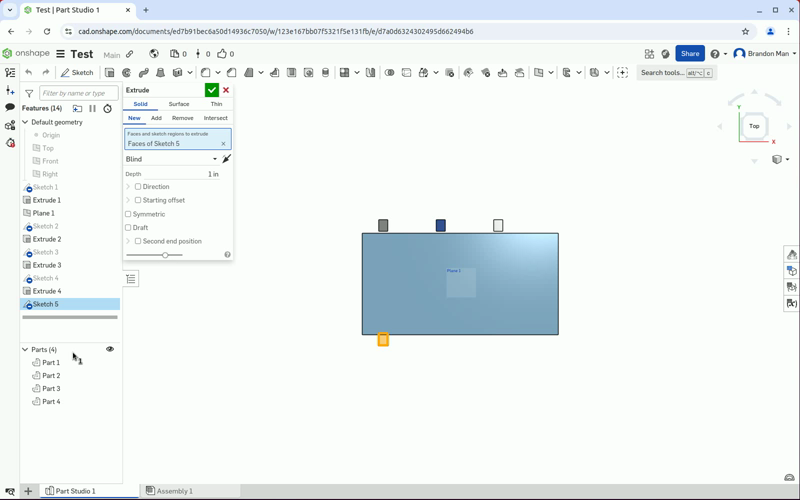
mouse_move(143, 106)
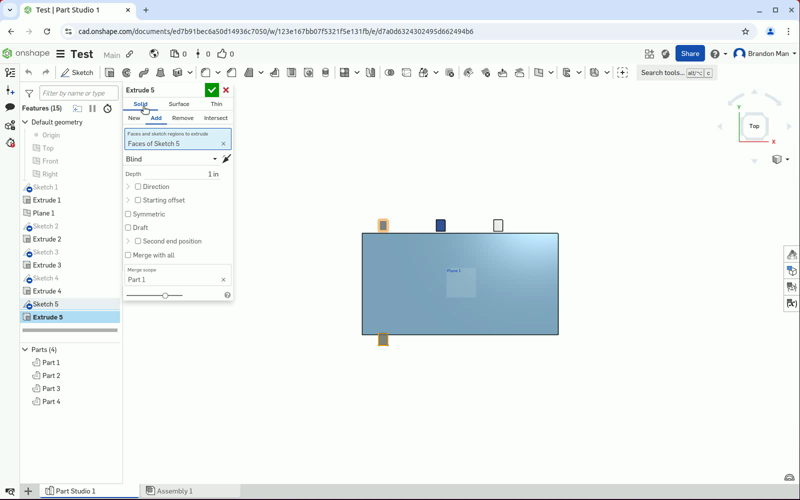
click(143, 106)
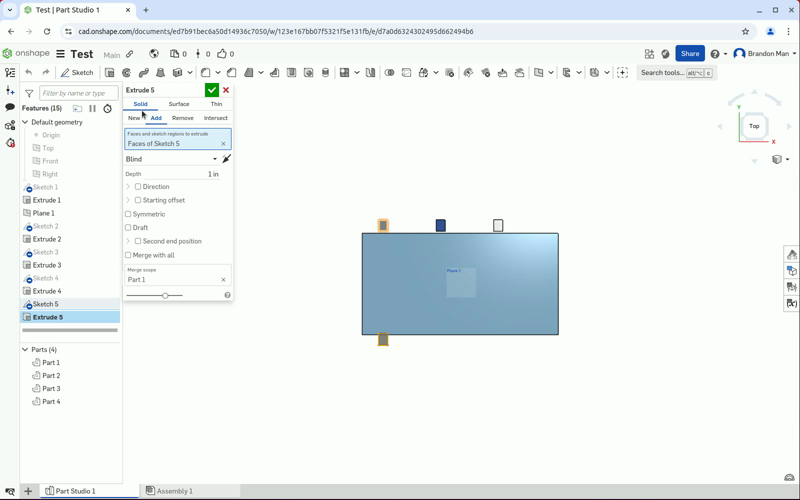
mouse_move(137, 120)
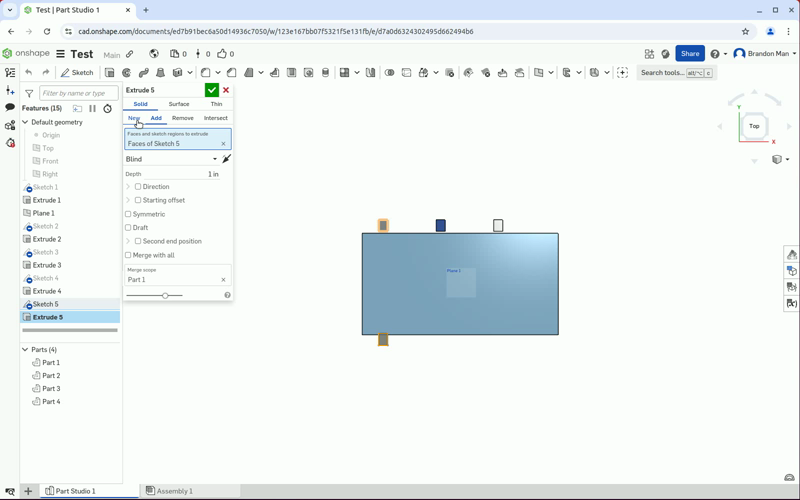
click(137, 120)
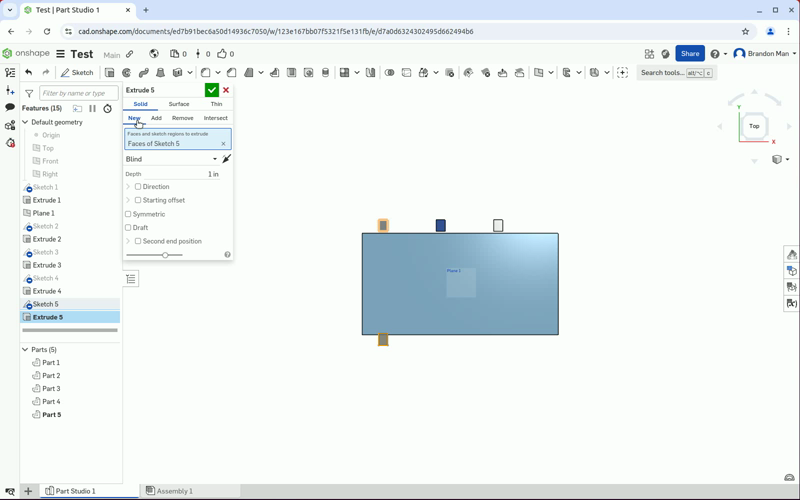
key(tab, 4)
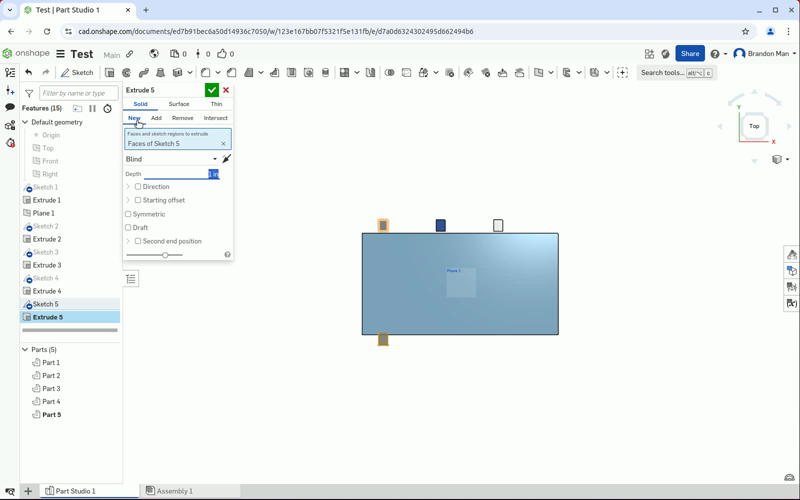
text(-1.204)
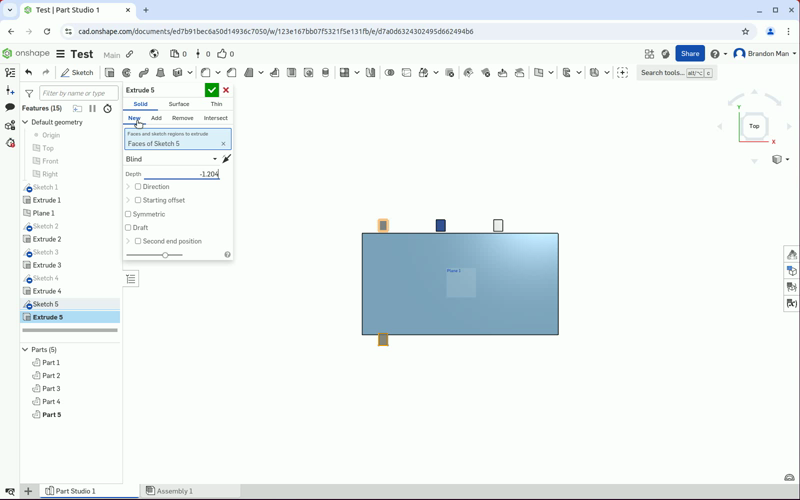
key(enter)
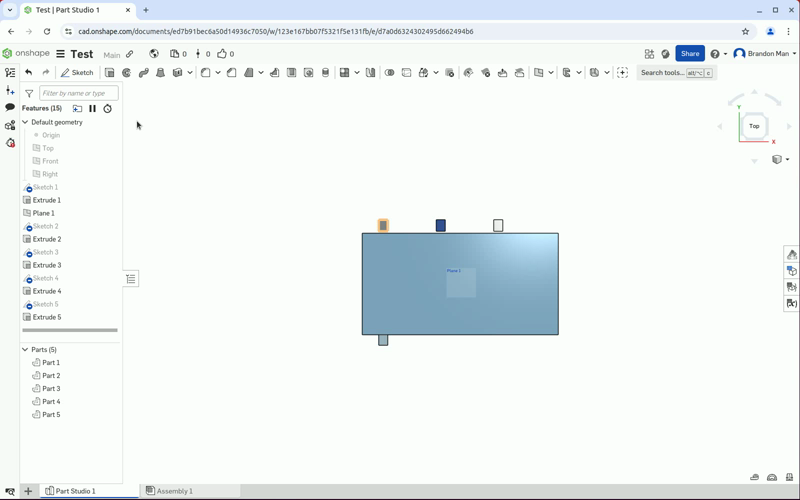
key(shift+h)
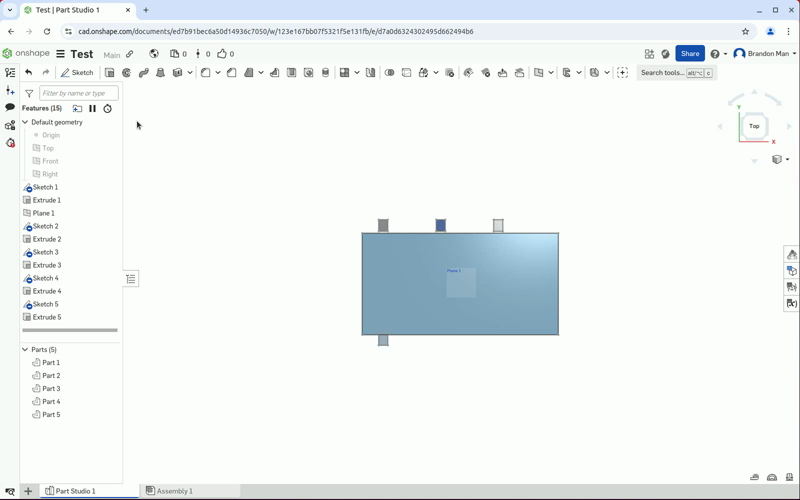
key(shift+h)
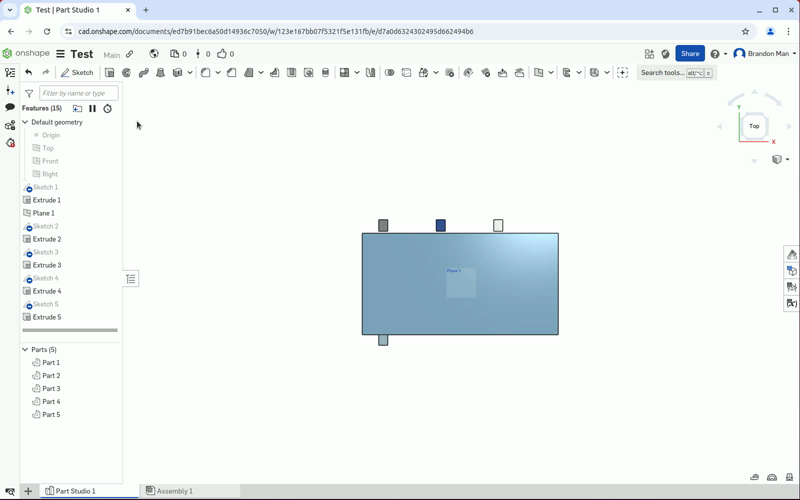
mouse_move(73, 189)
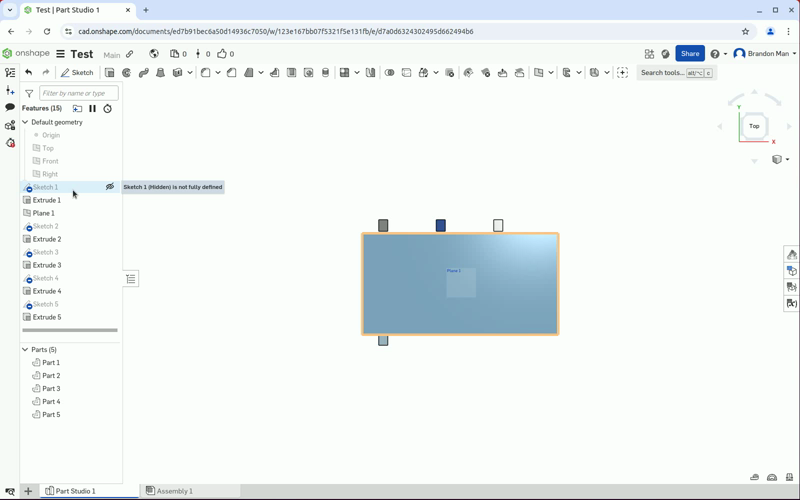
click(73, 189)
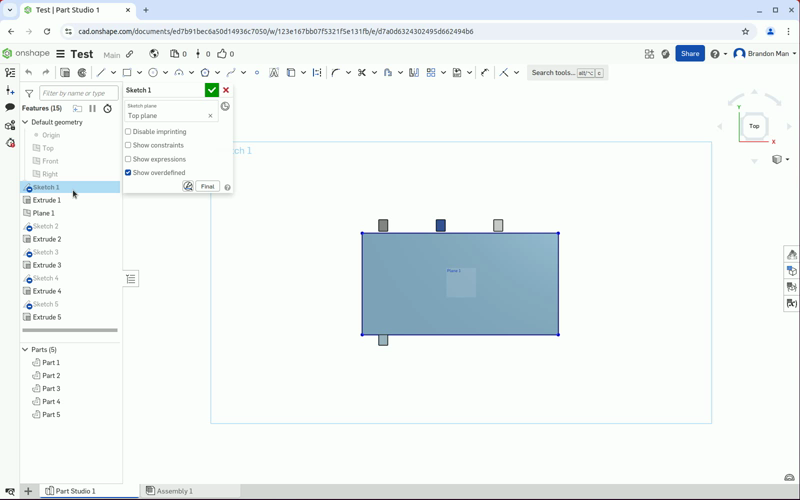
mouse_move(229, 92)
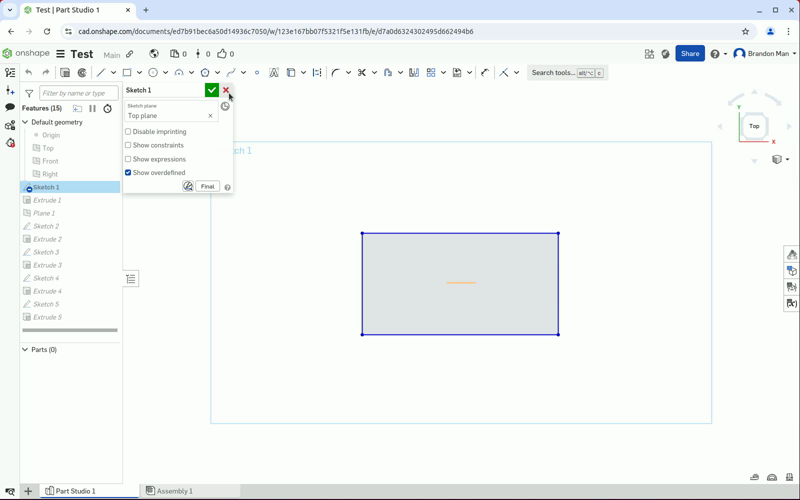
click(229, 92)
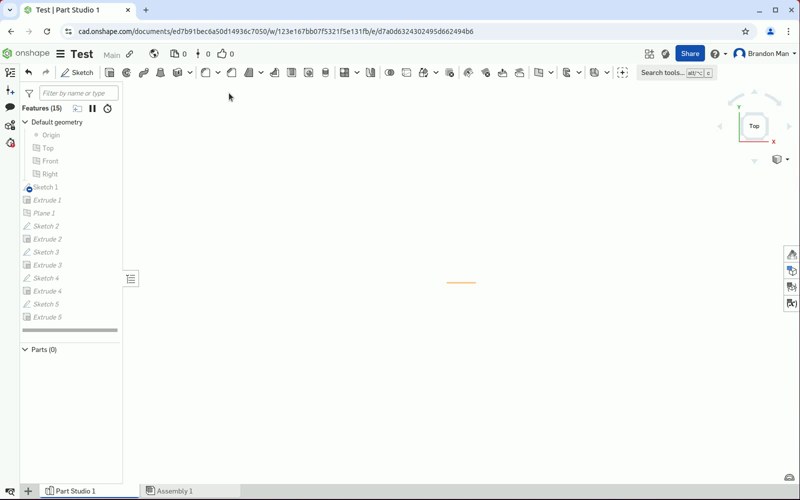
key(shift+s)
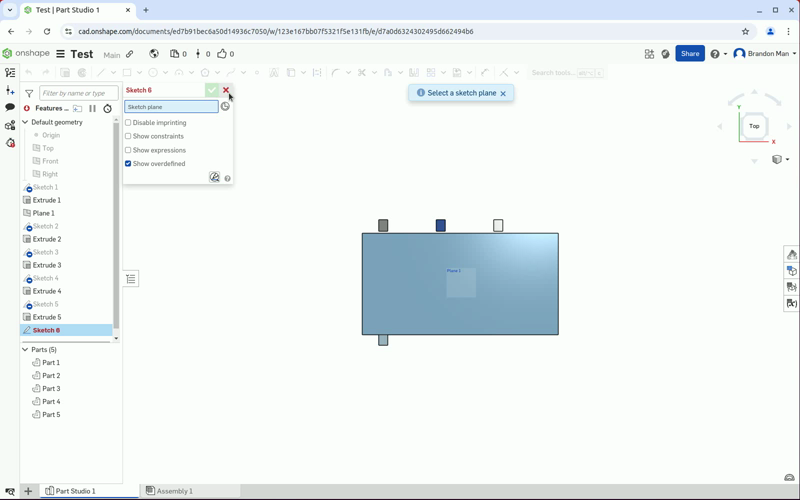
mouse_move(69, 215)
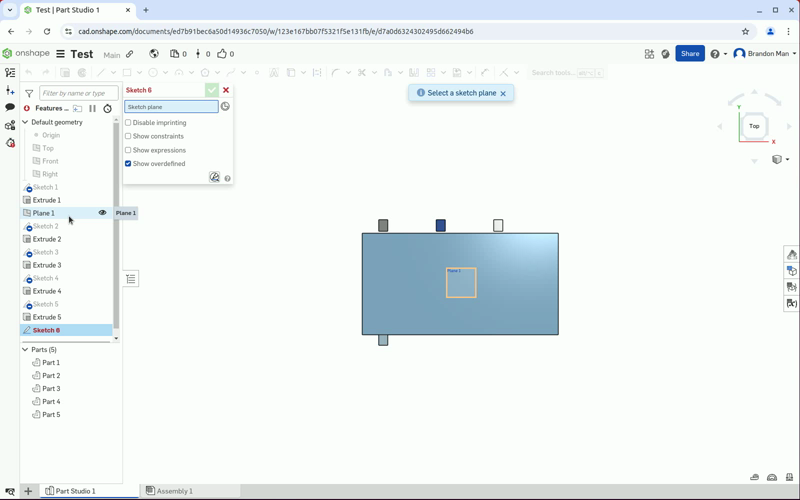
click(69, 215)
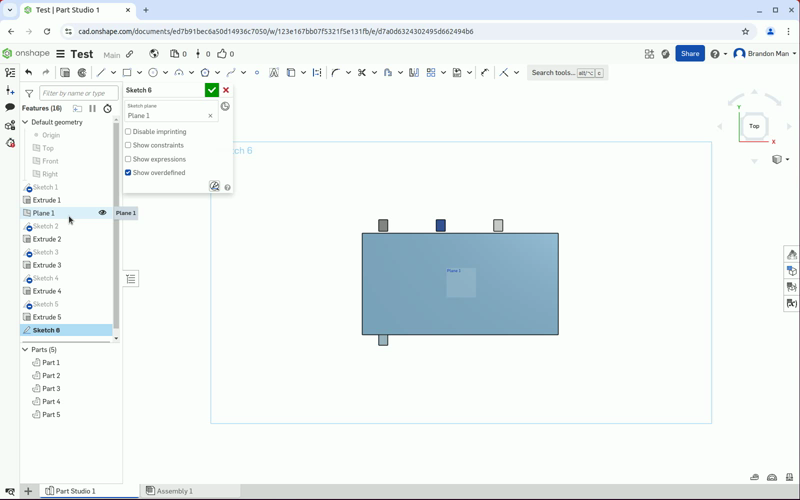
mouse_move(73, 352)
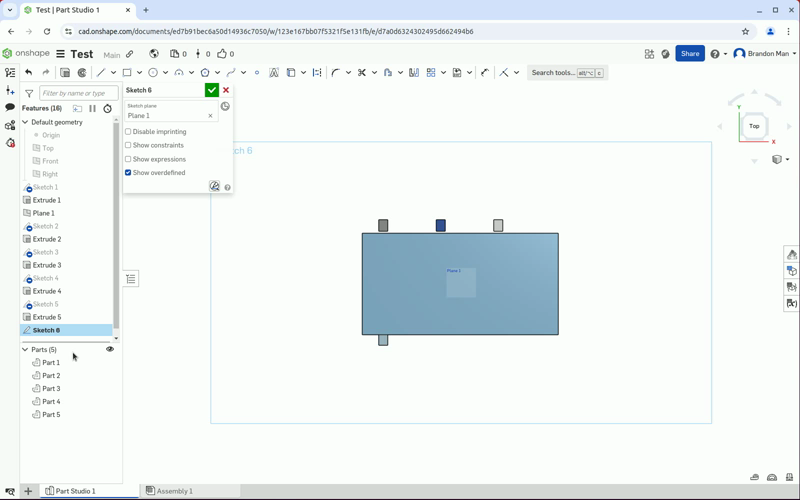
key(y)
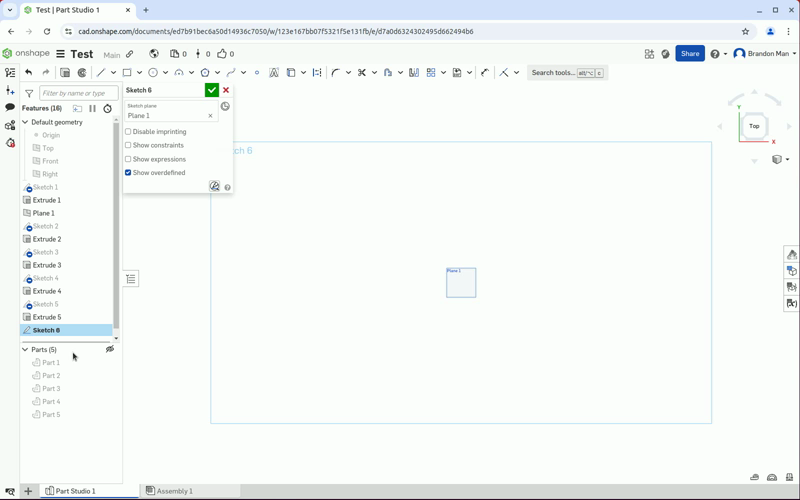
key(l)
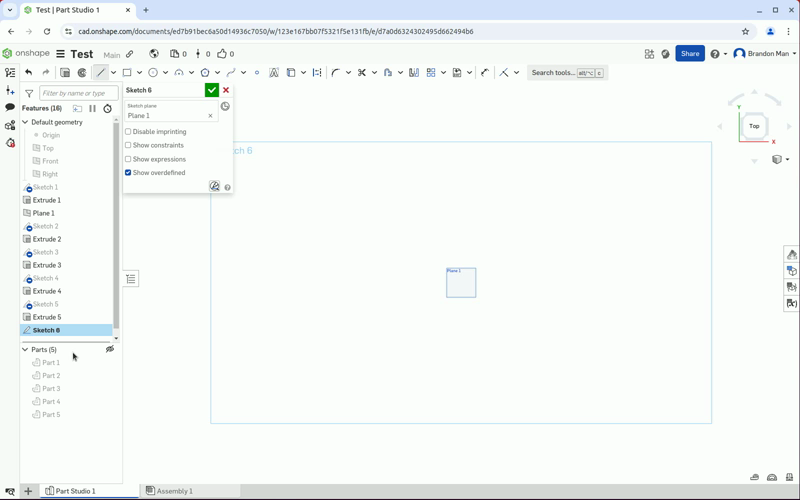
key_down(shift)
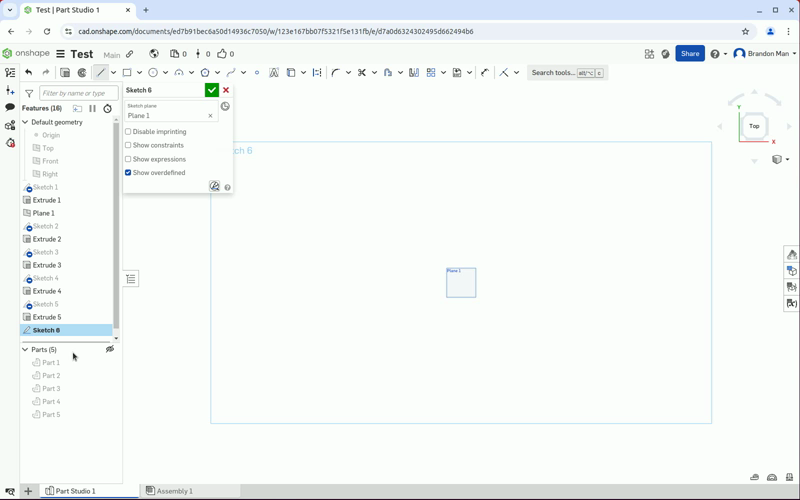
mouse_move(436, 345)
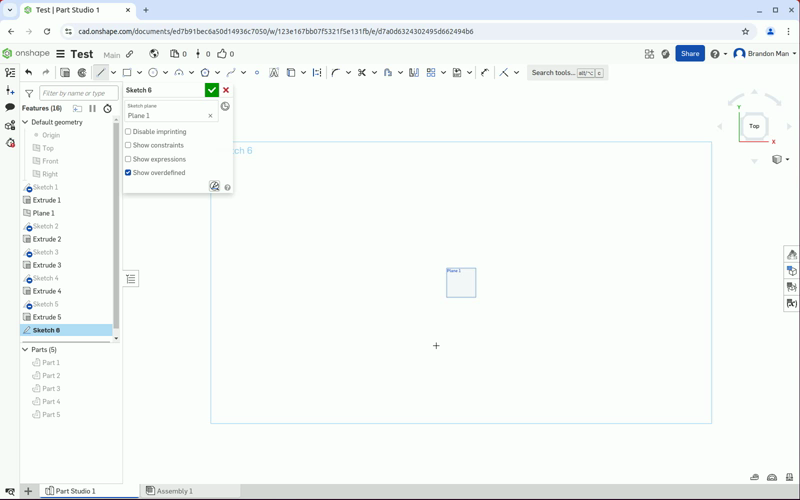
click(436, 345)
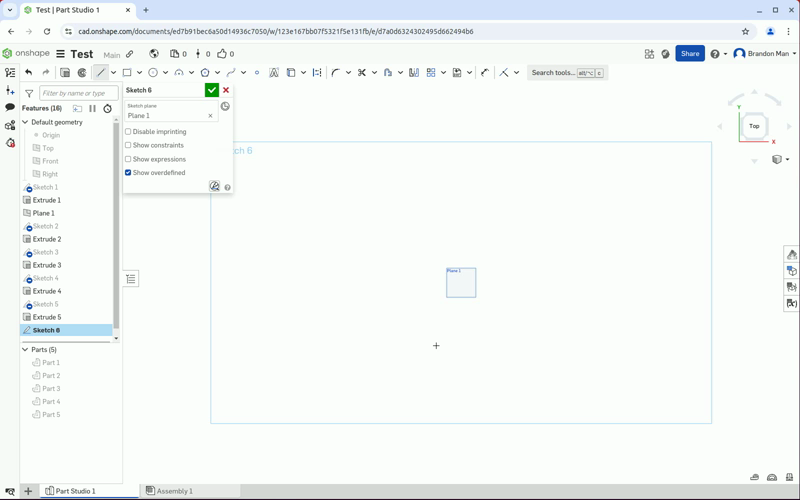
key_up(shift)
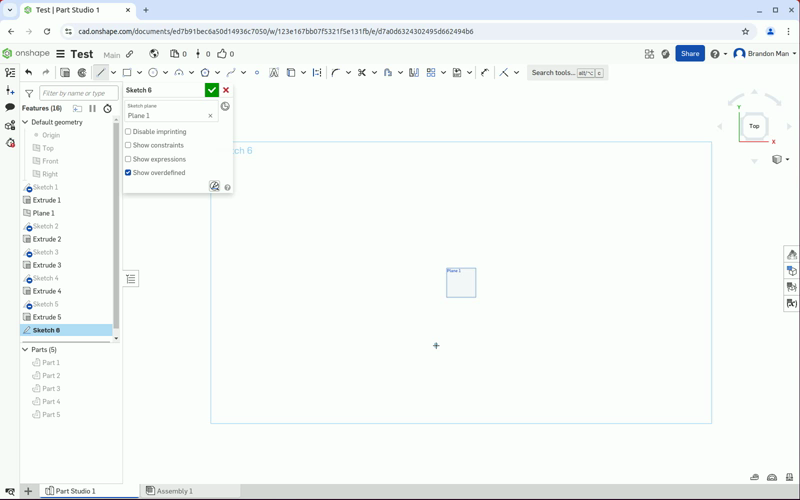
key_down(shift)
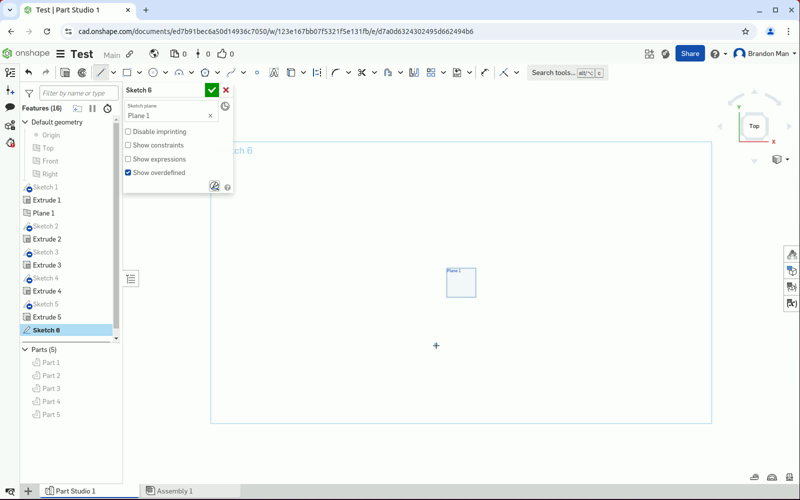
mouse_move(466, 345)
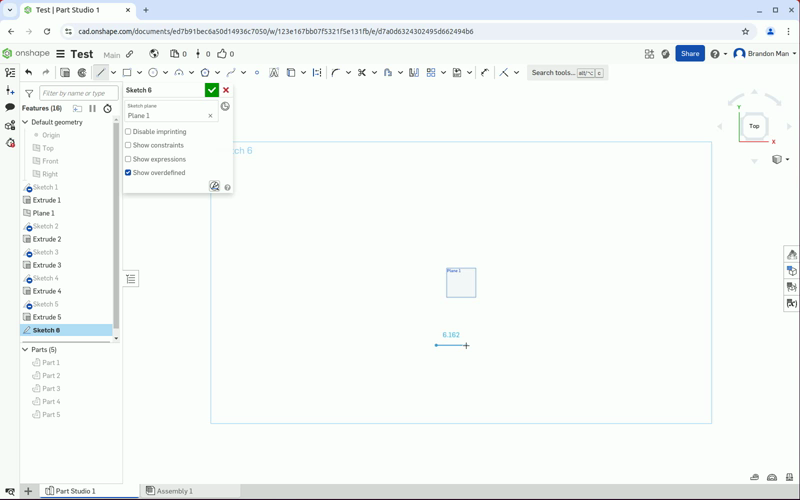
mouse_move(445, 345)
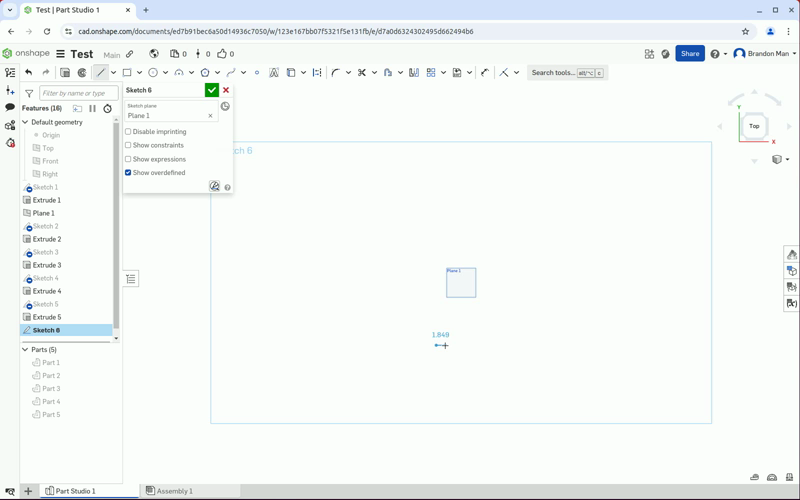
click(445, 345)
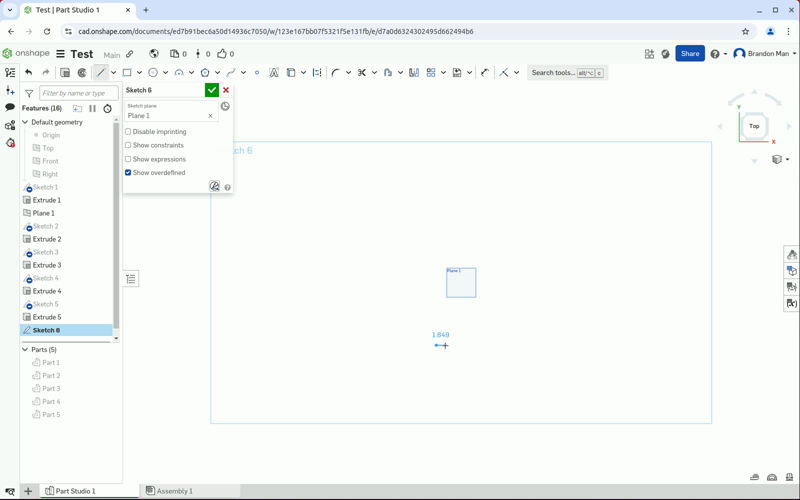
key_up(shift)
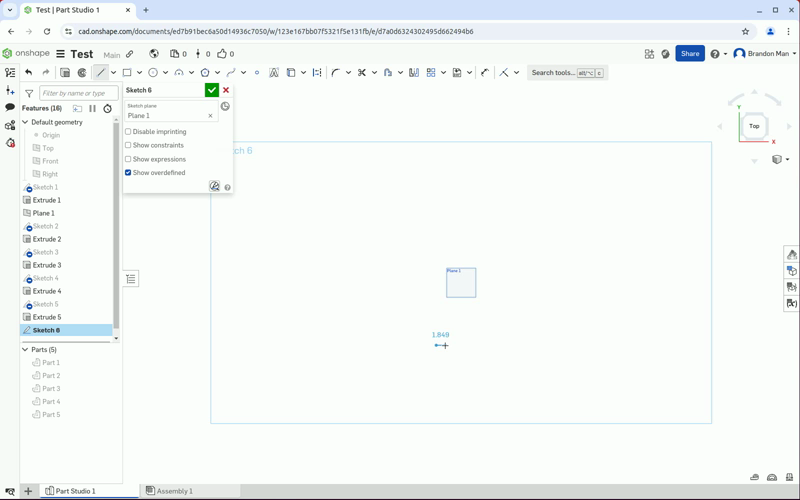
key_down(shift)
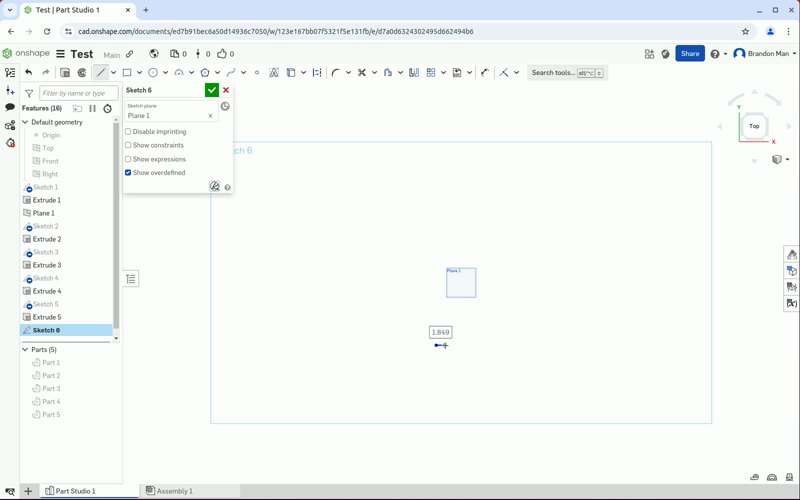
mouse_move(475, 345)
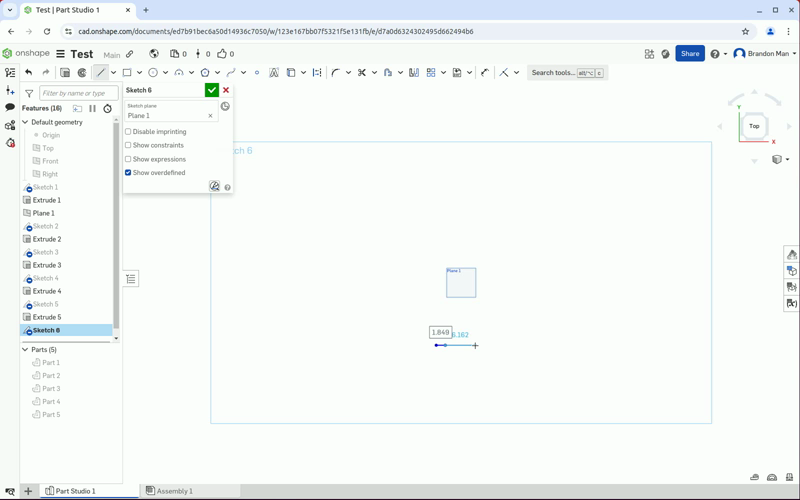
mouse_move(445, 333)
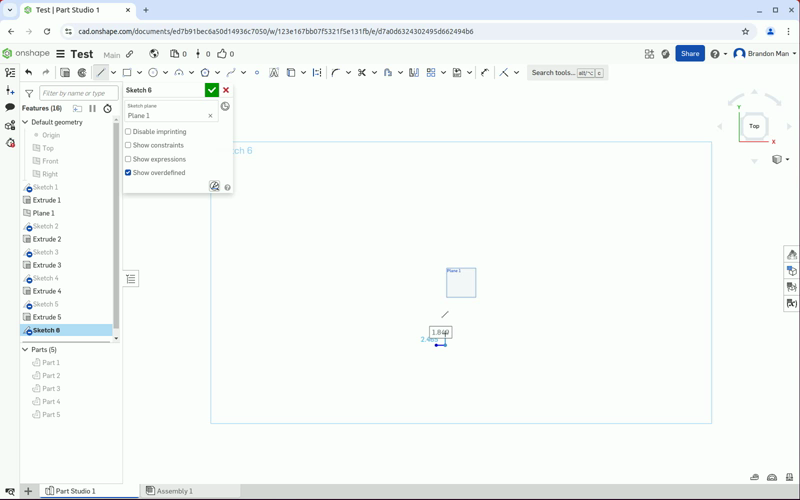
click(445, 333)
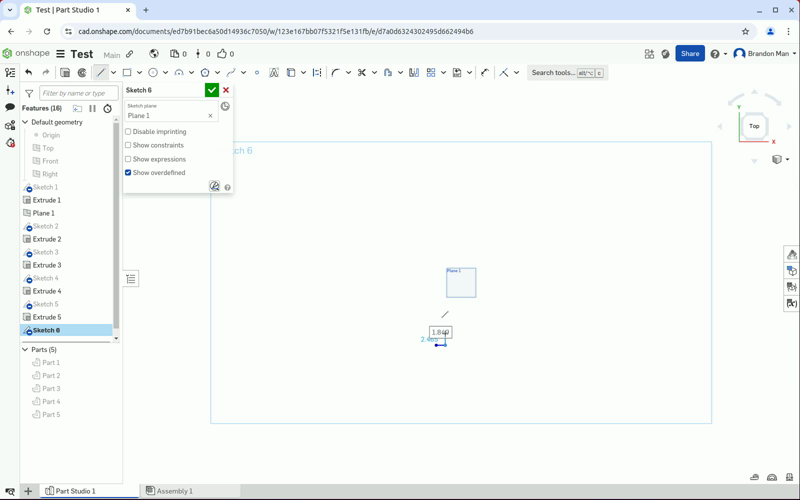
key_up(shift)
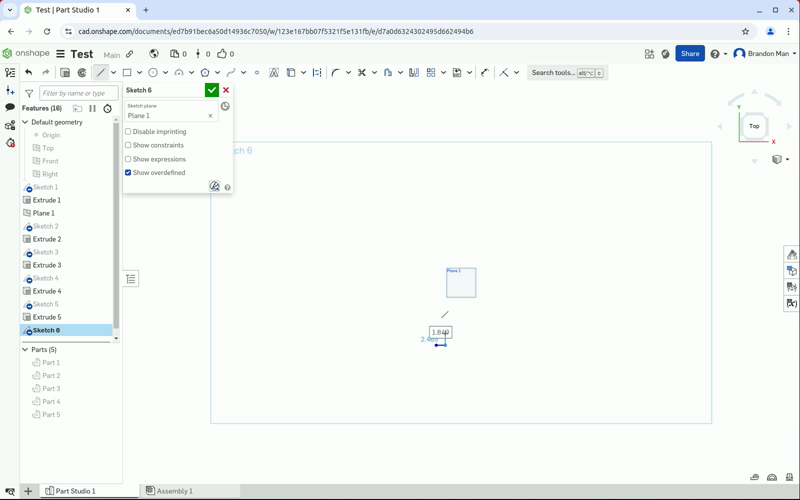
key_down(shift)
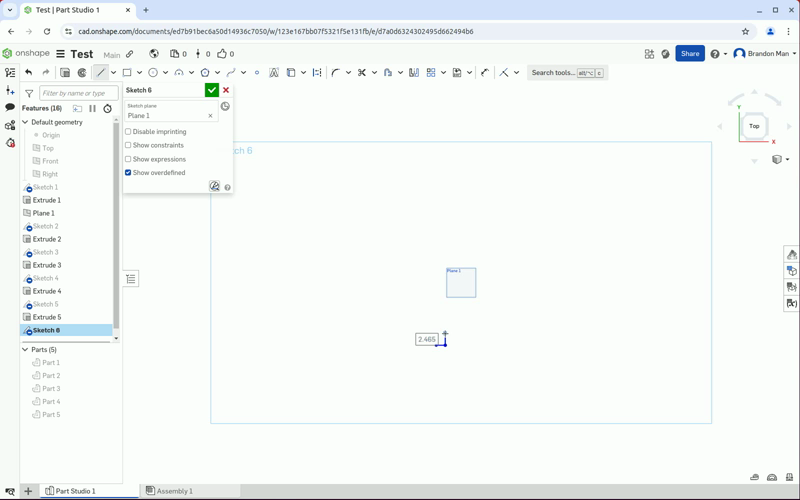
mouse_move(475, 333)
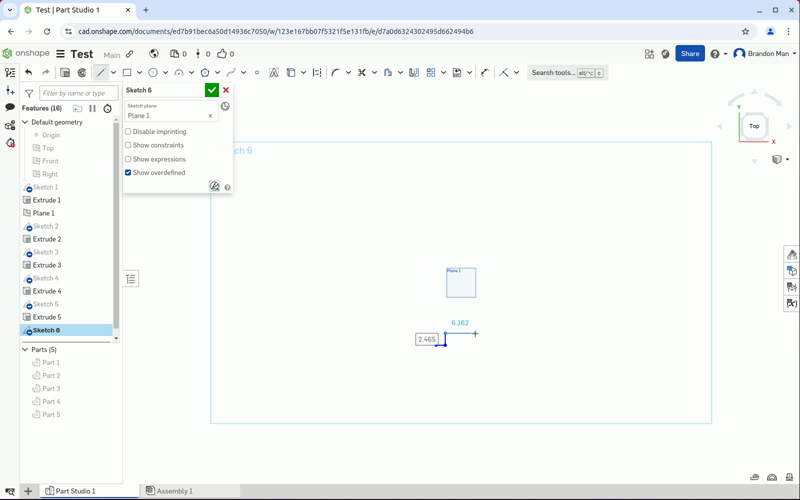
mouse_move(436, 333)
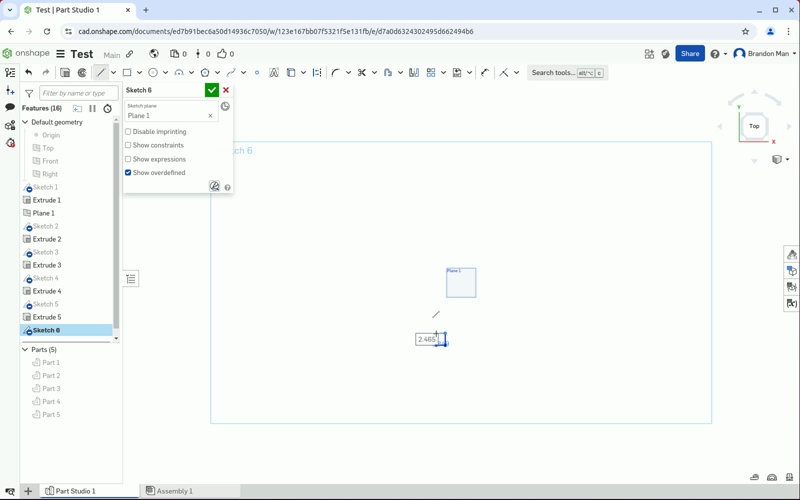
click(436, 333)
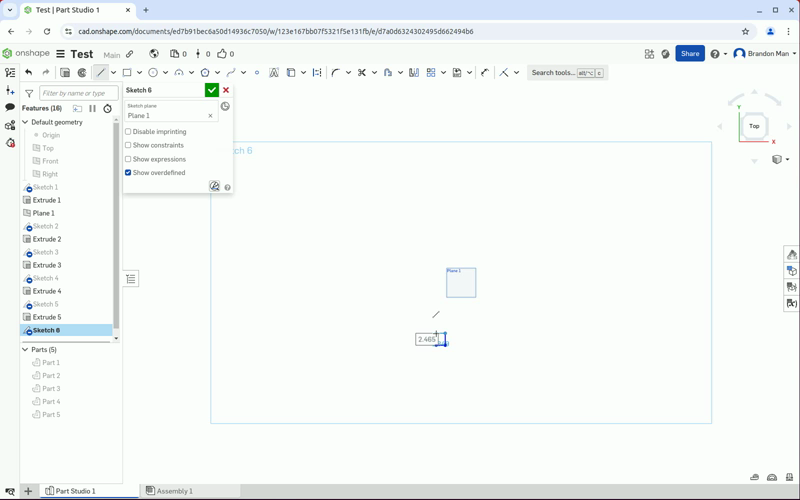
key_up(shift)
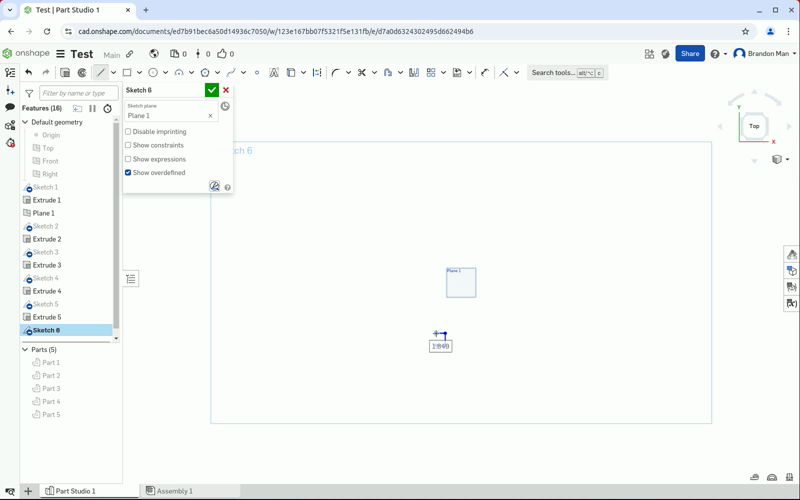
mouse_move(466, 333)
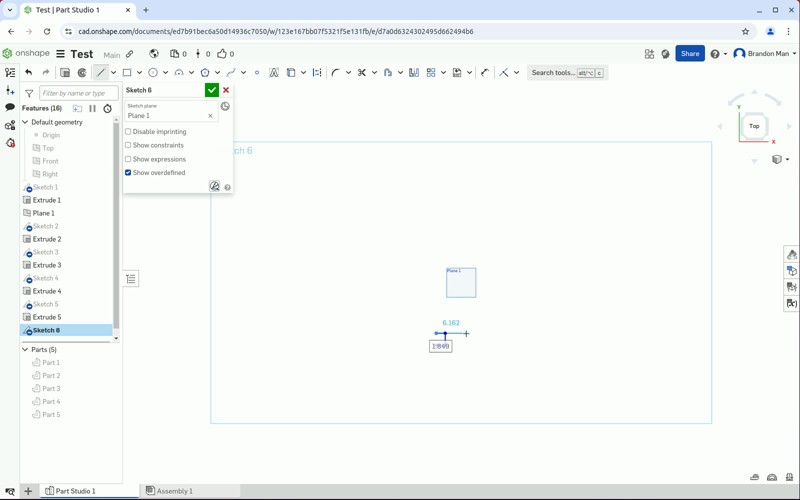
key_down(shift)
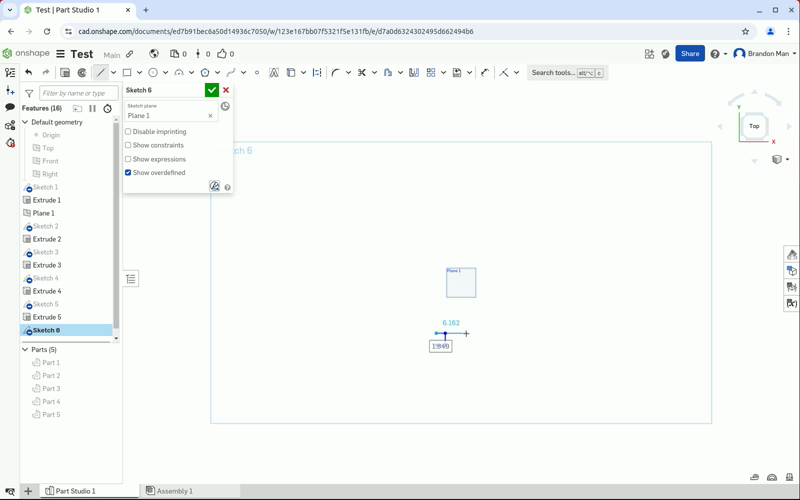
mouse_move(436, 345)
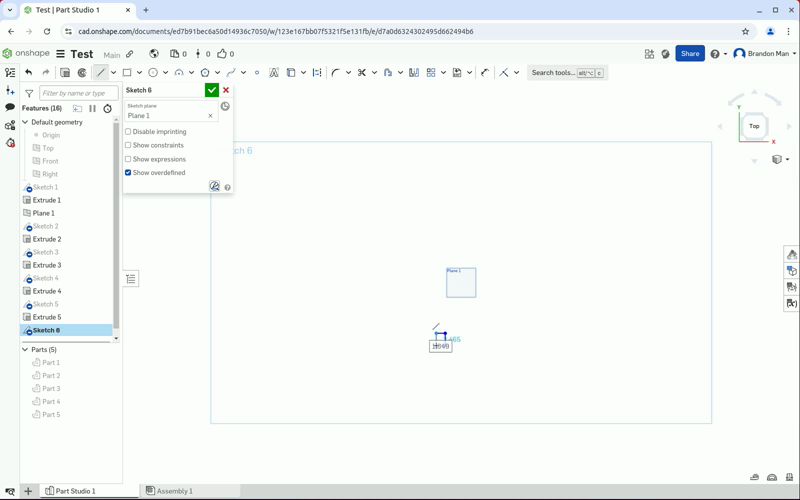
key_up(shift)
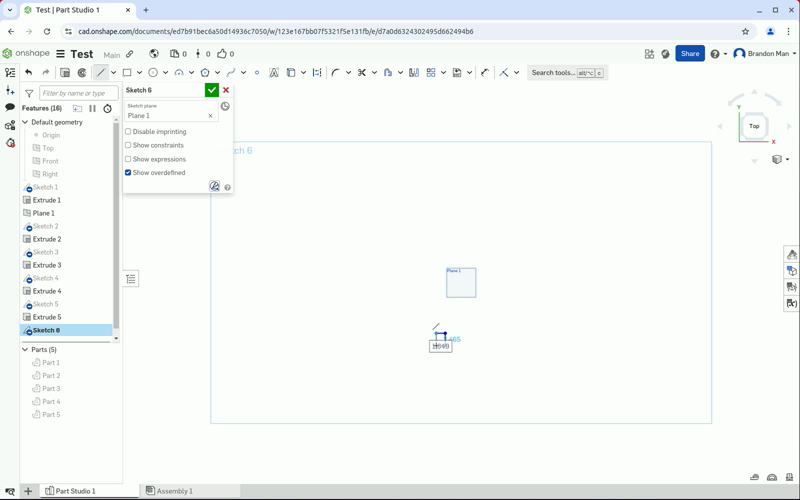
click(436, 345)
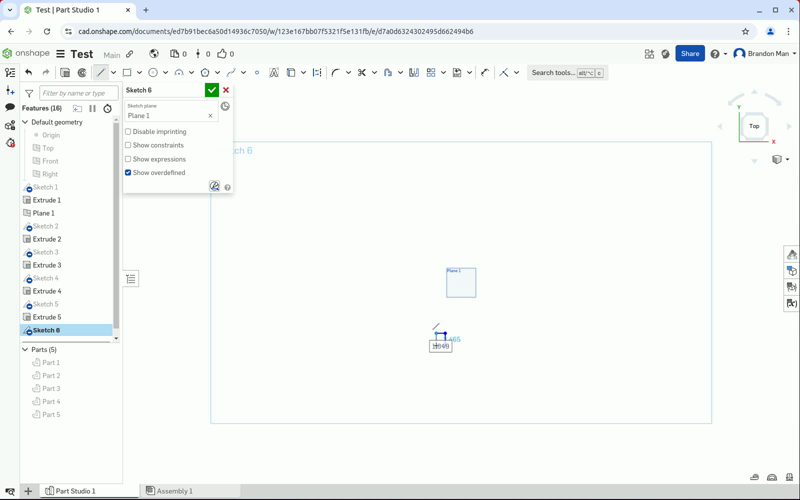
key(esc)
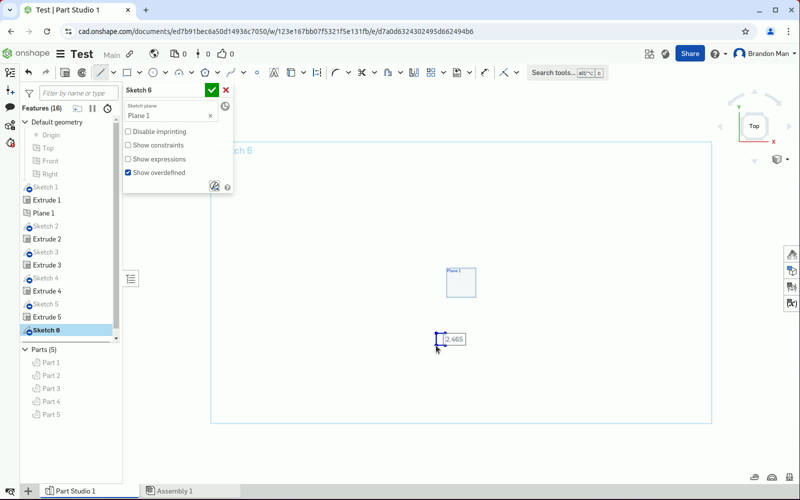
mouse_move(437, 341)
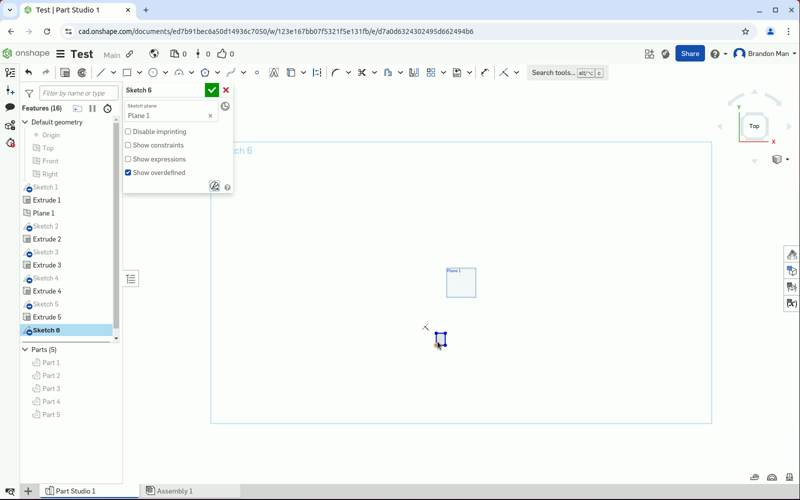
scroll(6)
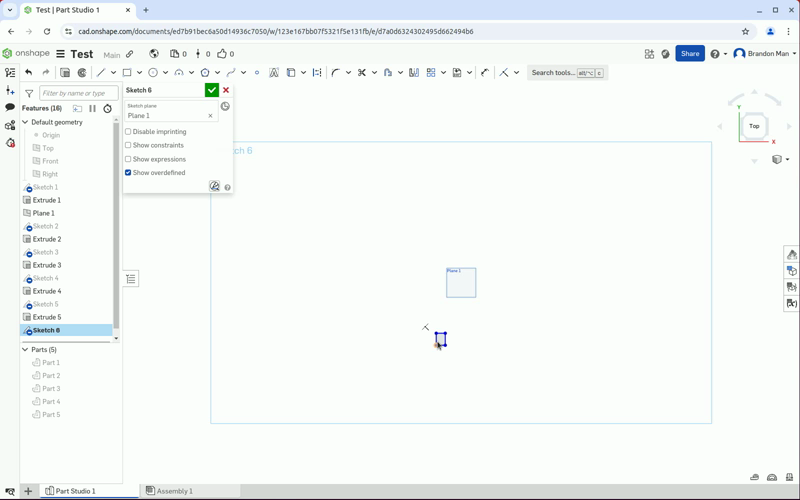
scroll(6)
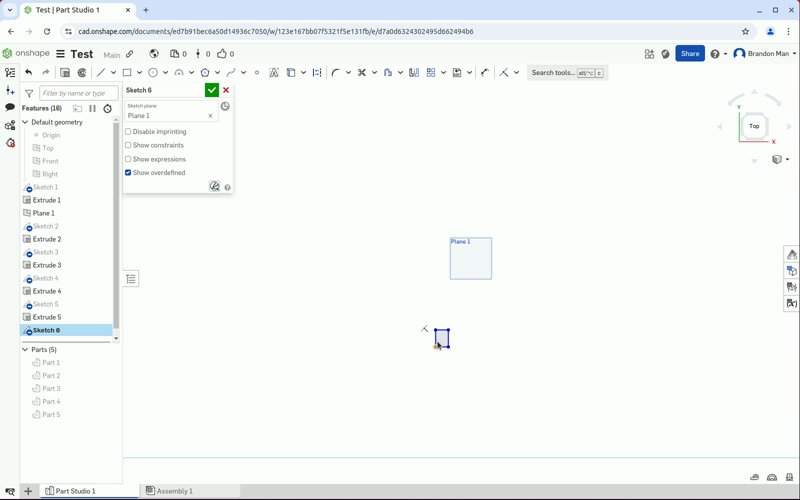
scroll(6)
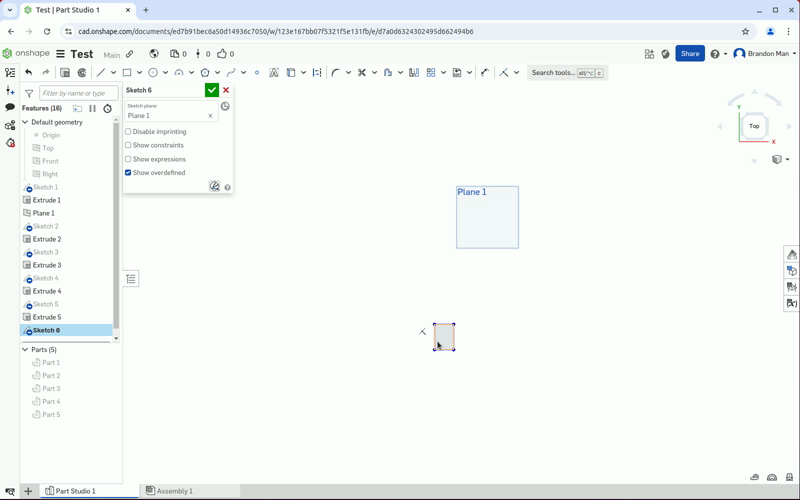
scroll(6)
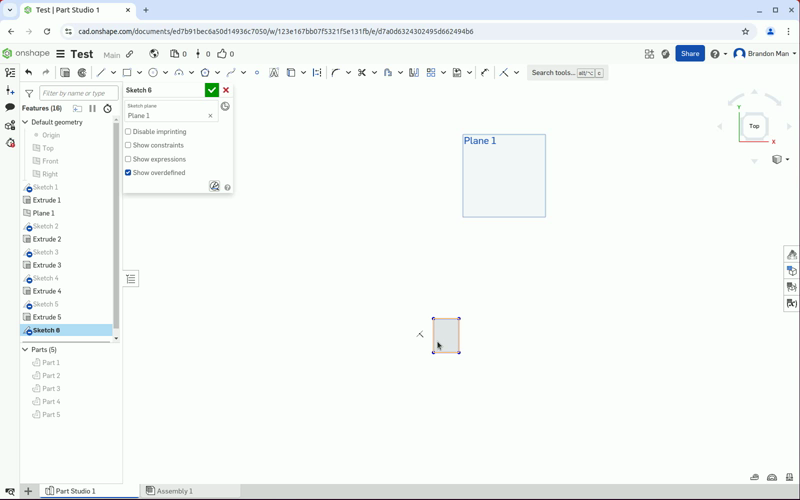
scroll(6)
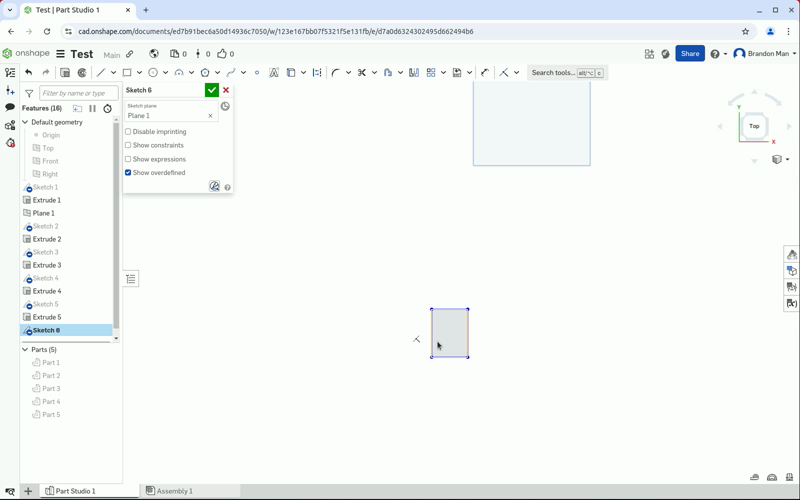
scroll(6)
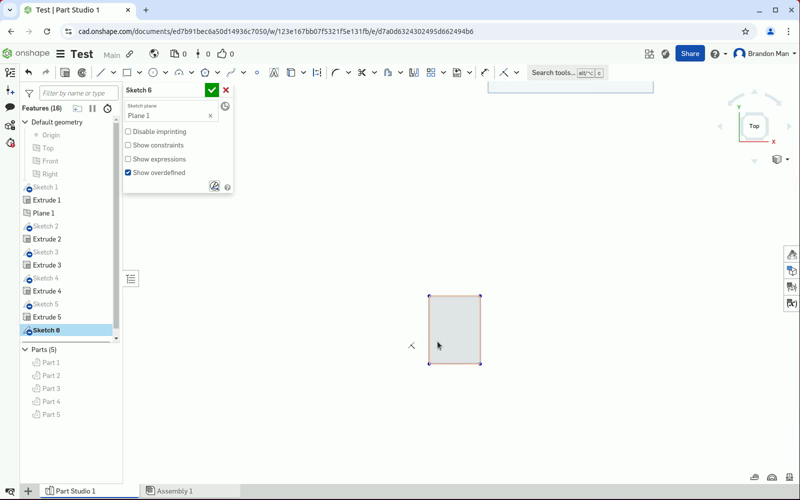
scroll(6)
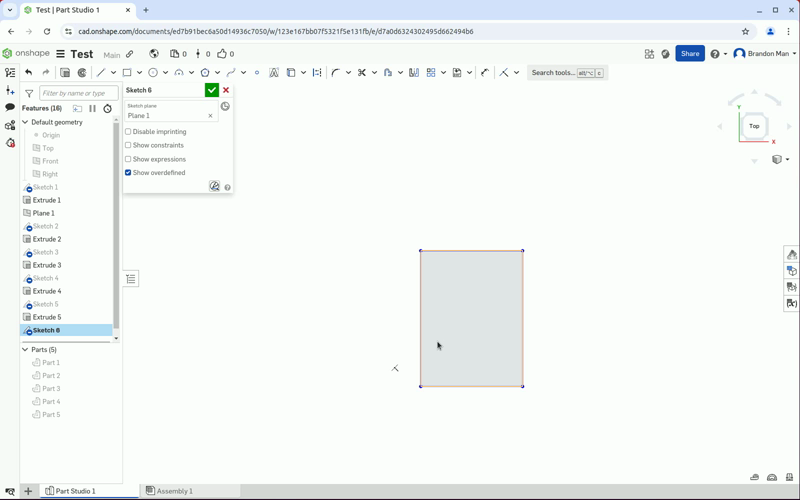
click(437, 341)
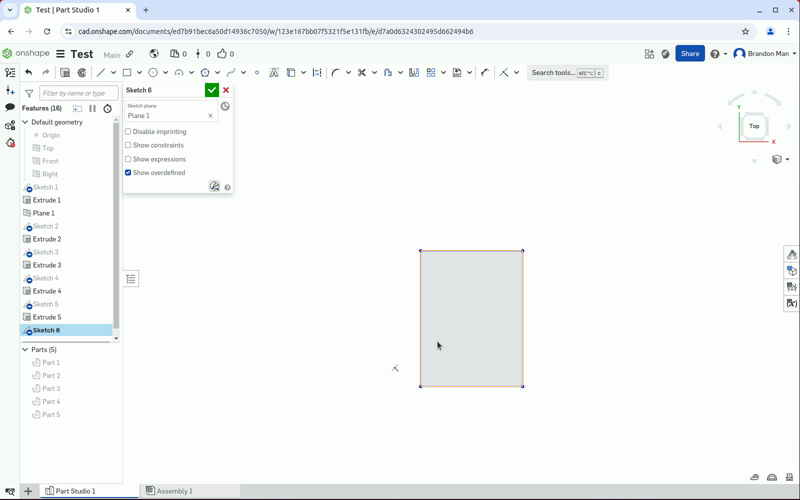
scroll(-6)
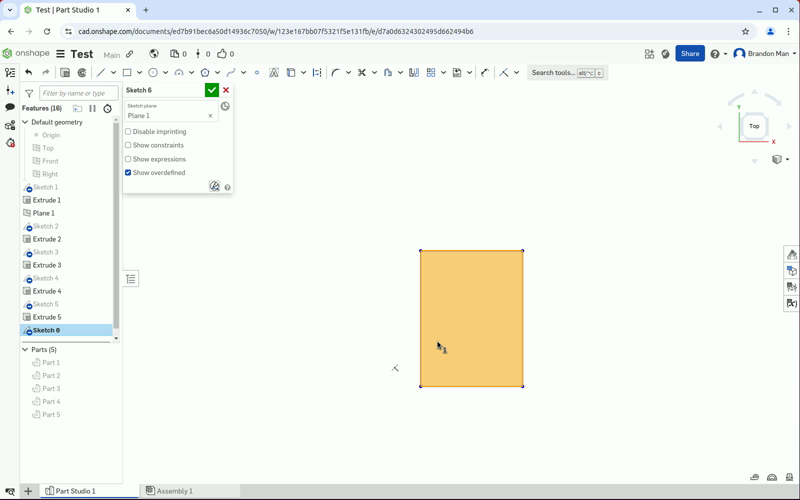
scroll(-6)
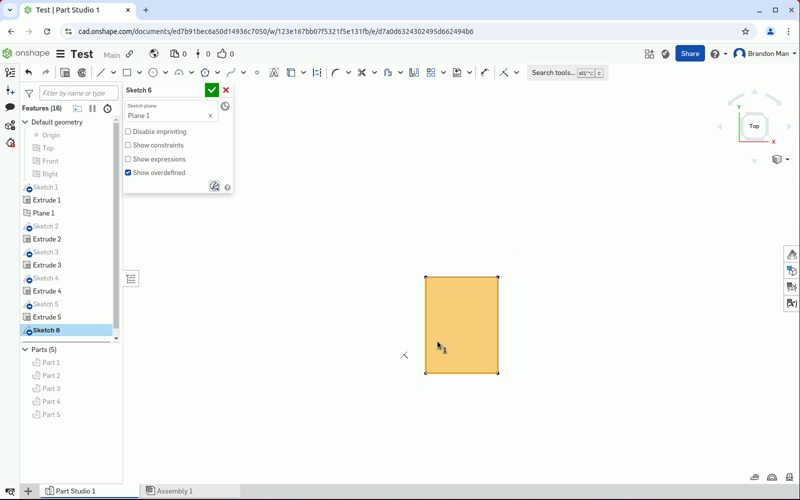
scroll(-6)
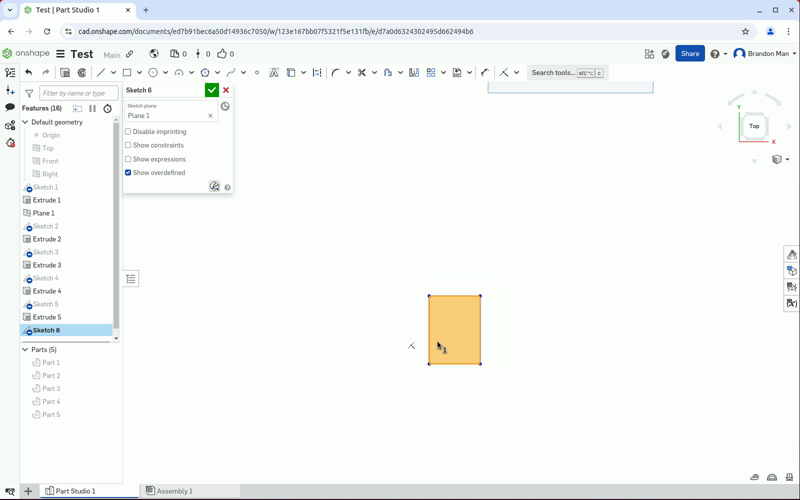
scroll(-6)
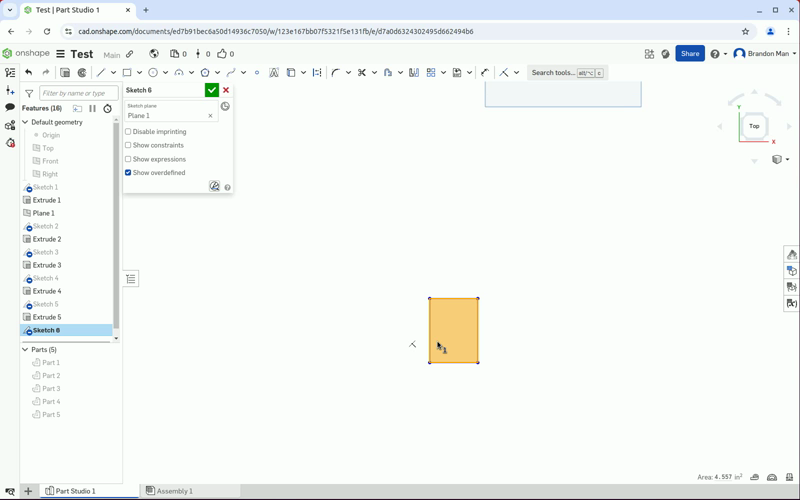
scroll(-6)
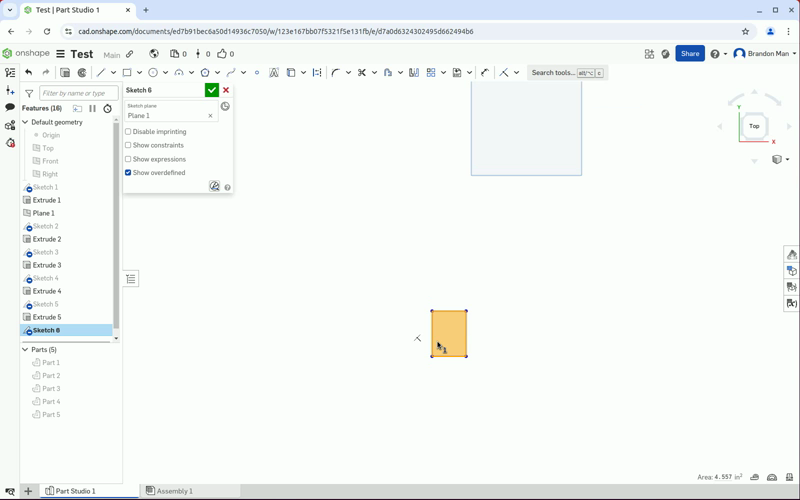
scroll(-6)
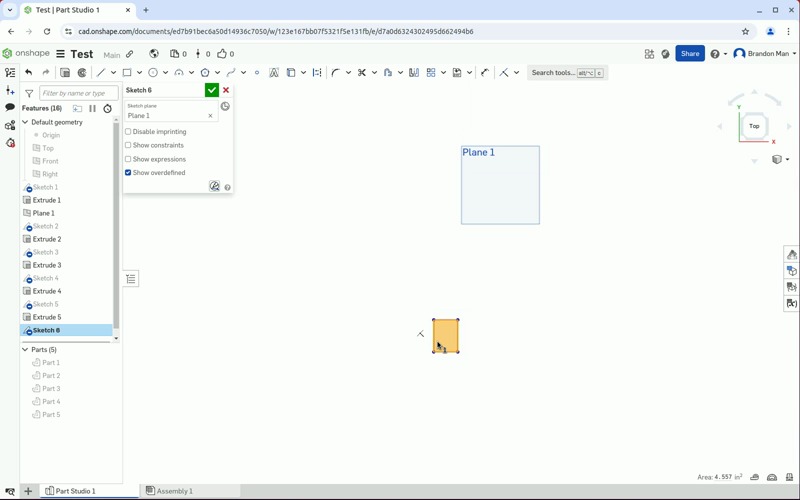
scroll(-6)
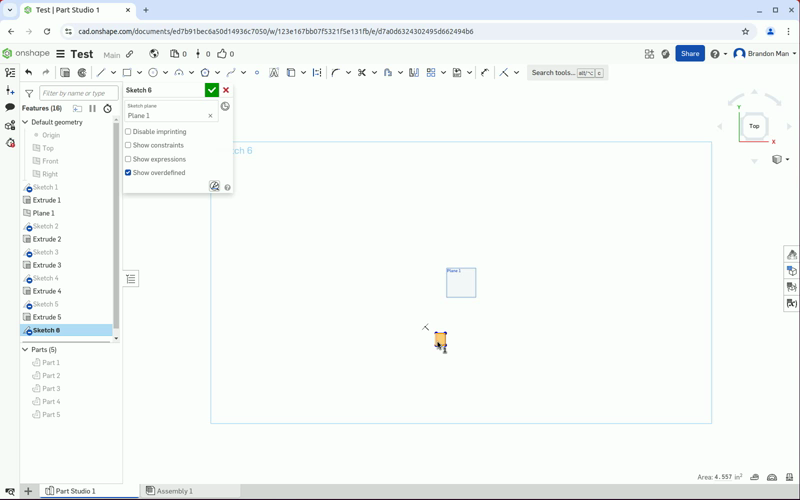
mouse_move(73, 352)
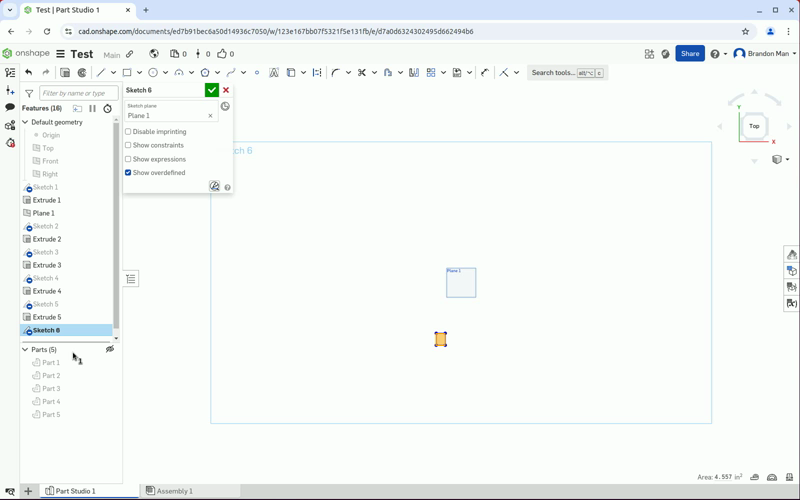
key(shift+y)
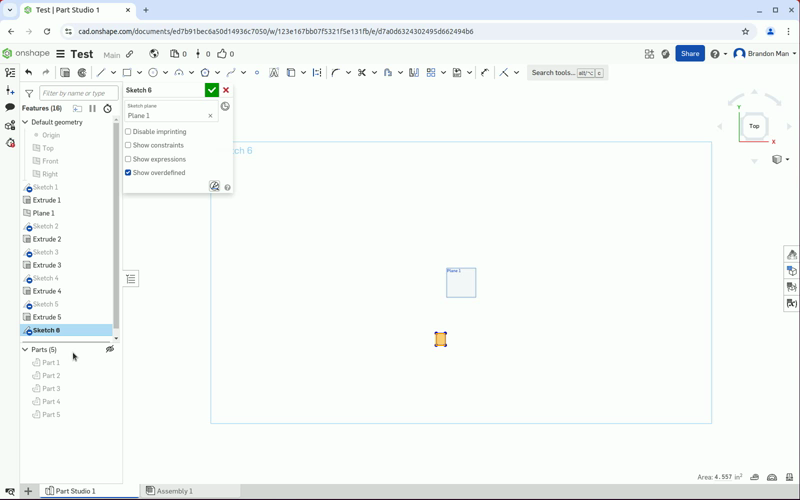
key(shift+e)
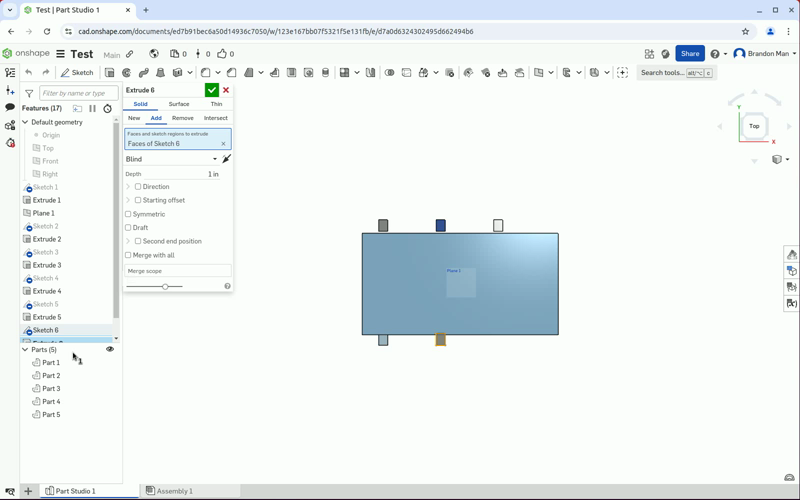
mouse_move(143, 106)
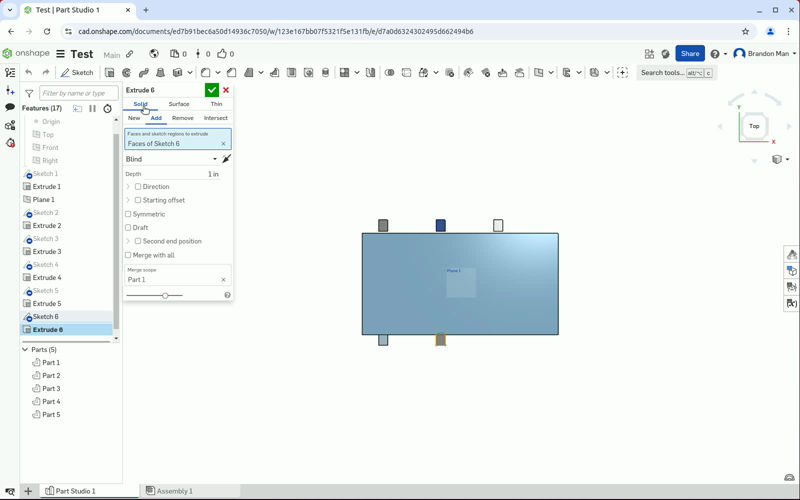
click(143, 106)
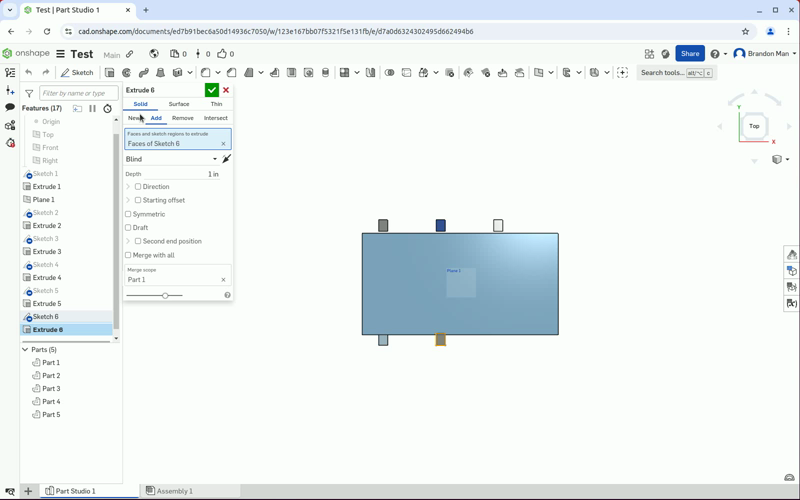
mouse_move(137, 120)
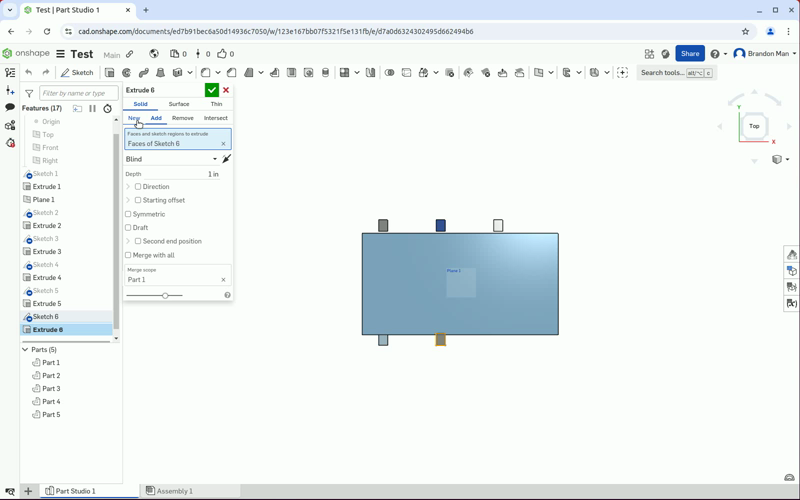
click(137, 120)
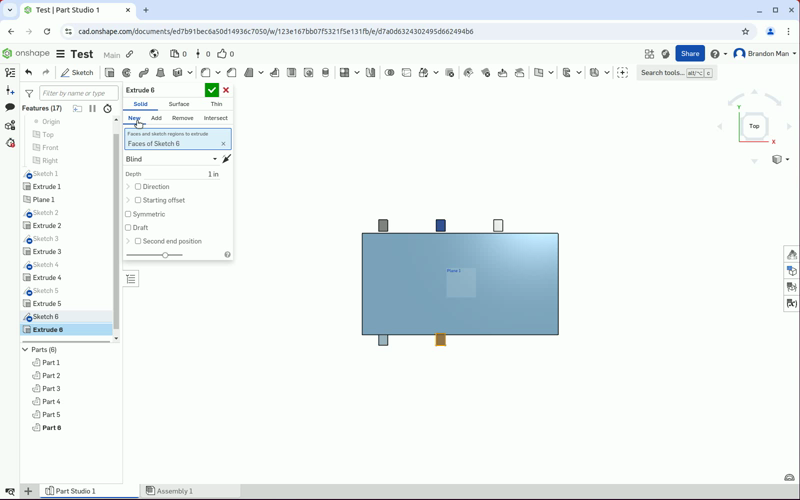
key(tab, 4)
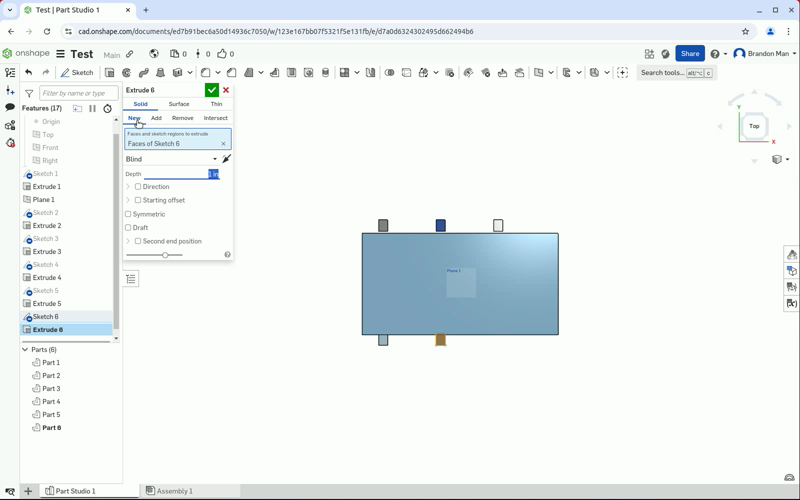
text(-1.204)
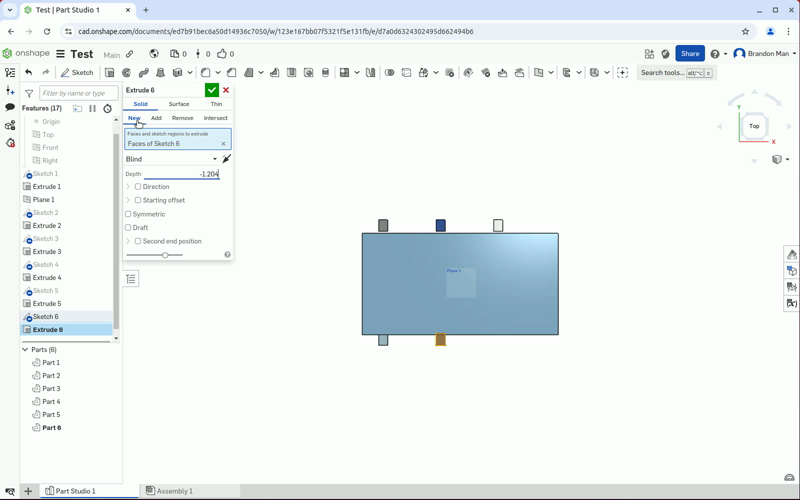
key(enter)
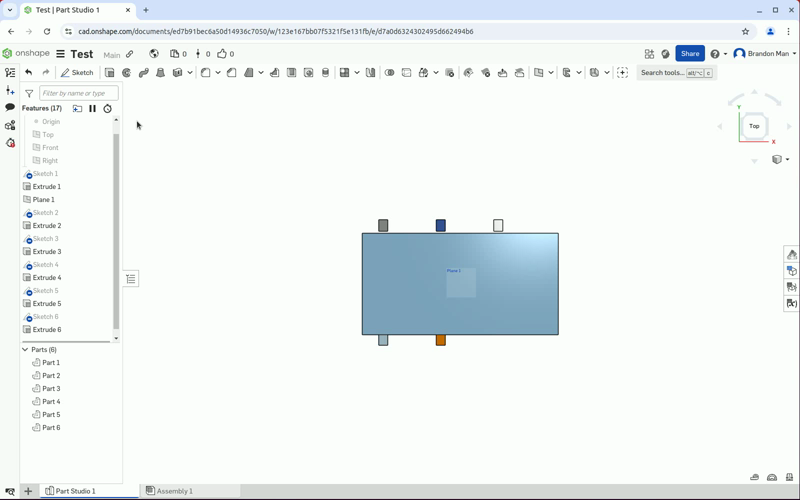
key(shift+h)
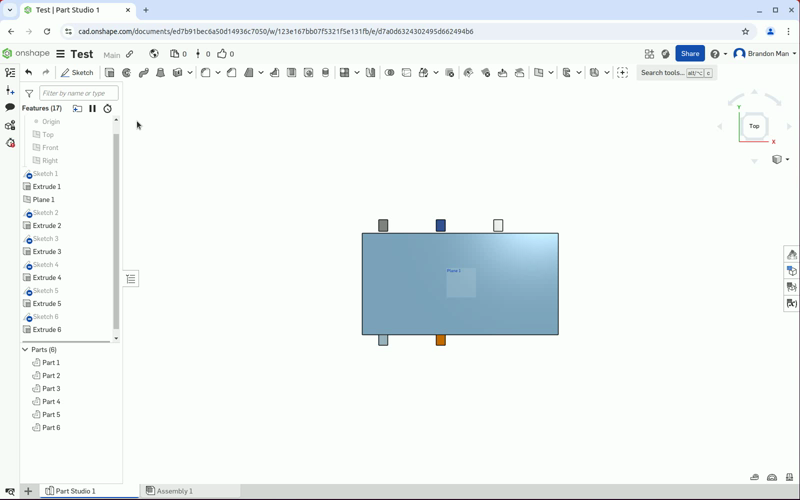
key(shift+h)
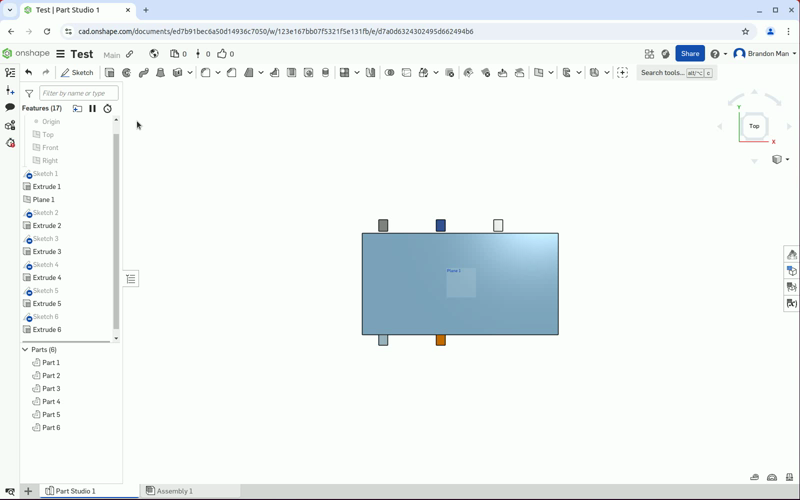
mouse_move(69, 176)
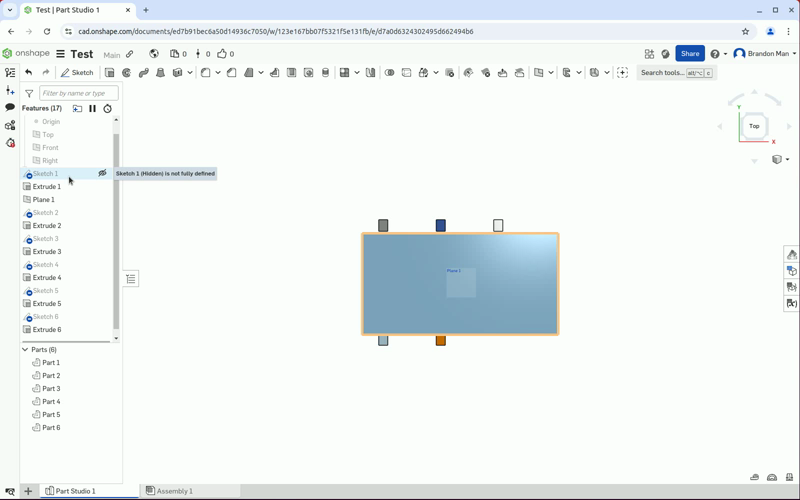
click(69, 176)
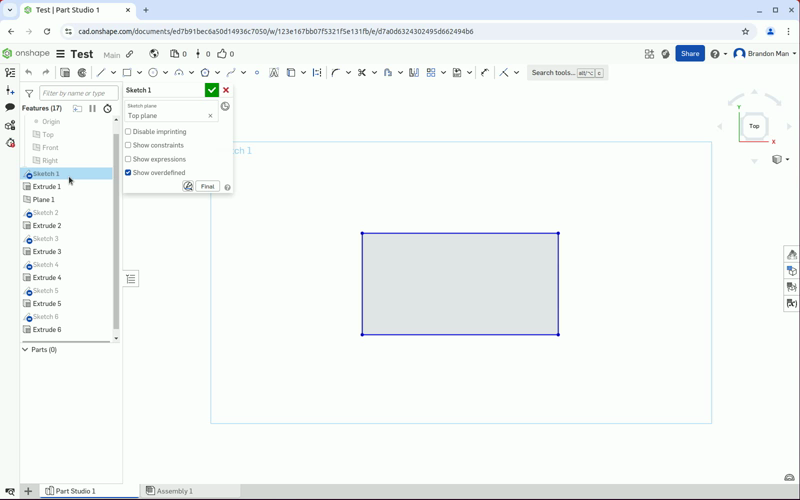
mouse_move(229, 92)
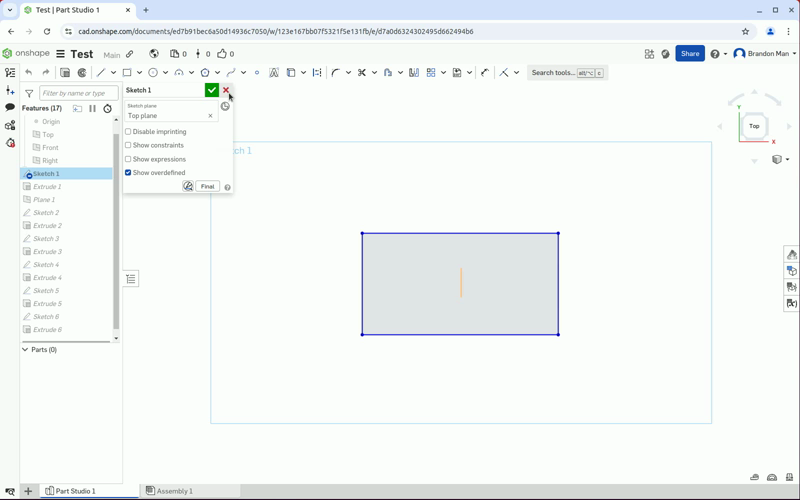
click(229, 92)
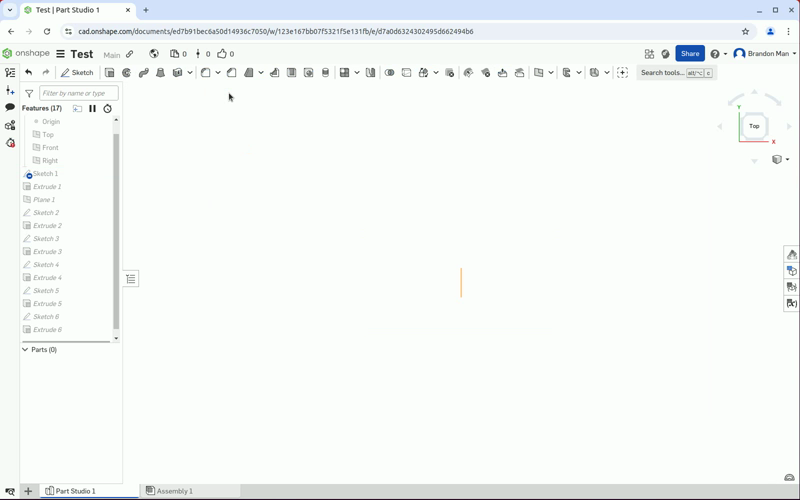
key(shift+s)
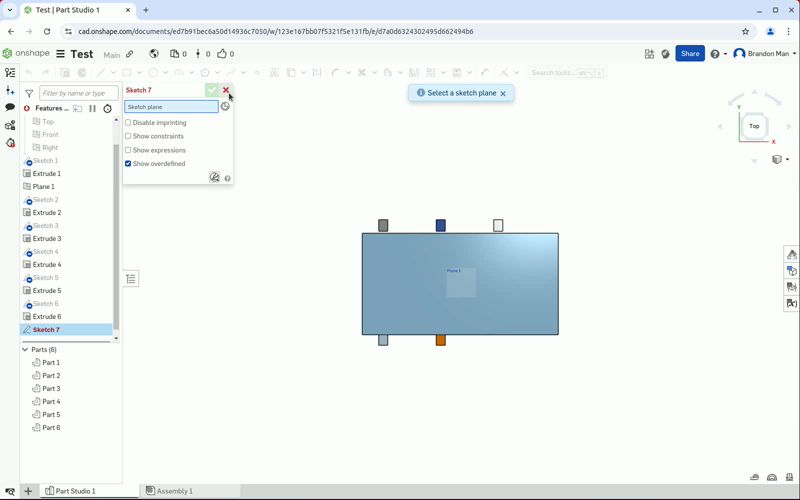
mouse_move(69, 189)
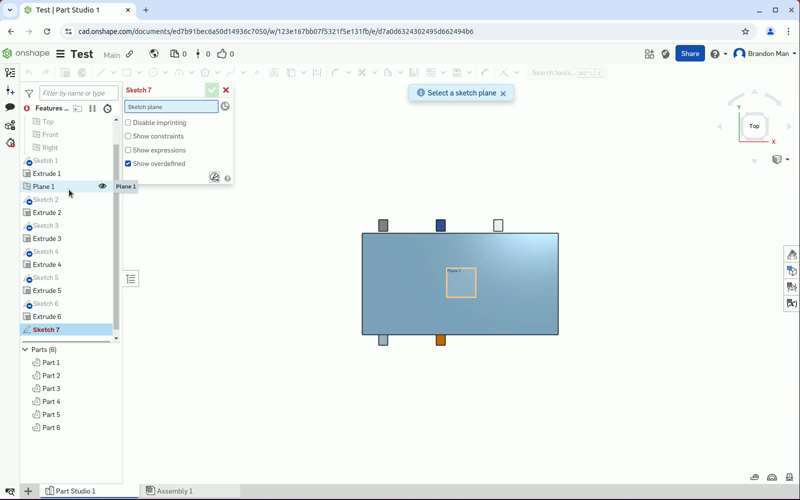
click(69, 189)
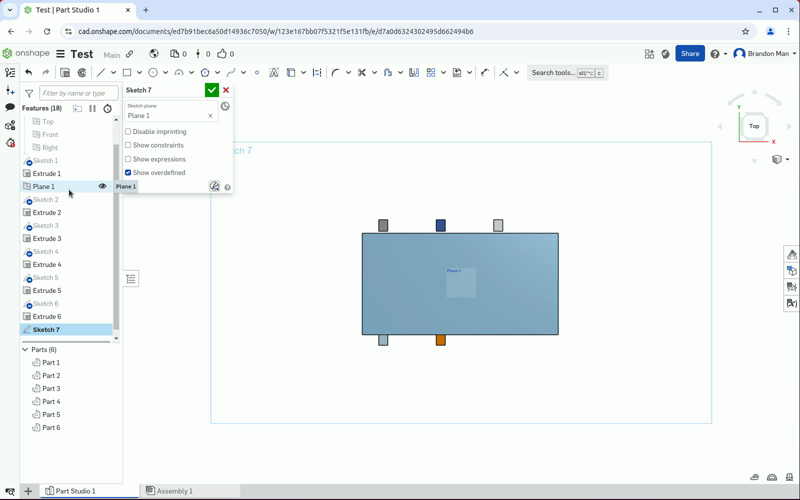
mouse_move(73, 352)
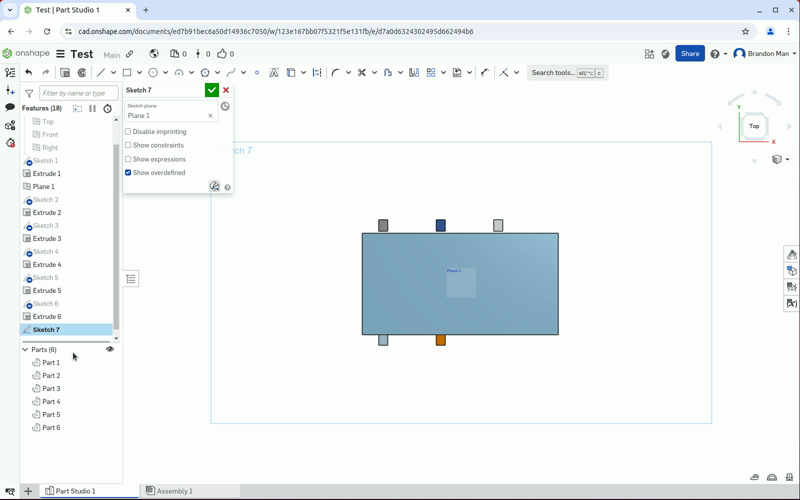
key(y)
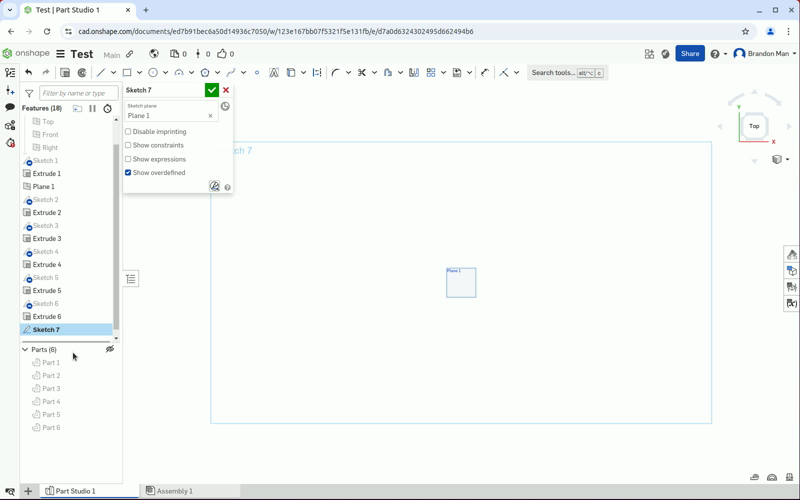
key(l)
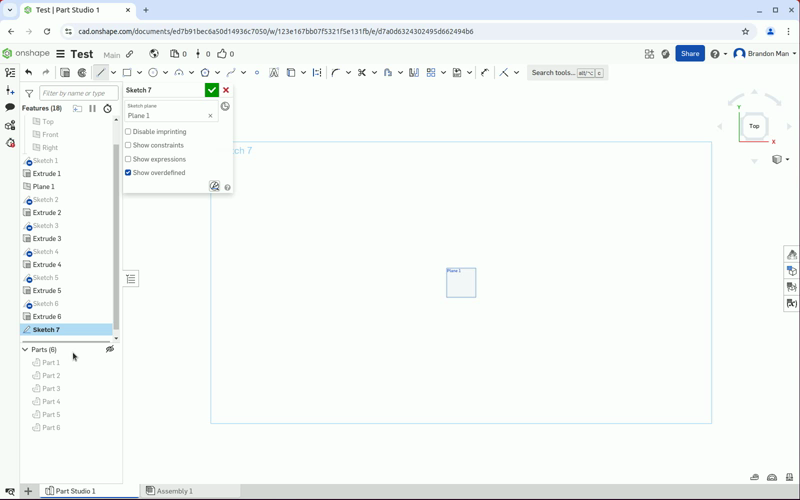
key_down(shift)
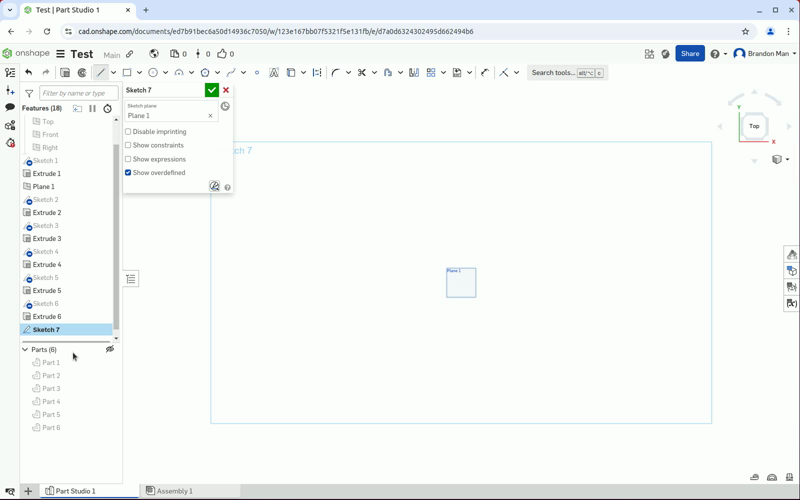
mouse_move(493, 345)
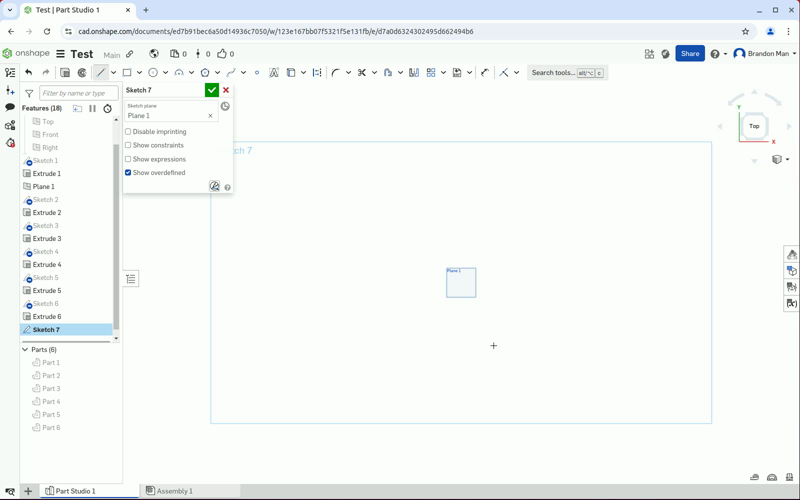
click(493, 345)
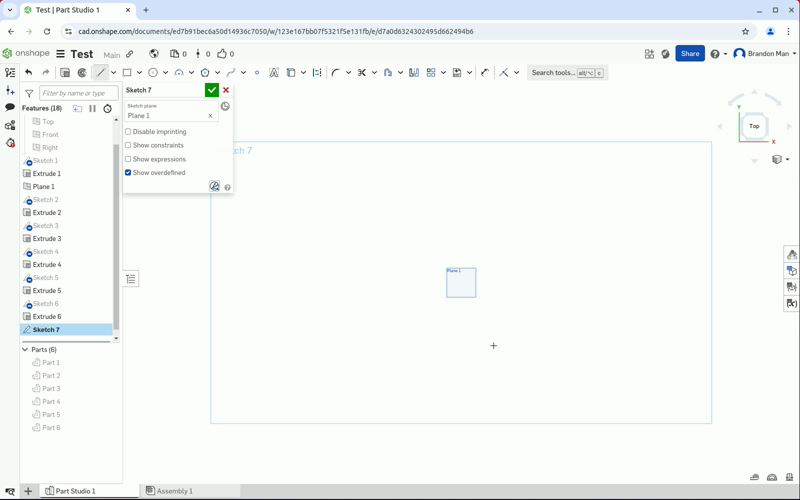
key_up(shift)
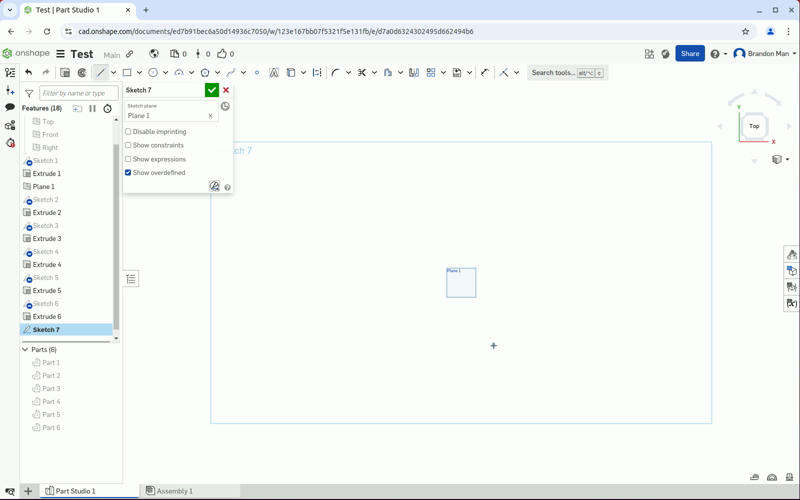
key_down(shift)
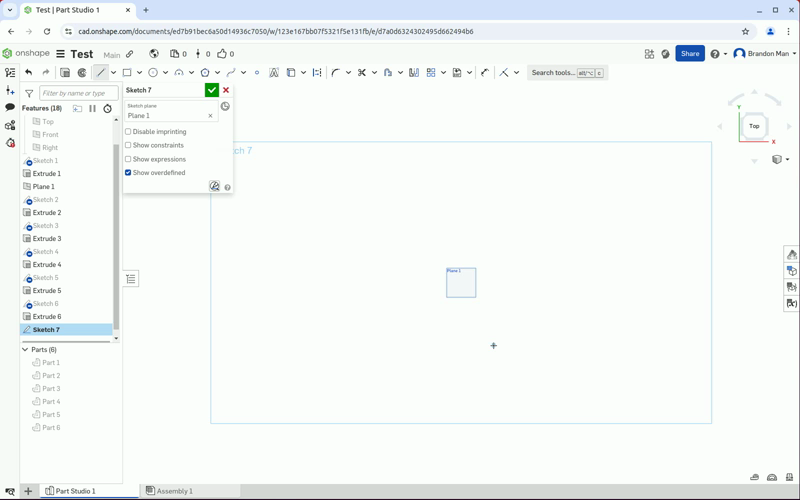
mouse_move(523, 345)
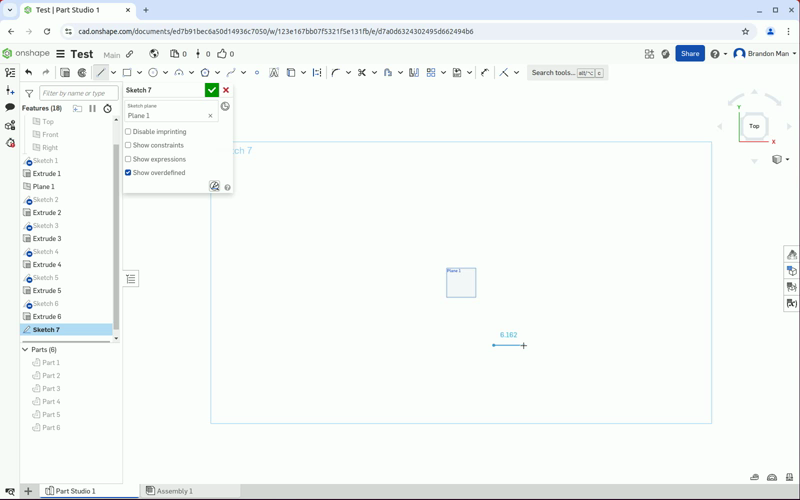
mouse_move(502, 345)
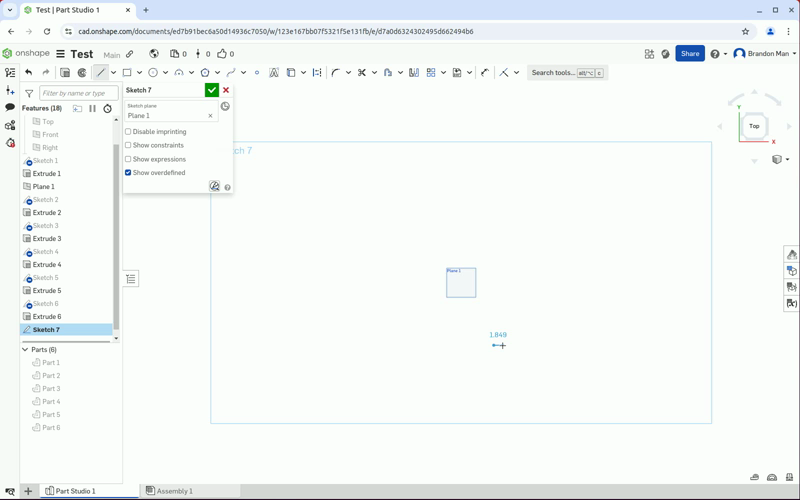
click(502, 345)
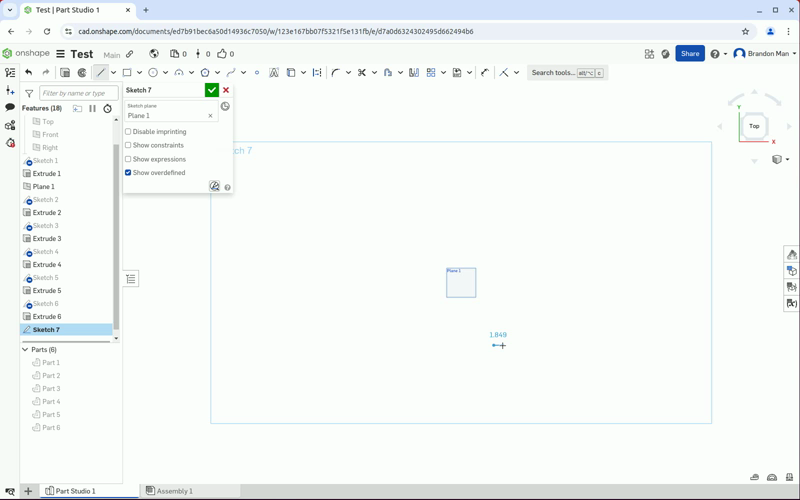
key_up(shift)
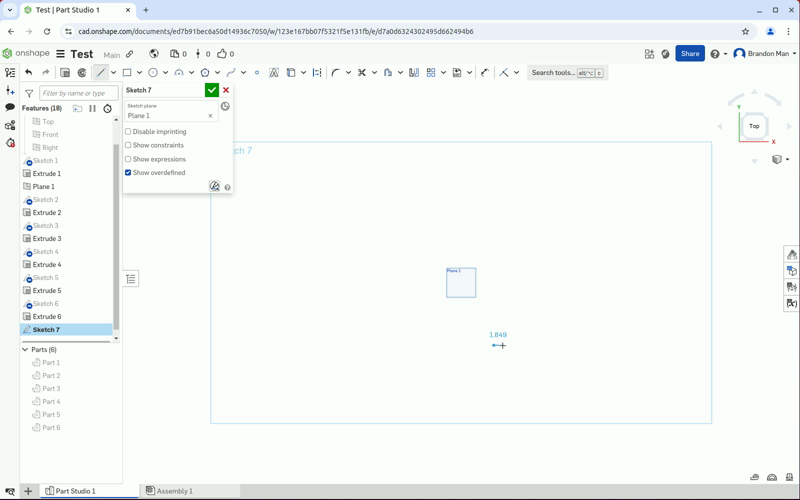
key_down(shift)
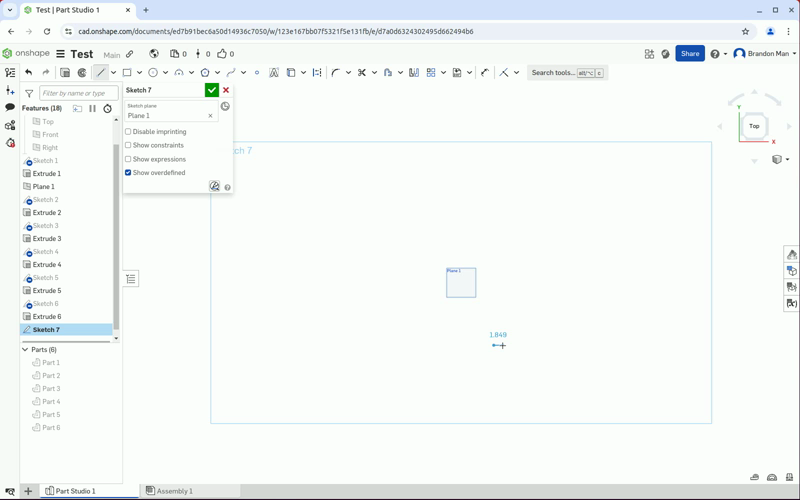
mouse_move(532, 345)
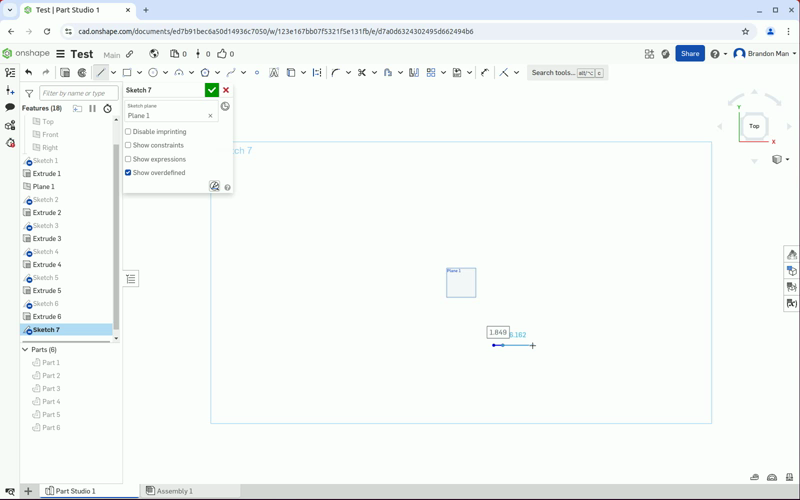
mouse_move(502, 333)
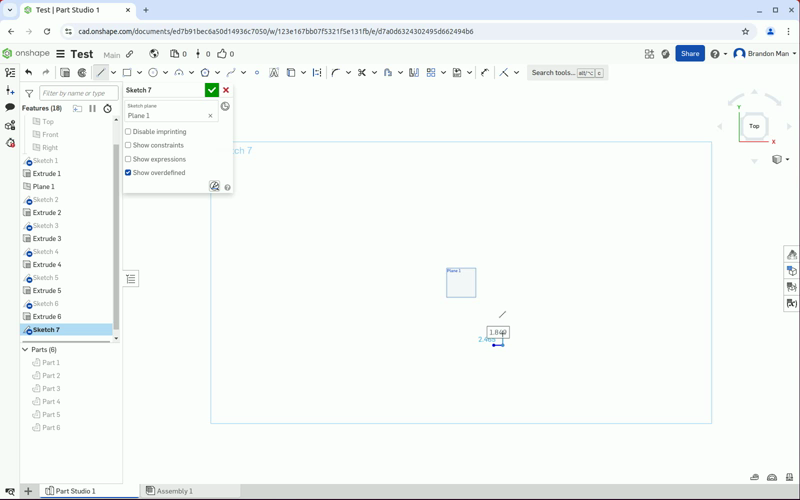
click(502, 333)
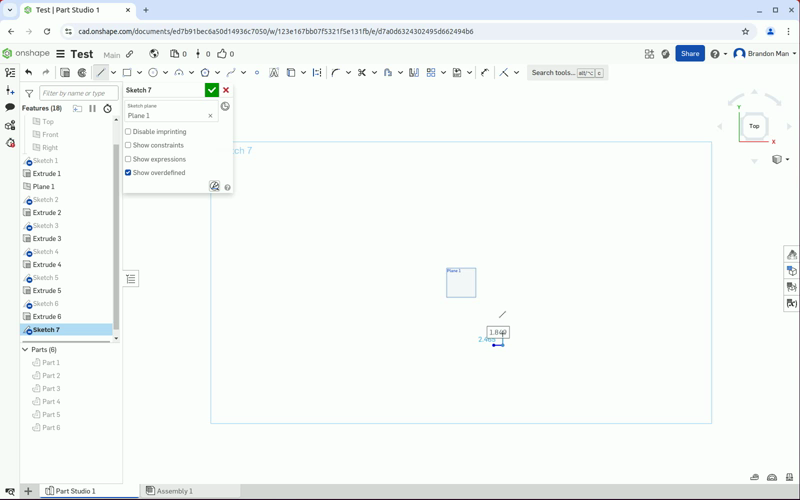
key_up(shift)
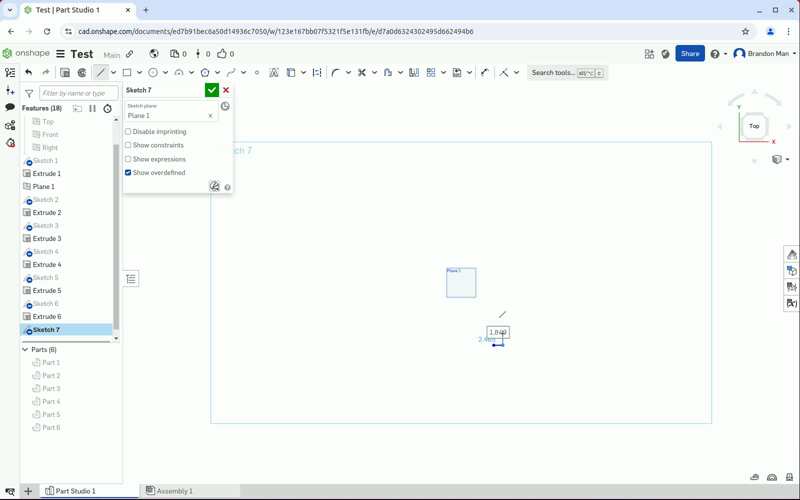
key_down(shift)
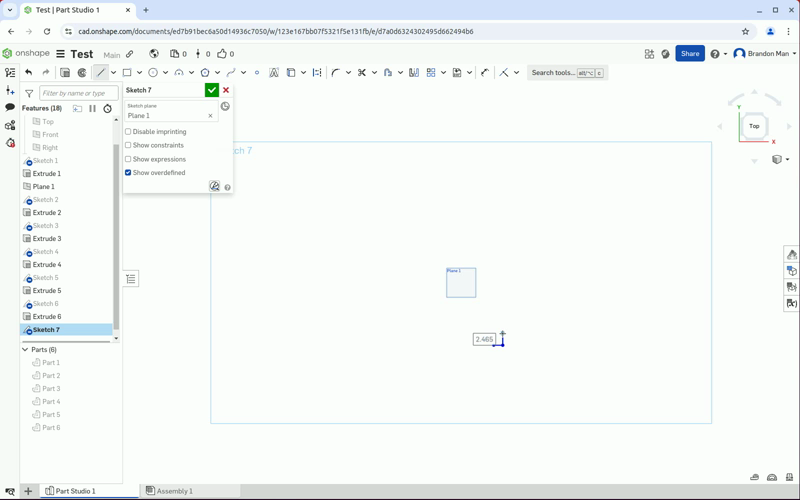
mouse_move(532, 333)
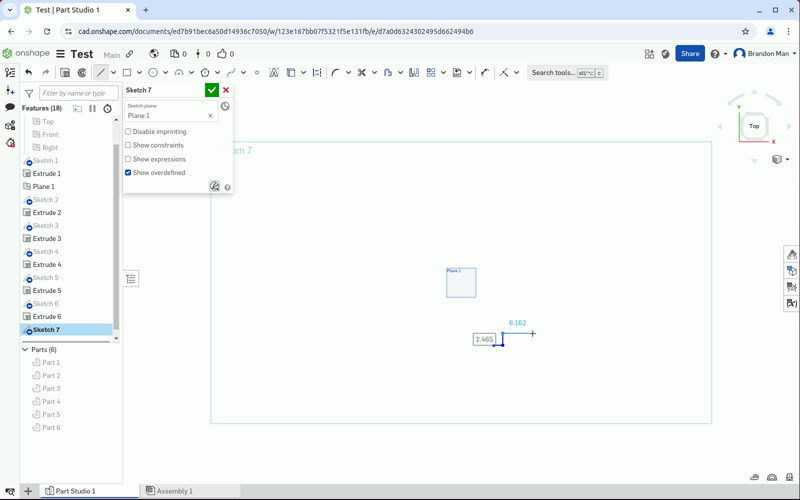
mouse_move(493, 333)
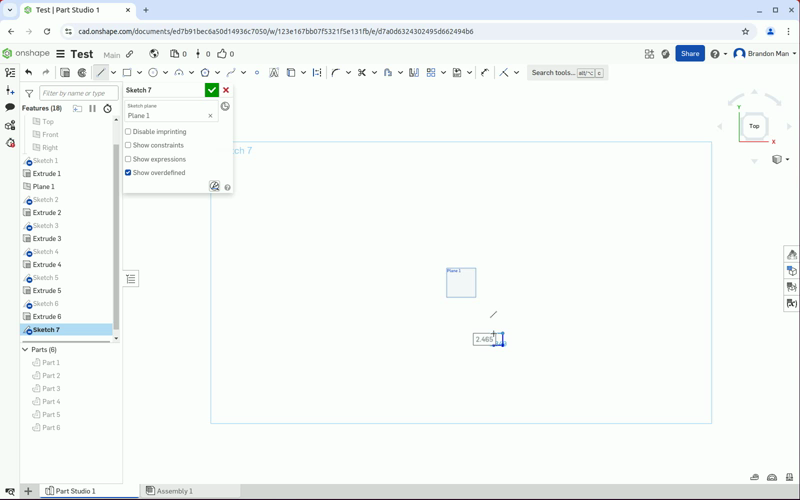
click(493, 333)
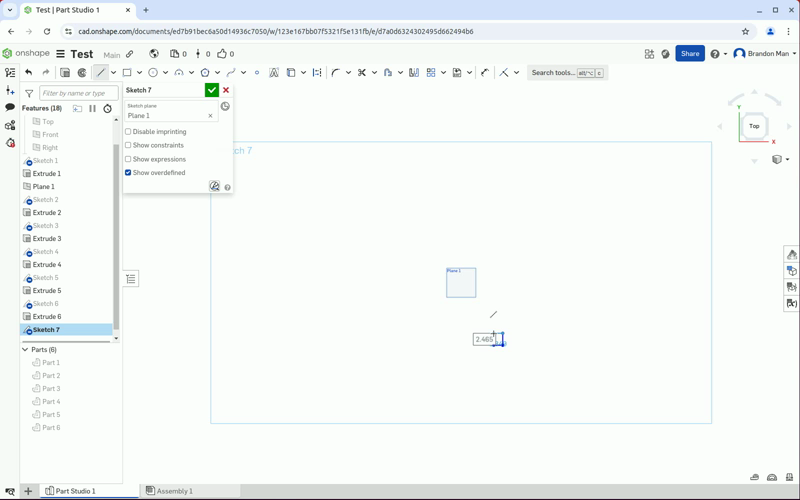
key_up(shift)
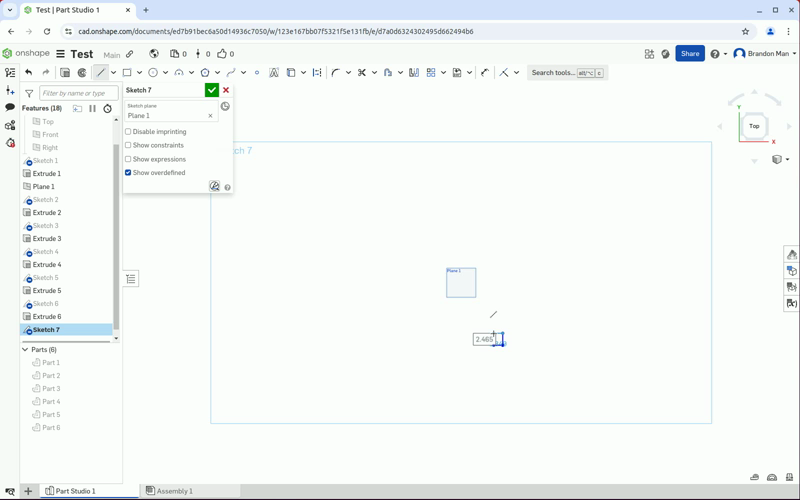
mouse_move(523, 333)
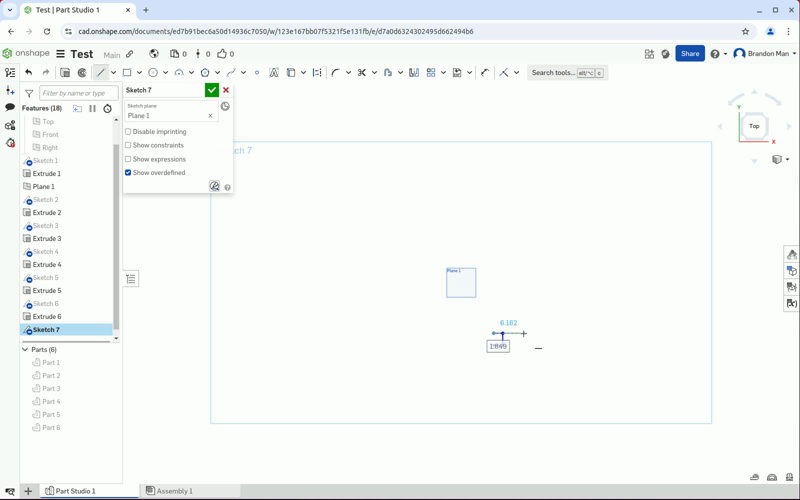
key_down(shift)
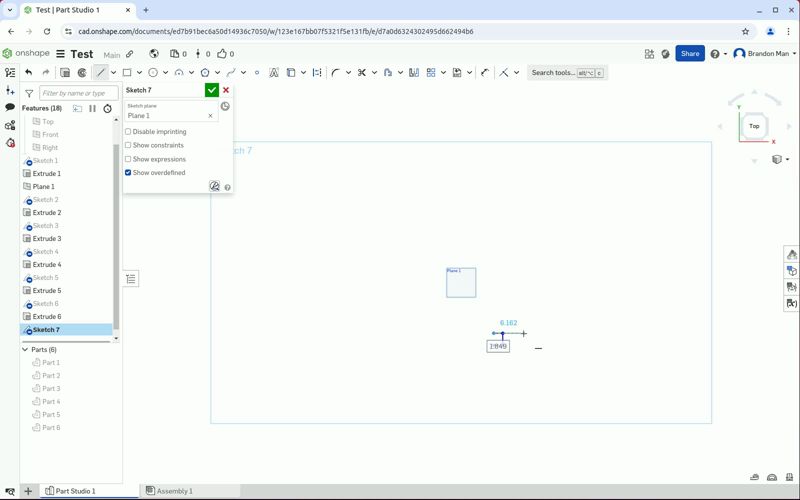
mouse_move(493, 345)
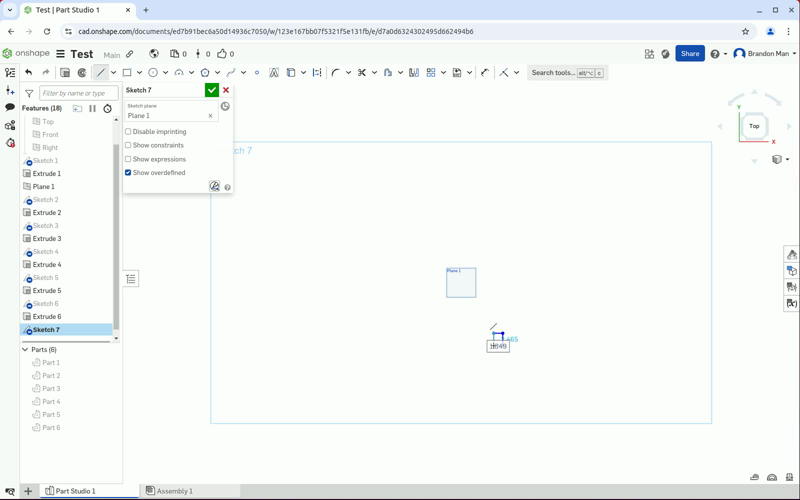
key_up(shift)
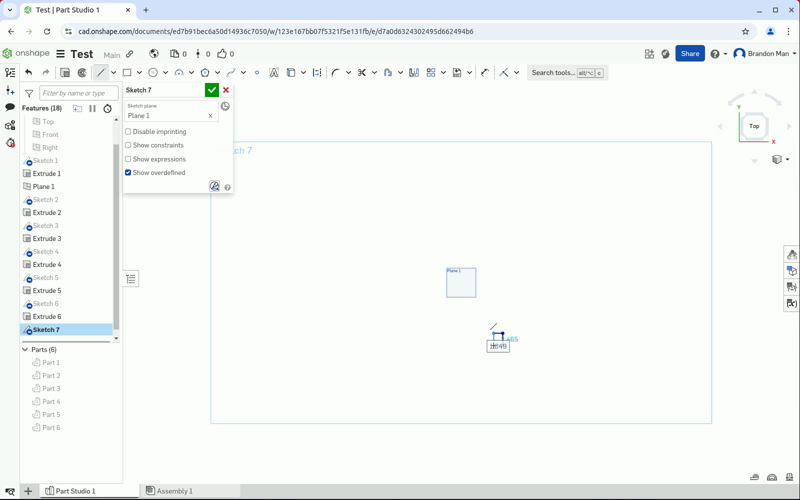
click(493, 345)
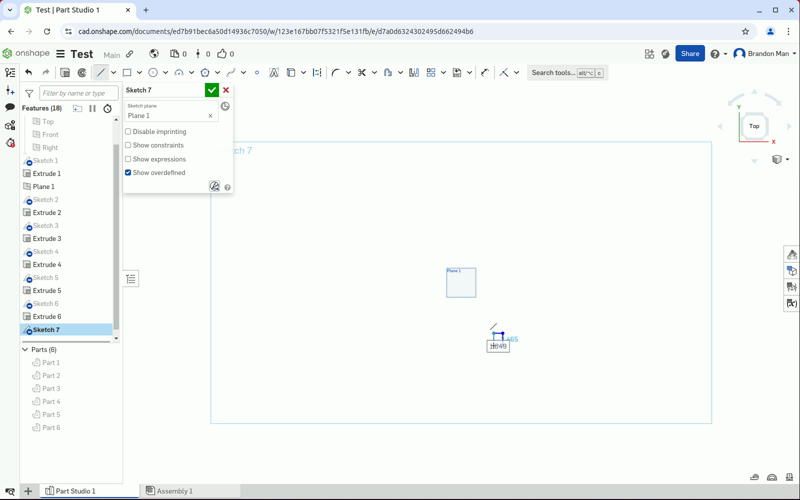
key(esc)
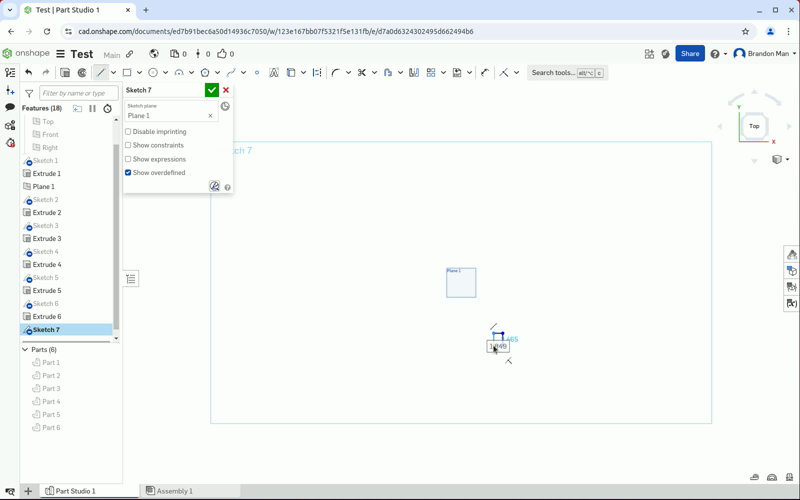
mouse_move(498, 342)
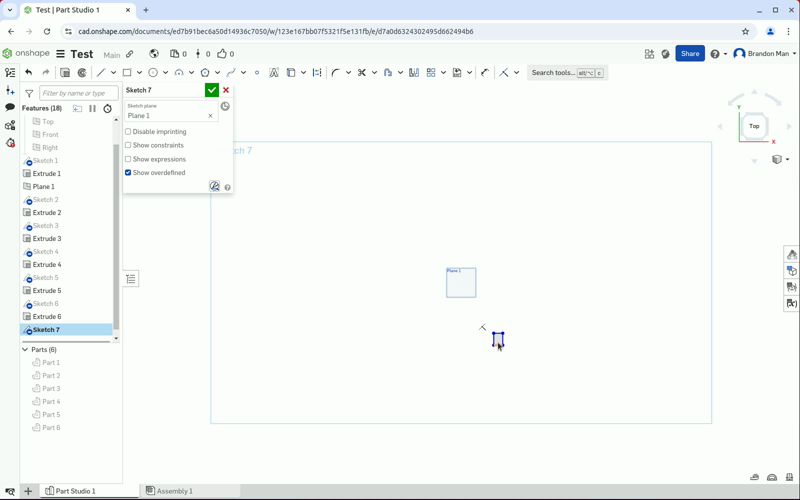
scroll(6)
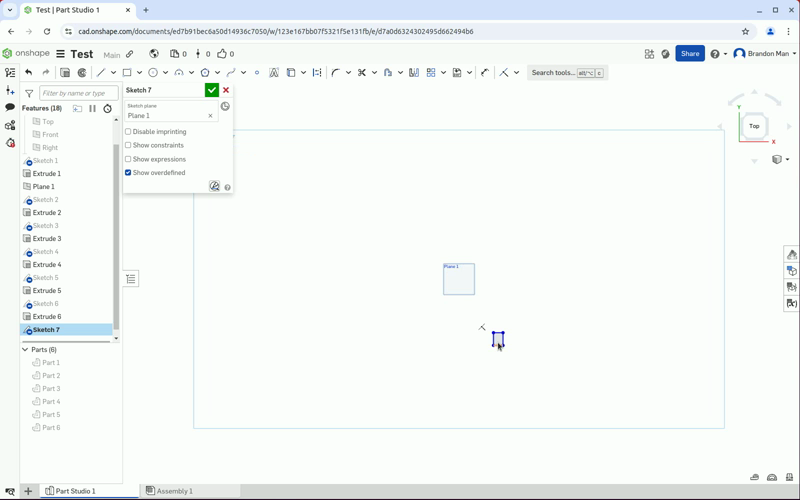
scroll(6)
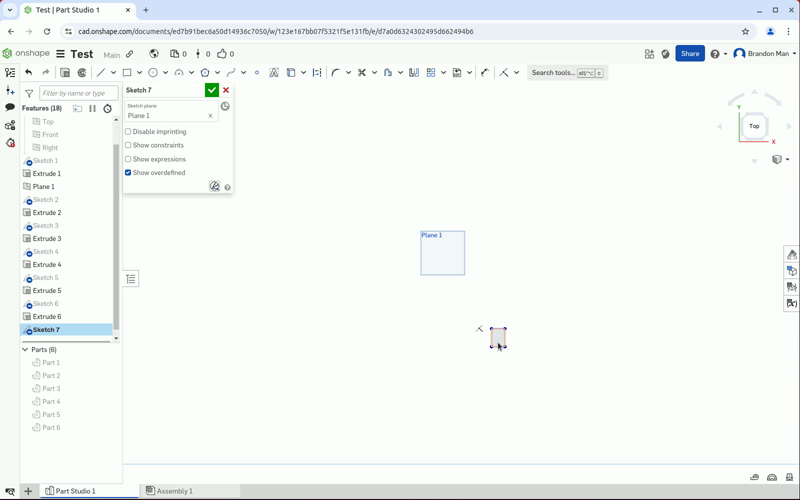
scroll(6)
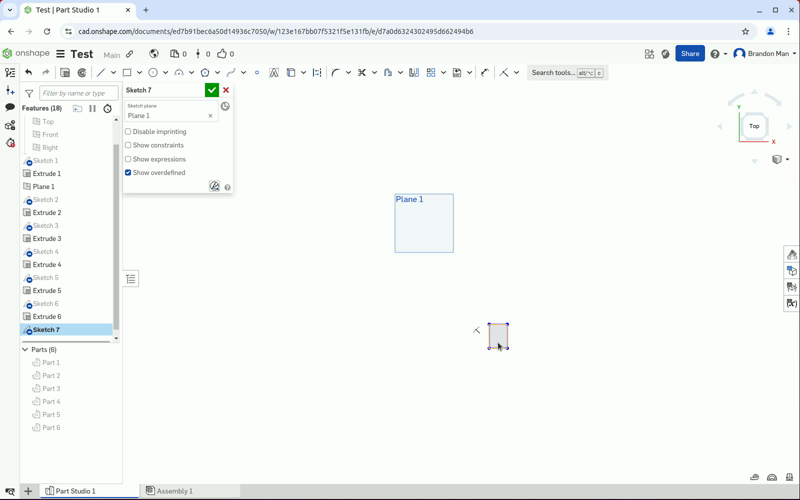
scroll(6)
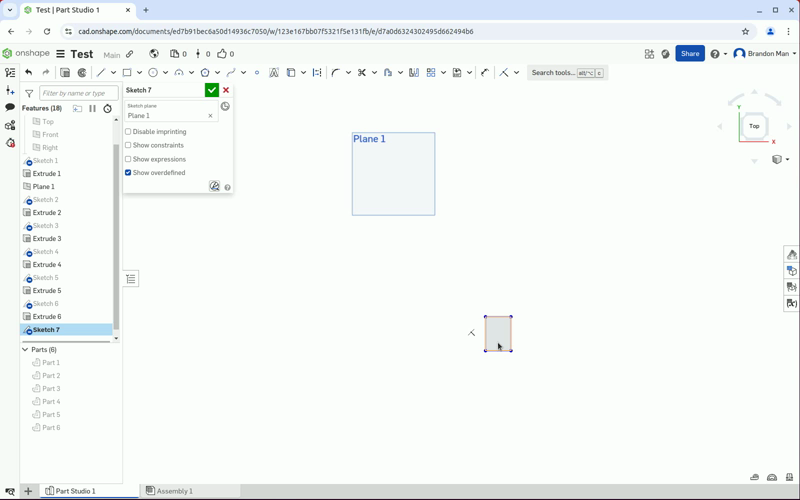
scroll(6)
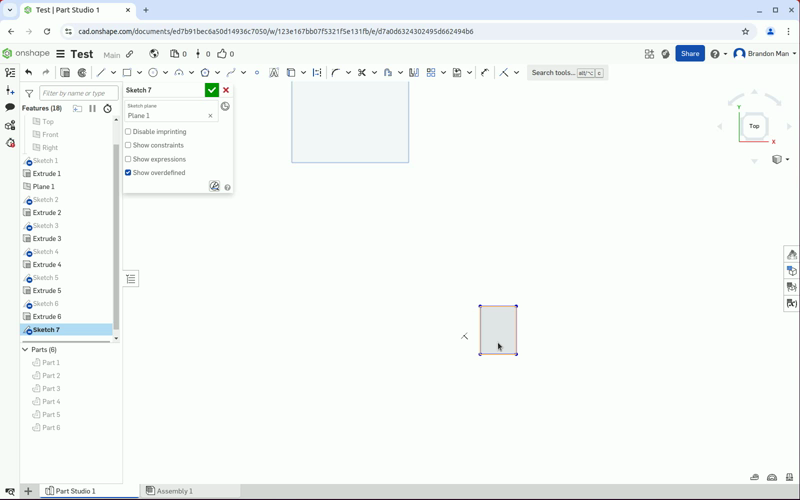
scroll(6)
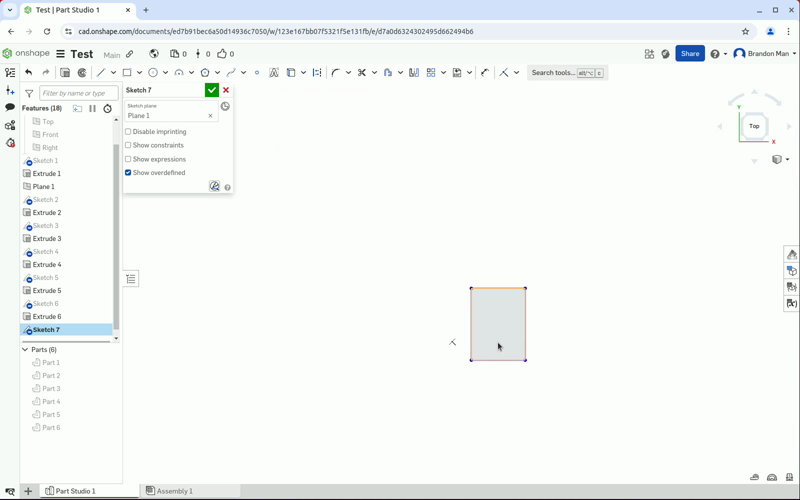
scroll(6)
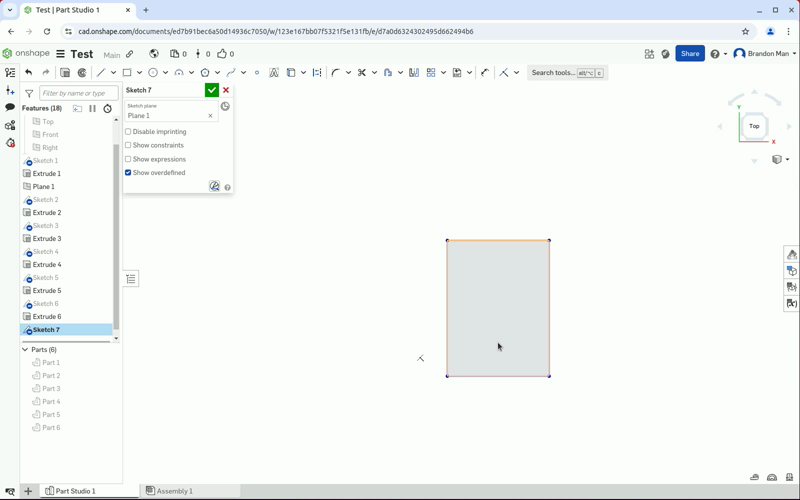
click(498, 342)
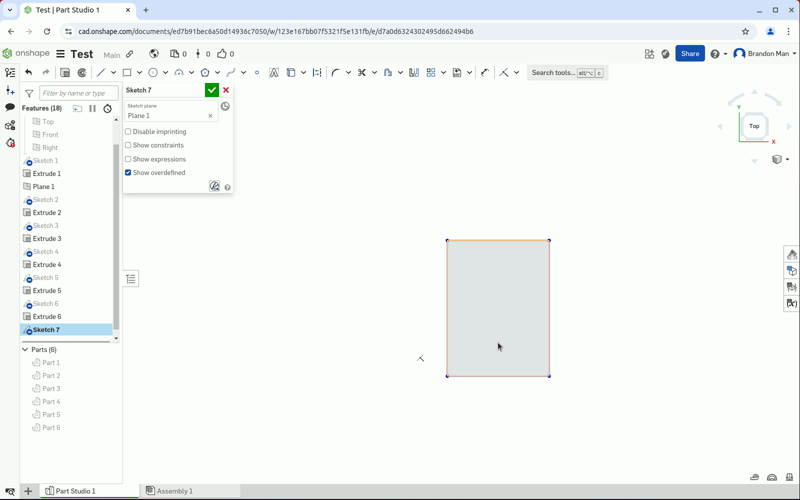
scroll(-6)
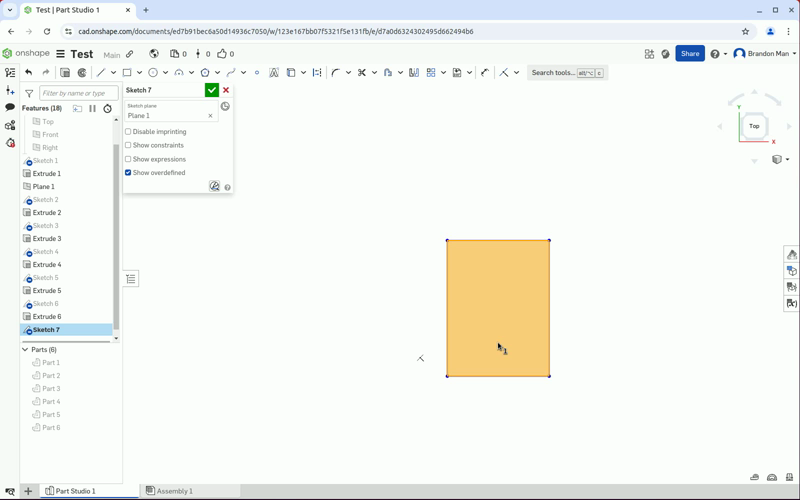
scroll(-6)
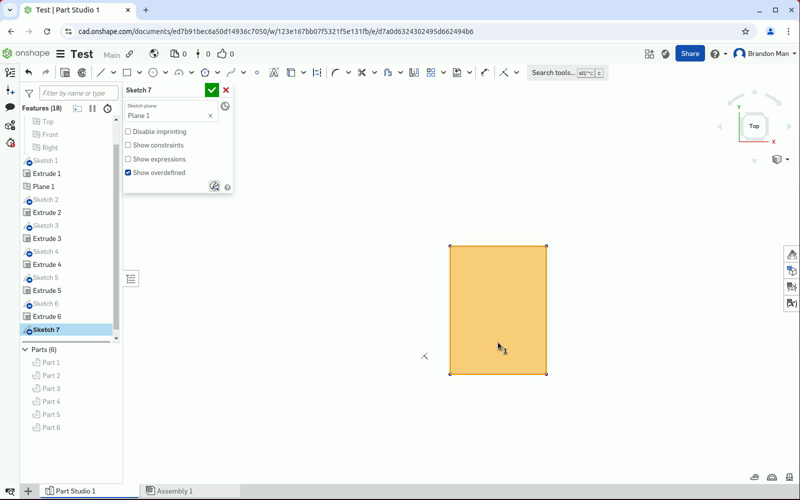
scroll(-6)
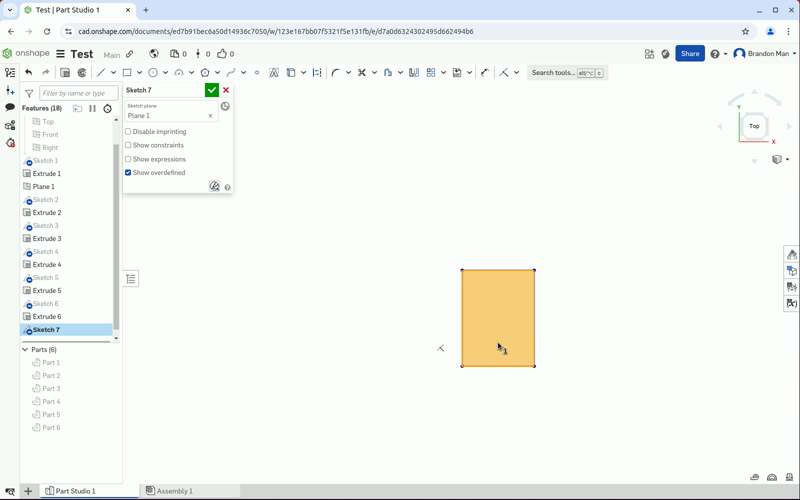
scroll(-6)
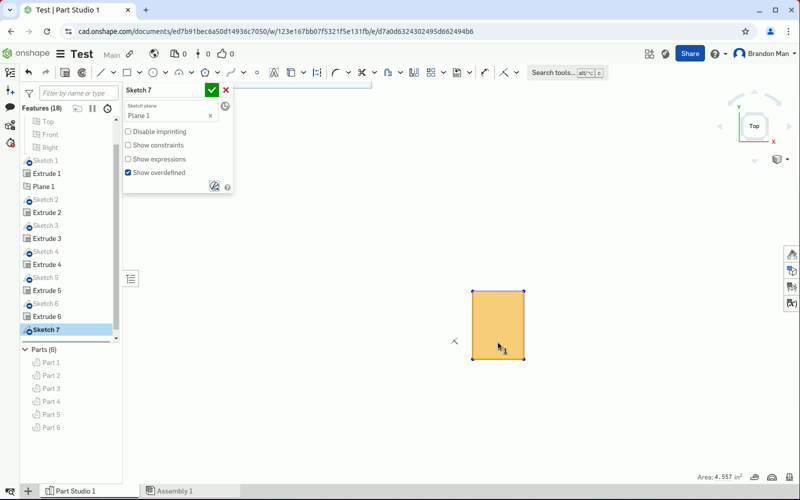
scroll(-6)
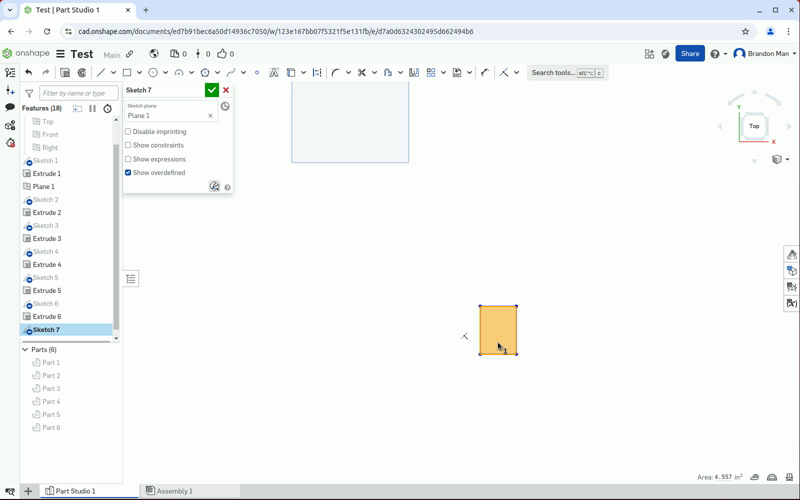
scroll(-6)
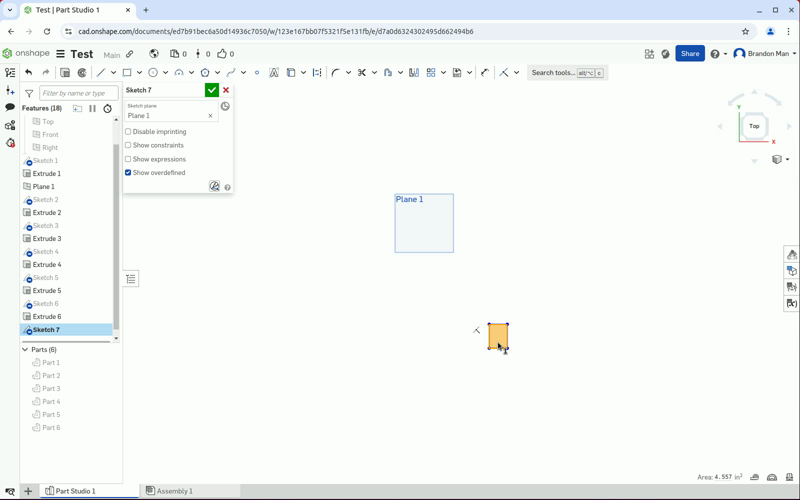
scroll(-6)
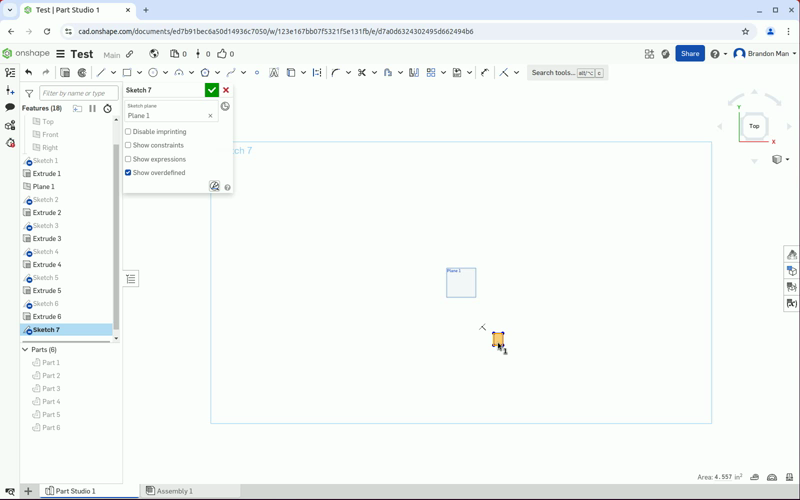
mouse_move(73, 352)
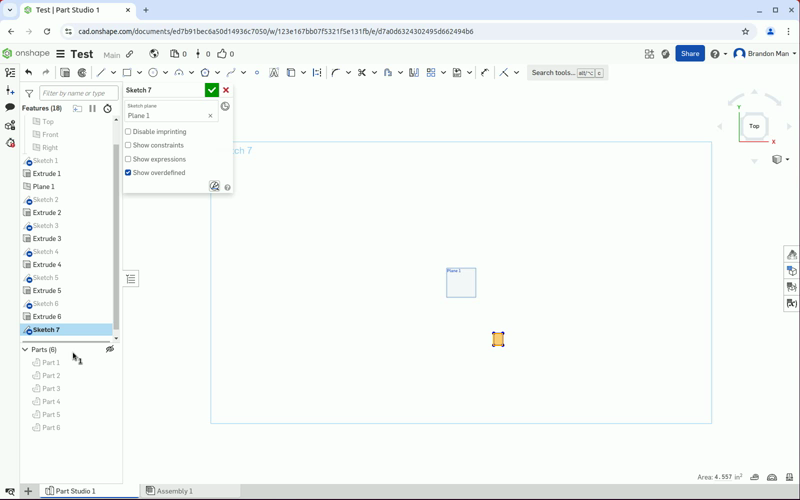
key(shift+y)
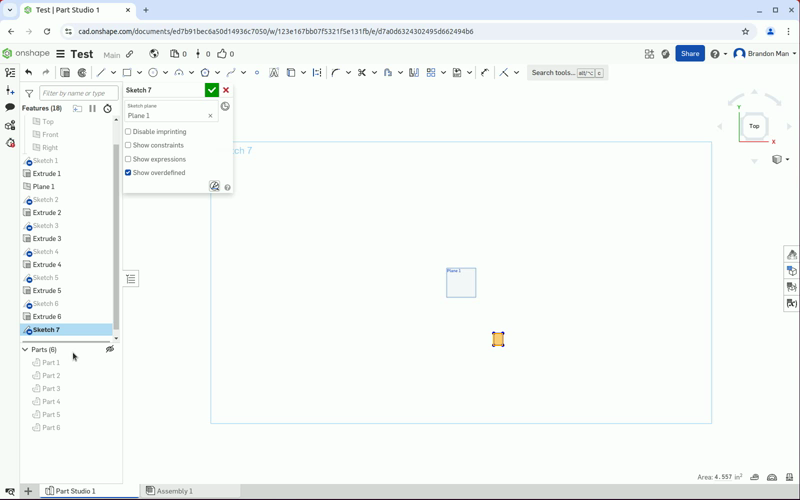
key(shift+e)
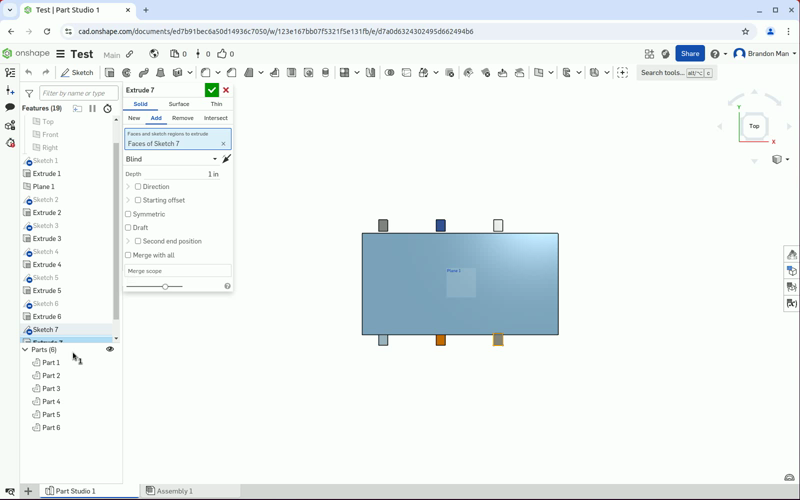
mouse_move(143, 106)
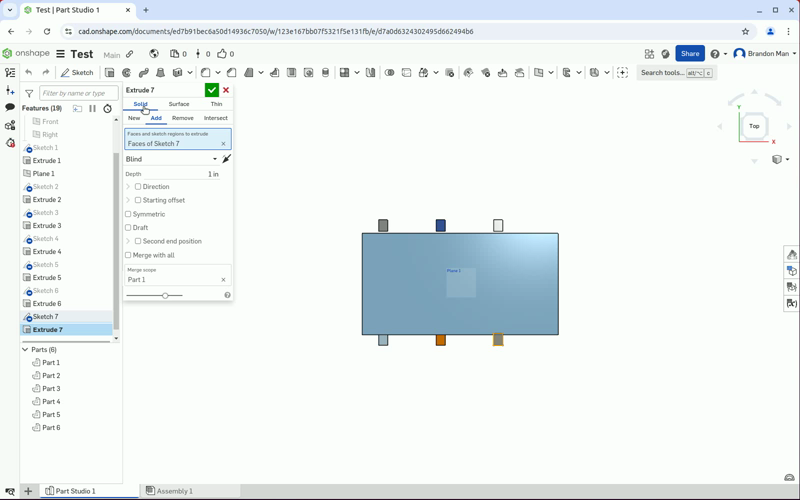
click(143, 106)
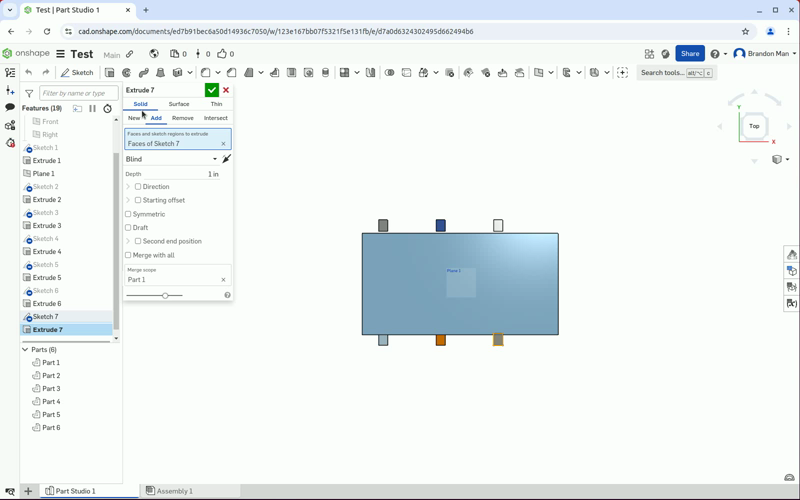
mouse_move(137, 120)
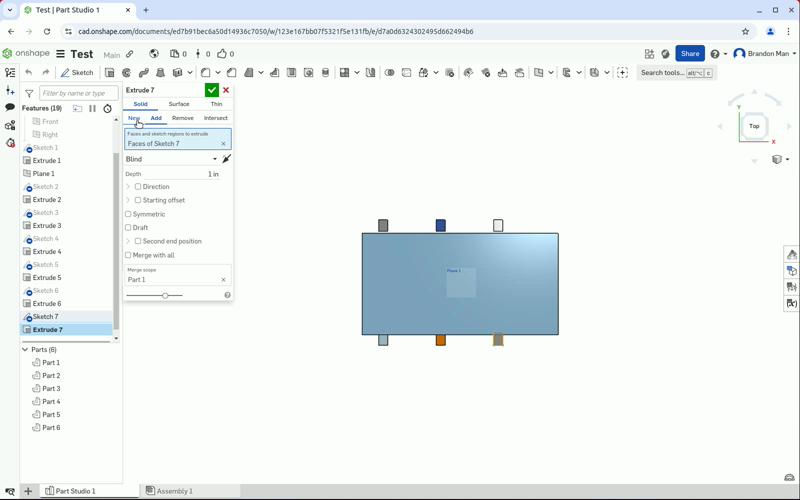
click(137, 120)
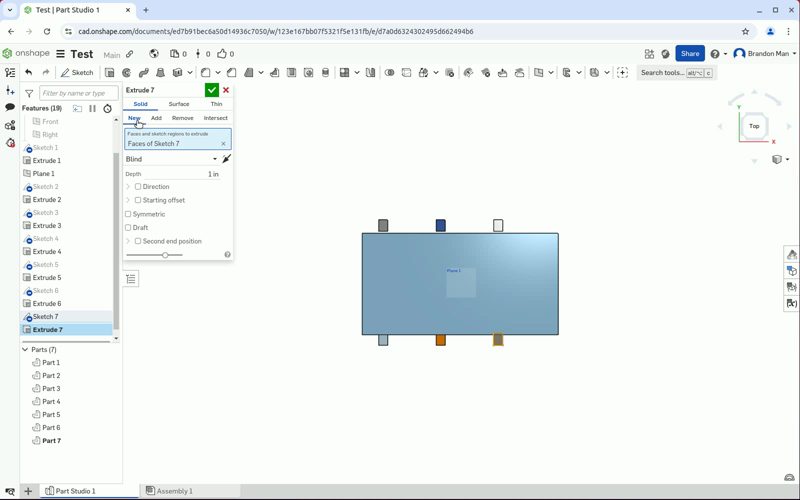
key(tab, 4)
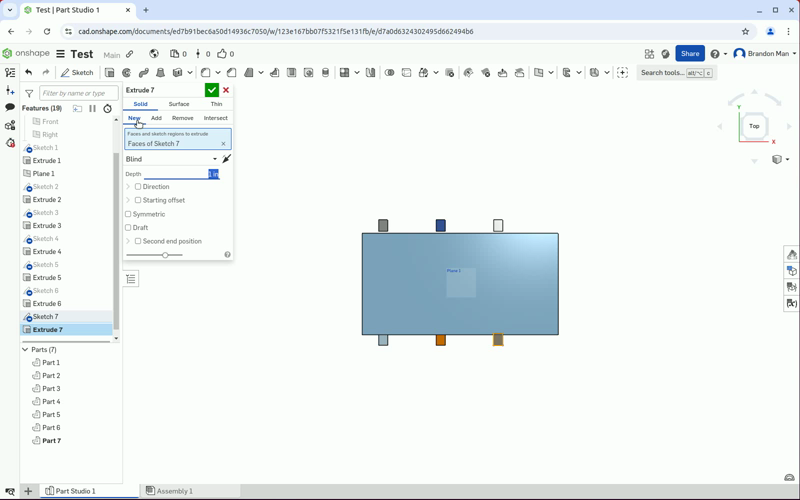
text(-1.204)
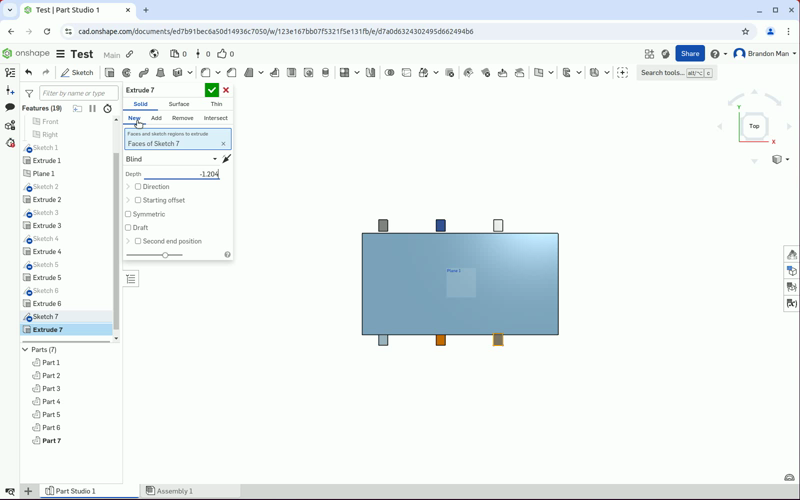
key(enter)
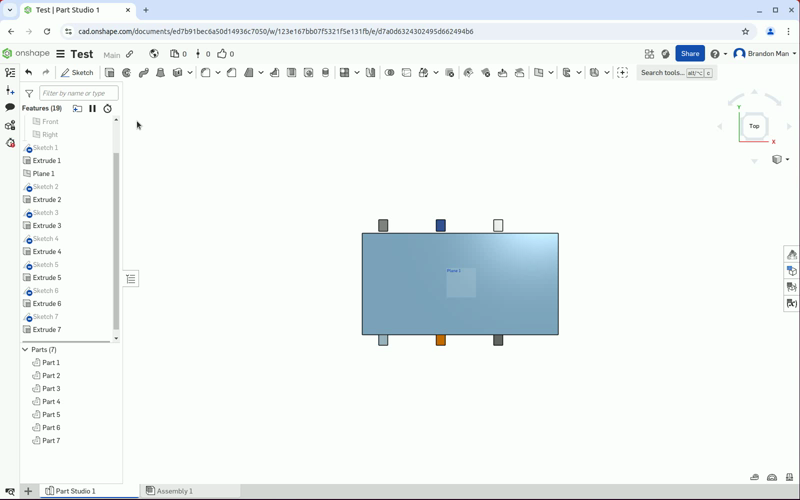
key(shift+h)
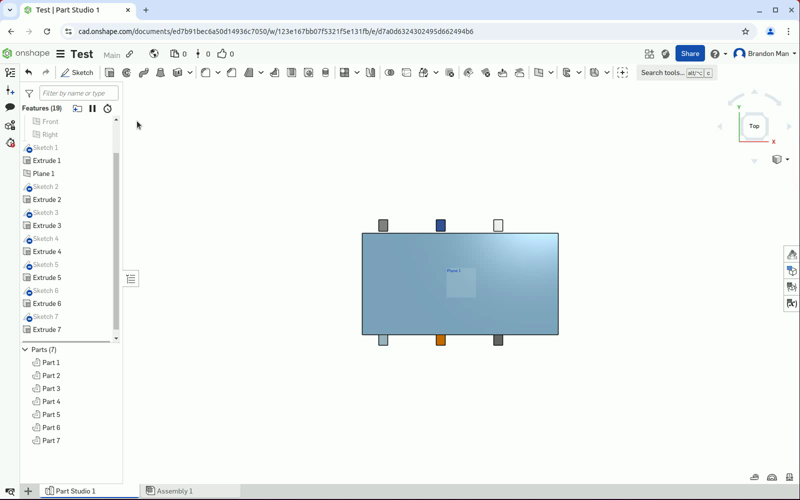
key(shift+h)
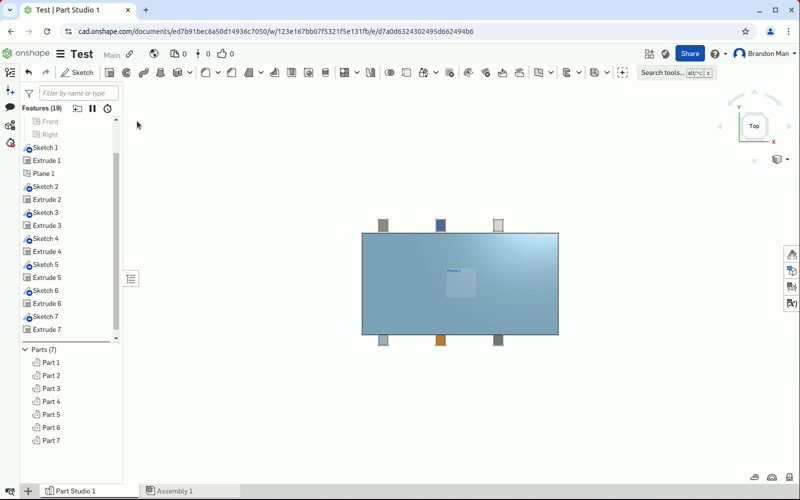
key(shift+7)
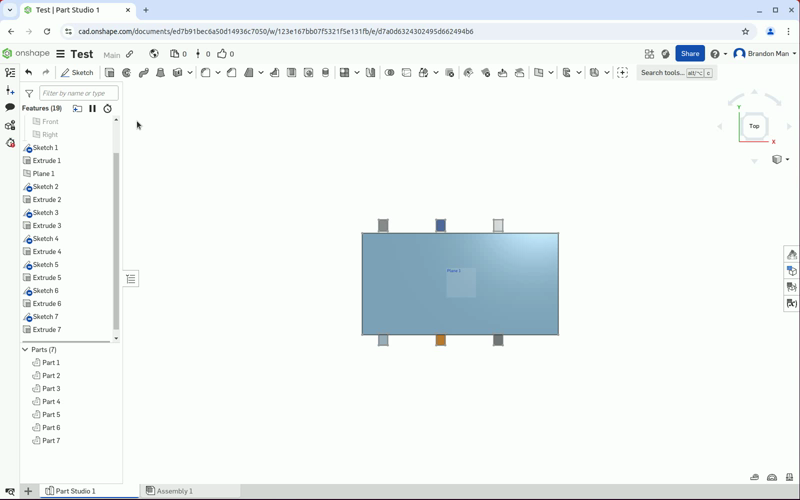
key(up, 3)
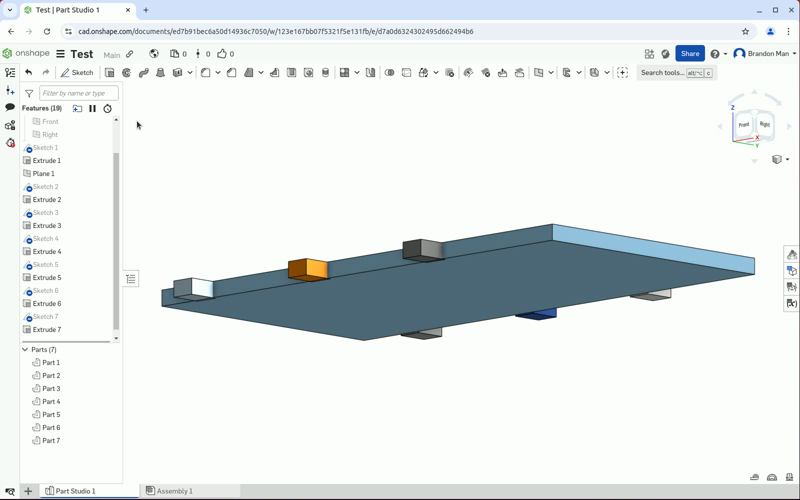
key(left, 3)
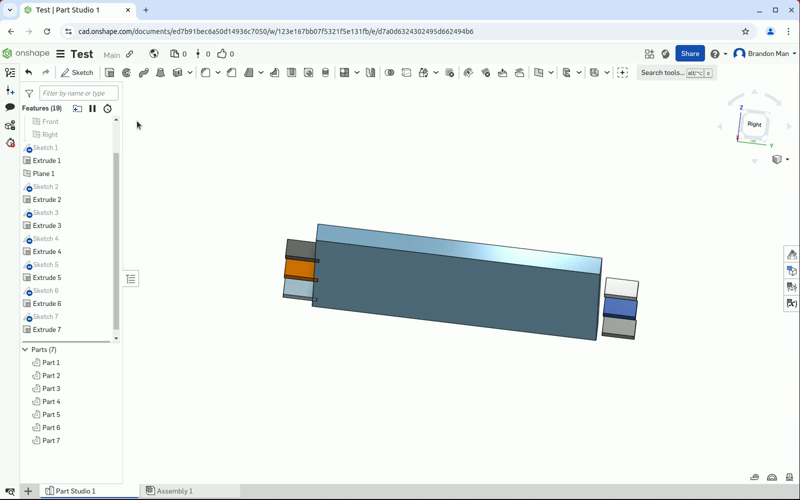
key(right, 3)
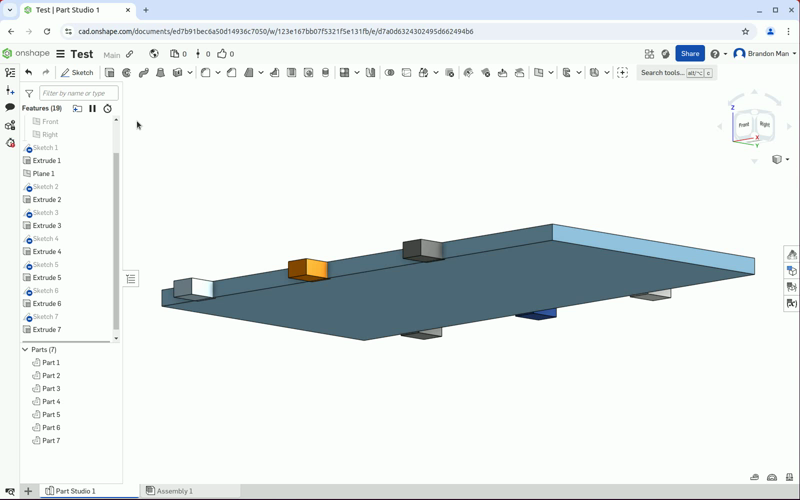
key(down, 3)
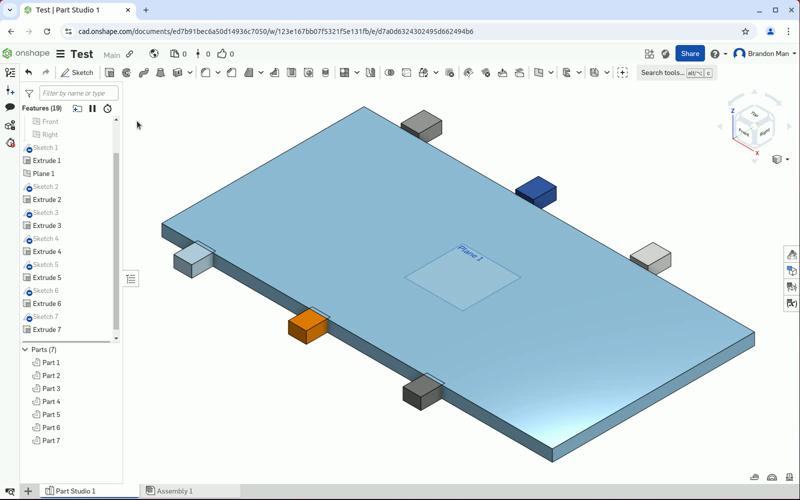
mouse_move(69, 150)
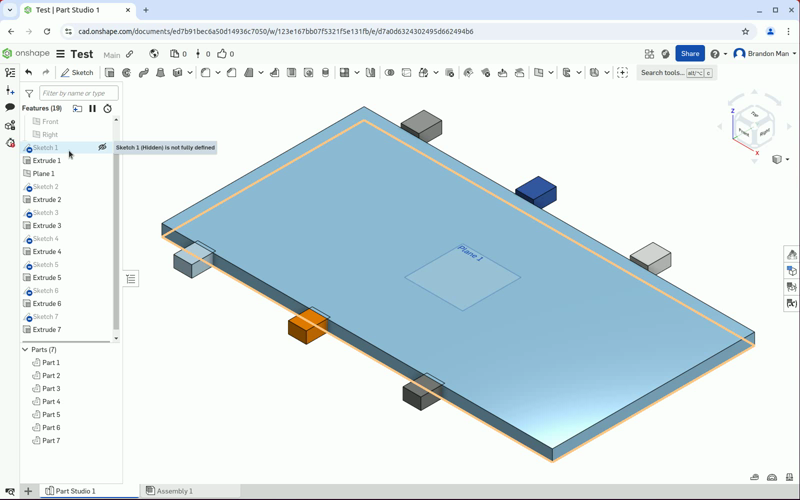
click(69, 150)